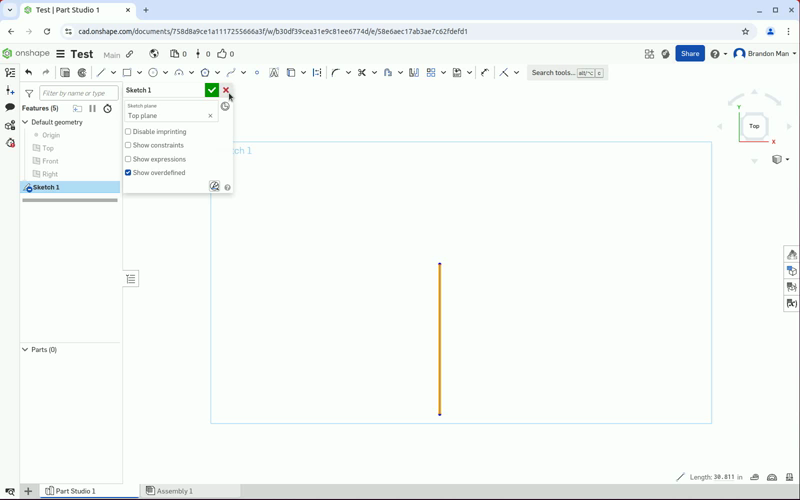
key(shift+h)
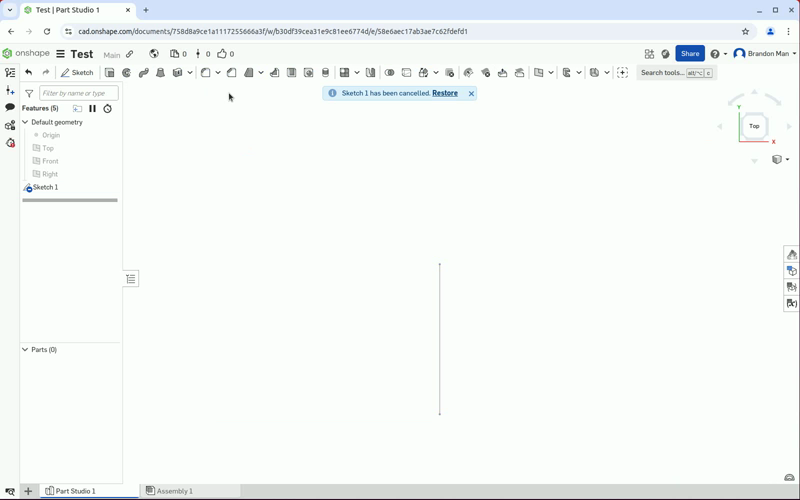
key(shift+s)
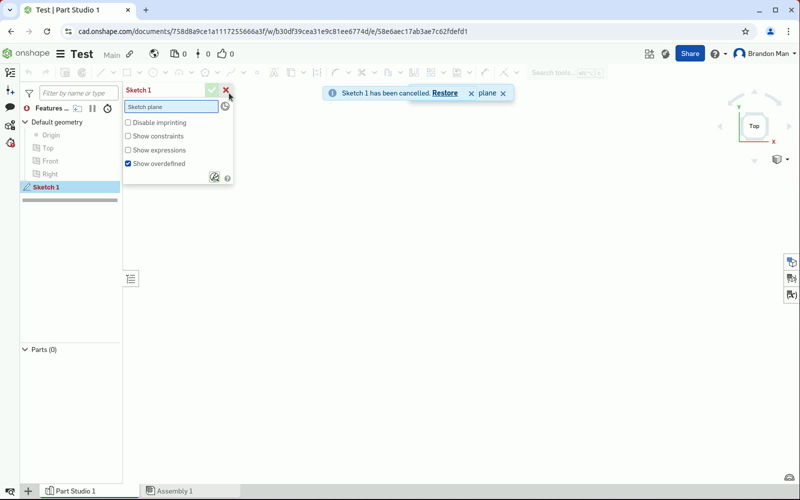
mouse_move(73, 150)
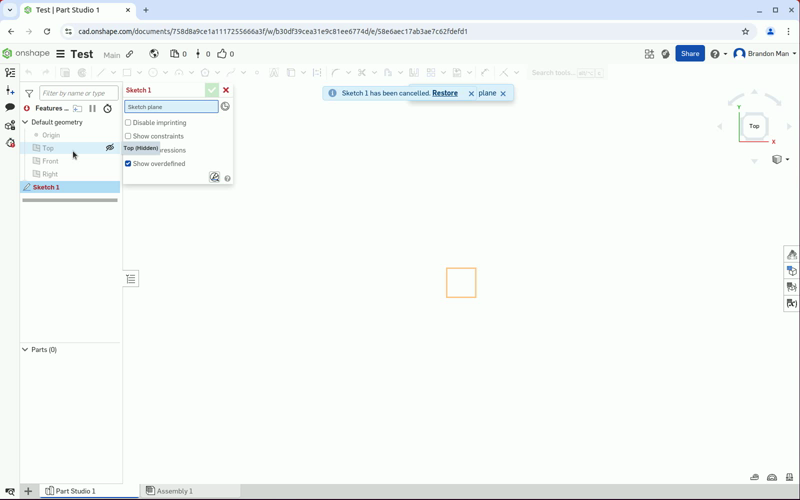
click(73, 150)
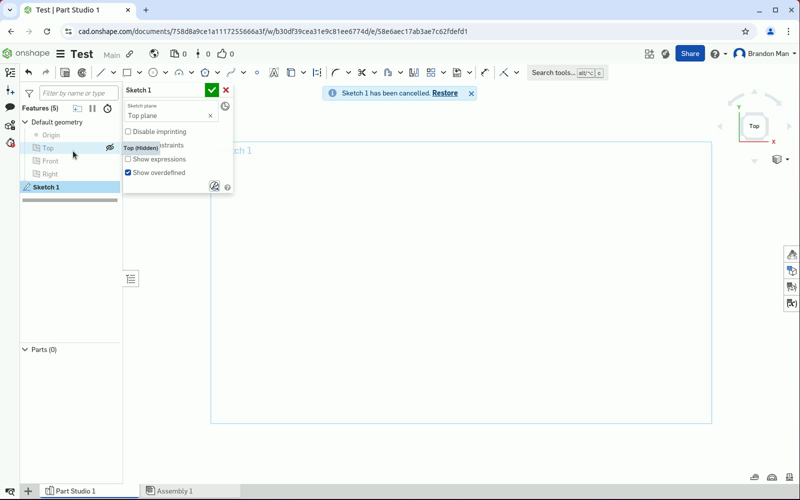
mouse_move(73, 352)
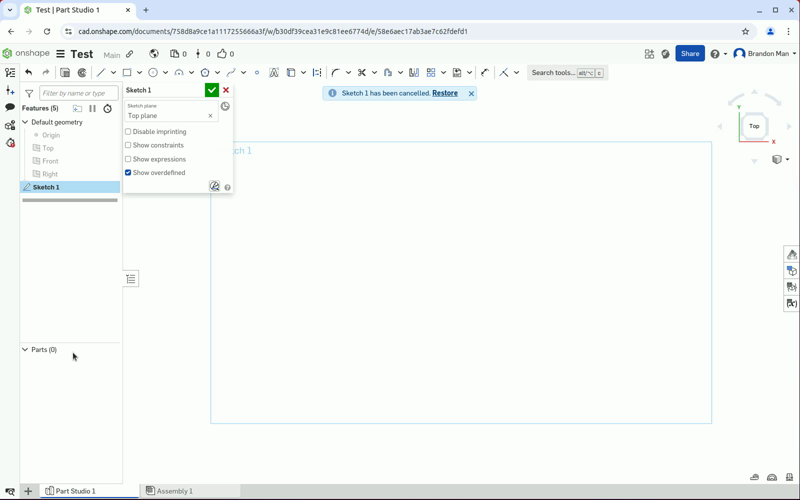
key(y)
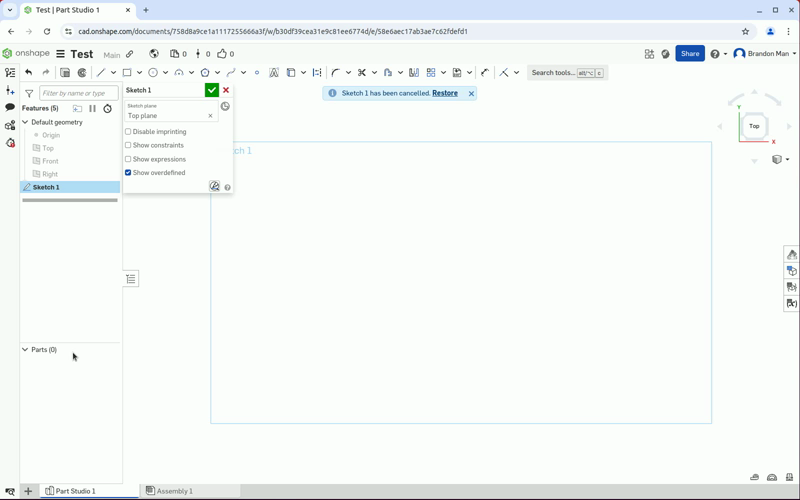
key(l)
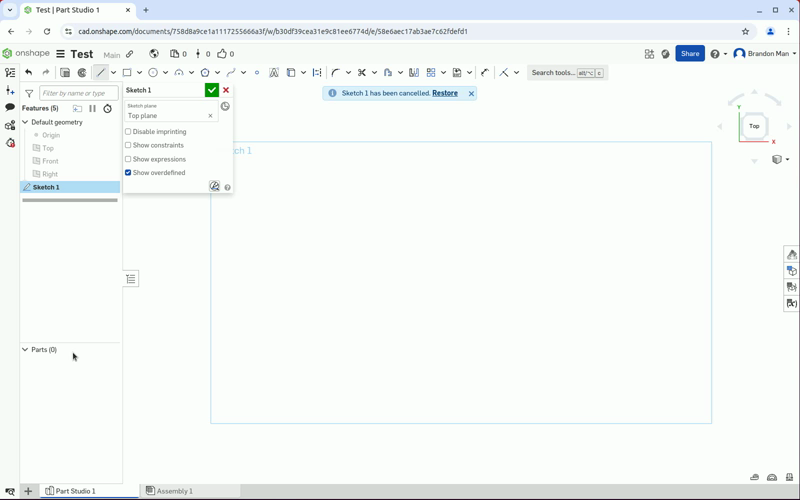
key_down(shift)
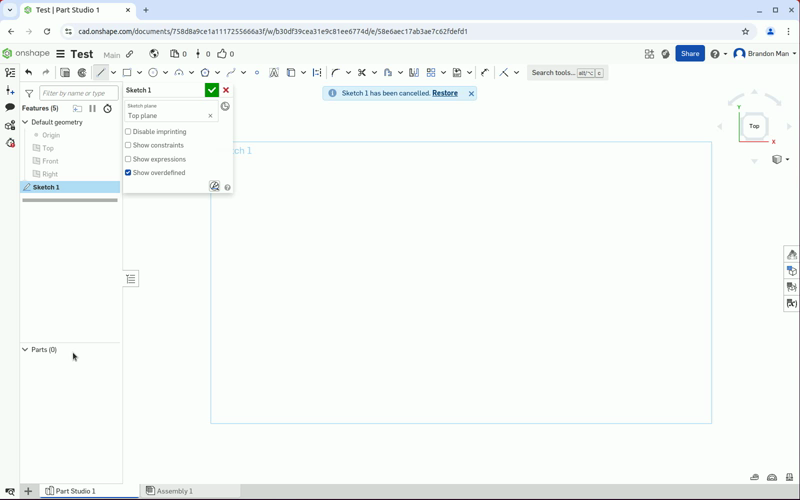
mouse_move(460, 386)
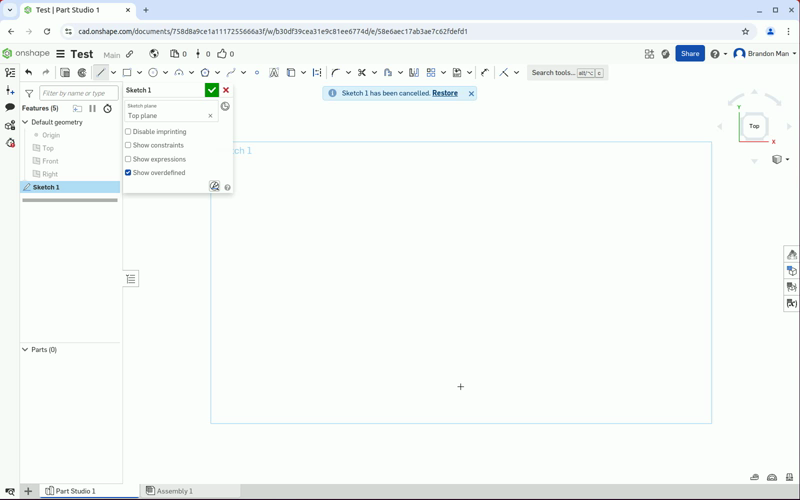
click(460, 386)
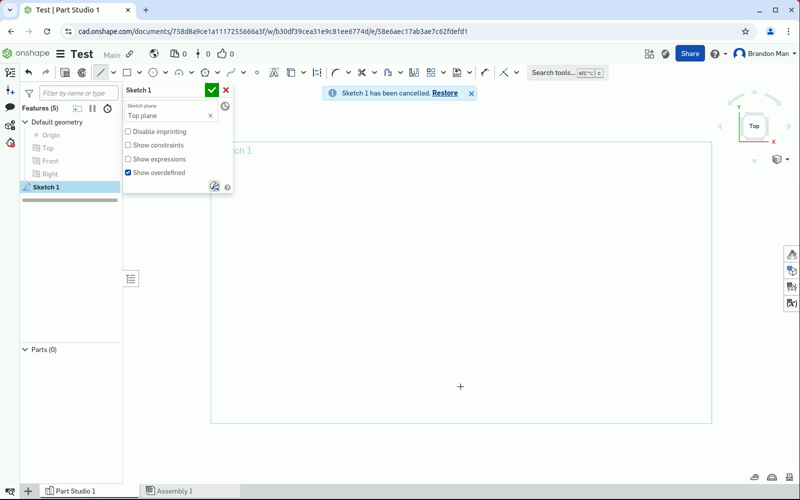
key_up(shift)
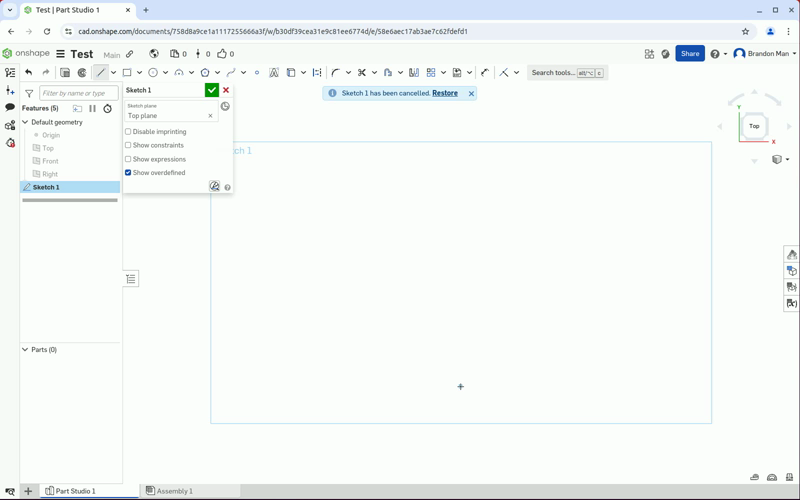
key_down(shift)
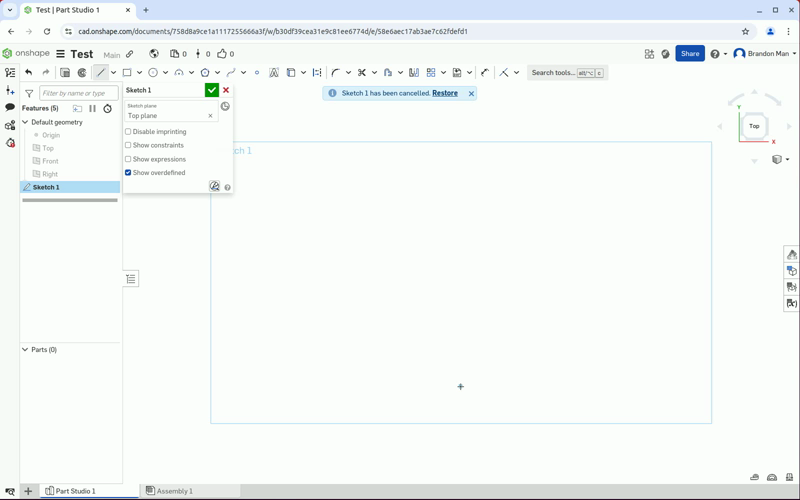
mouse_move(490, 386)
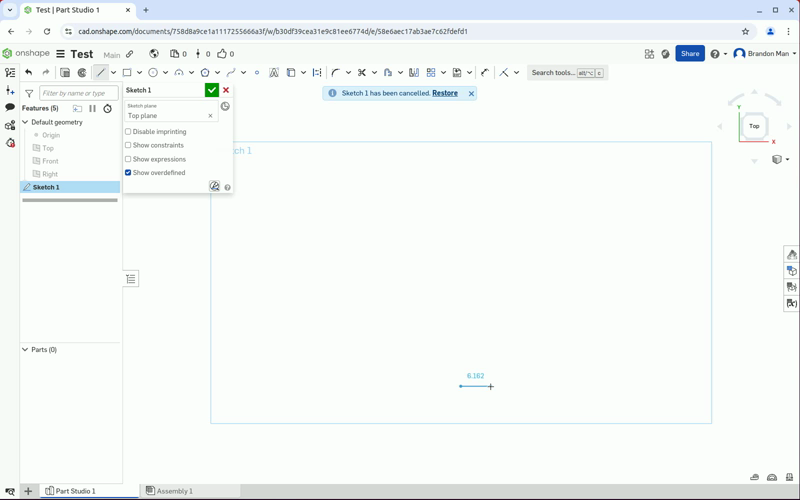
mouse_move(481, 386)
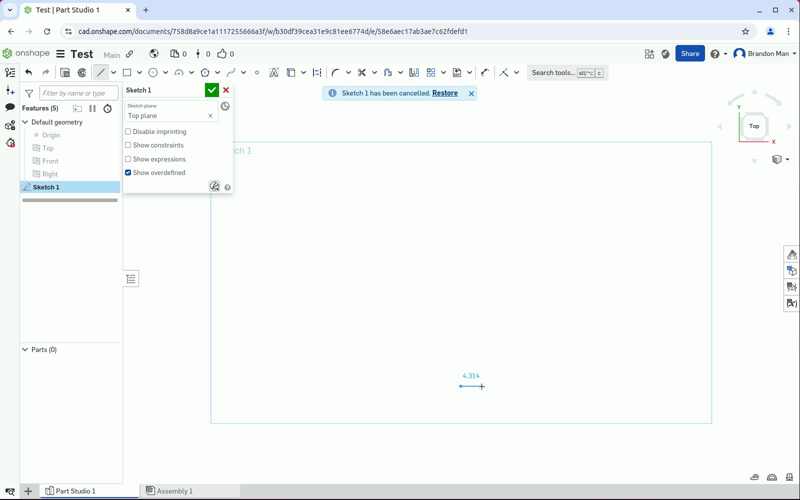
click(481, 386)
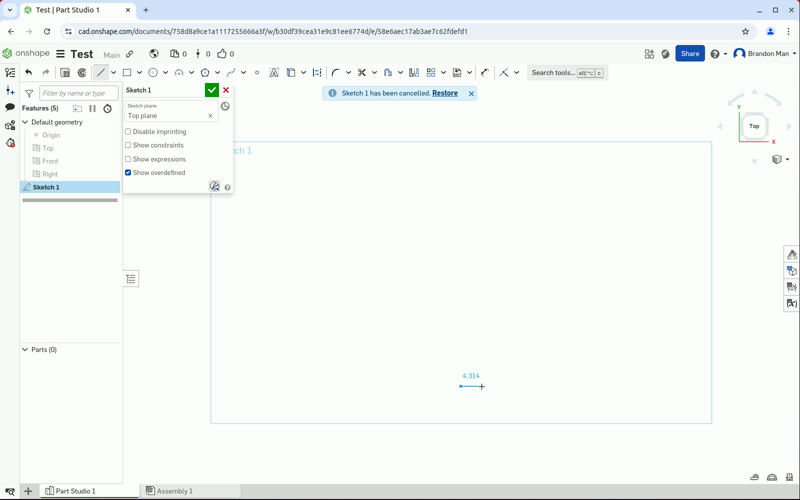
key_up(shift)
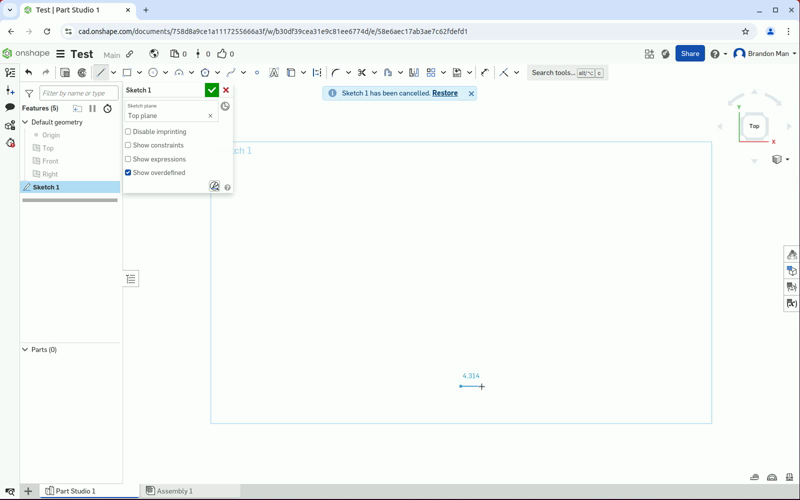
key_down(shift)
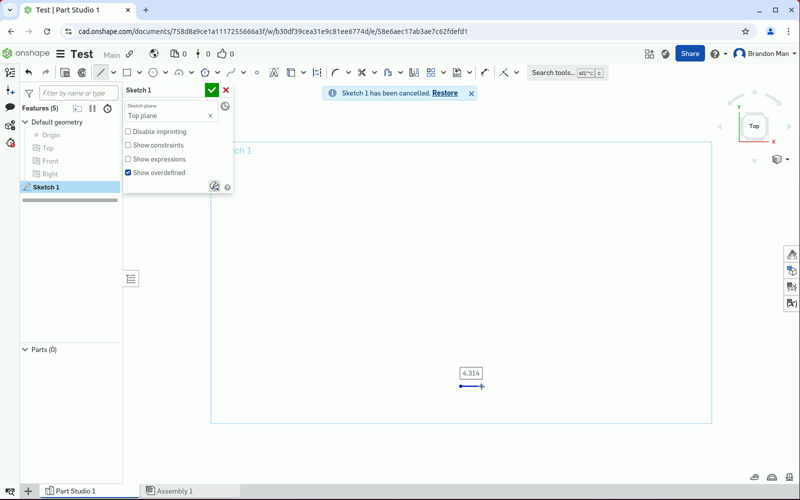
mouse_move(511, 386)
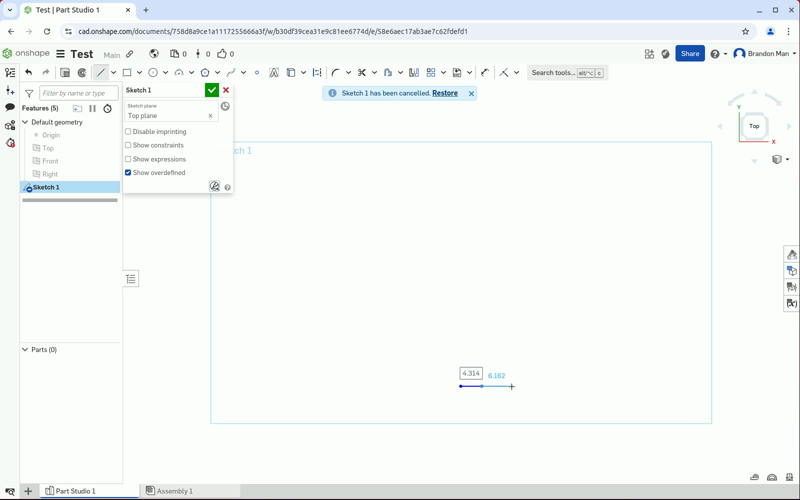
mouse_move(481, 373)
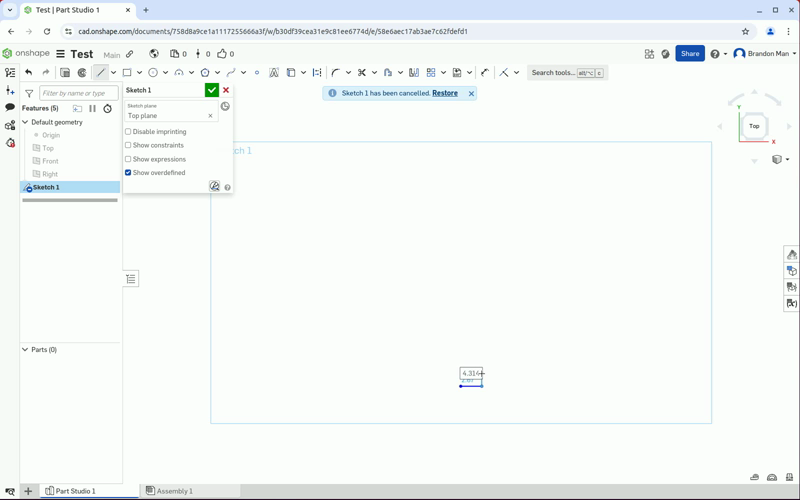
click(481, 373)
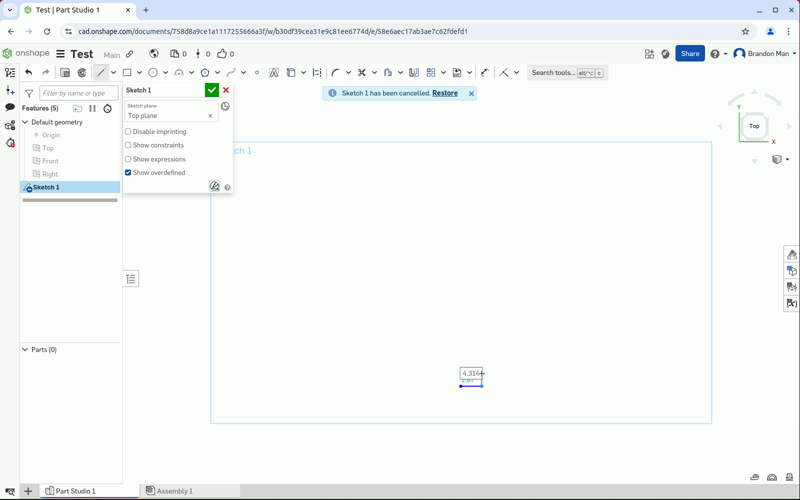
key_up(shift)
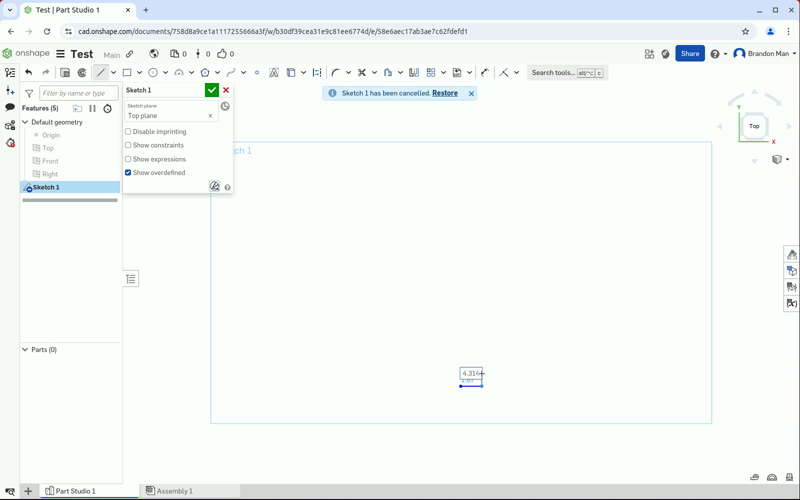
key_down(shift)
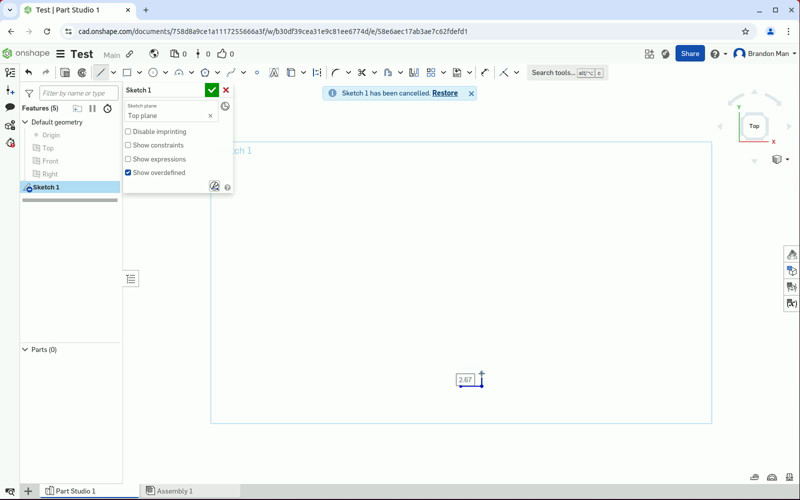
mouse_move(511, 373)
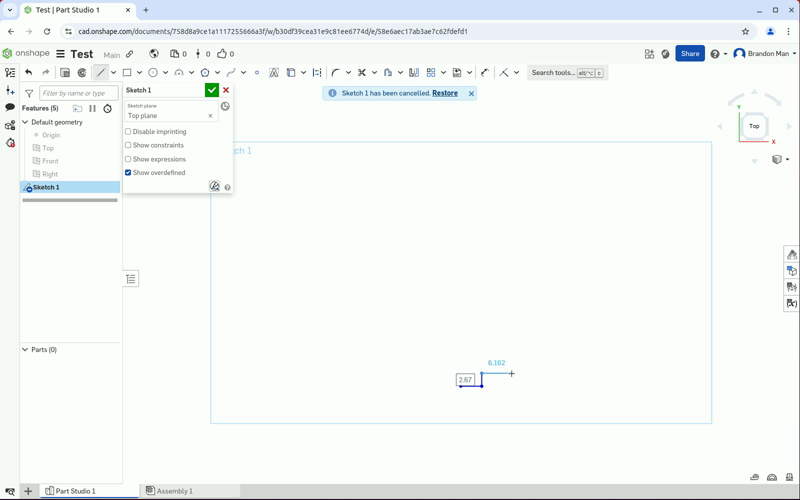
mouse_move(506, 373)
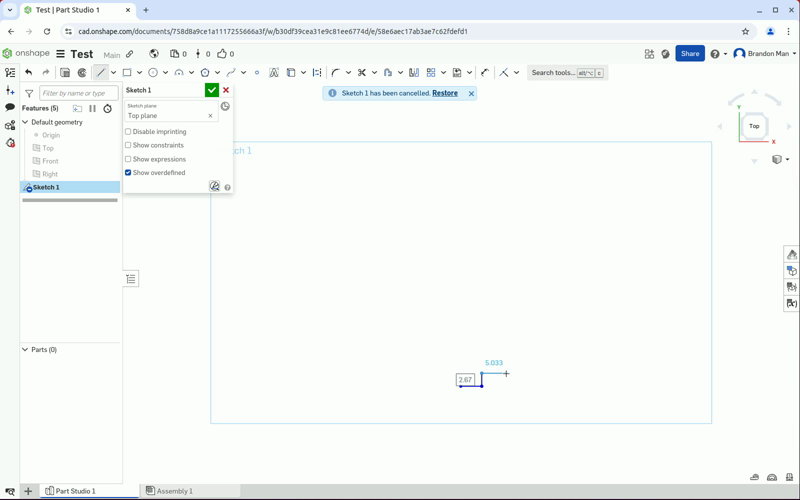
click(506, 373)
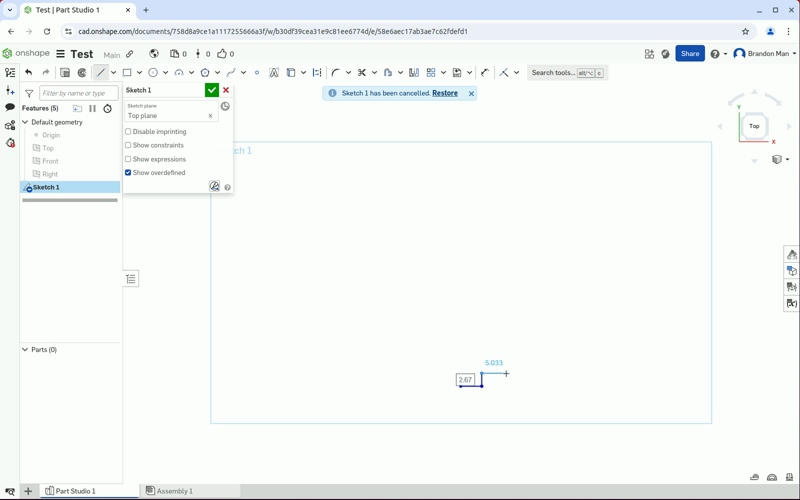
key_up(shift)
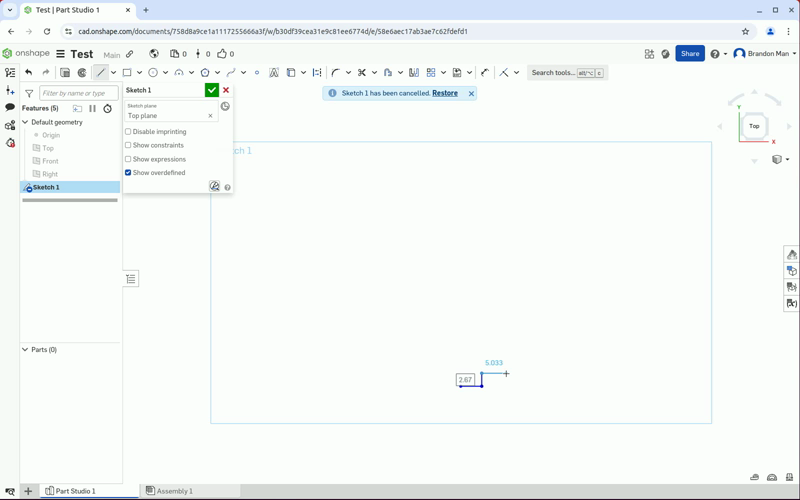
key_down(shift)
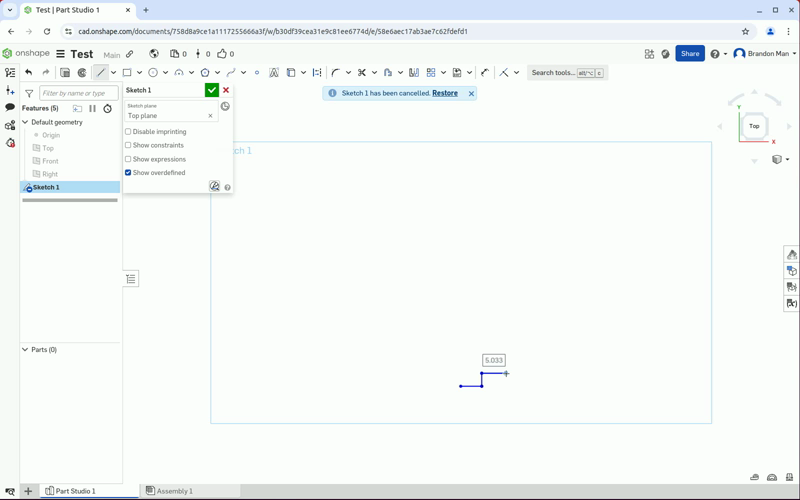
mouse_move(536, 373)
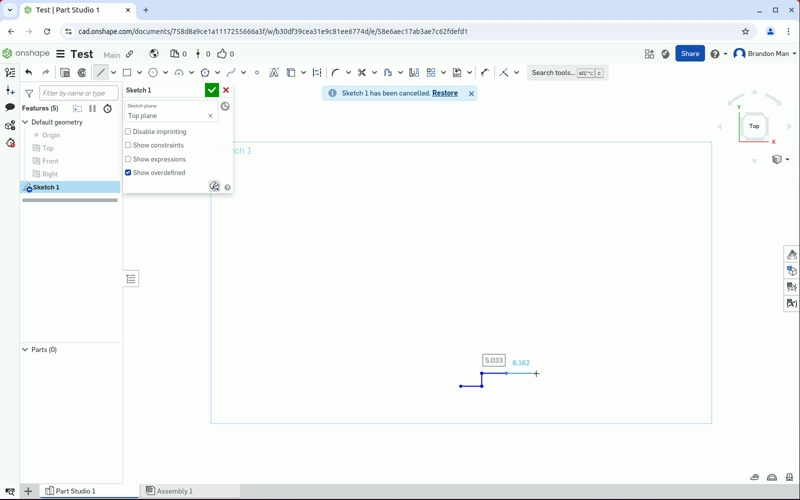
mouse_move(506, 386)
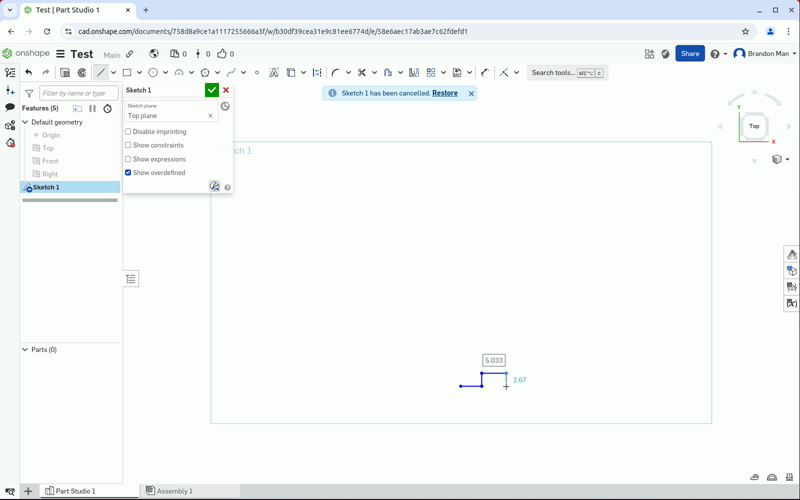
click(506, 386)
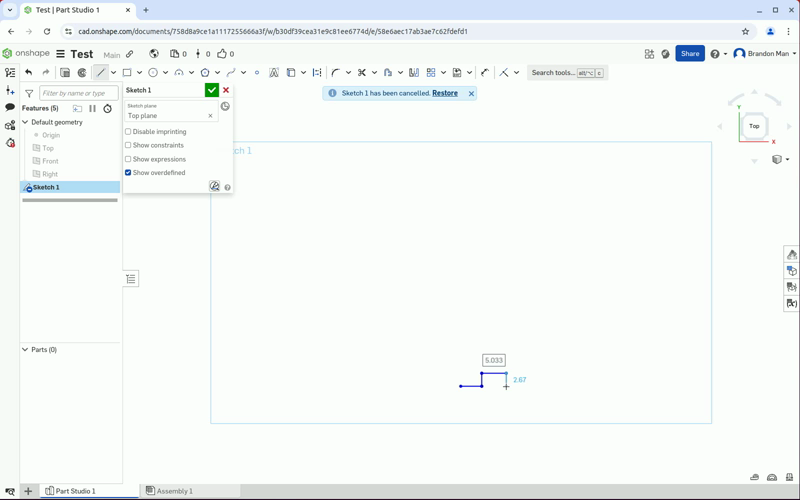
key_up(shift)
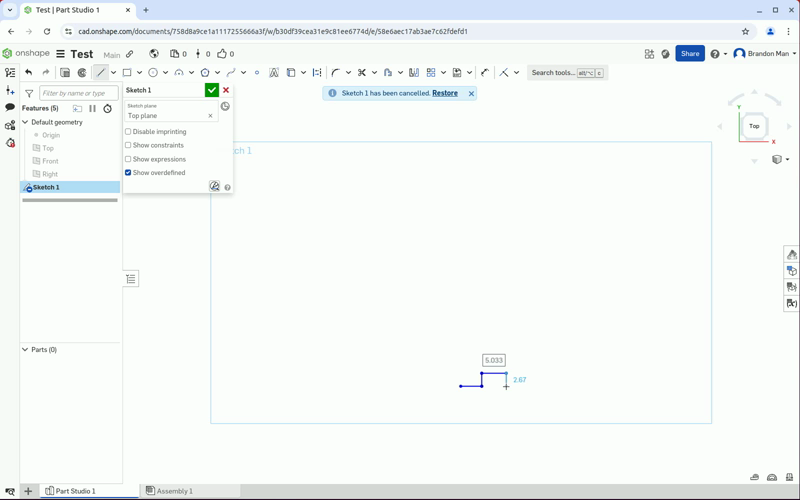
key_down(shift)
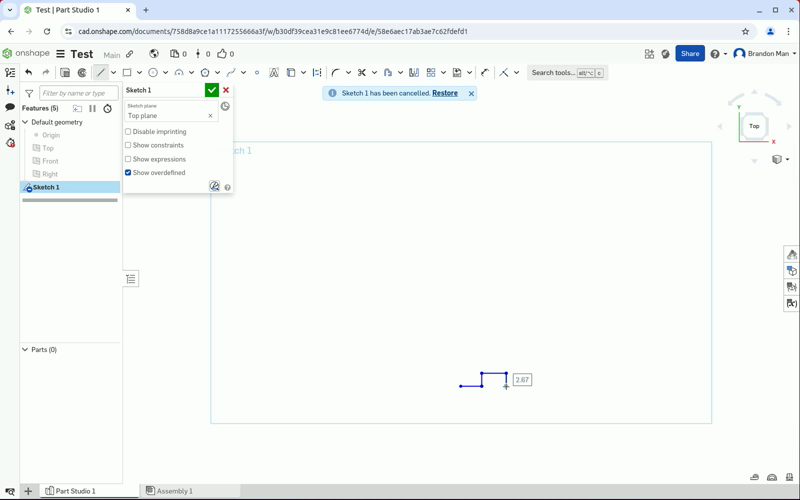
mouse_move(536, 386)
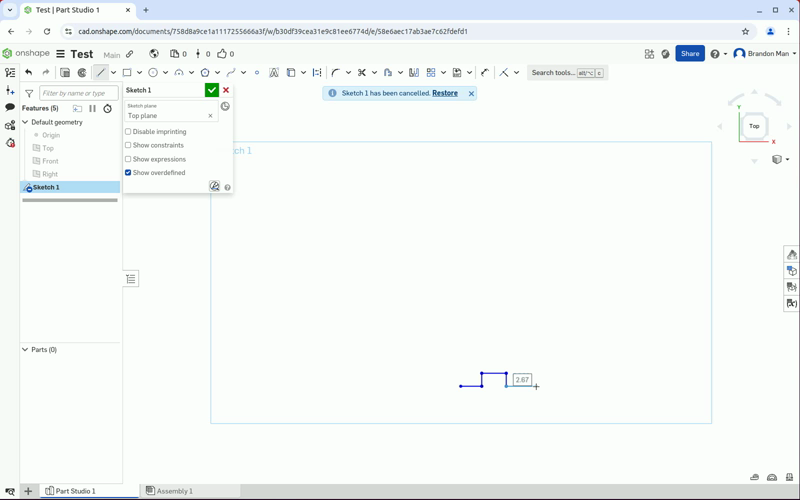
mouse_move(532, 386)
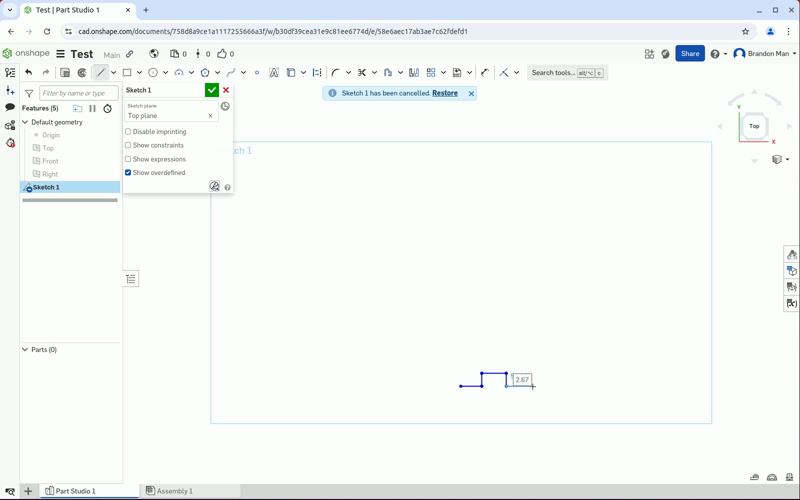
click(532, 386)
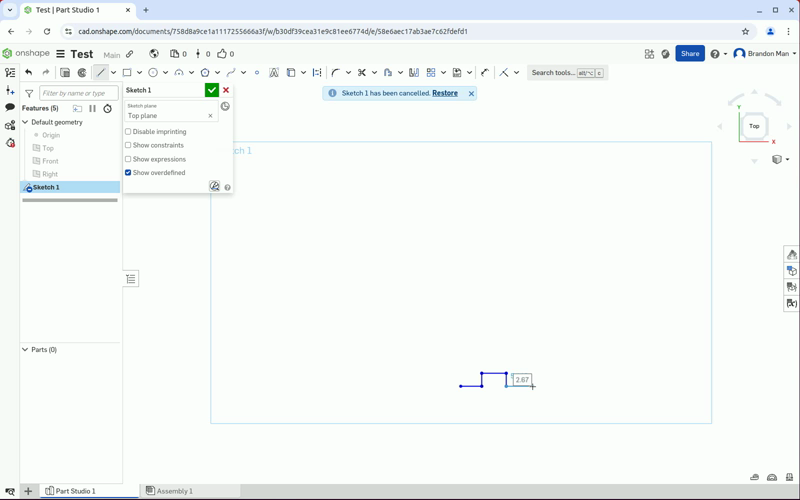
key_up(shift)
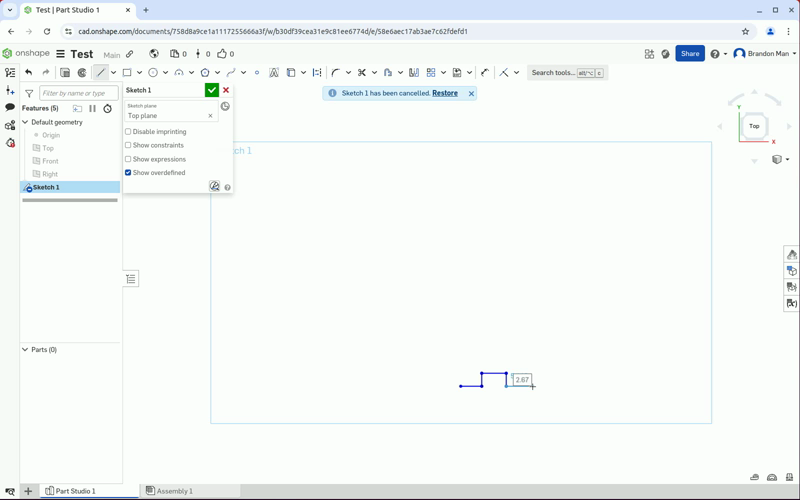
key_down(shift)
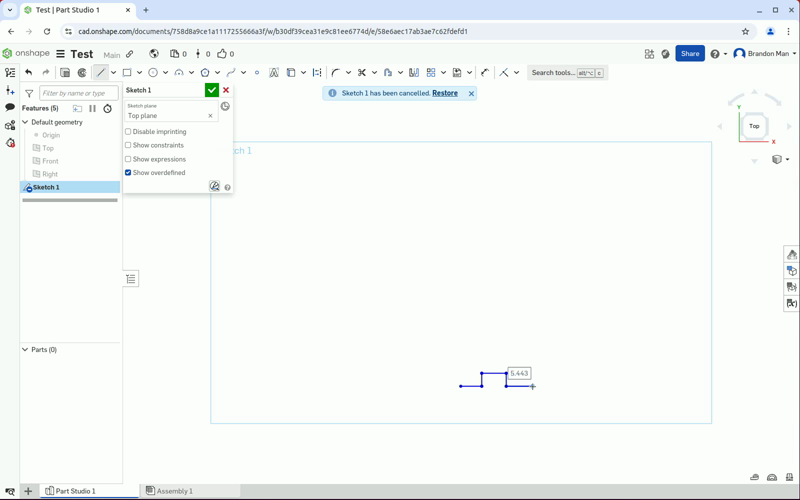
mouse_move(562, 386)
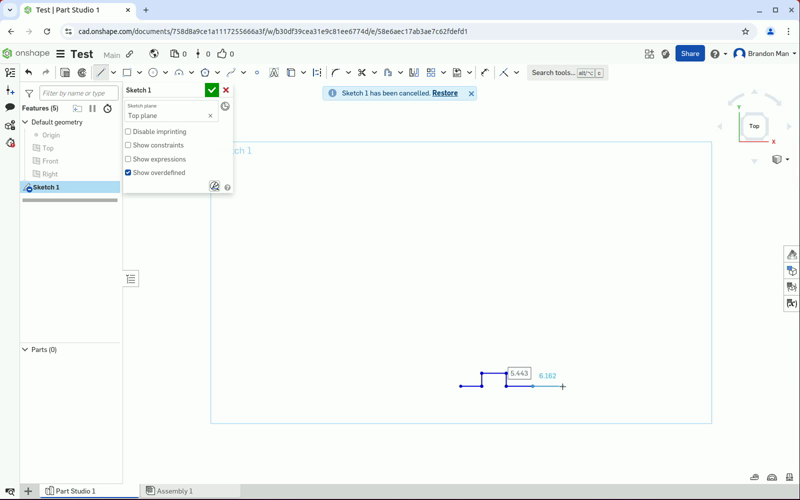
mouse_move(532, 333)
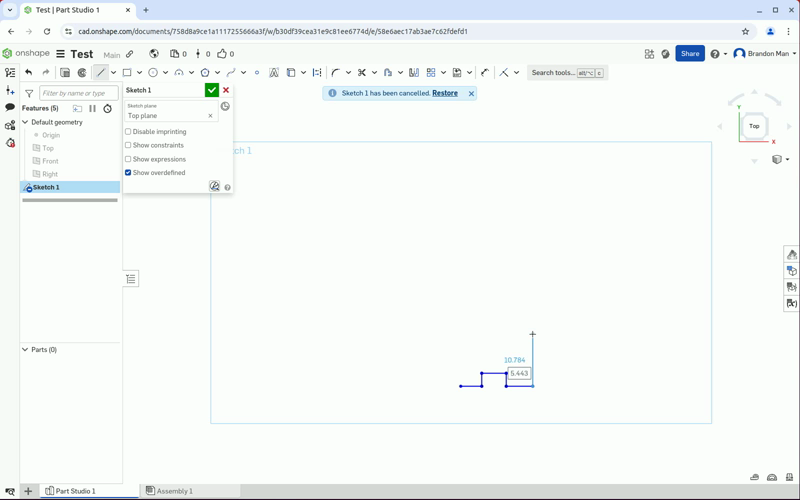
click(532, 333)
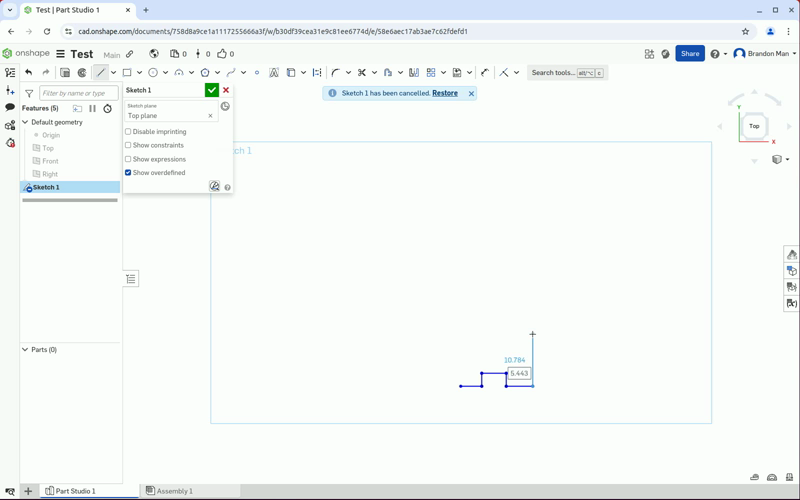
key_up(shift)
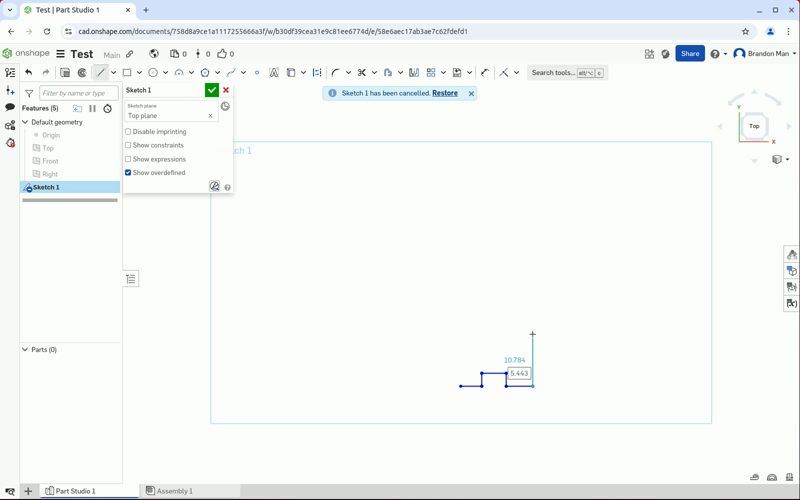
key_down(shift)
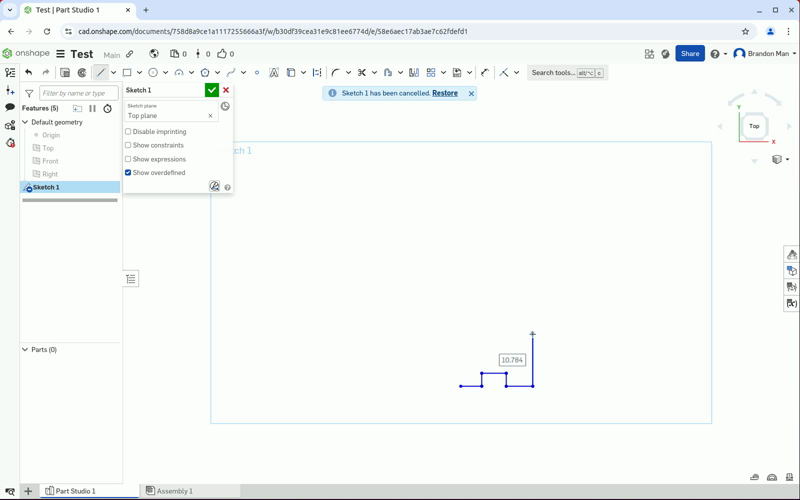
mouse_move(562, 333)
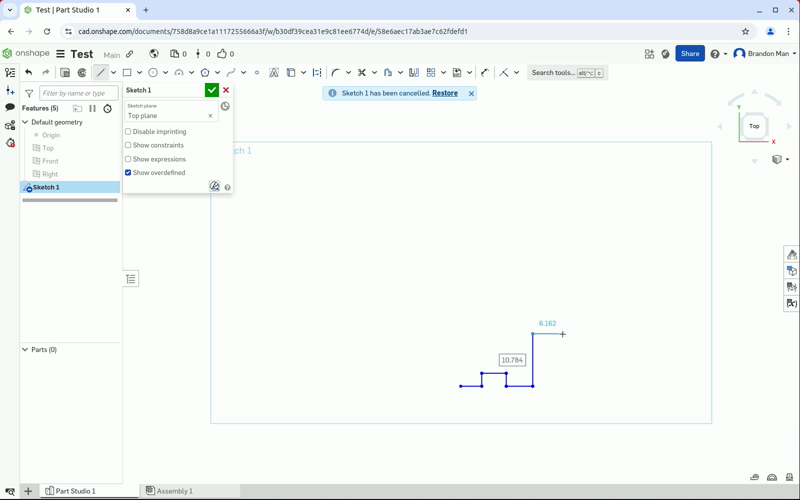
mouse_move(532, 295)
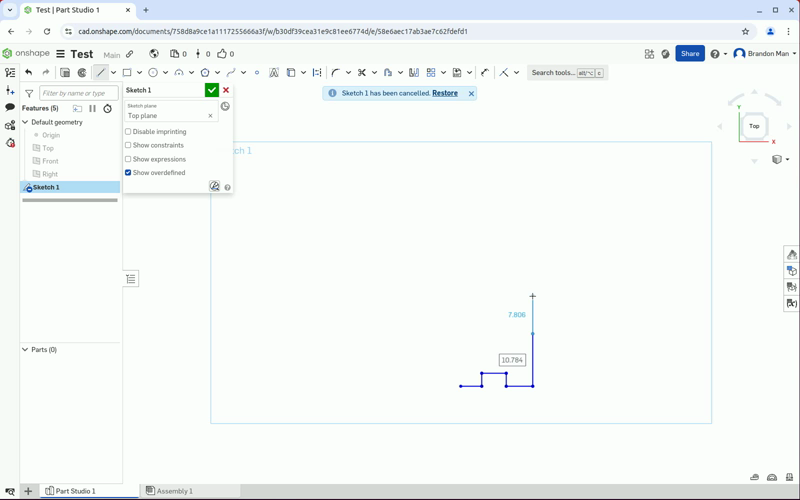
click(532, 295)
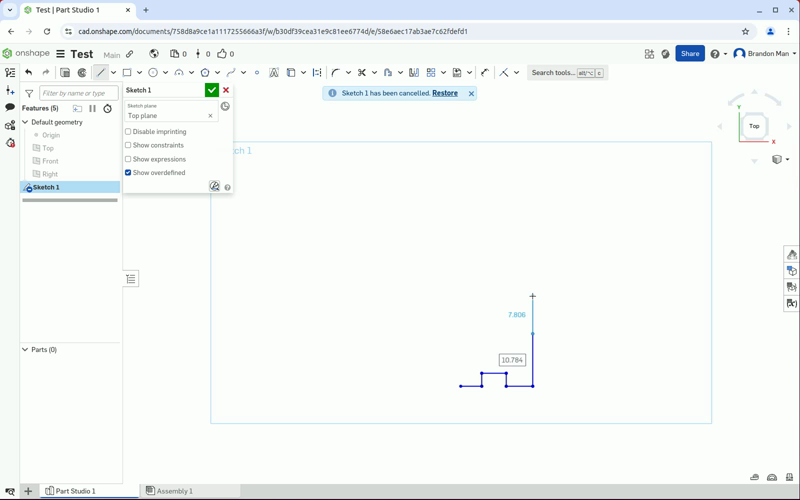
key_up(shift)
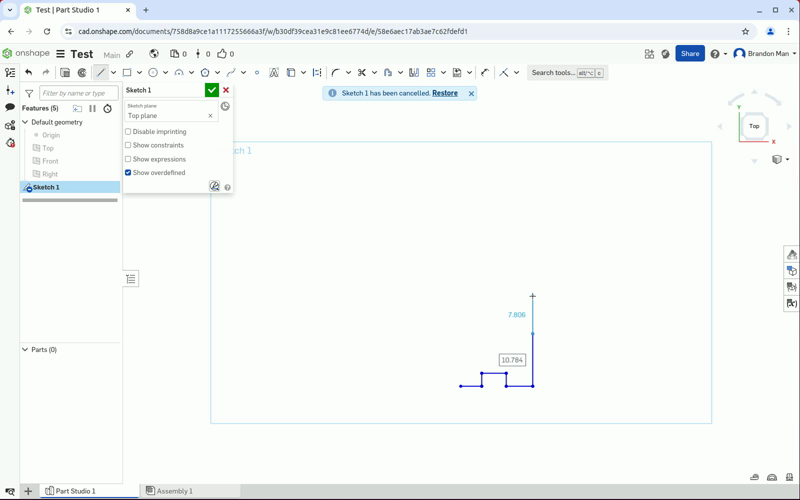
key_down(shift)
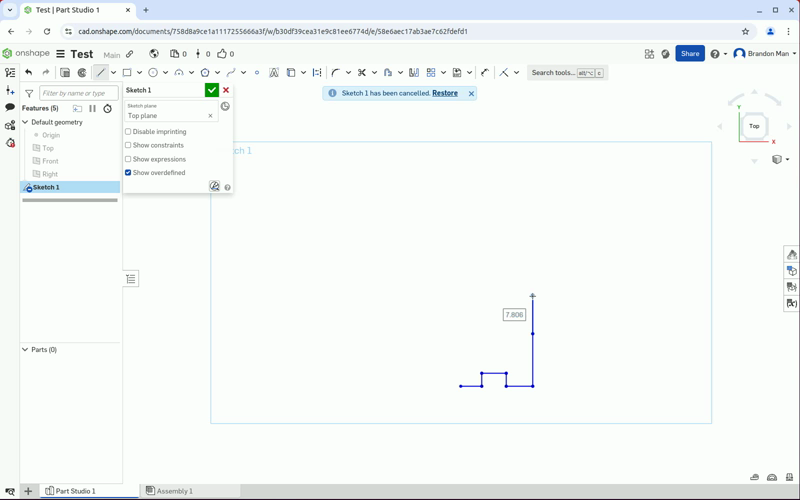
mouse_move(562, 295)
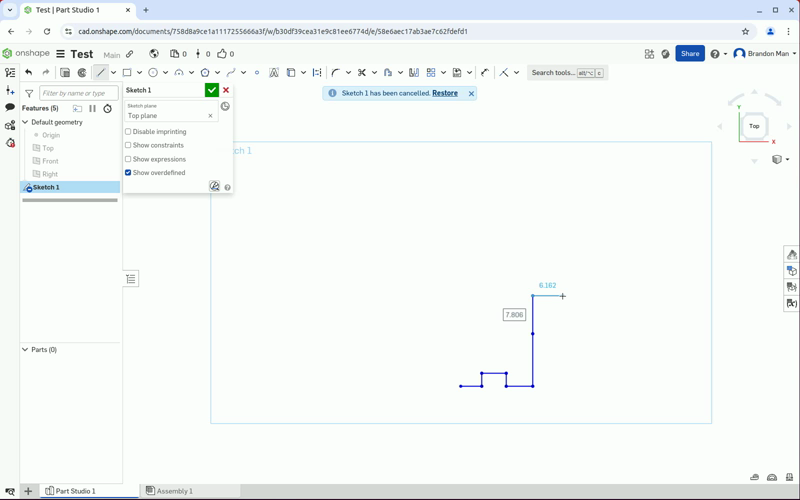
mouse_move(532, 282)
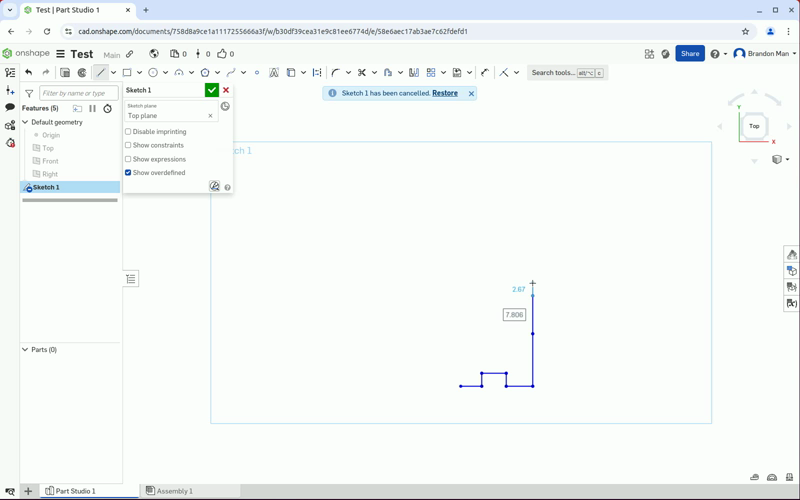
click(532, 282)
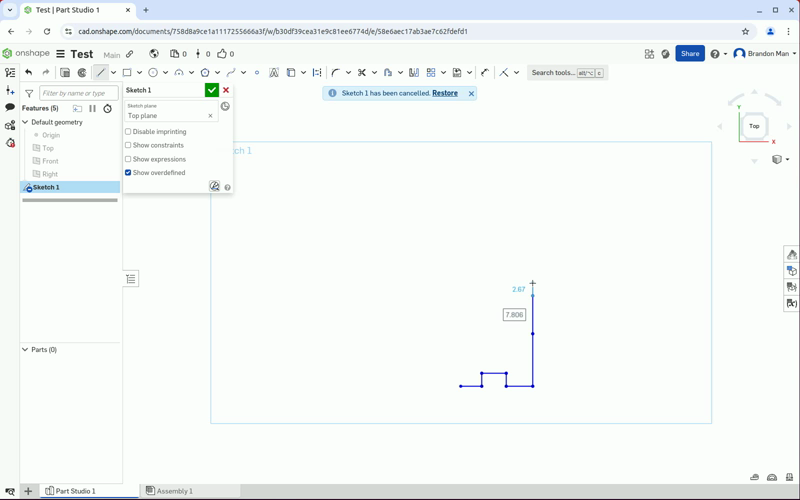
key_up(shift)
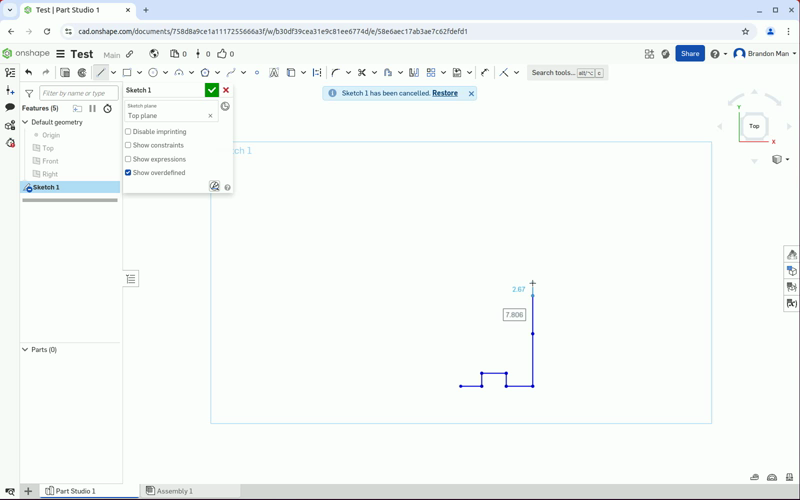
key_down(shift)
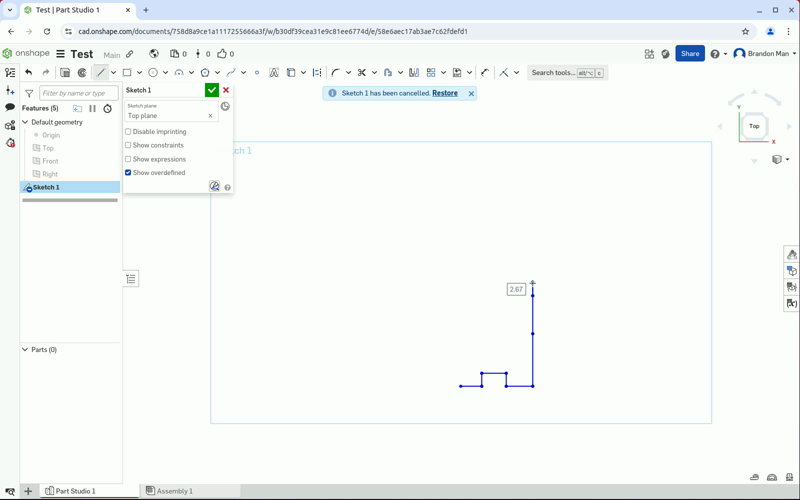
mouse_move(562, 282)
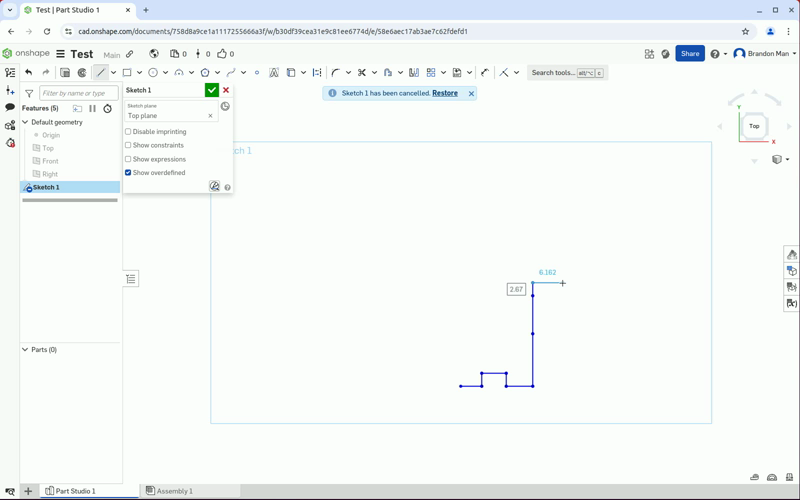
mouse_move(506, 282)
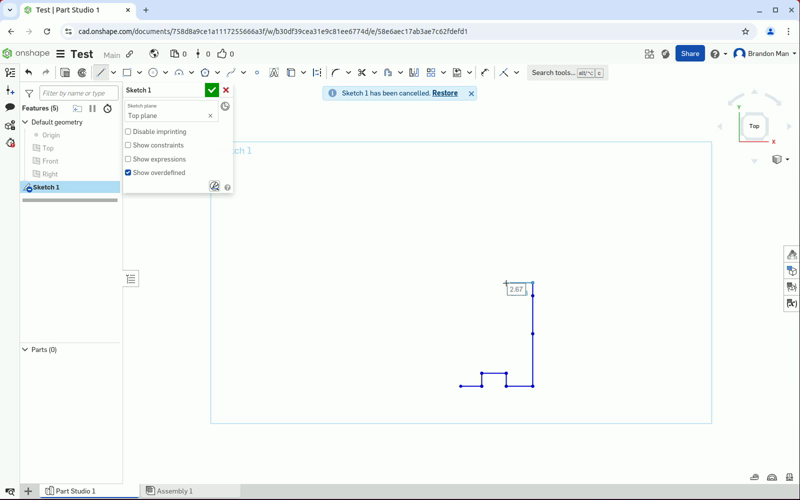
click(506, 282)
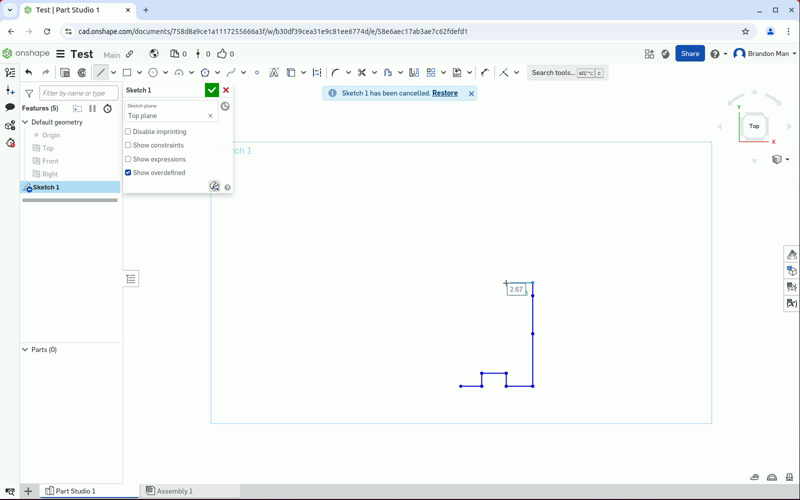
key_up(shift)
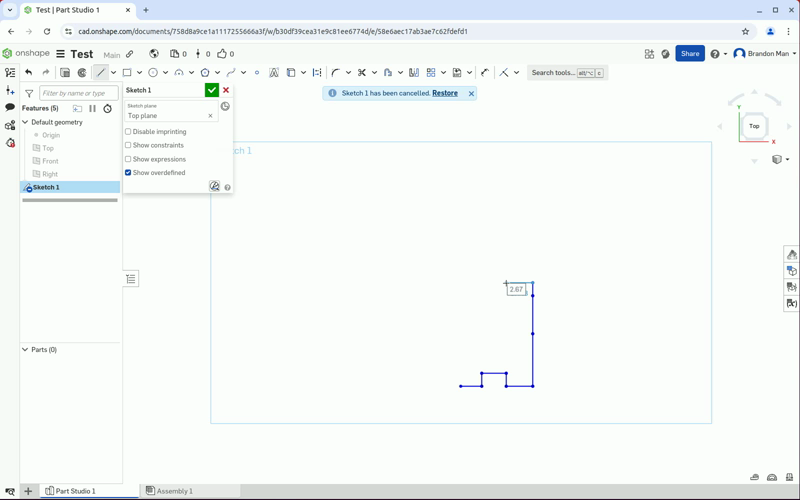
key_down(shift)
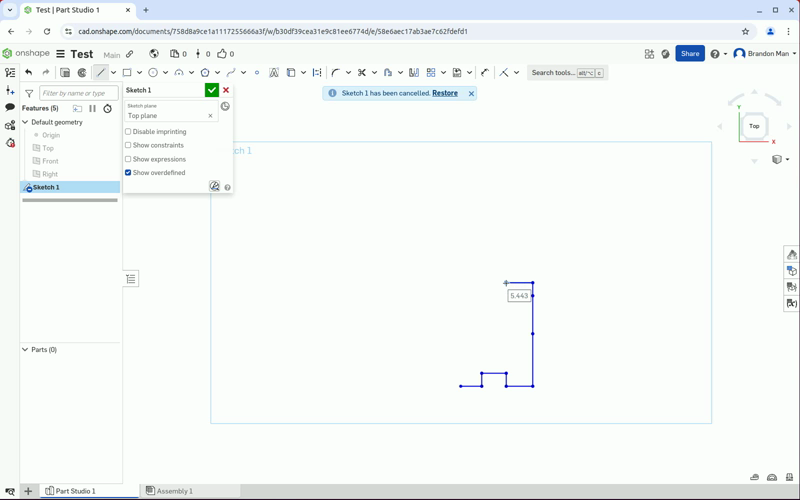
mouse_move(536, 282)
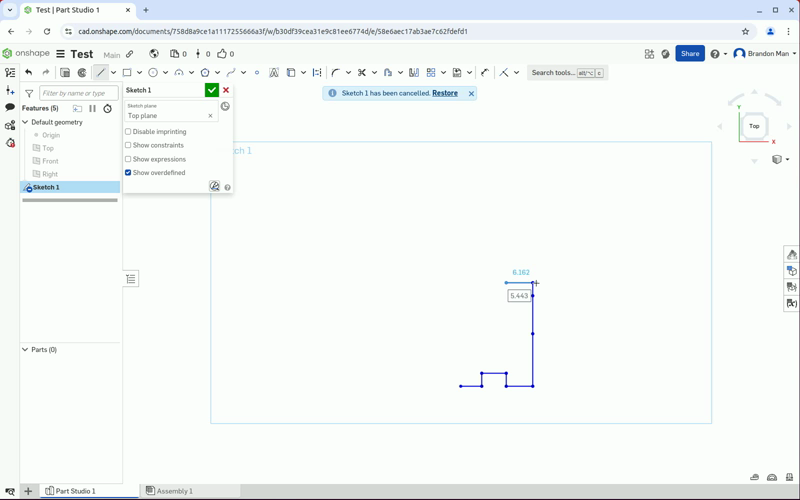
mouse_move(506, 295)
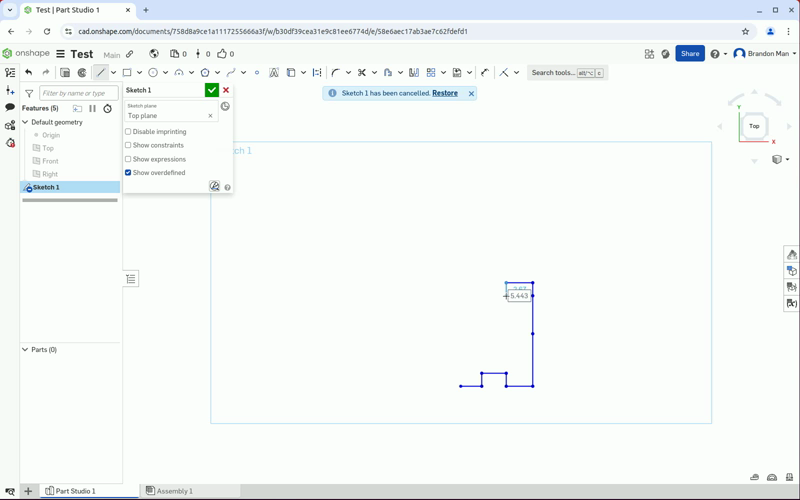
click(506, 295)
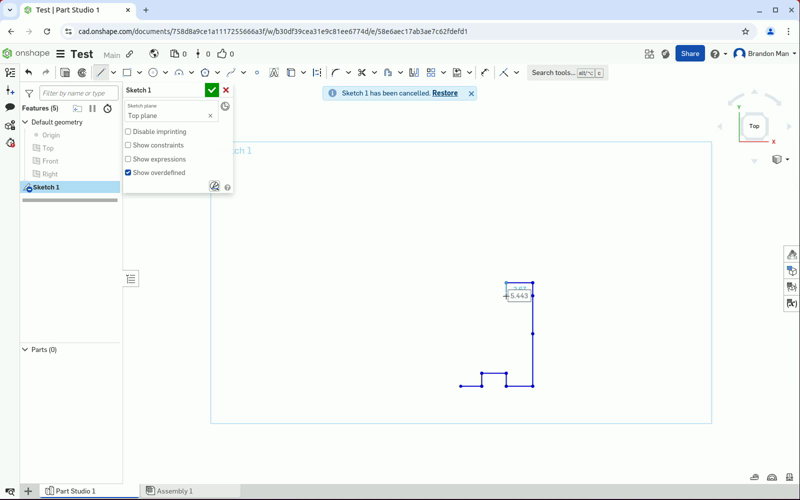
key_up(shift)
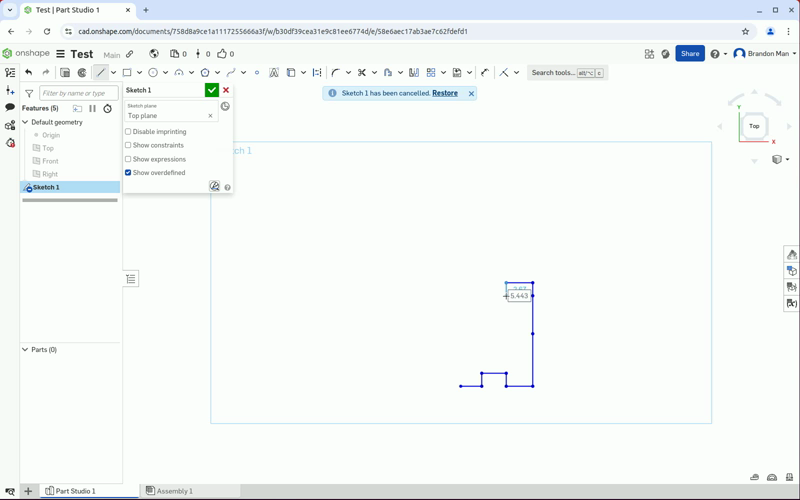
key_down(shift)
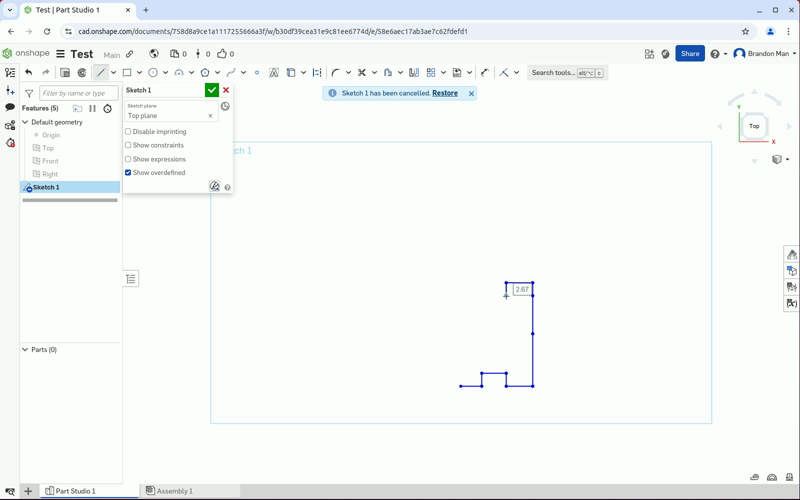
mouse_move(536, 295)
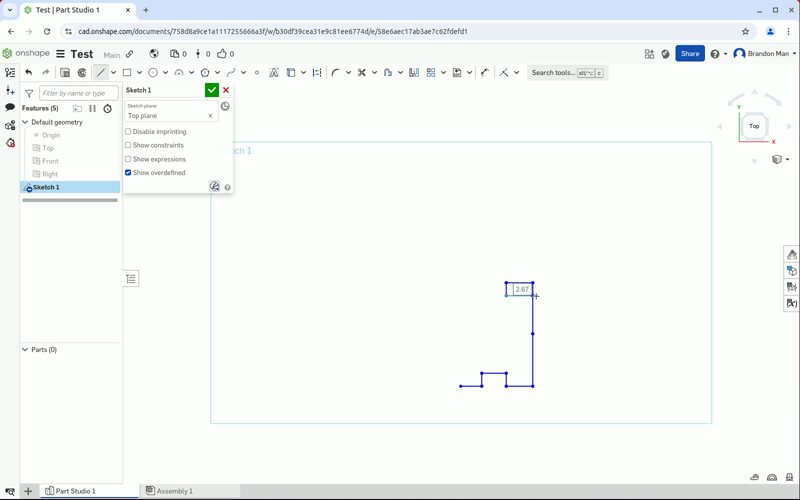
mouse_move(481, 295)
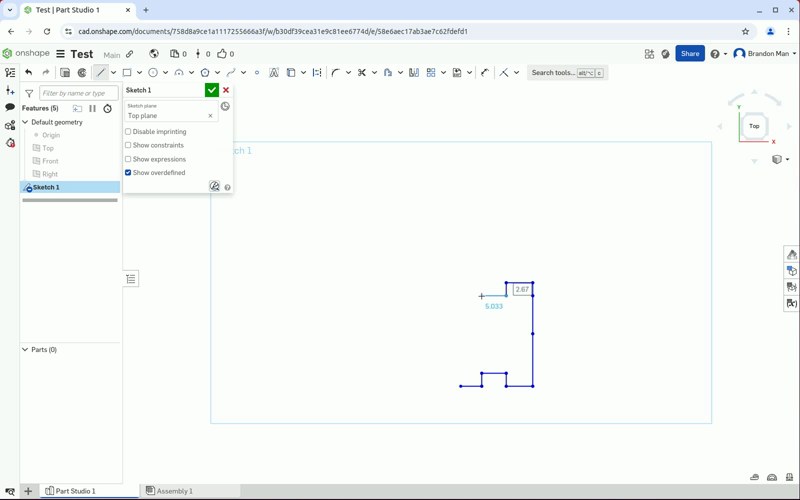
click(481, 295)
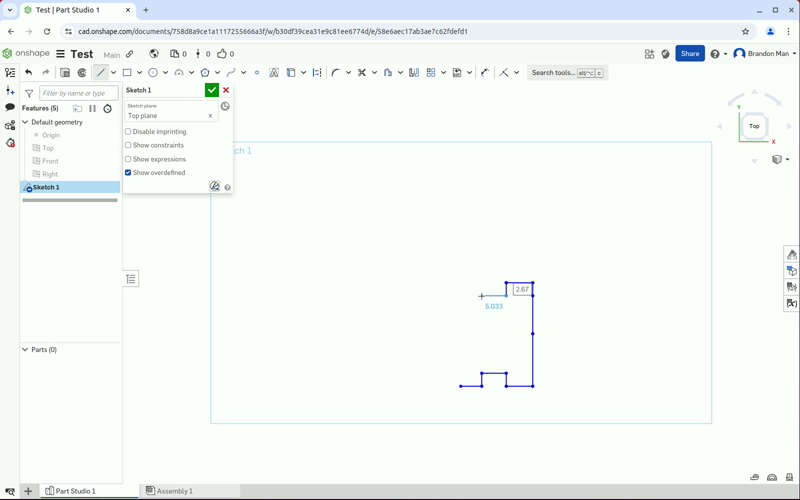
key_up(shift)
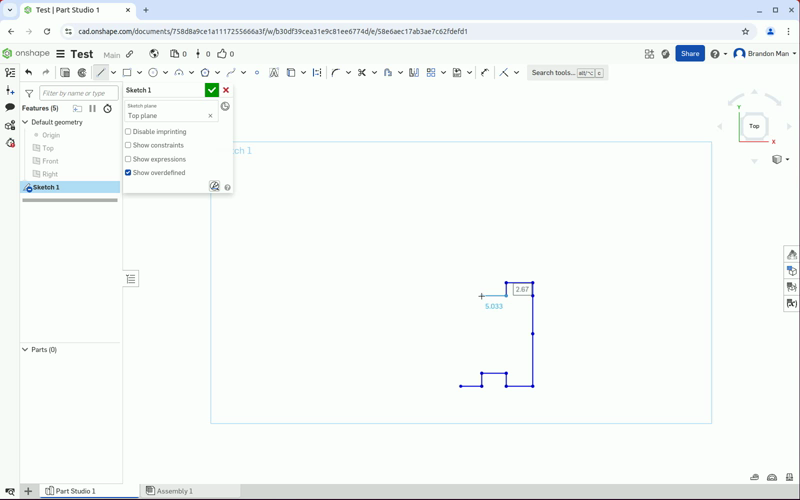
key_down(shift)
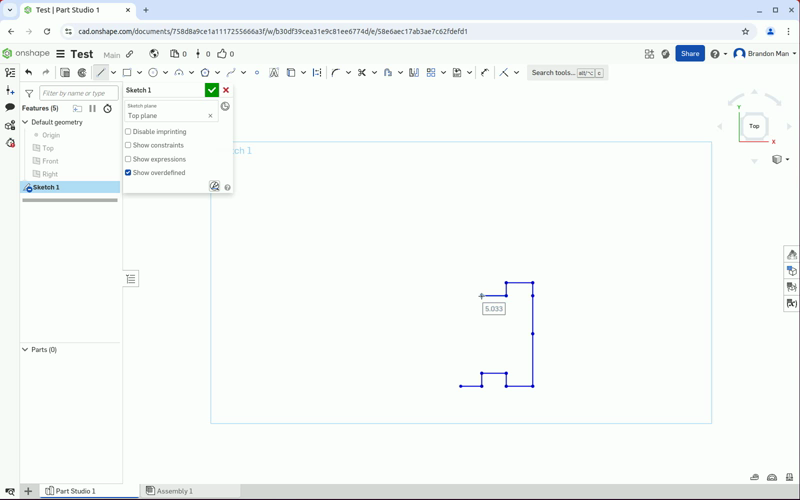
mouse_move(511, 295)
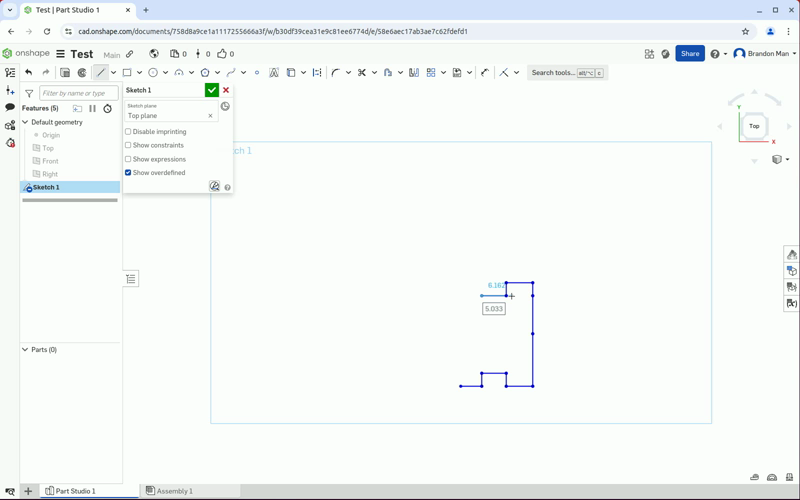
mouse_move(481, 282)
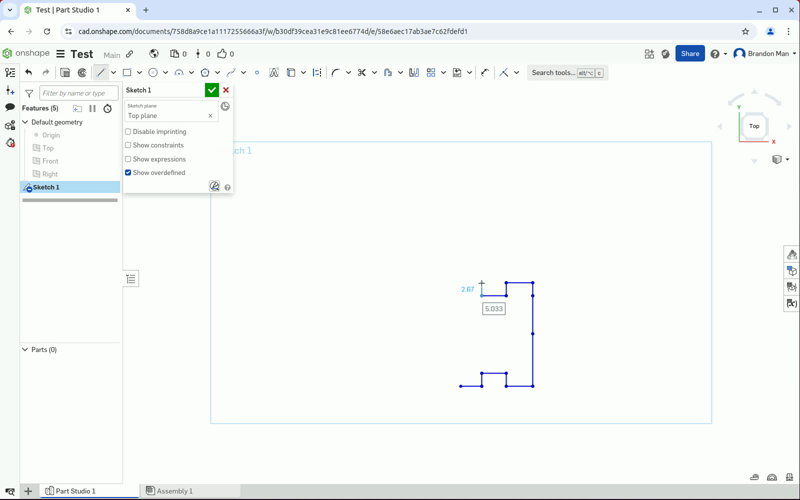
click(481, 282)
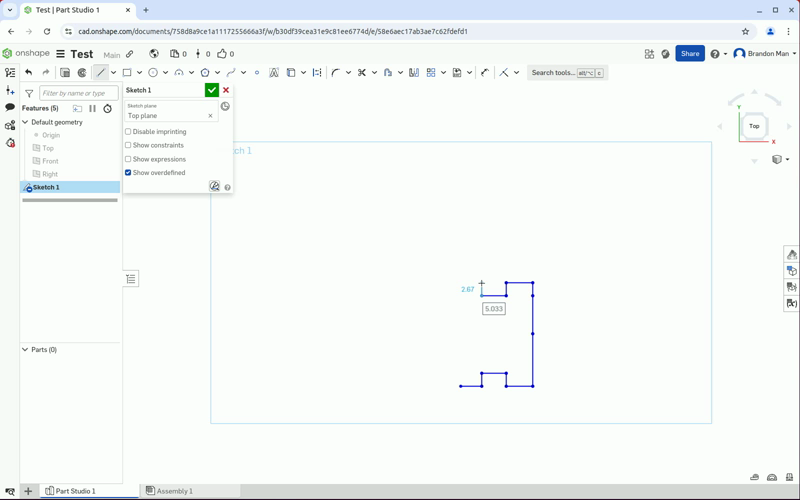
key_up(shift)
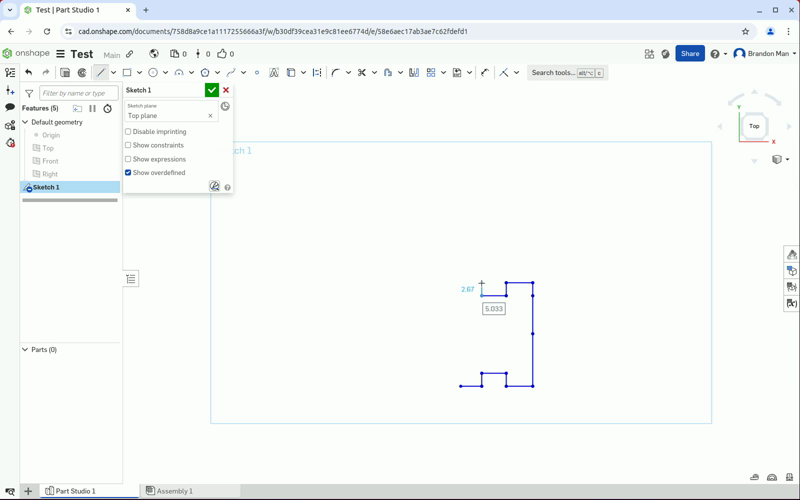
key_down(shift)
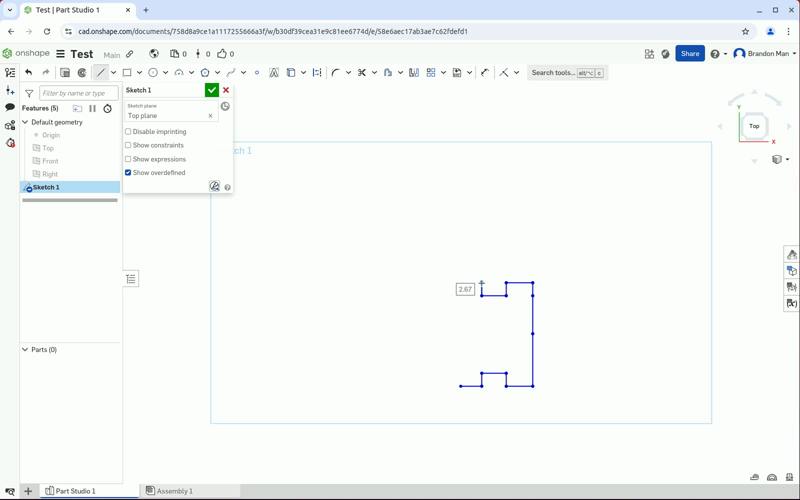
mouse_move(511, 282)
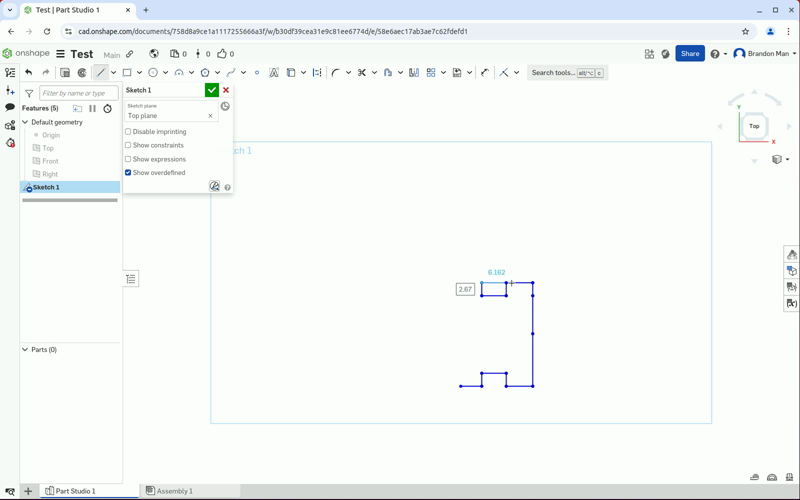
mouse_move(460, 282)
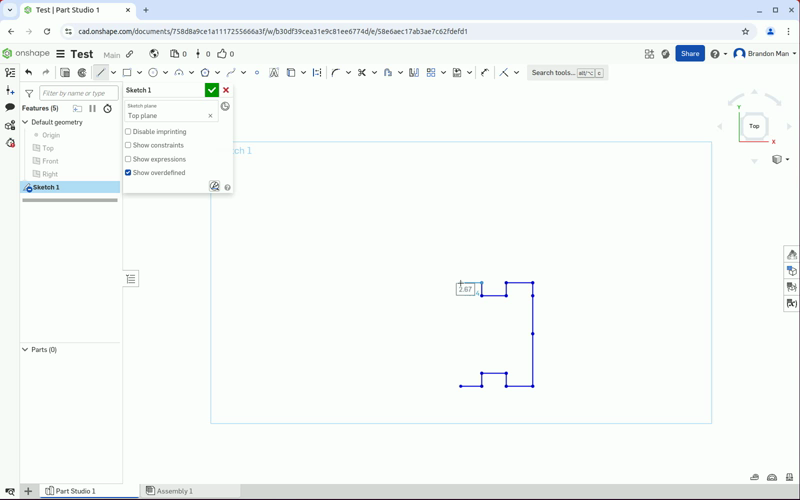
click(460, 282)
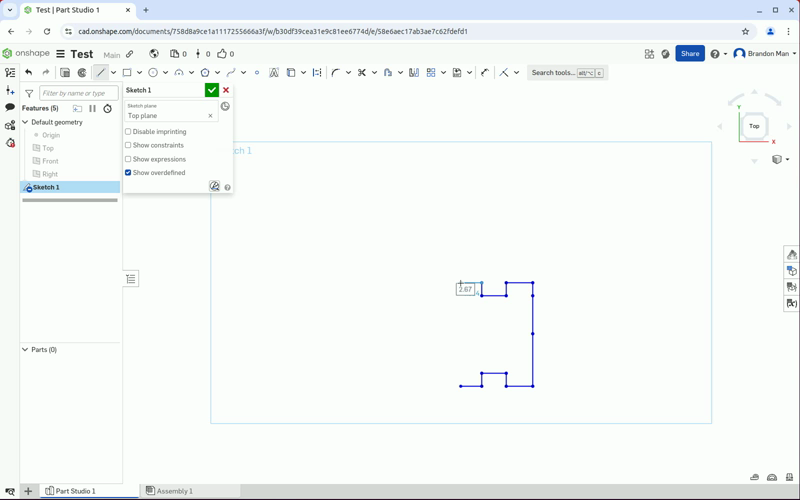
key_up(shift)
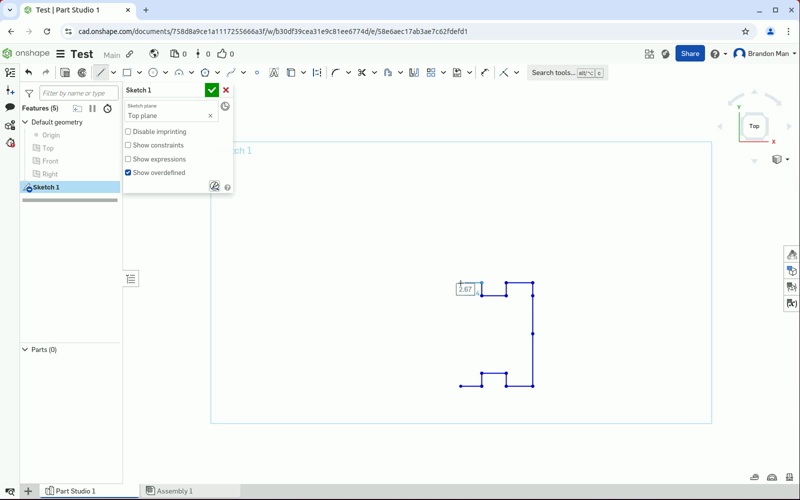
key_down(shift)
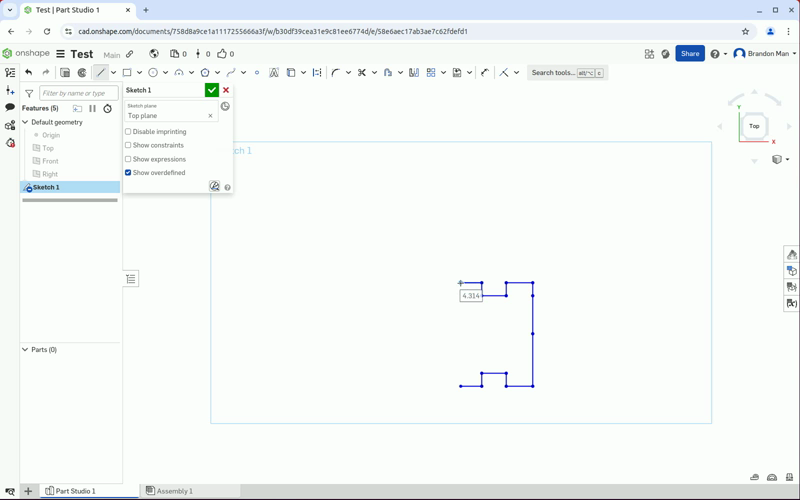
mouse_move(460, 386)
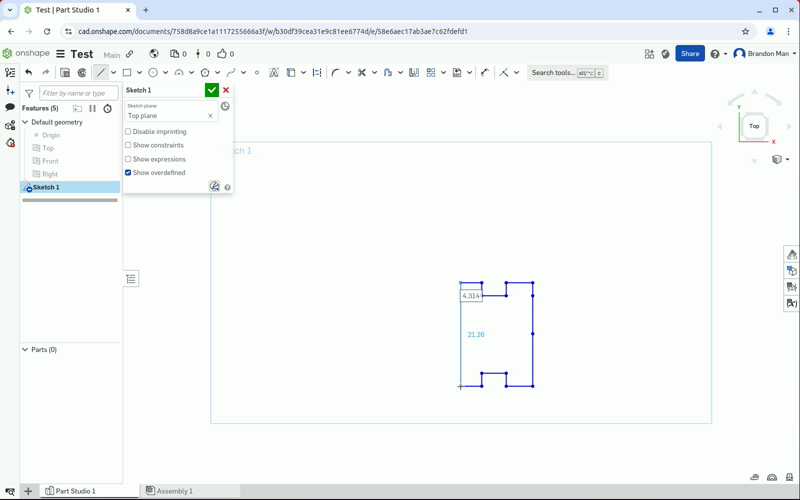
key_up(shift)
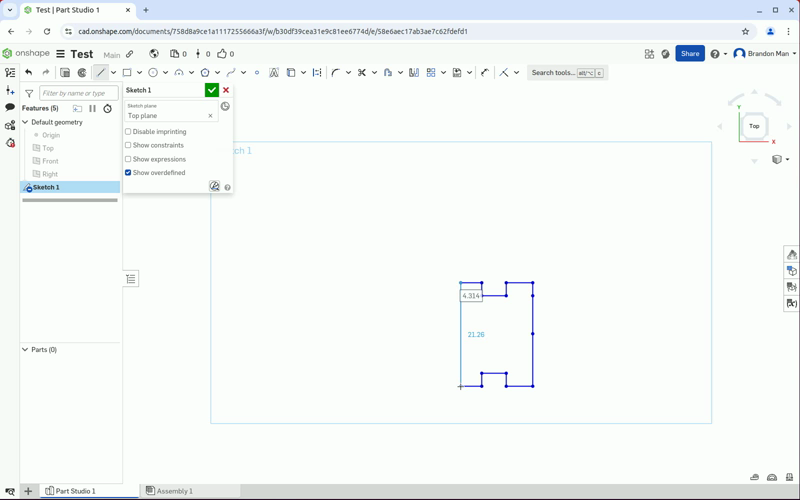
click(460, 386)
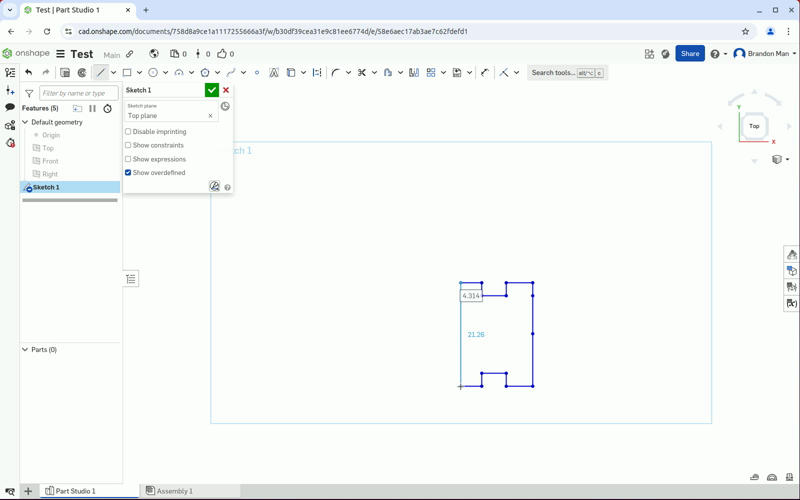
key(esc)
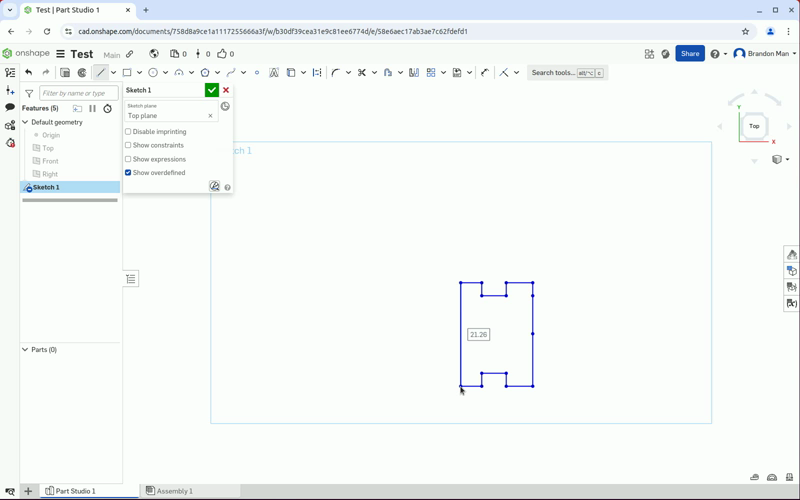
mouse_move(473, 354)
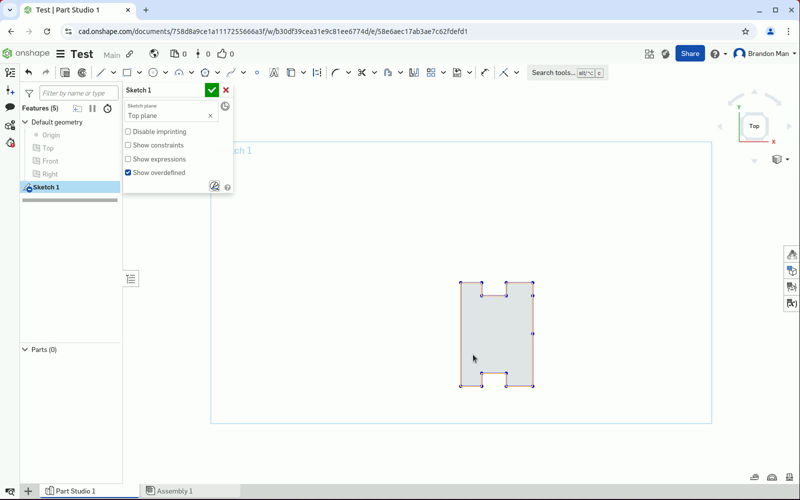
click(473, 354)
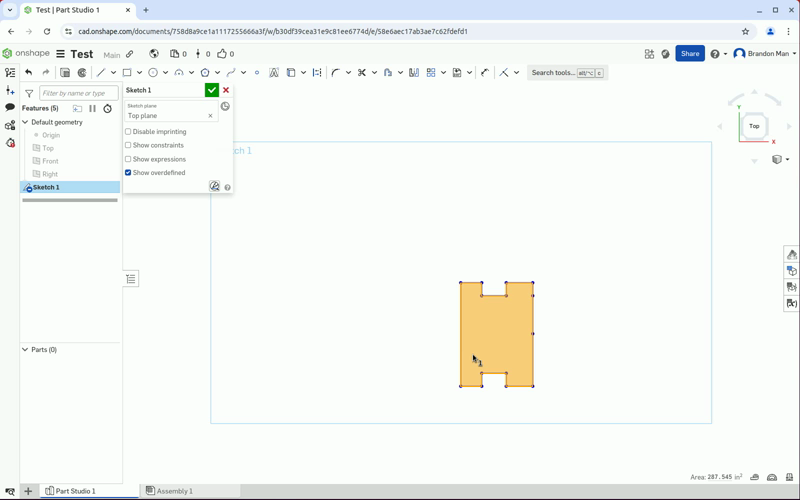
mouse_move(73, 352)
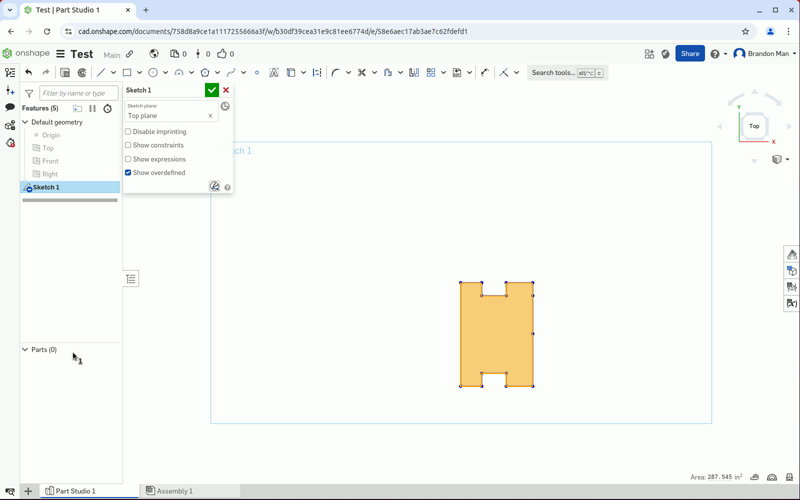
key(shift+y)
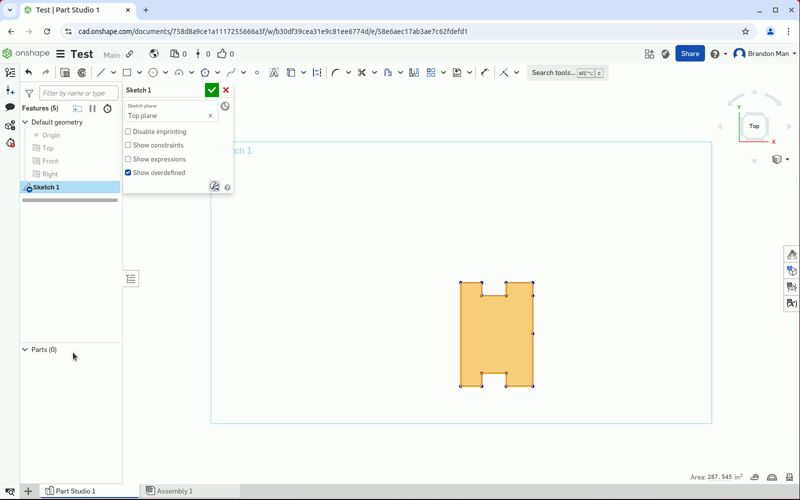
key(shift+e)
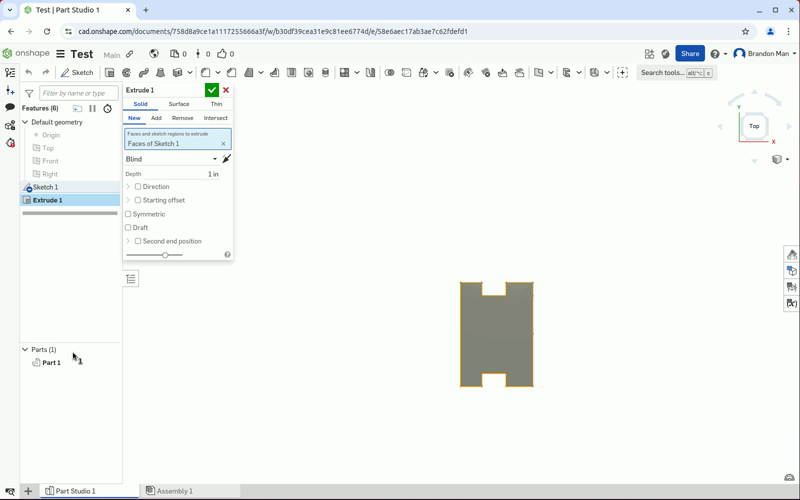
mouse_move(143, 106)
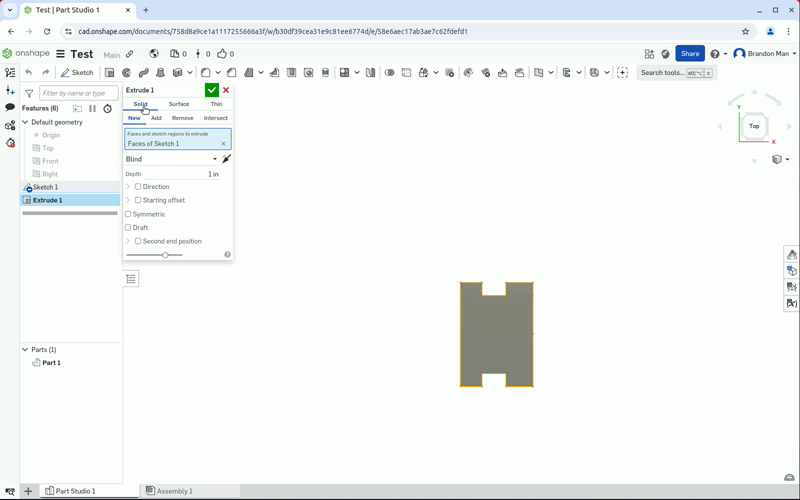
click(143, 106)
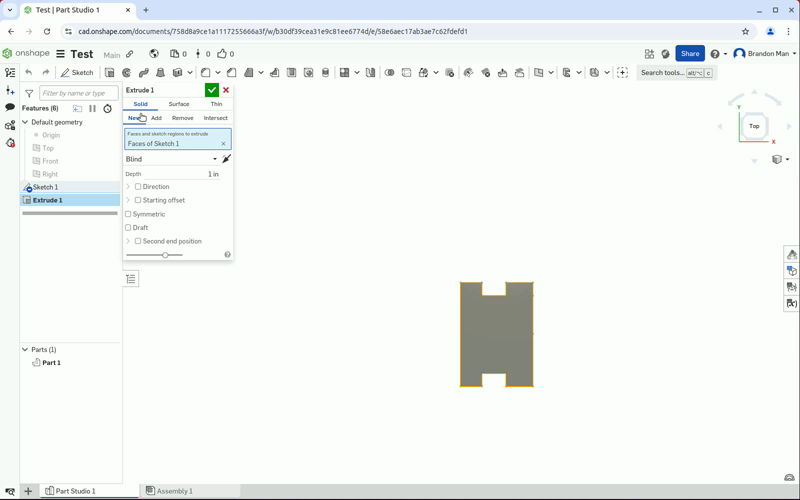
mouse_move(137, 120)
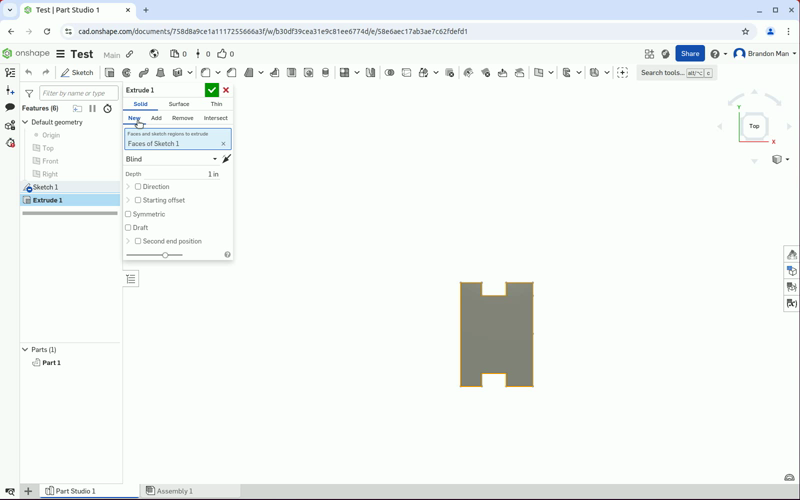
click(137, 120)
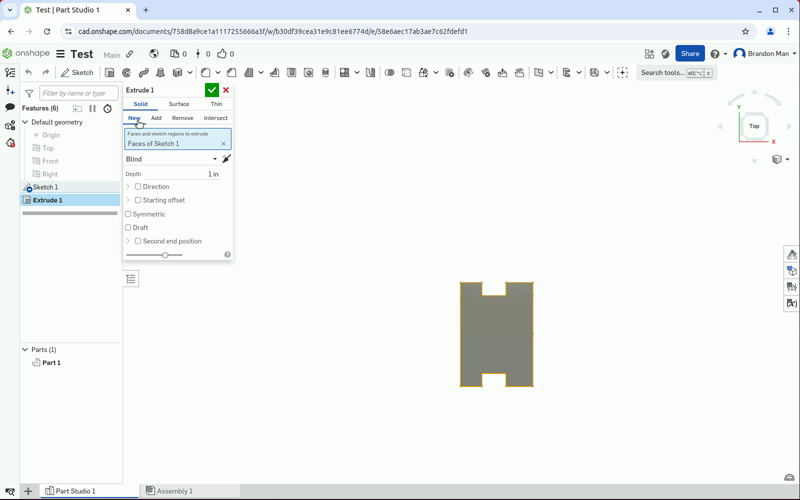
key(tab, 4)
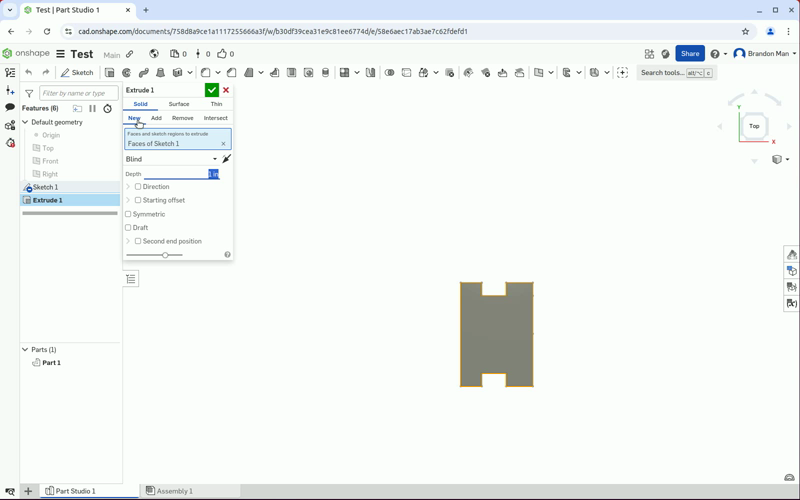
text(1.926)
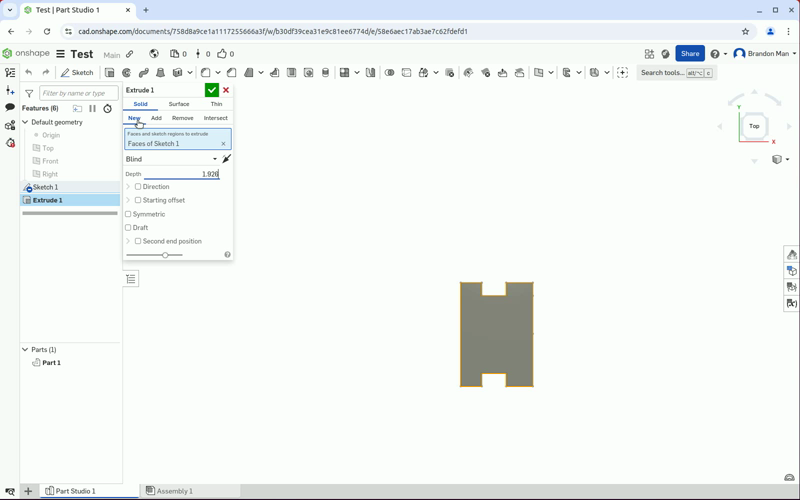
key(enter)
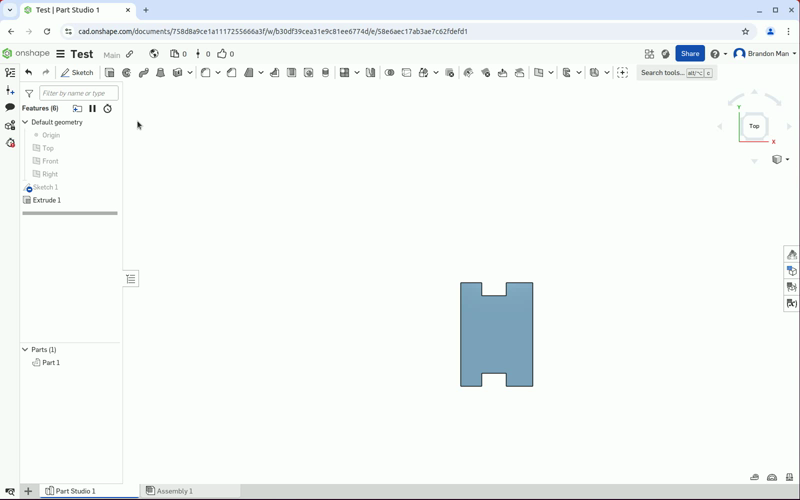
key(shift+h)
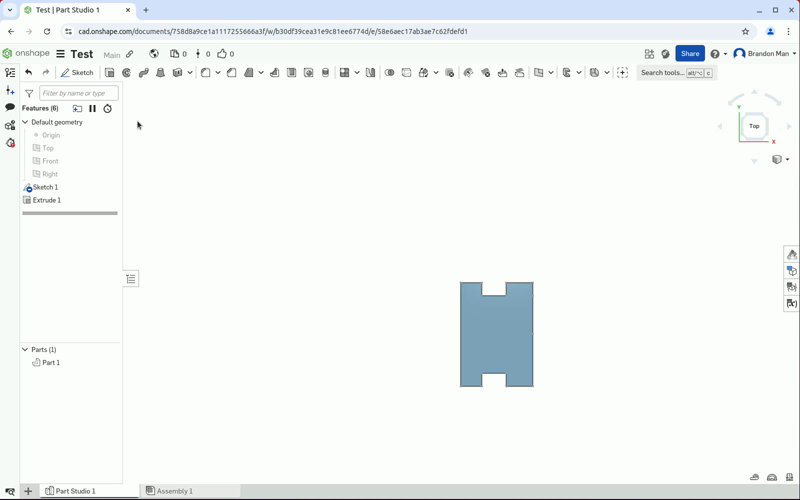
key(shift+h)
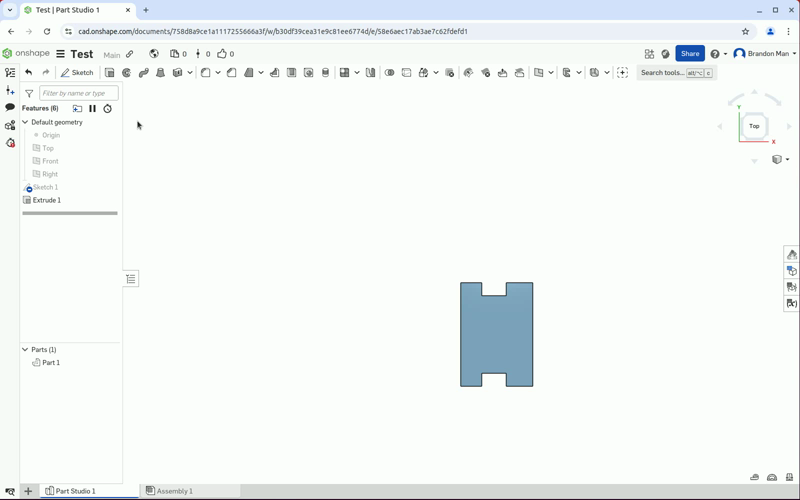
mouse_move(73, 189)
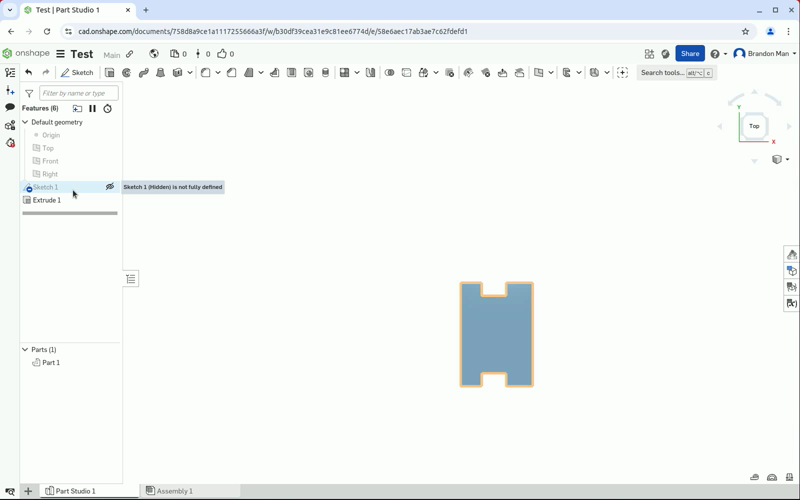
click(73, 189)
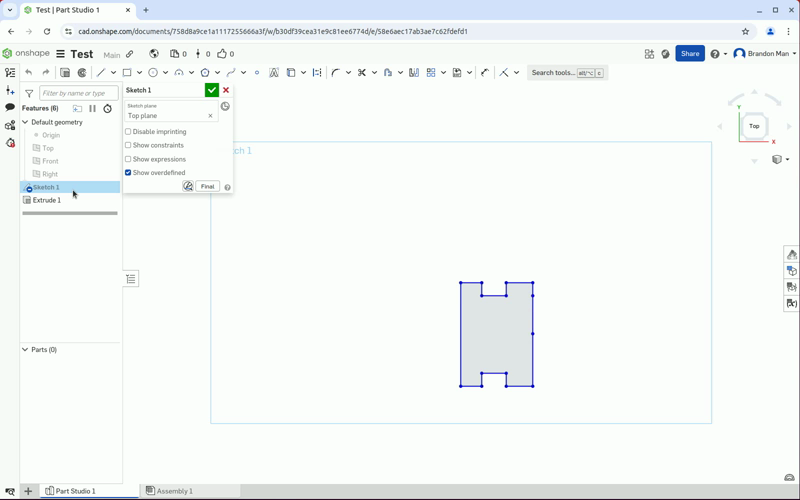
mouse_move(229, 92)
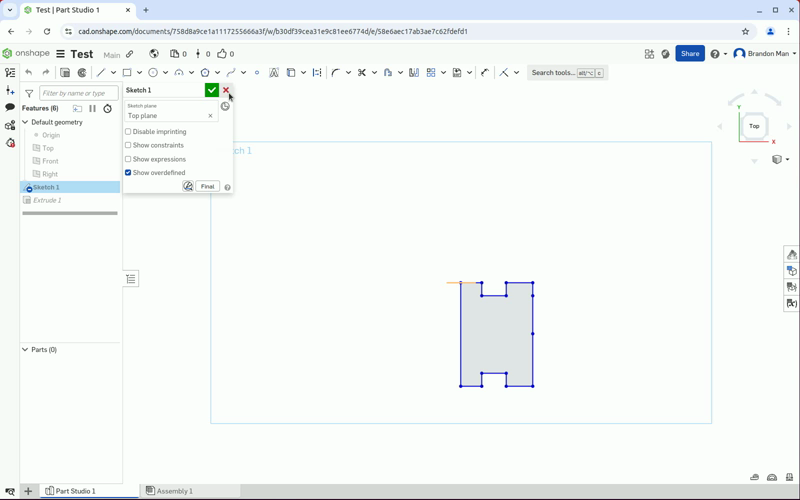
click(229, 92)
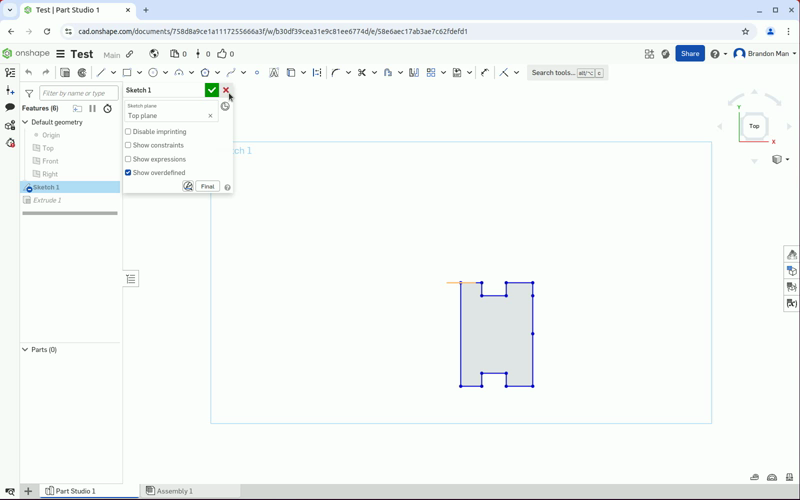
key(shift+s)
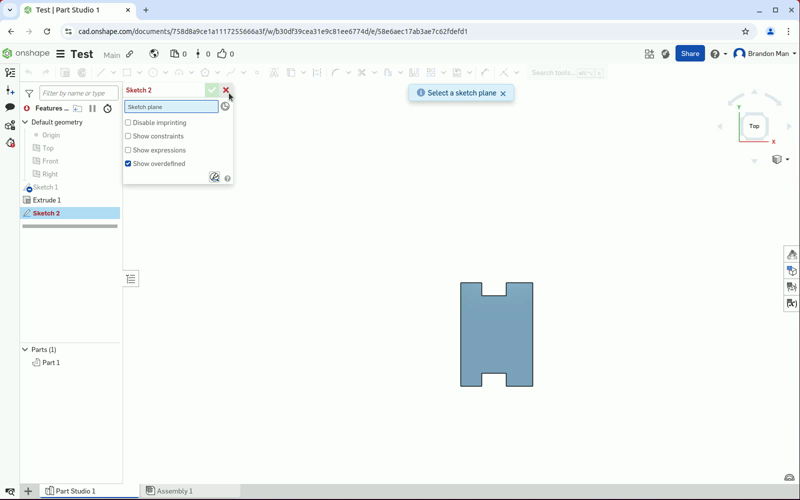
mouse_move(73, 150)
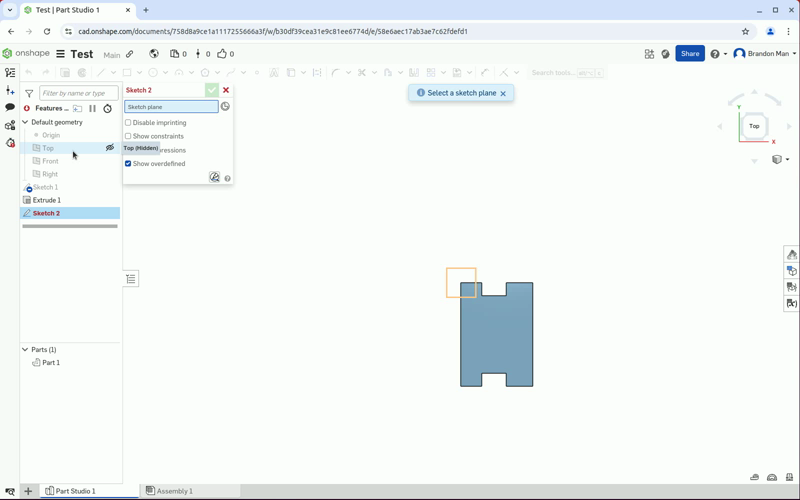
click(73, 150)
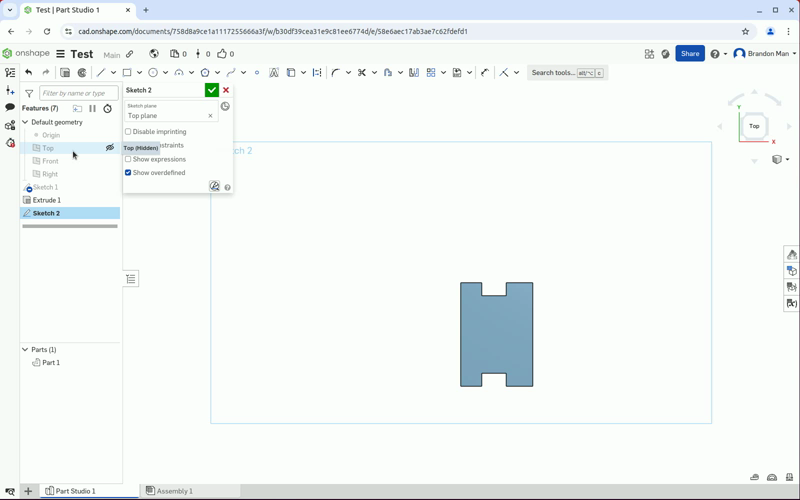
mouse_move(73, 352)
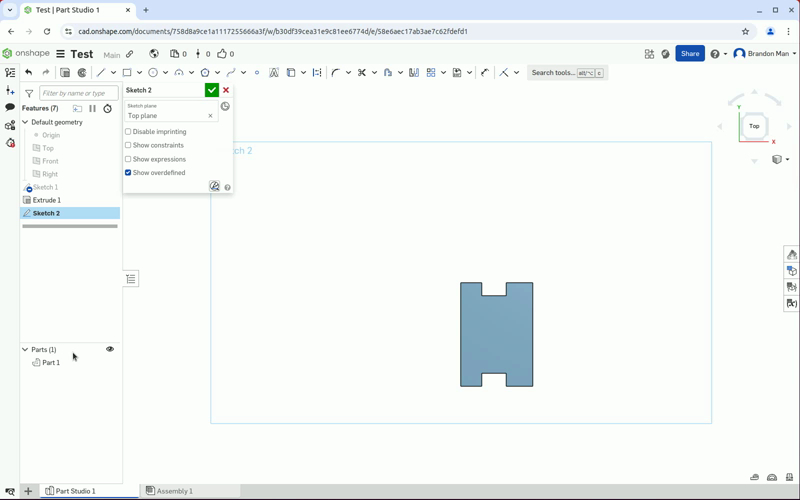
key(y)
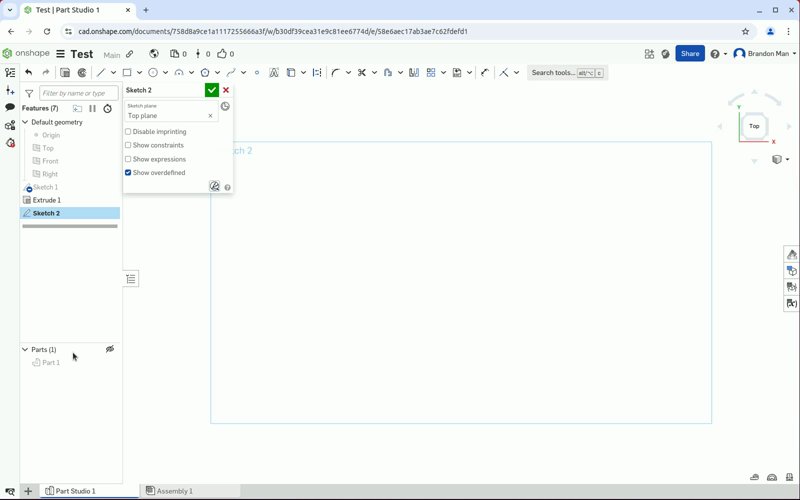
key(l)
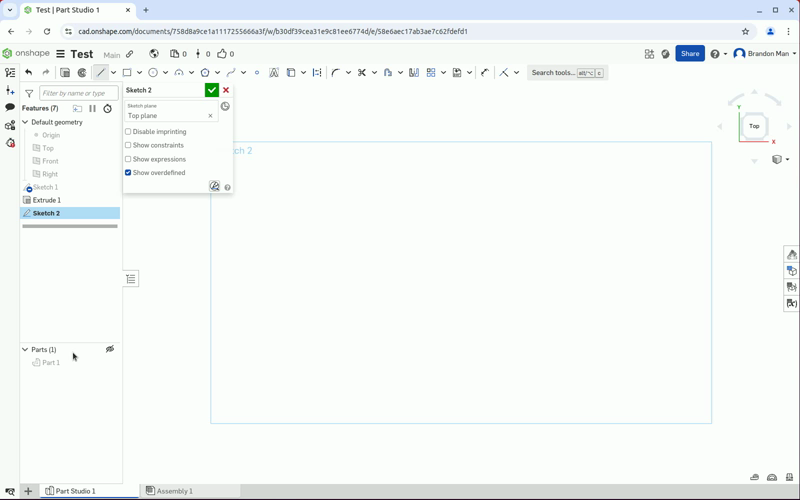
key_down(shift)
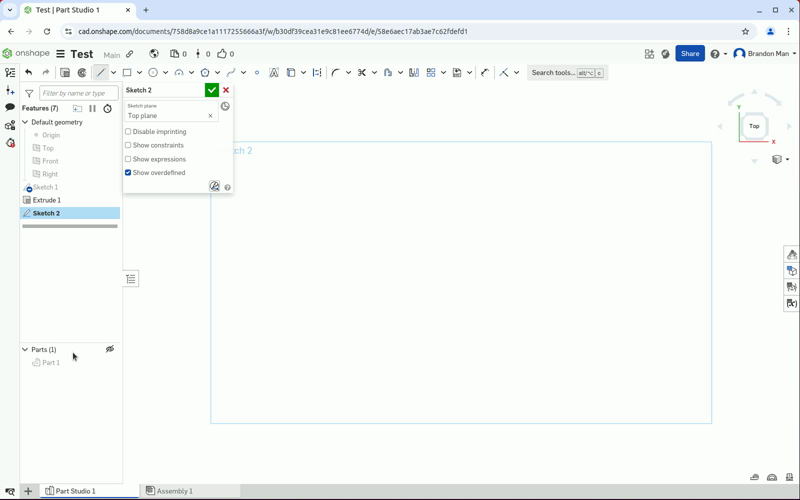
mouse_move(532, 386)
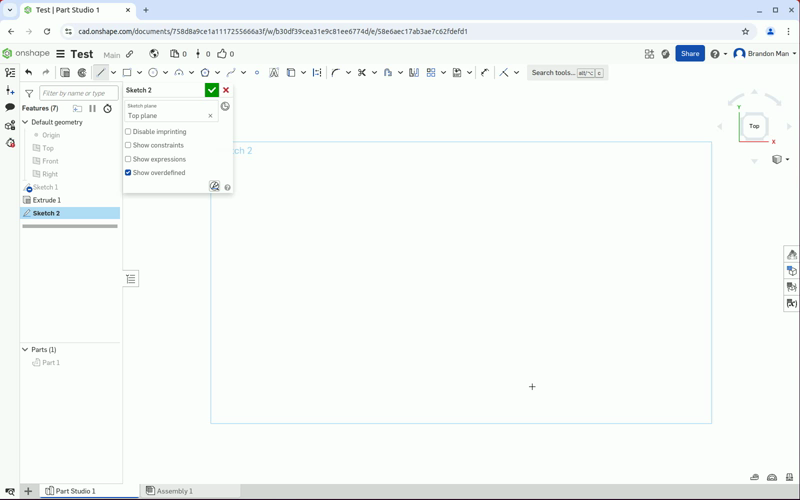
click(532, 386)
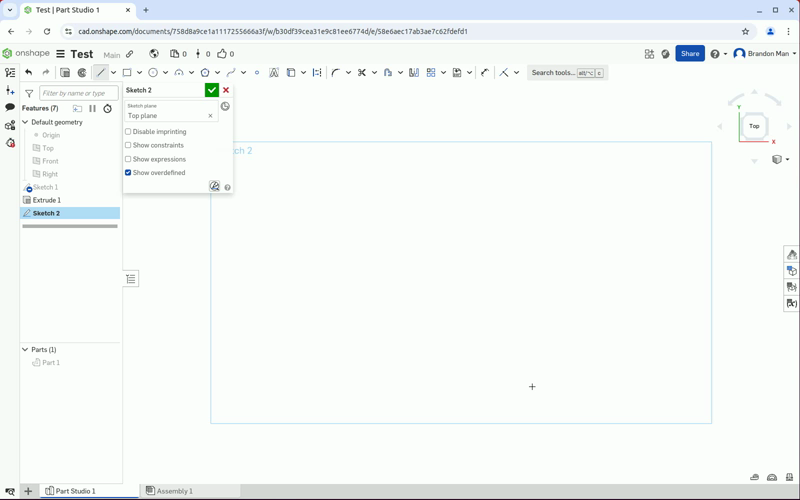
key_up(shift)
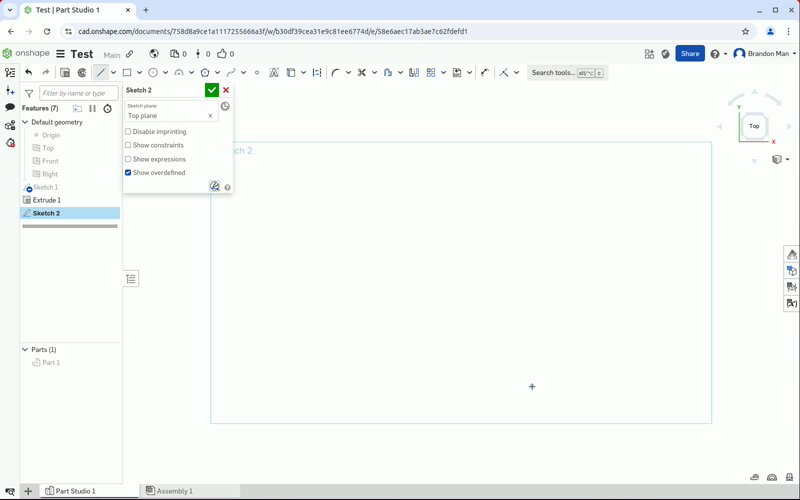
key_down(shift)
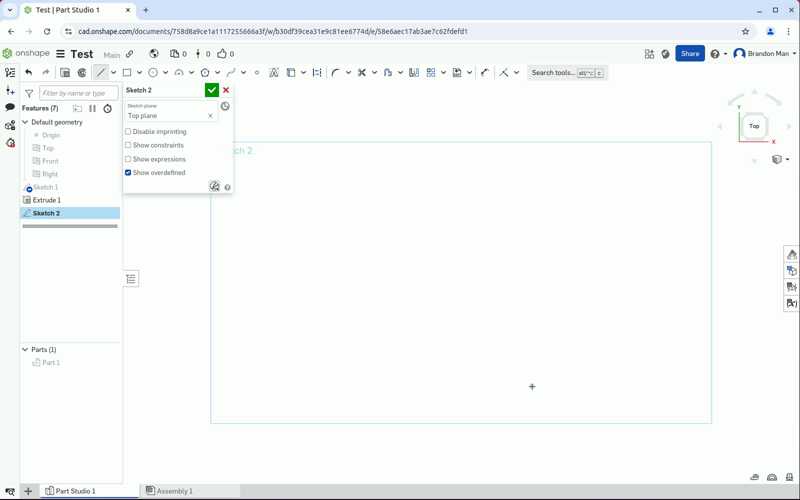
mouse_move(562, 386)
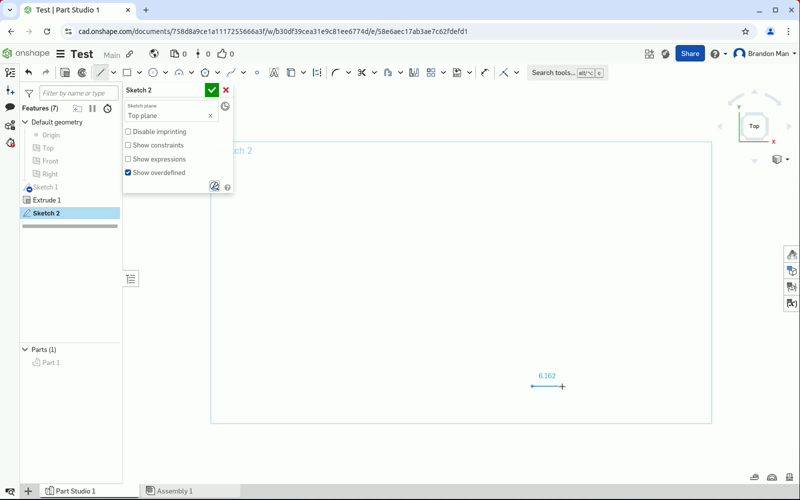
mouse_move(549, 386)
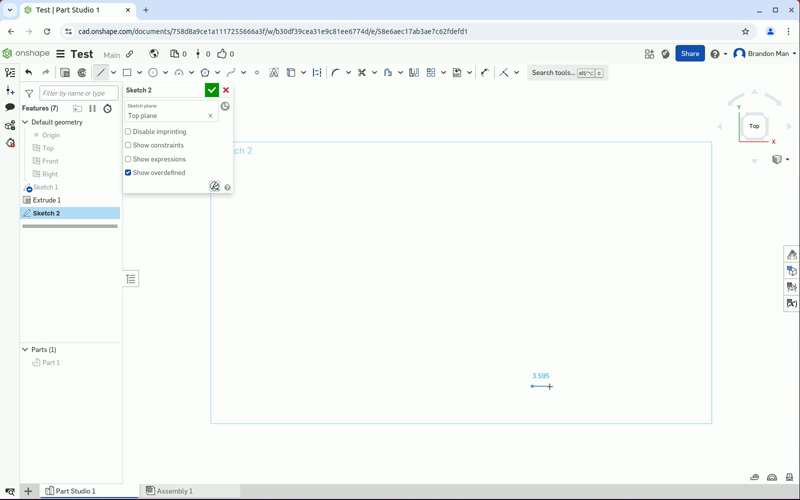
click(549, 386)
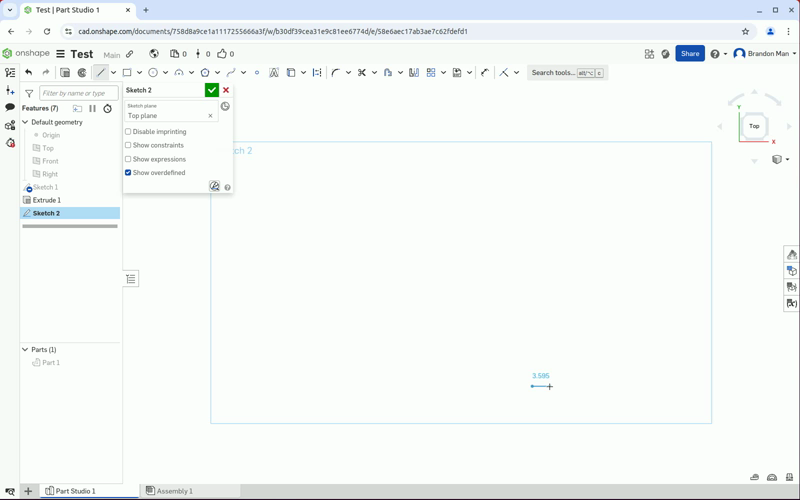
key_up(shift)
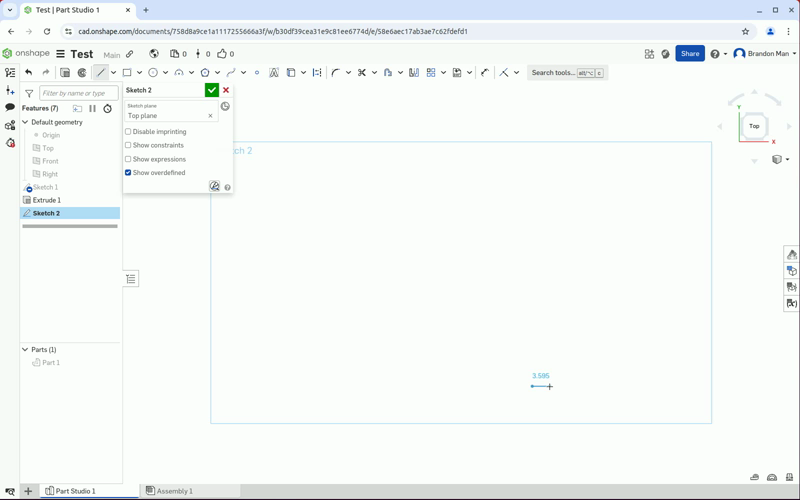
key_down(shift)
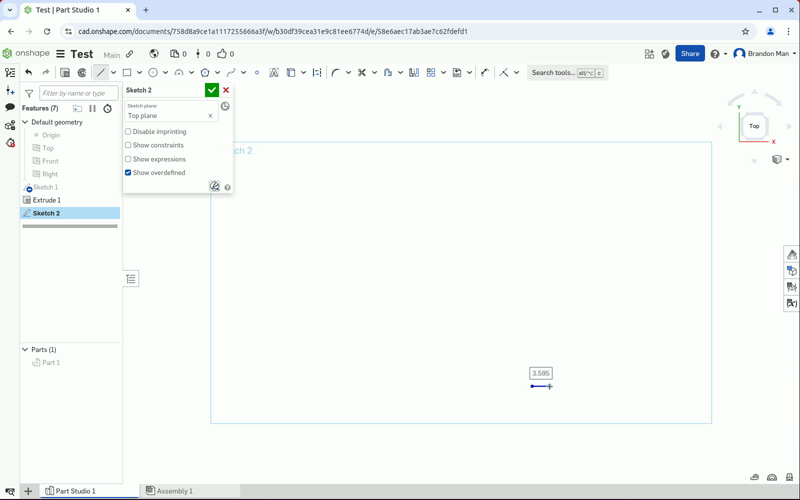
mouse_move(579, 386)
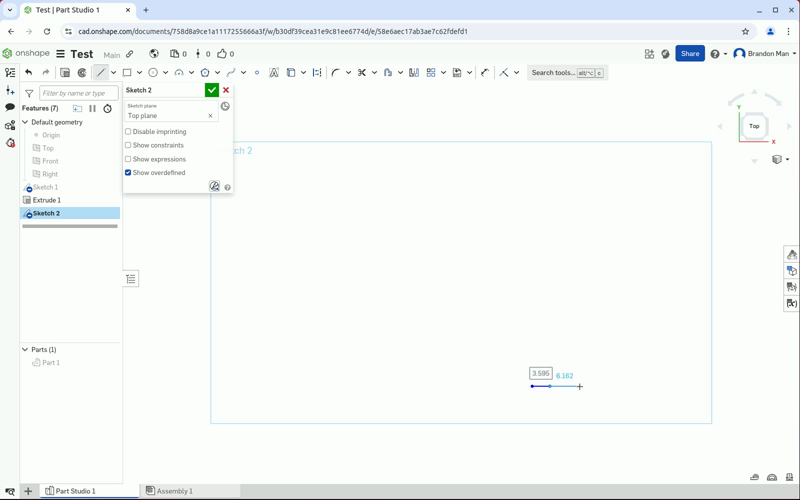
mouse_move(549, 333)
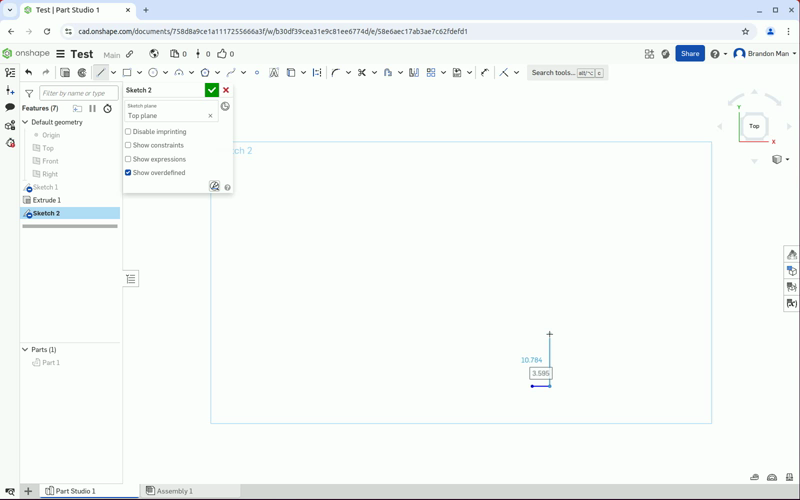
click(549, 333)
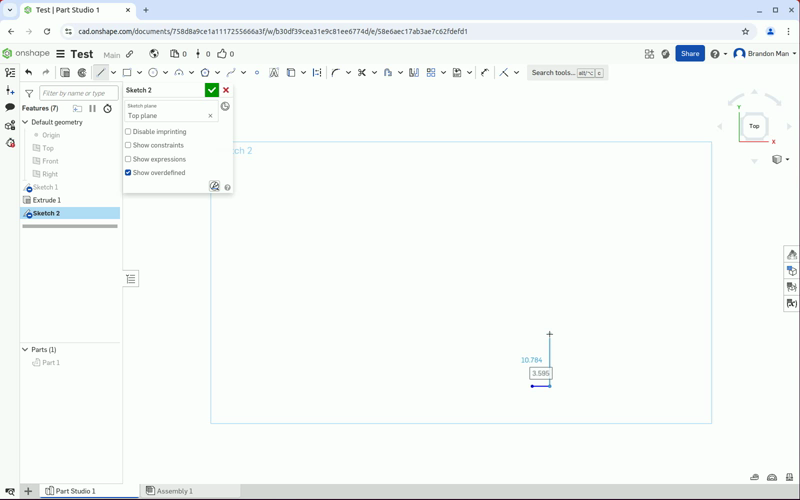
key_up(shift)
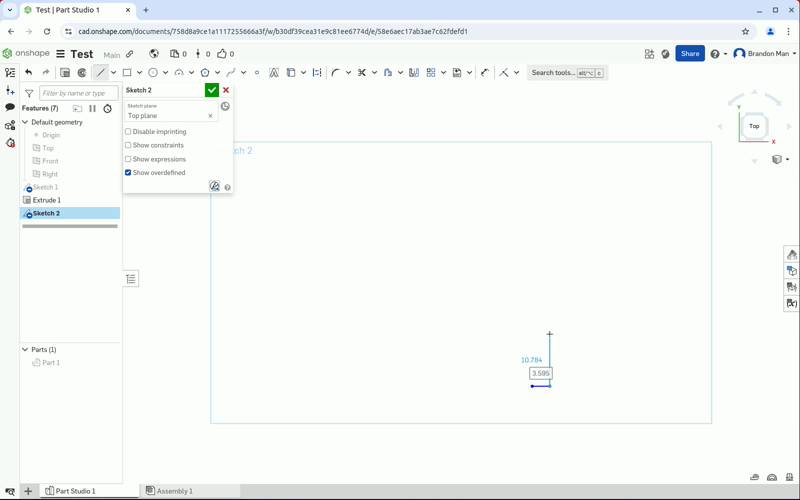
key_down(shift)
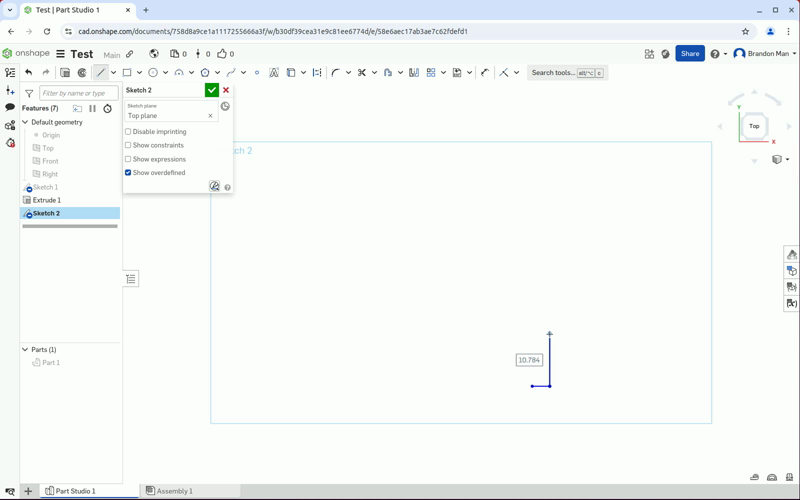
mouse_move(579, 333)
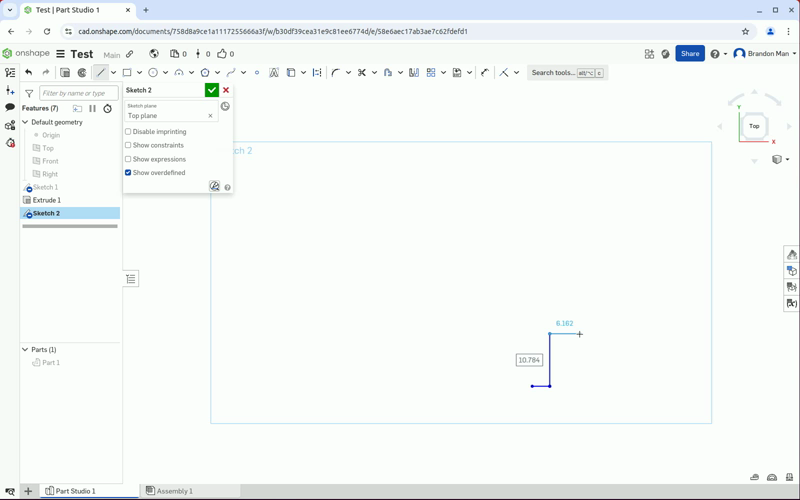
mouse_move(532, 333)
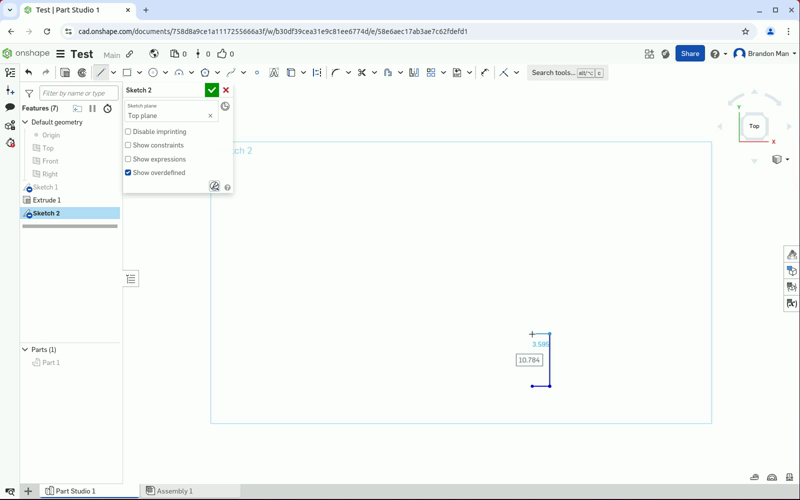
click(532, 333)
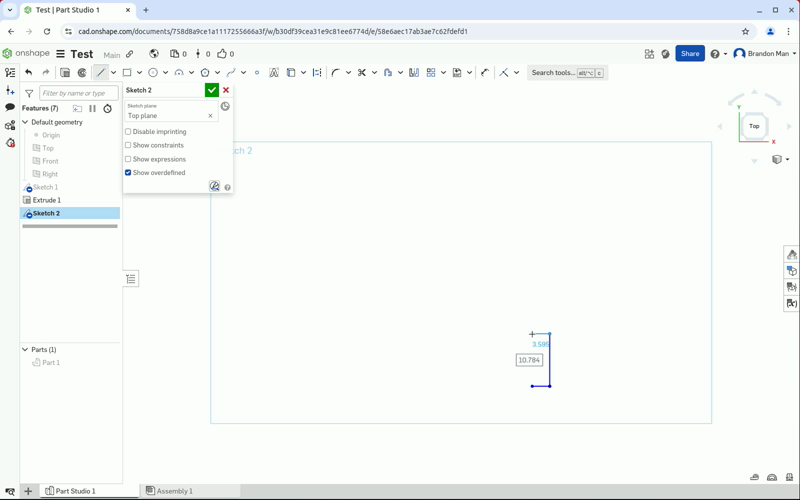
key_up(shift)
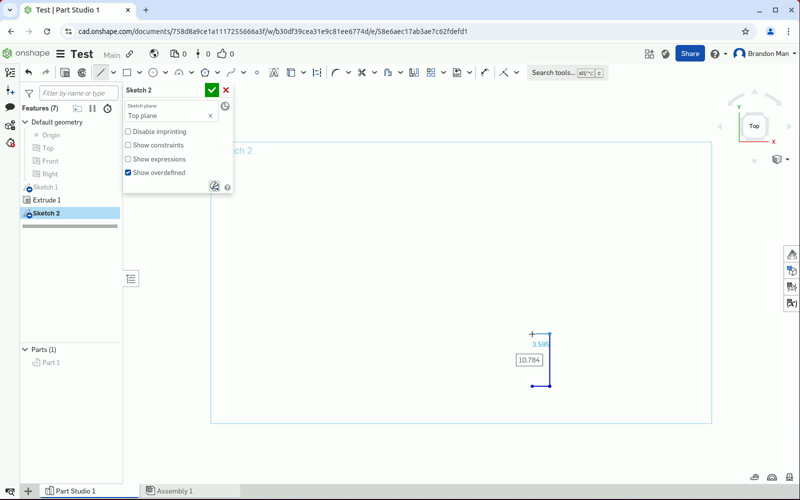
mouse_move(562, 333)
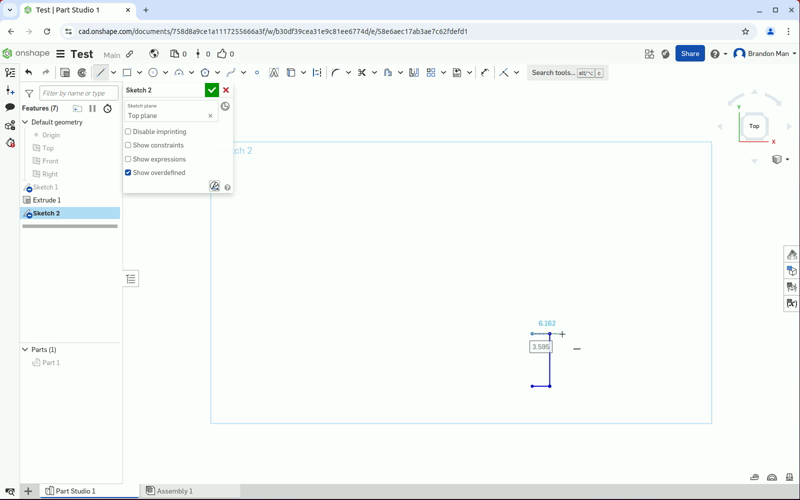
key_down(shift)
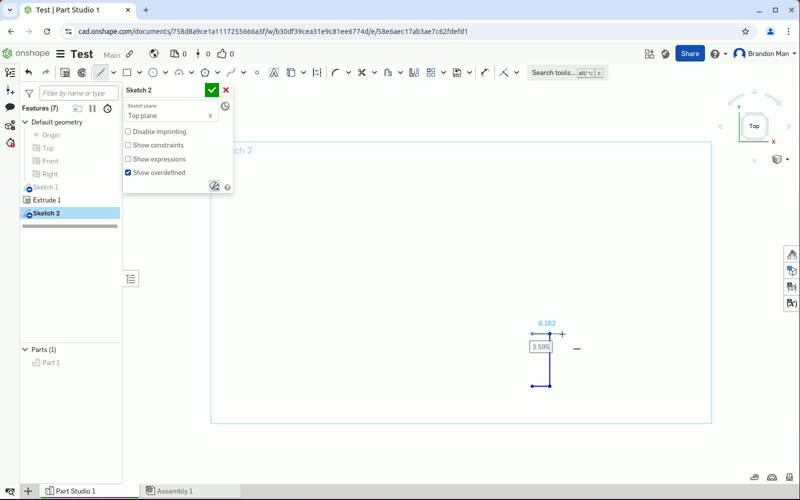
mouse_move(532, 386)
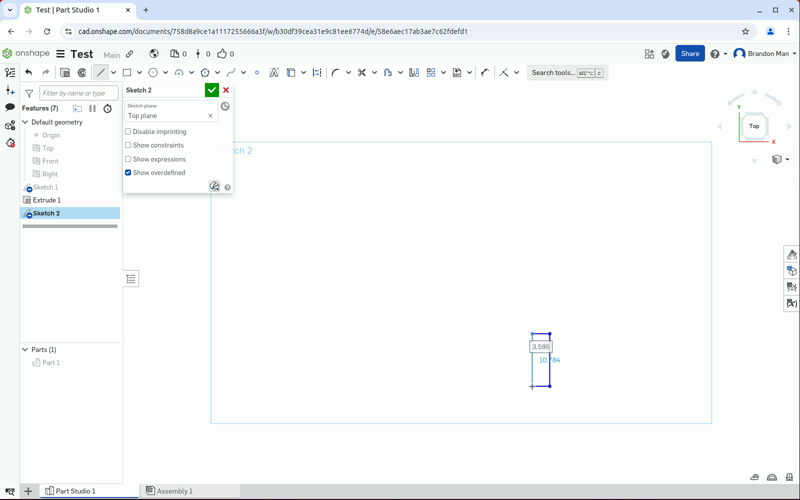
key_up(shift)
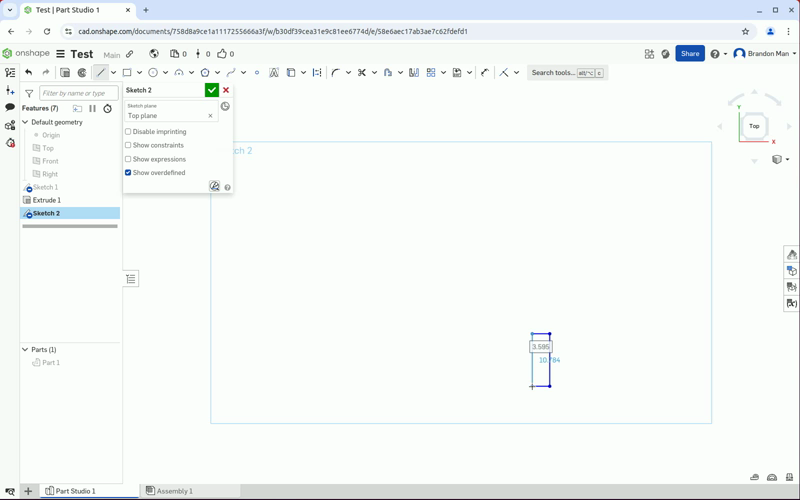
click(532, 386)
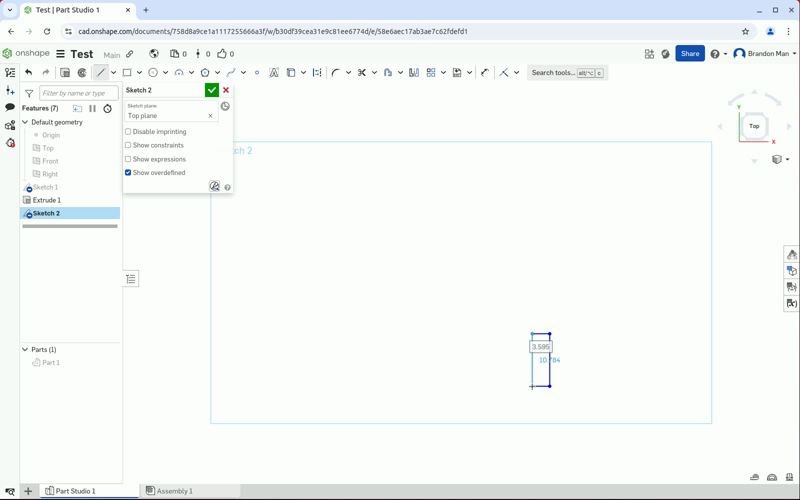
key(esc)
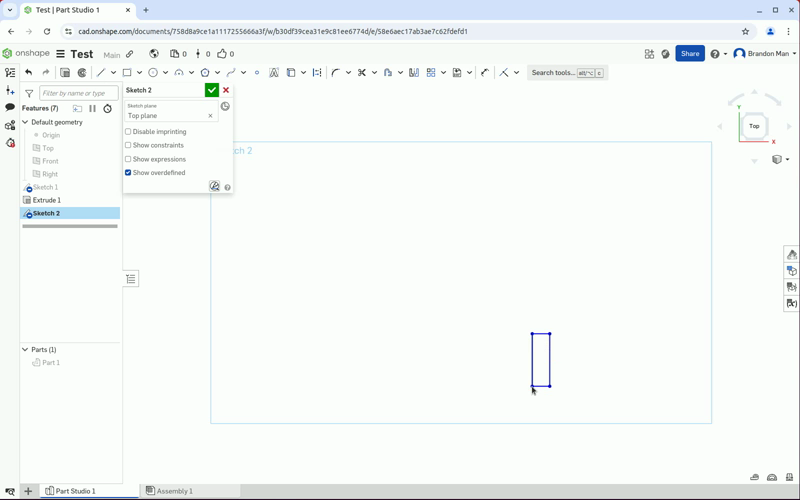
mouse_move(539, 344)
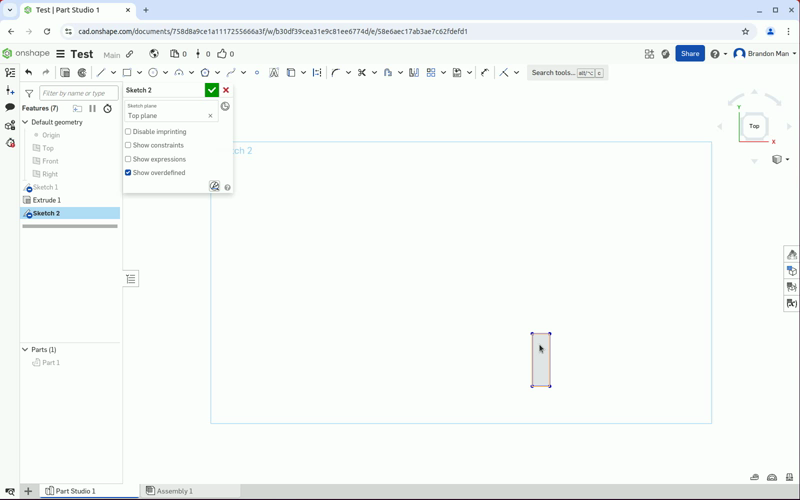
scroll(6)
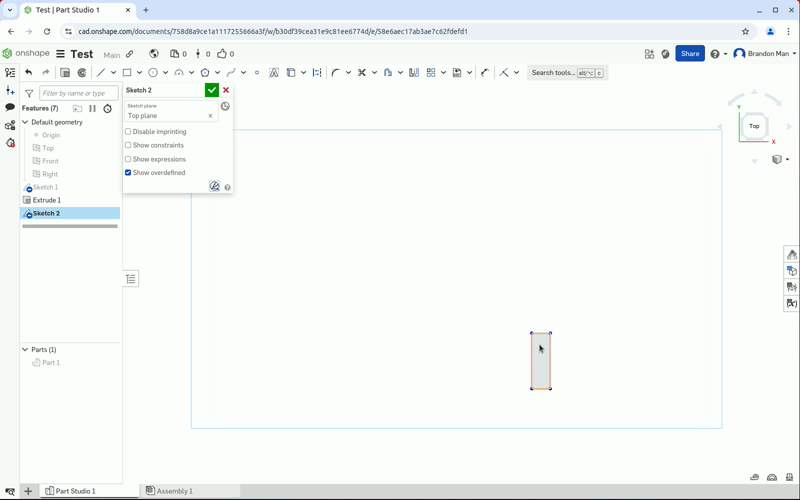
scroll(6)
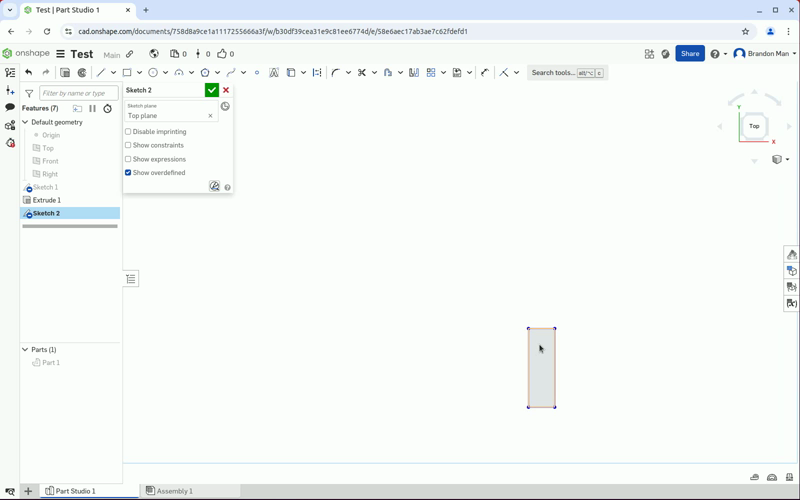
scroll(6)
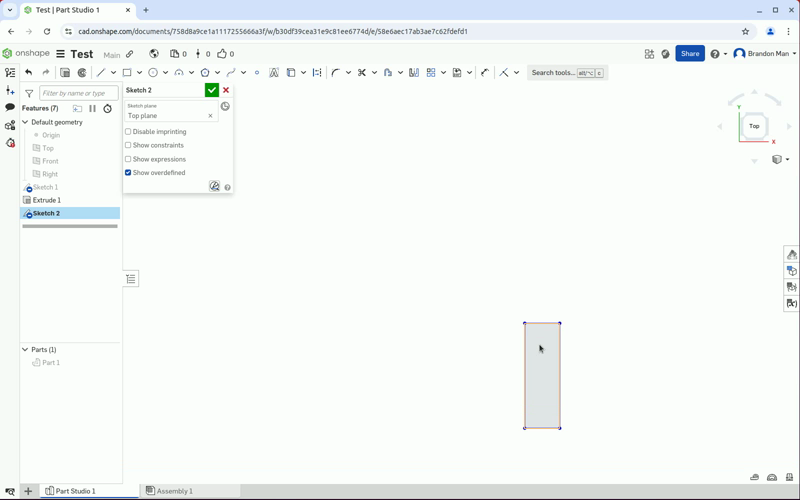
scroll(6)
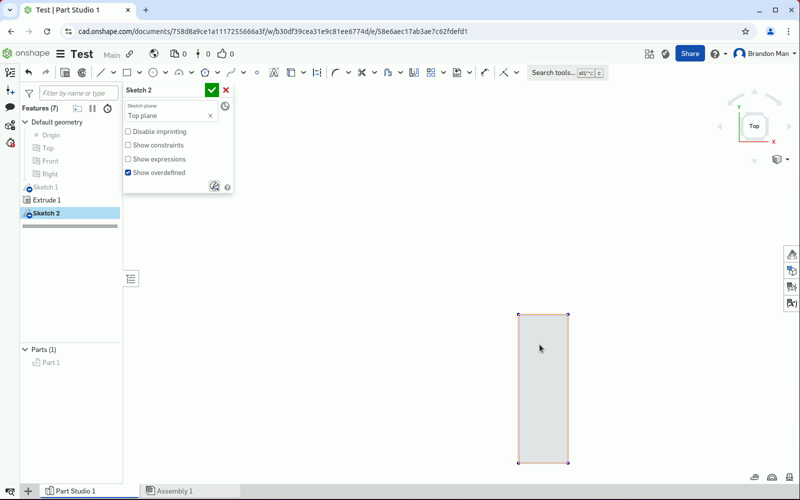
scroll(6)
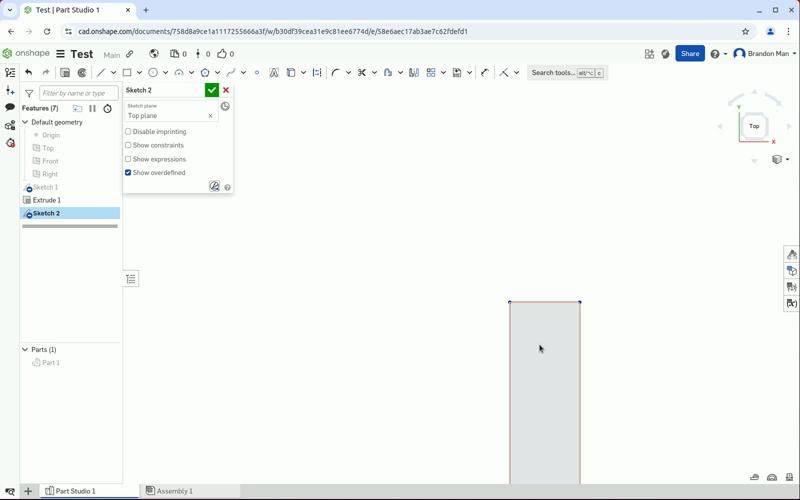
scroll(6)
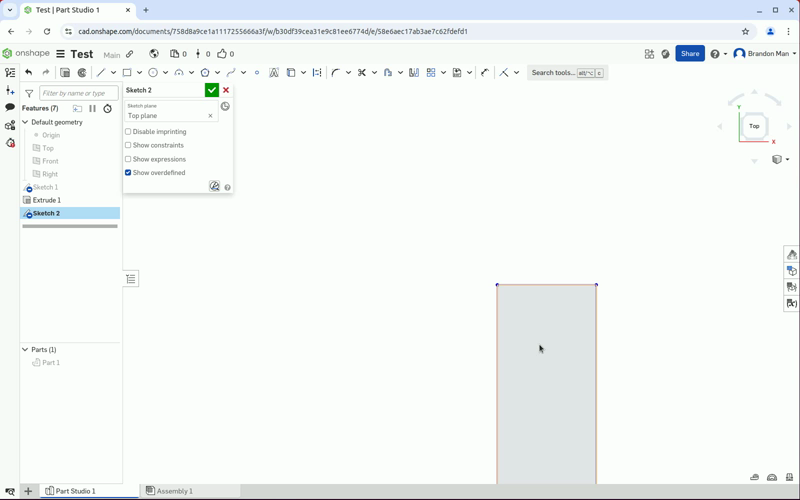
scroll(6)
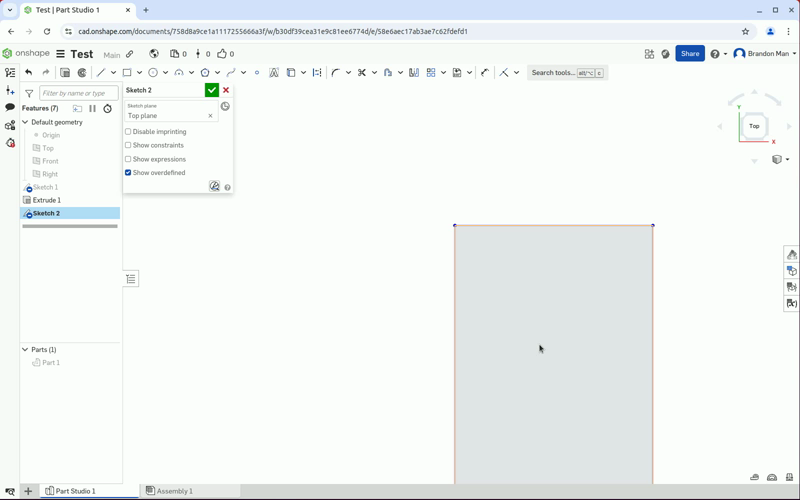
click(539, 344)
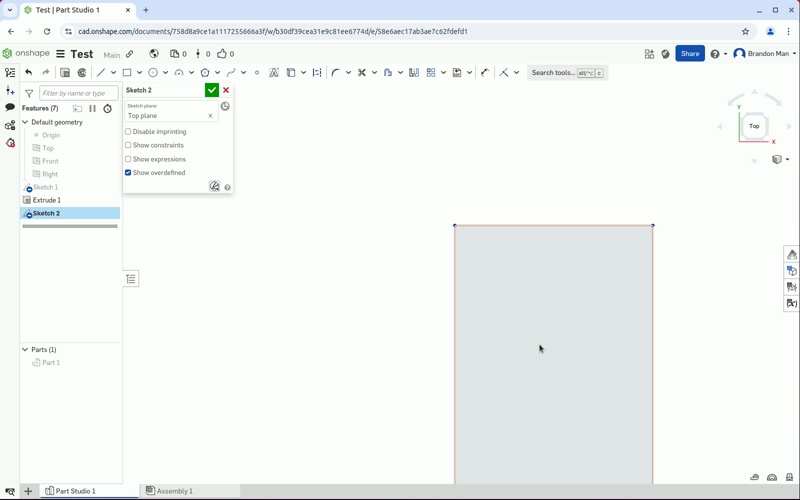
scroll(-6)
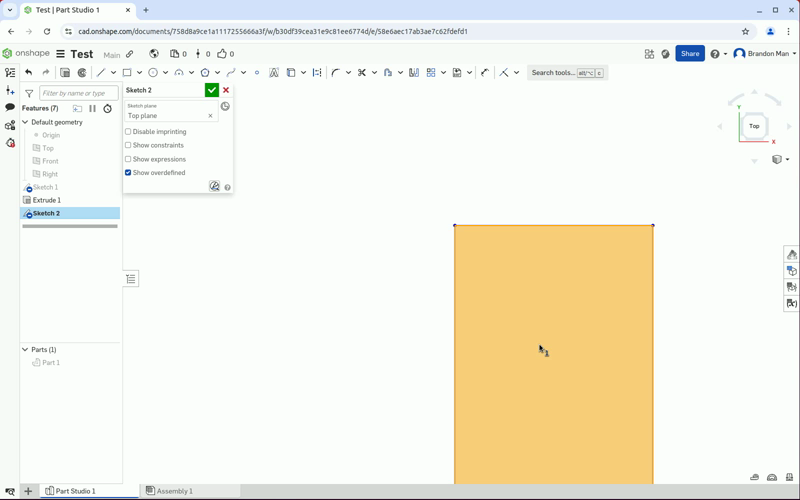
scroll(-6)
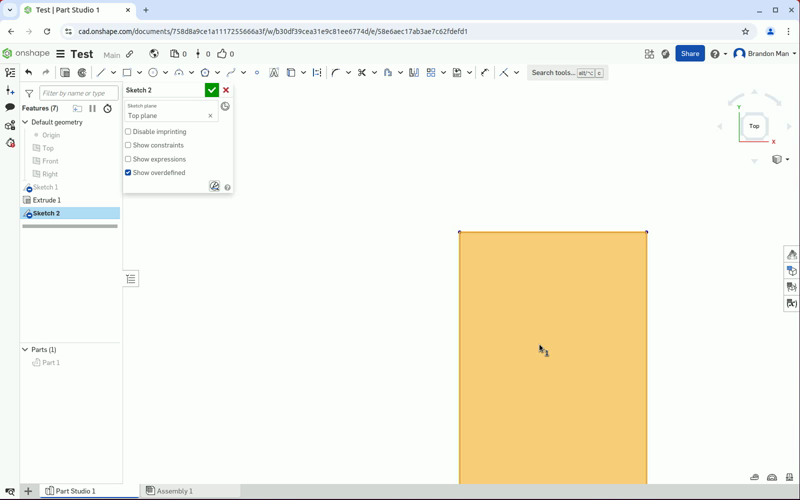
scroll(-6)
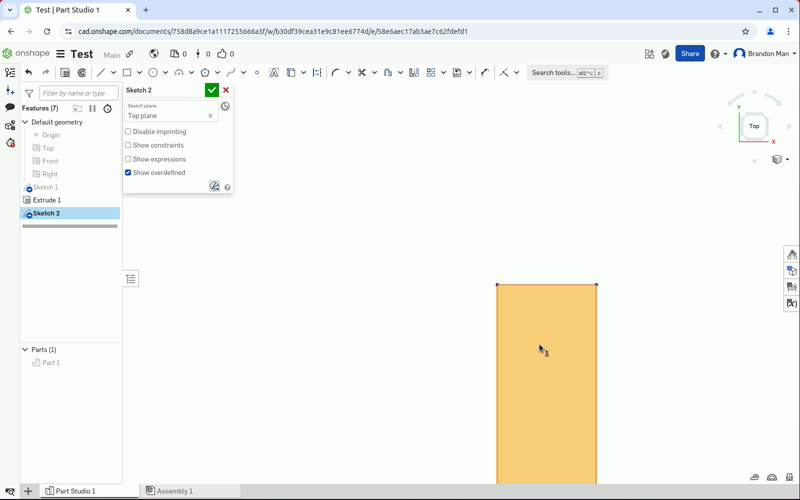
scroll(-6)
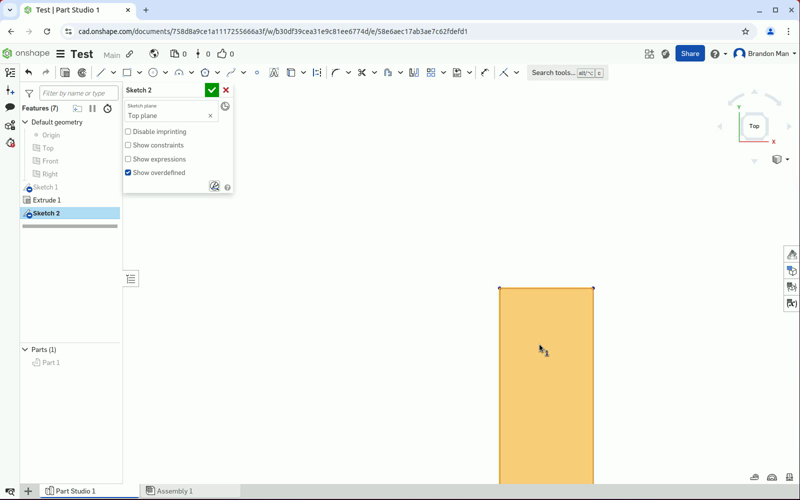
scroll(-6)
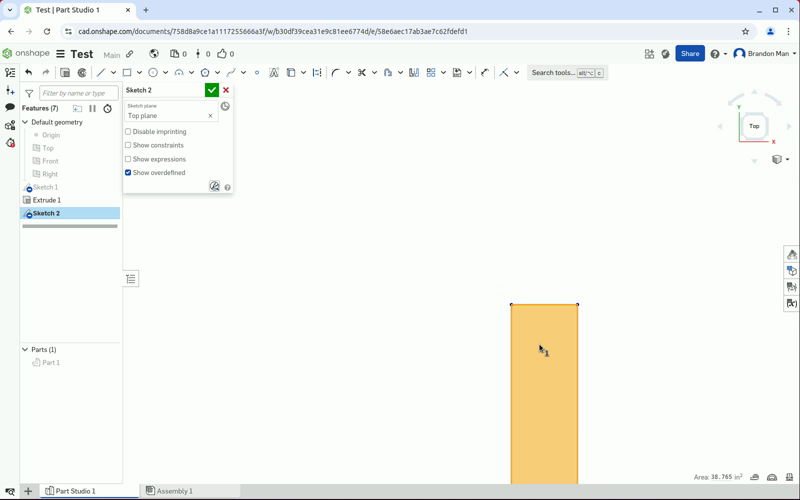
scroll(-6)
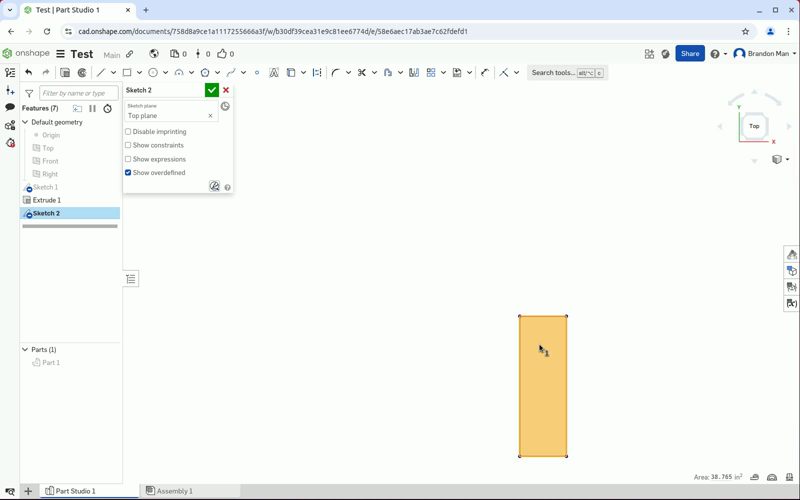
scroll(-6)
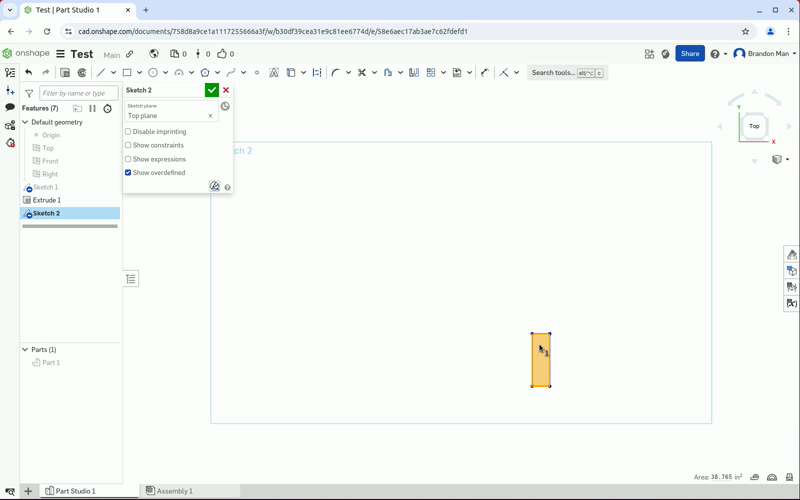
mouse_move(73, 352)
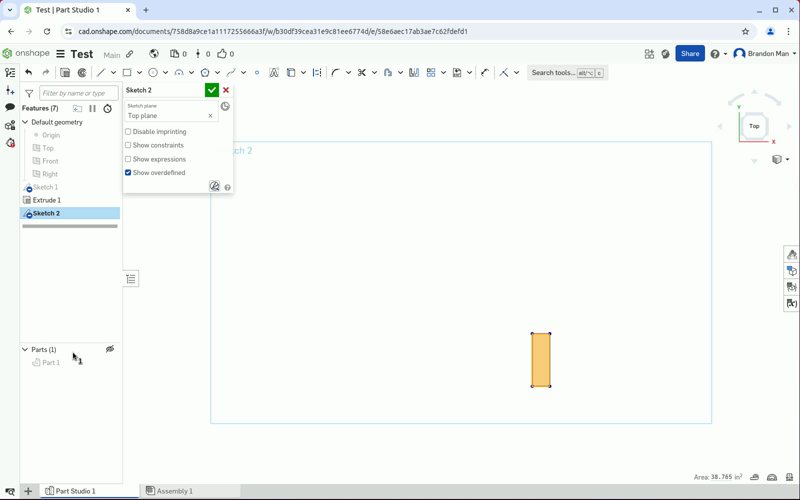
key(shift+y)
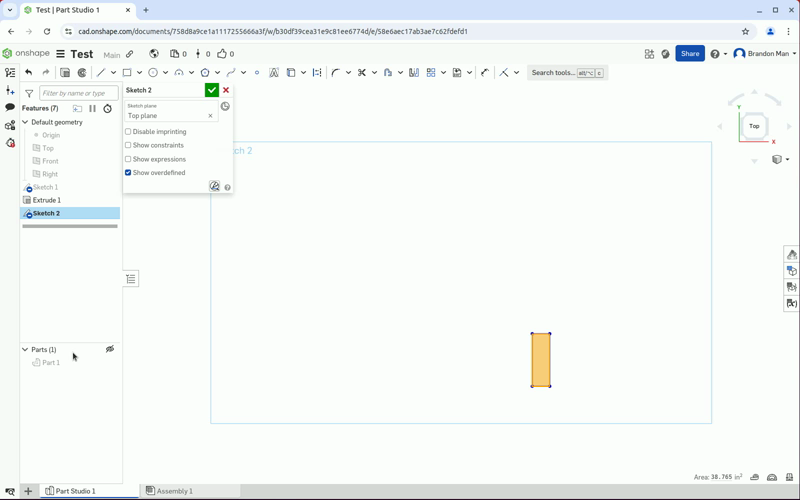
key(shift+e)
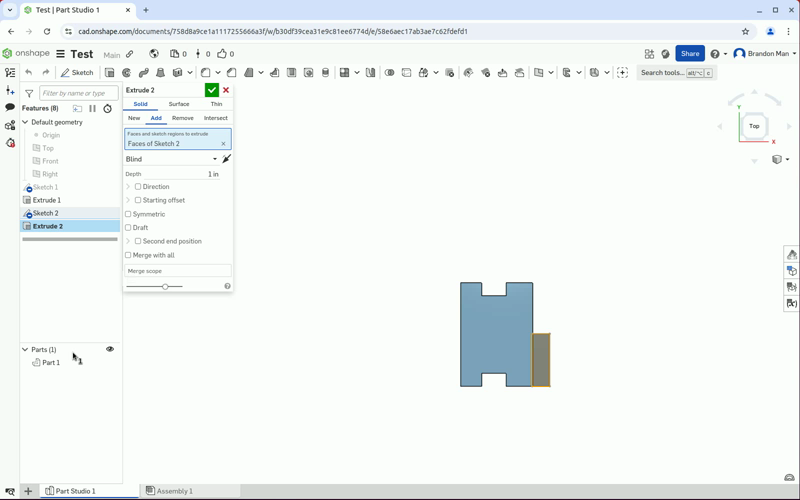
mouse_move(143, 106)
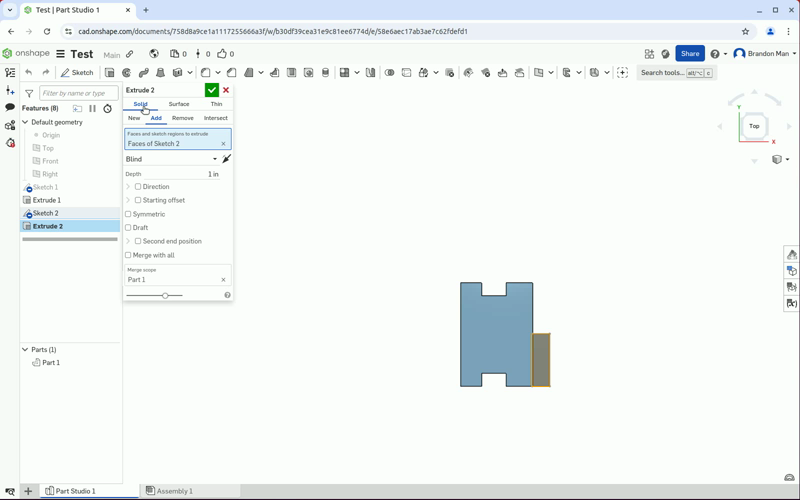
click(143, 106)
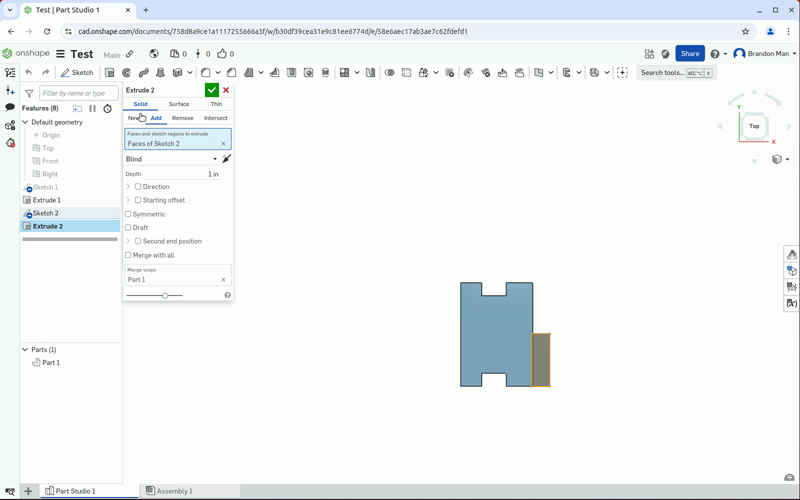
mouse_move(137, 120)
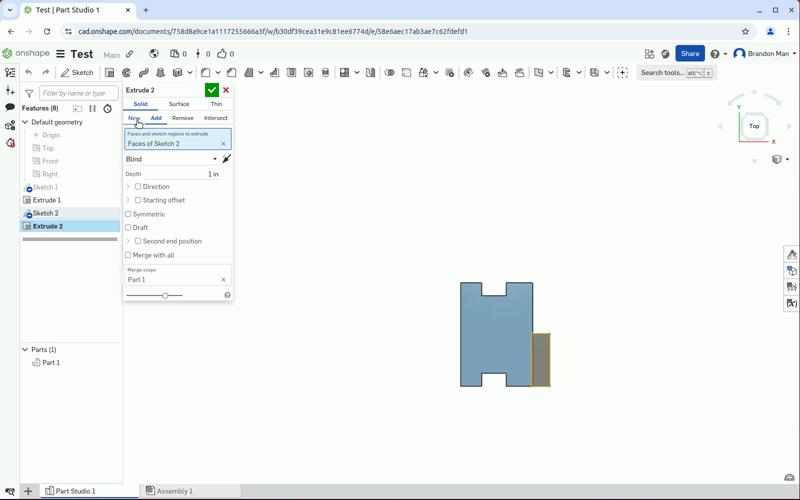
click(137, 120)
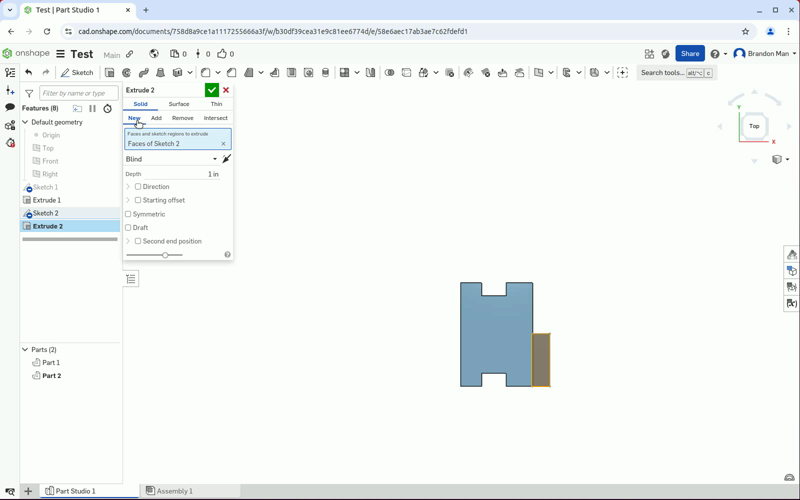
key(tab, 4)
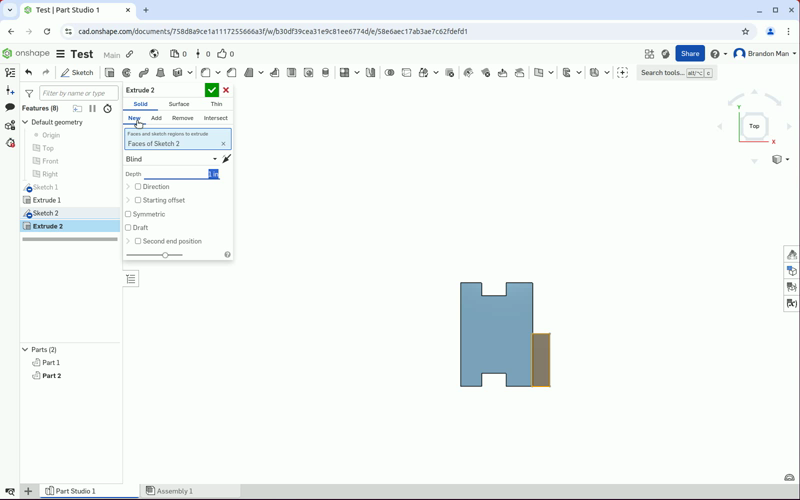
text(1.926)
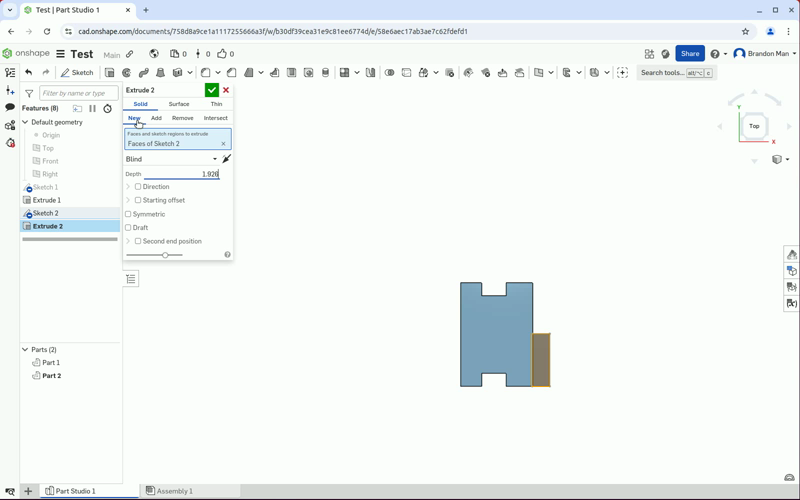
key(enter)
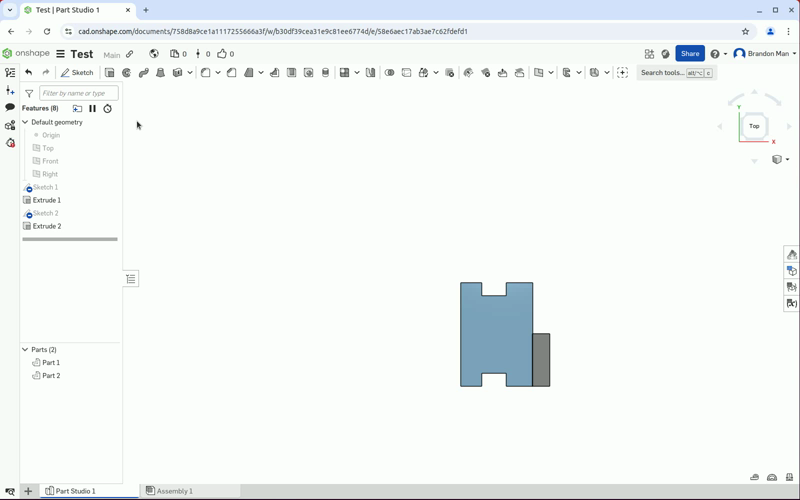
key(shift+h)
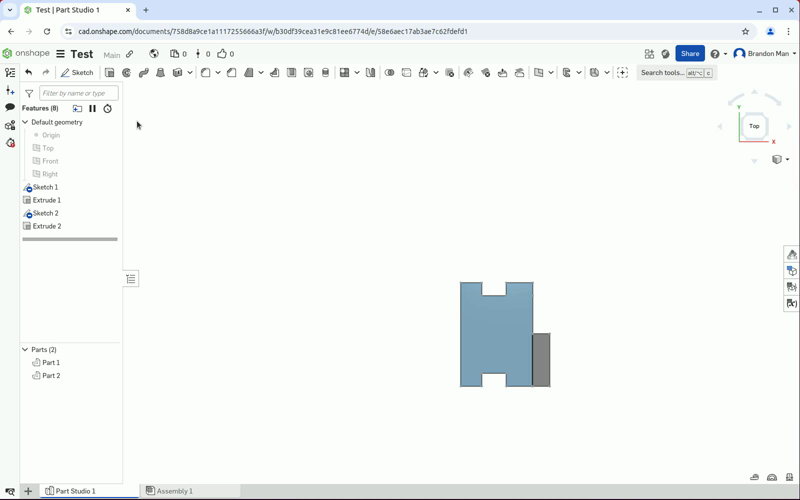
key(shift+h)
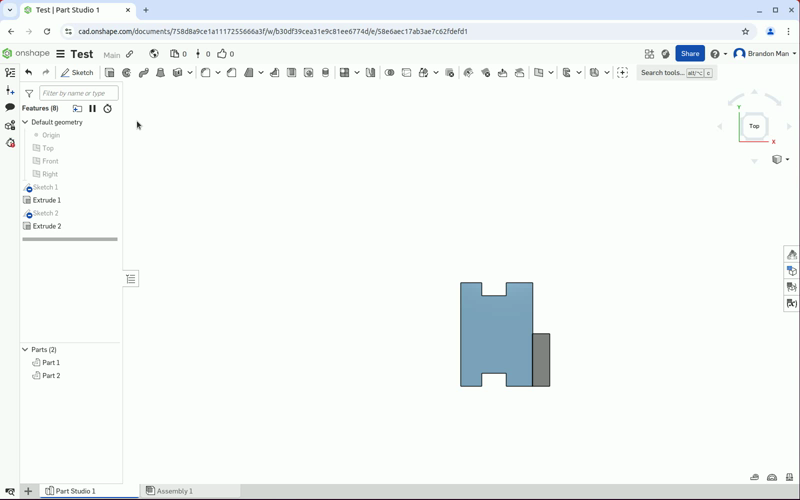
mouse_move(73, 189)
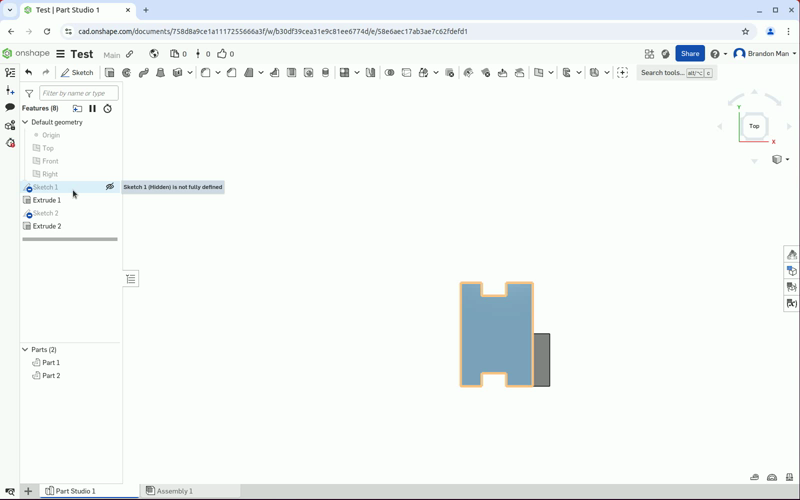
click(73, 189)
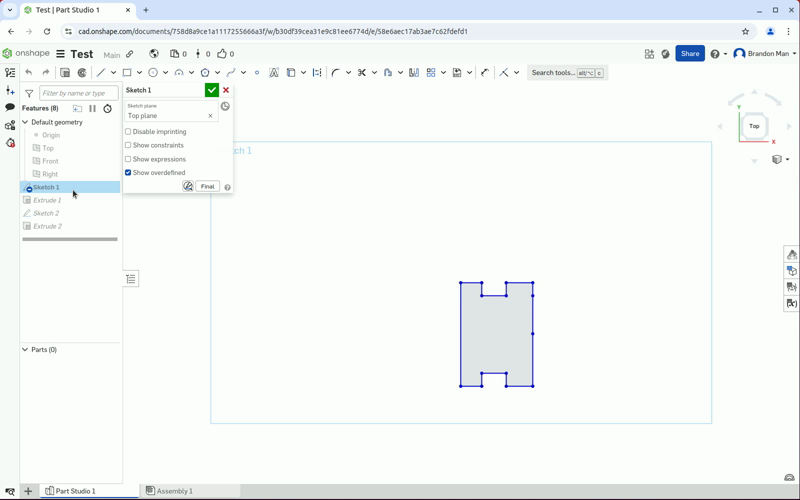
mouse_move(229, 92)
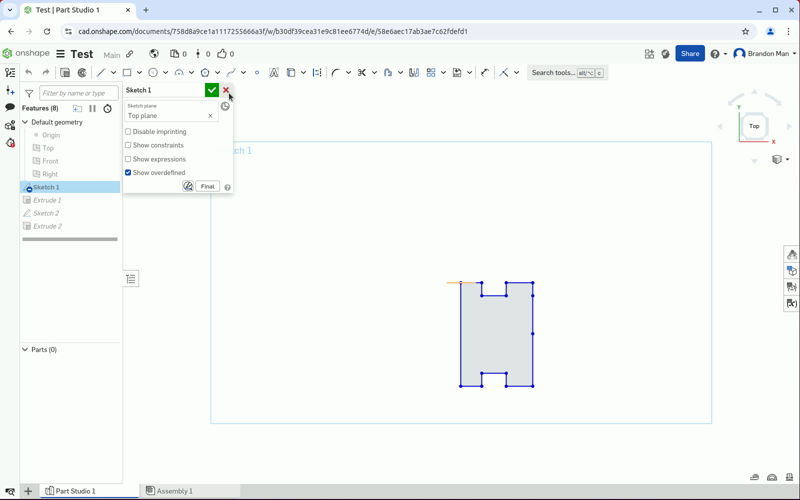
click(229, 92)
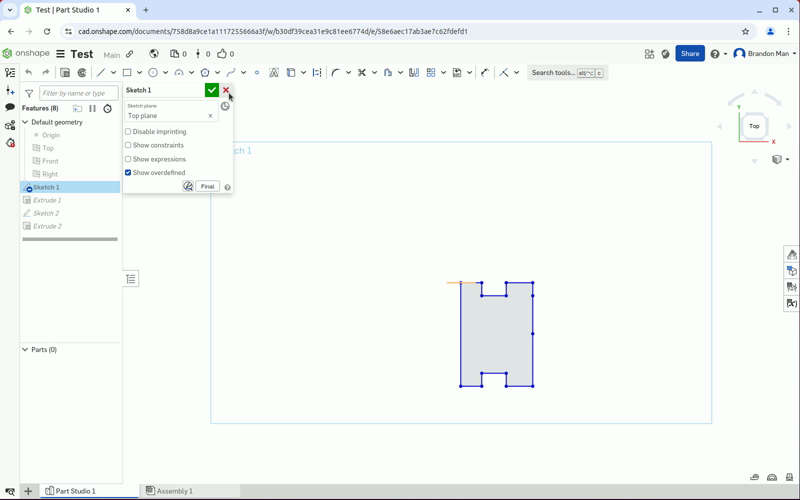
key(shift+s)
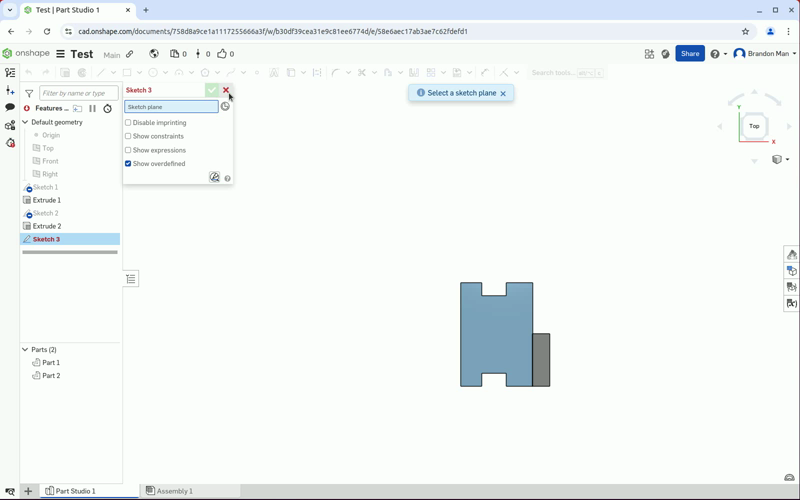
mouse_move(73, 150)
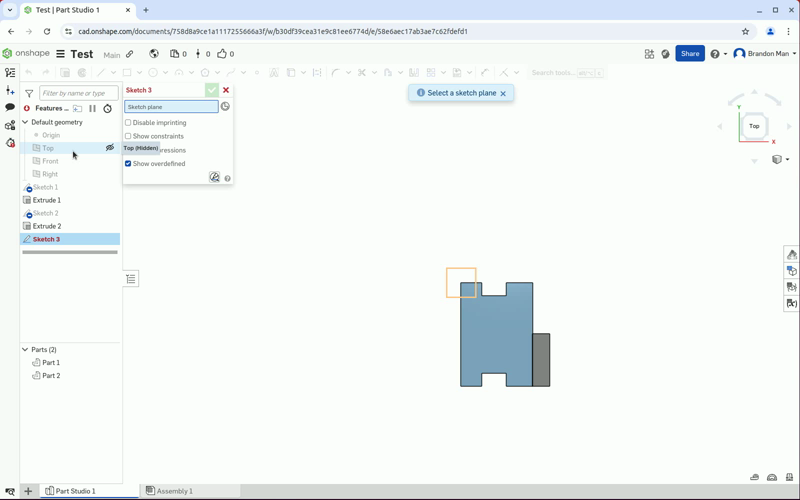
click(73, 150)
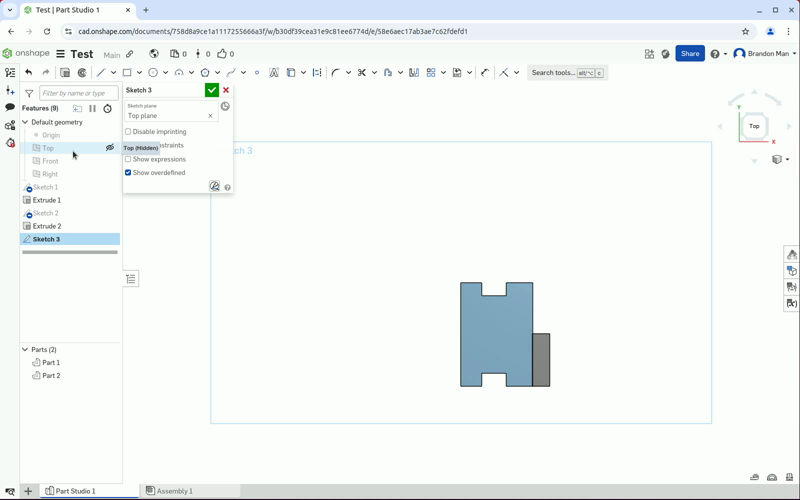
mouse_move(73, 352)
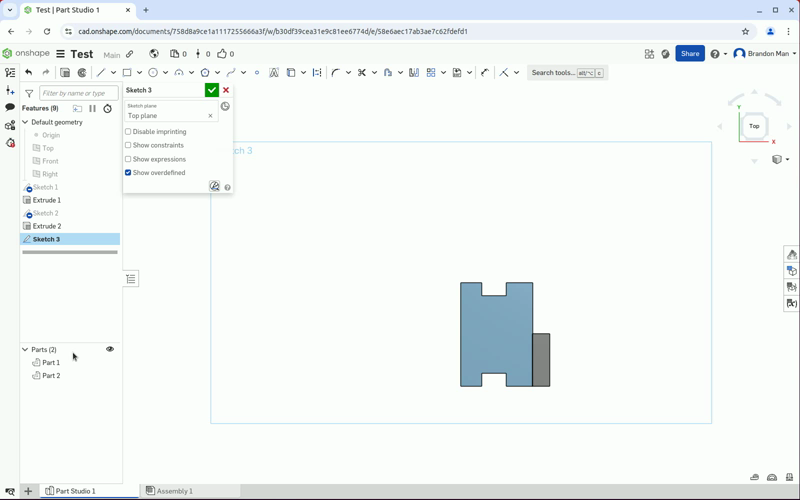
key(y)
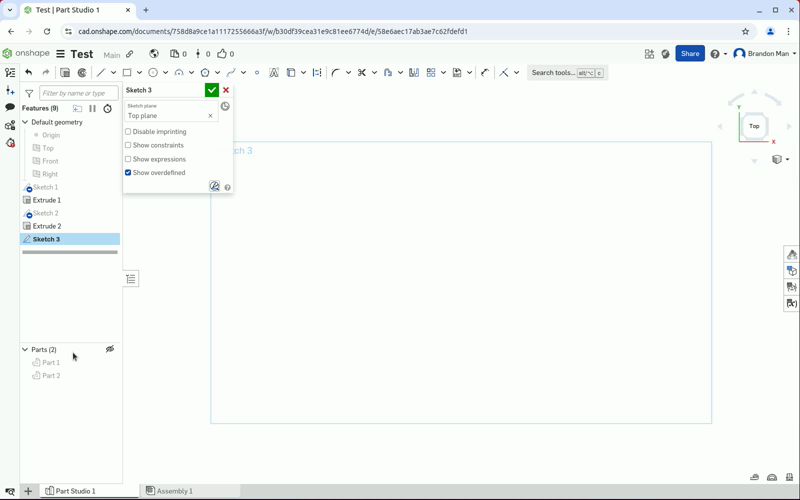
key(l)
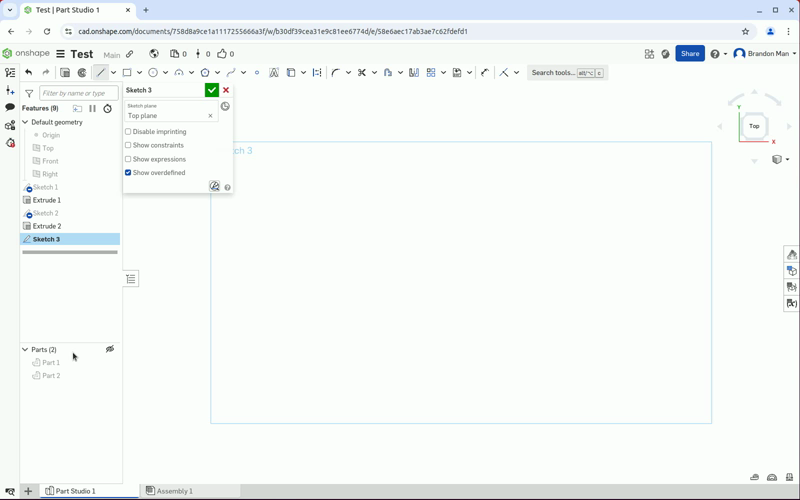
key_down(shift)
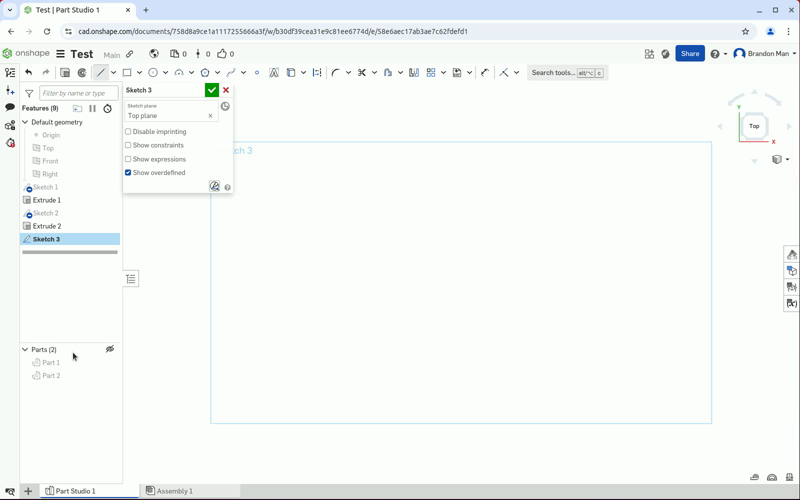
mouse_move(532, 334)
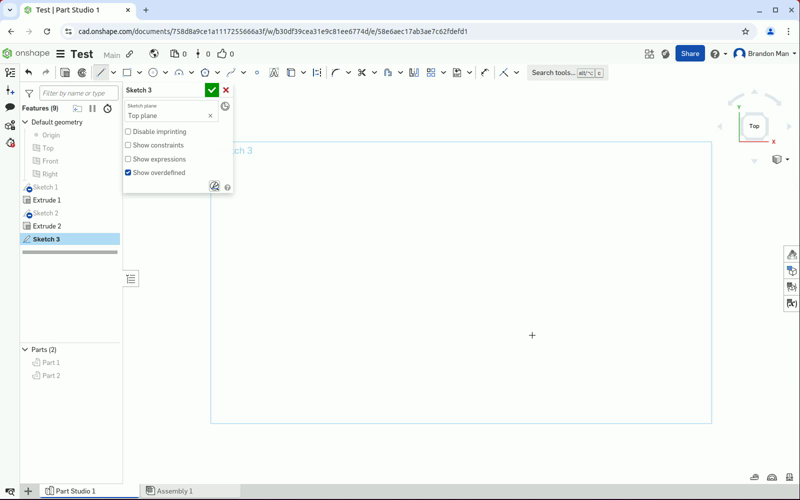
click(532, 334)
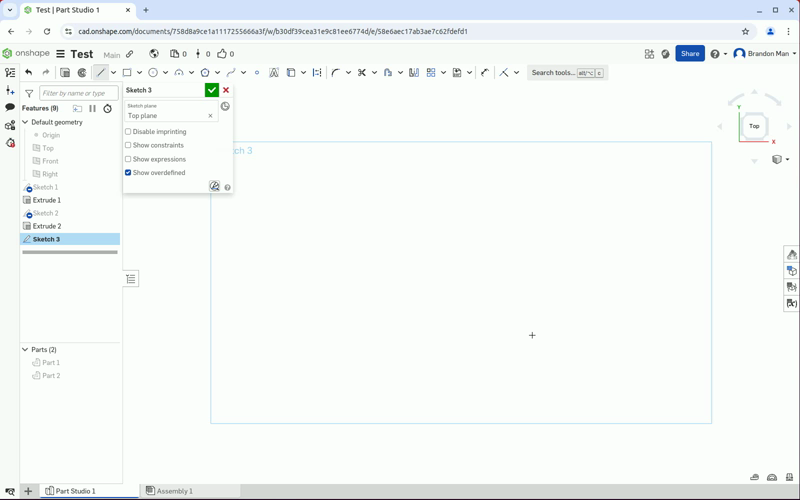
key_up(shift)
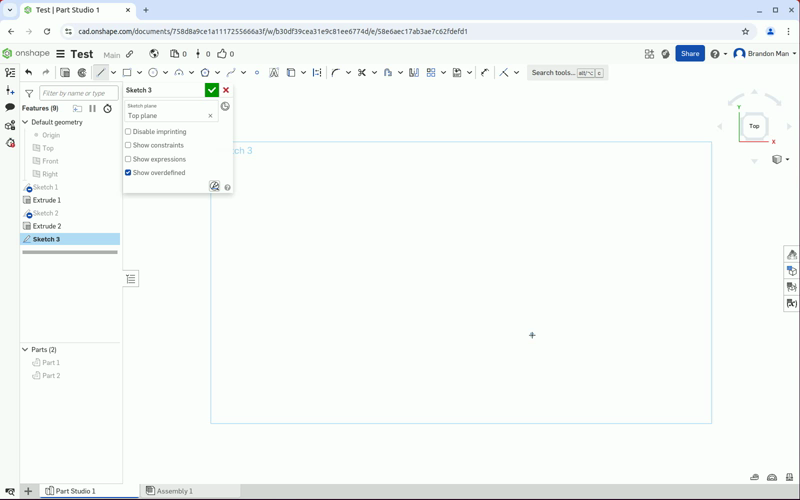
key_down(shift)
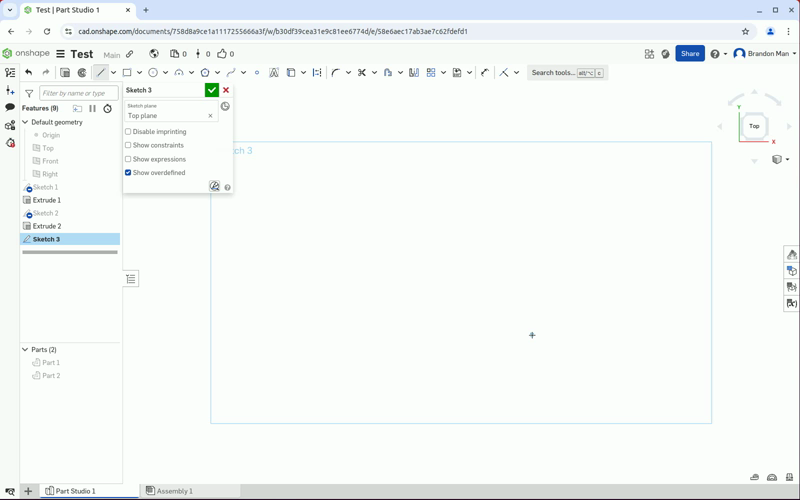
mouse_move(562, 334)
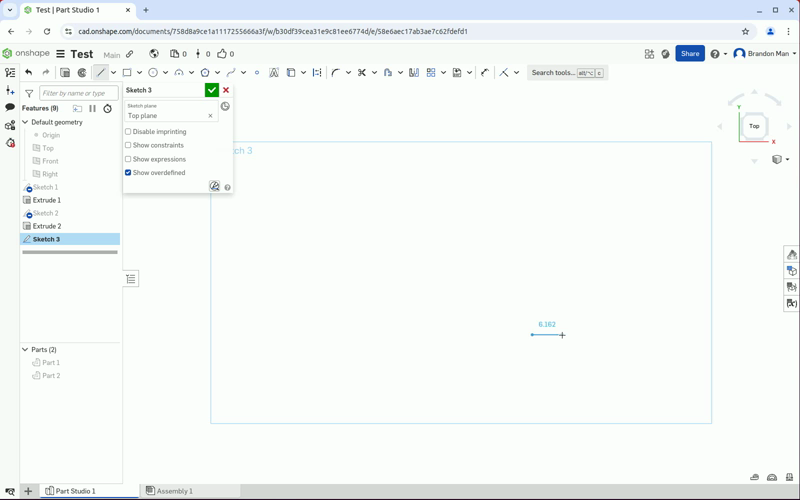
mouse_move(550, 334)
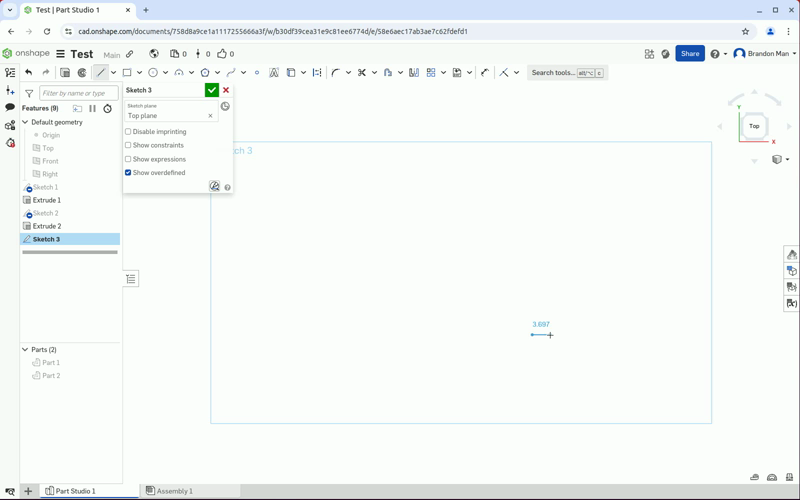
click(550, 334)
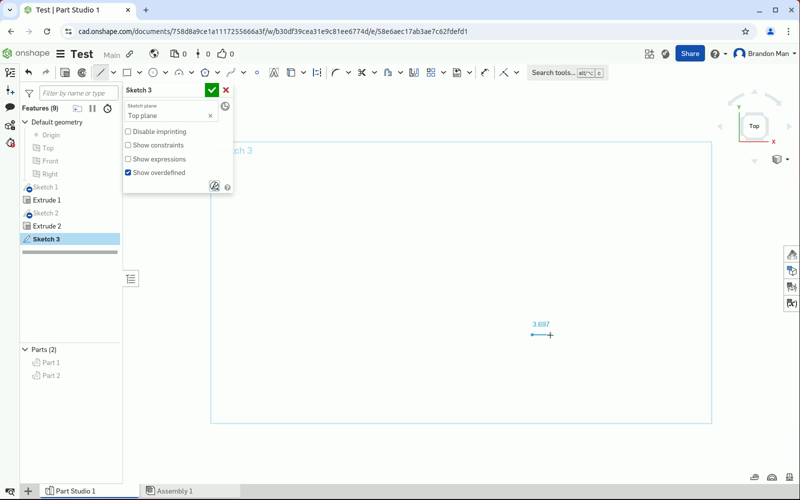
key_up(shift)
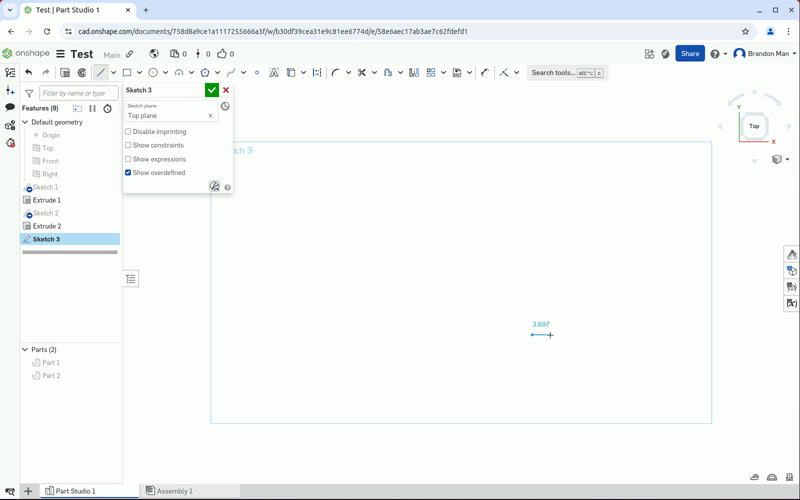
key_down(shift)
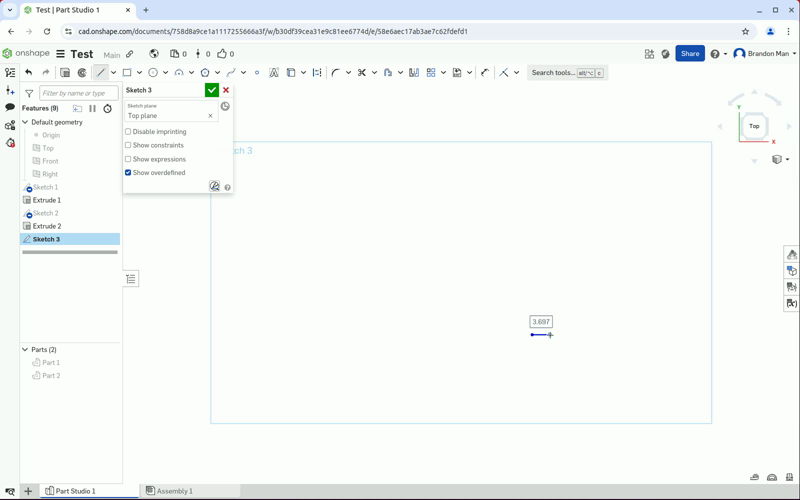
mouse_move(580, 334)
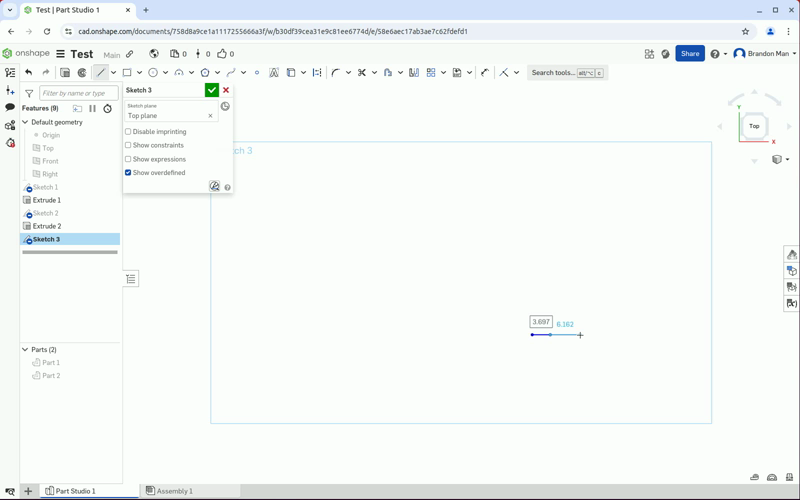
mouse_move(550, 295)
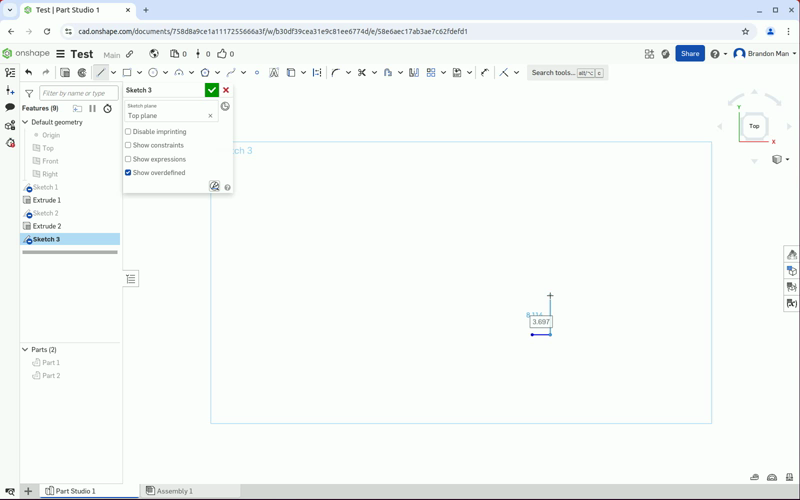
click(550, 295)
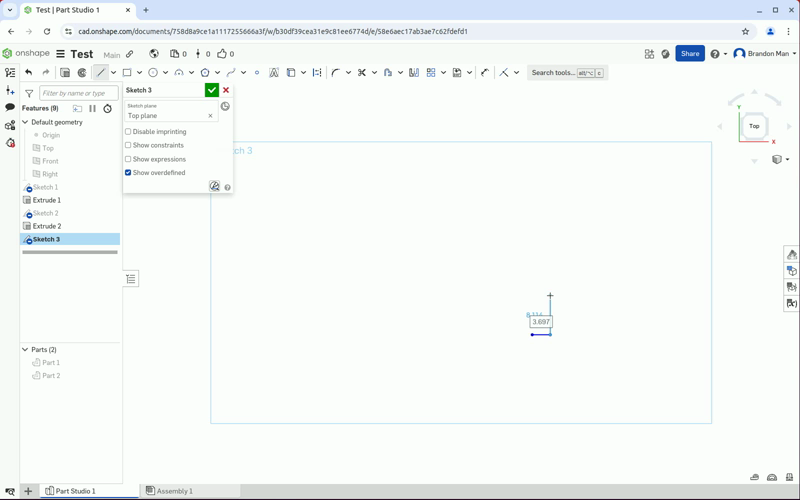
key_up(shift)
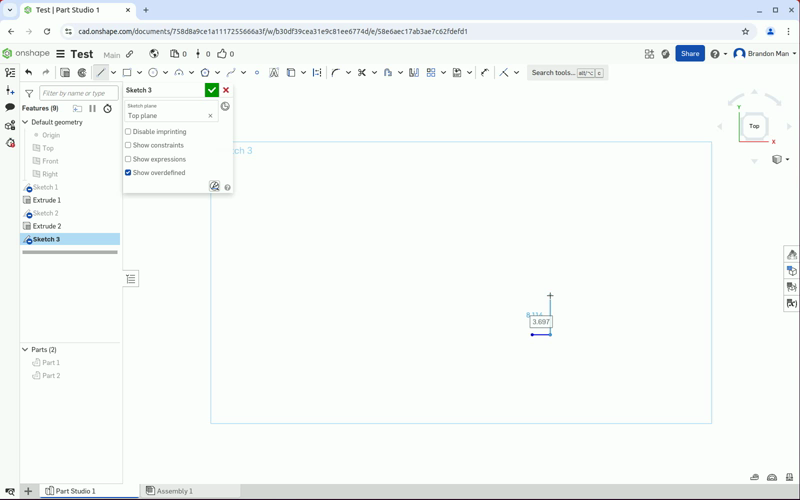
key_down(shift)
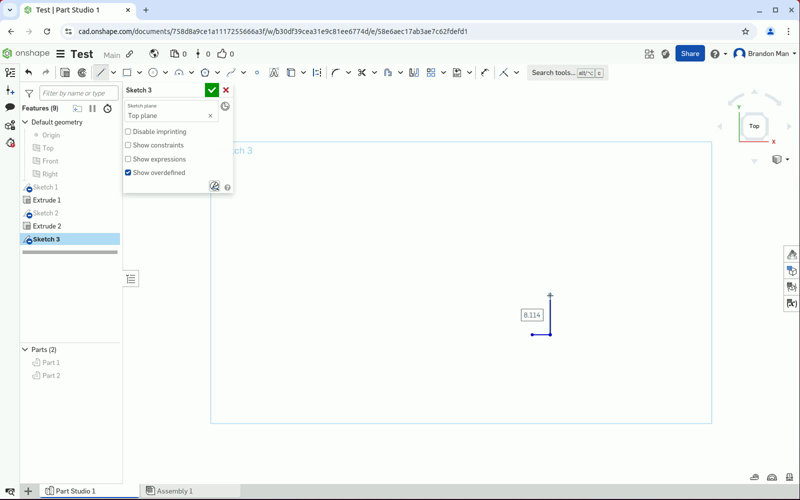
mouse_move(580, 295)
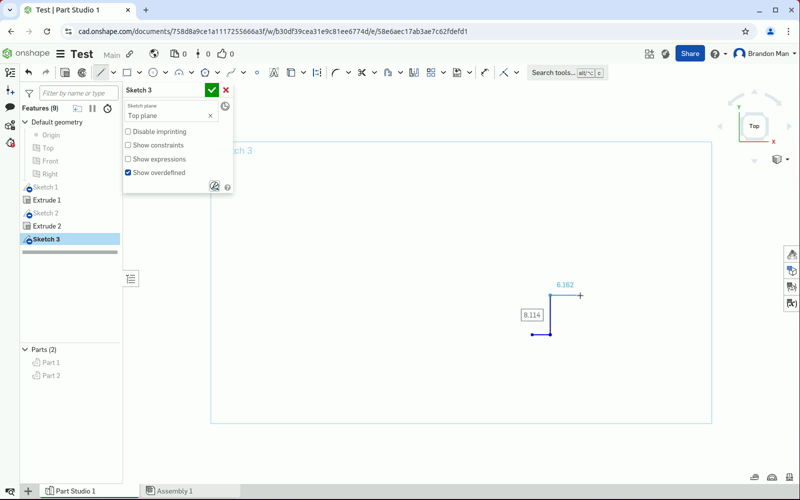
mouse_move(532, 295)
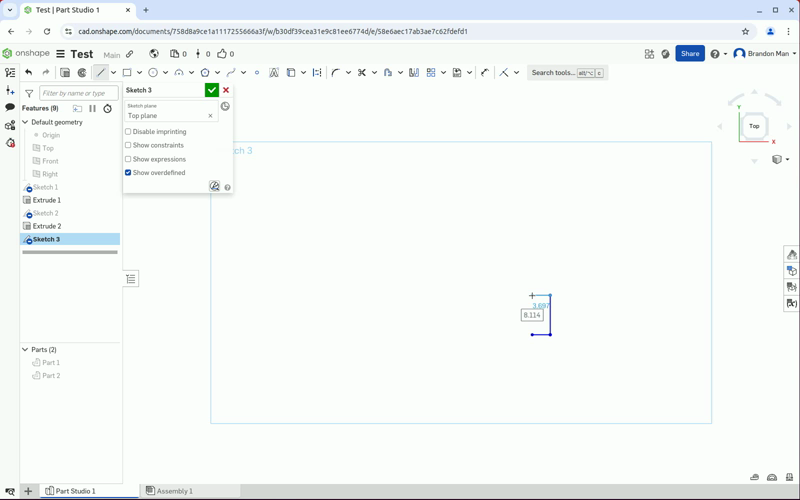
click(532, 295)
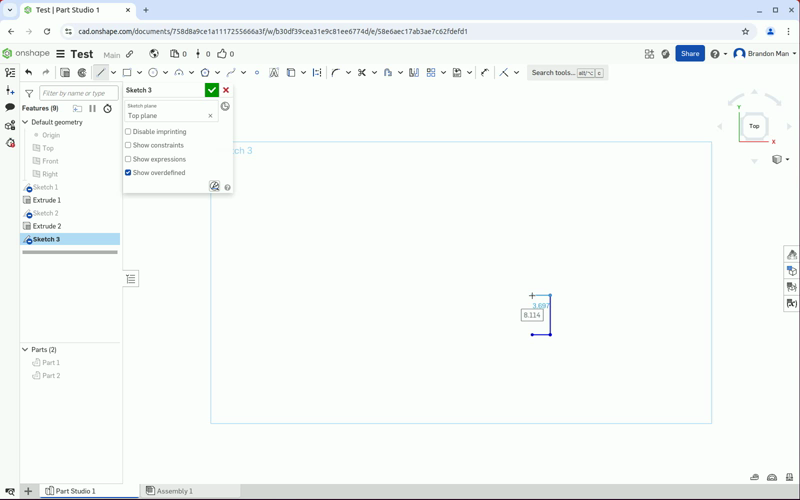
key_up(shift)
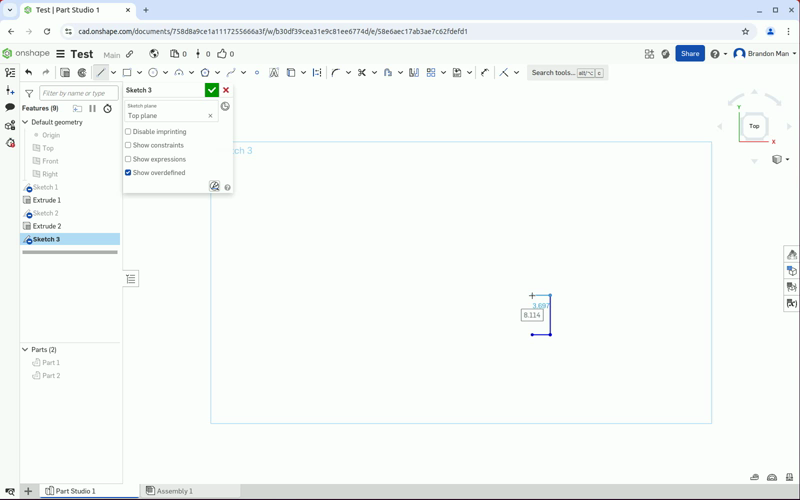
mouse_move(562, 295)
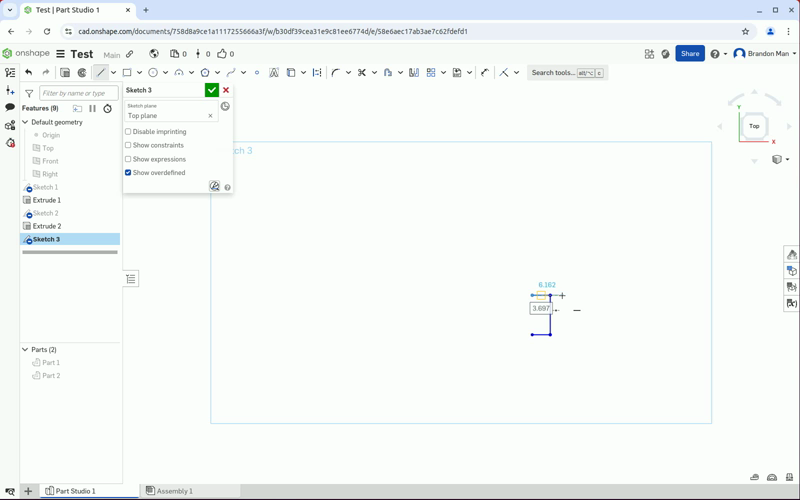
key_down(shift)
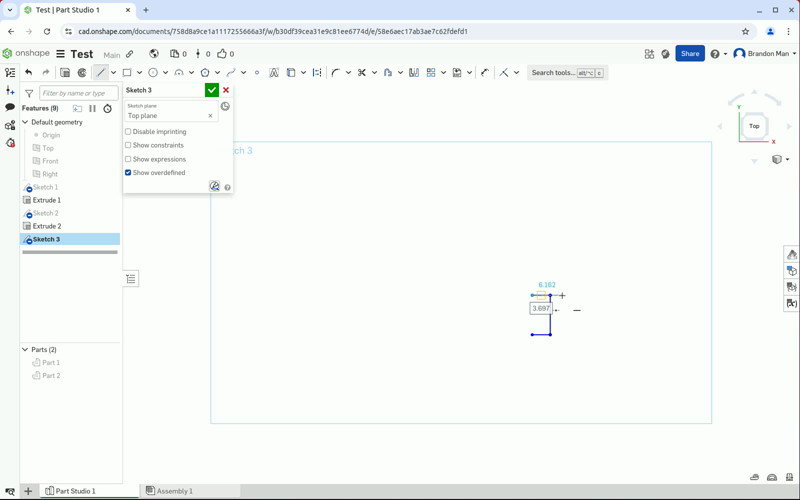
mouse_move(532, 334)
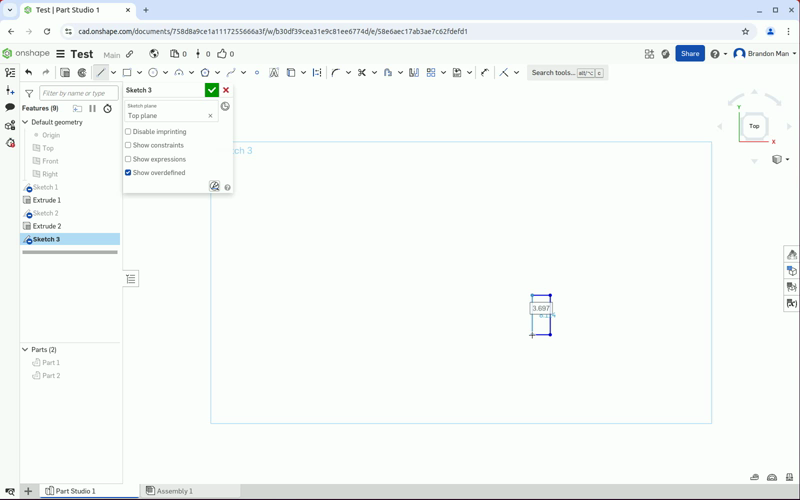
key_up(shift)
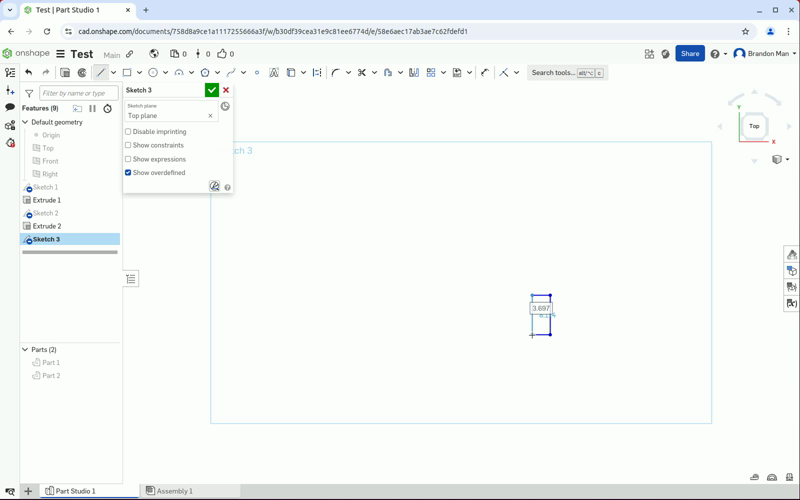
click(532, 334)
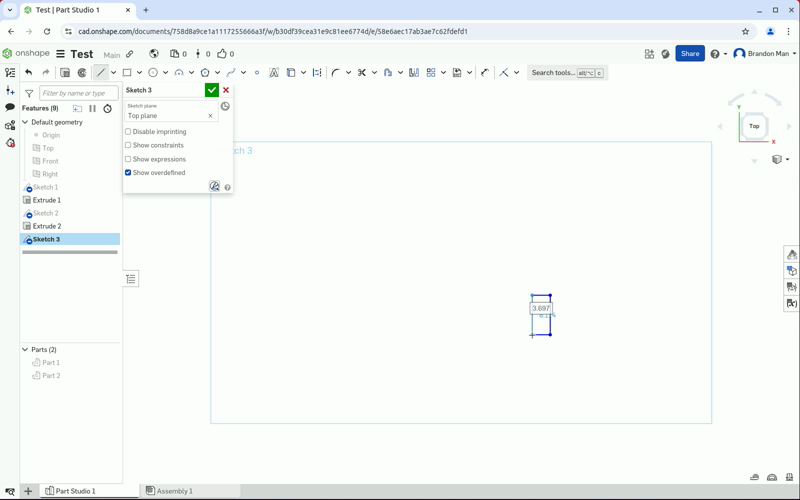
key(esc)
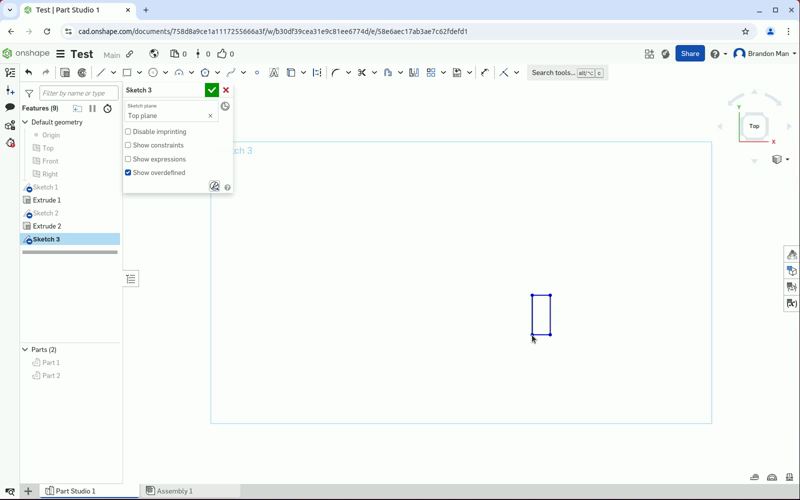
mouse_move(535, 310)
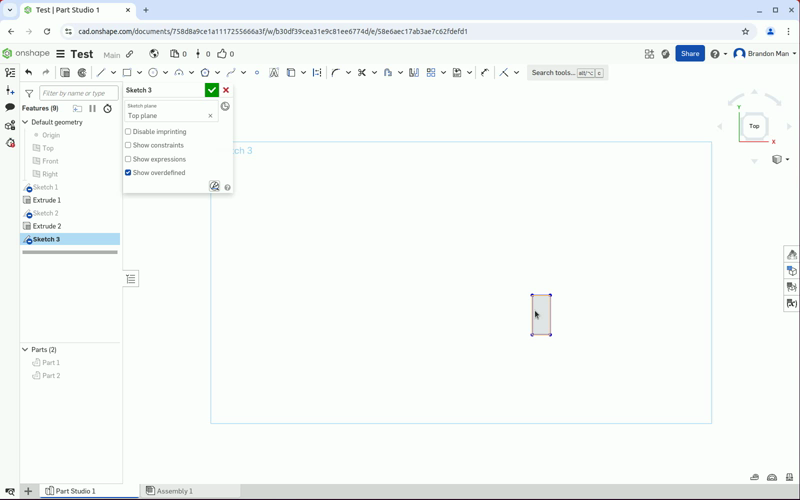
scroll(6)
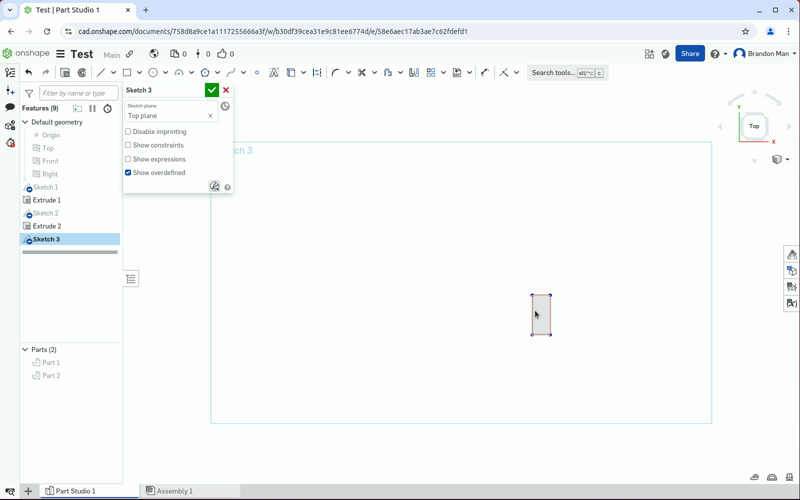
scroll(6)
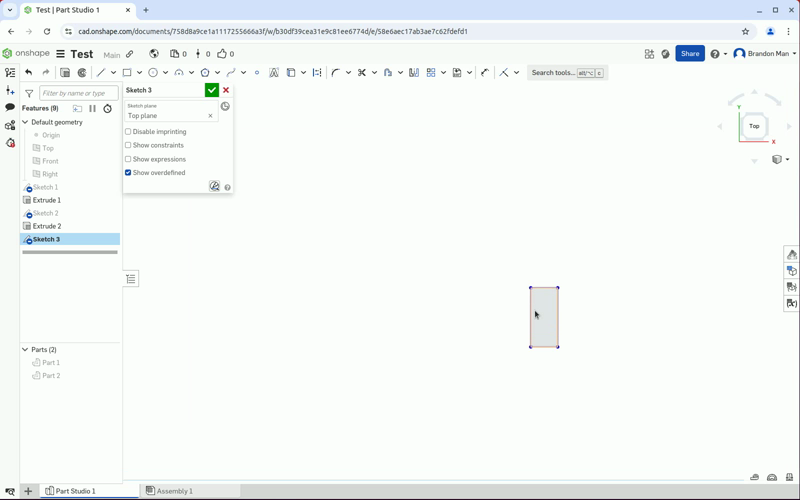
scroll(6)
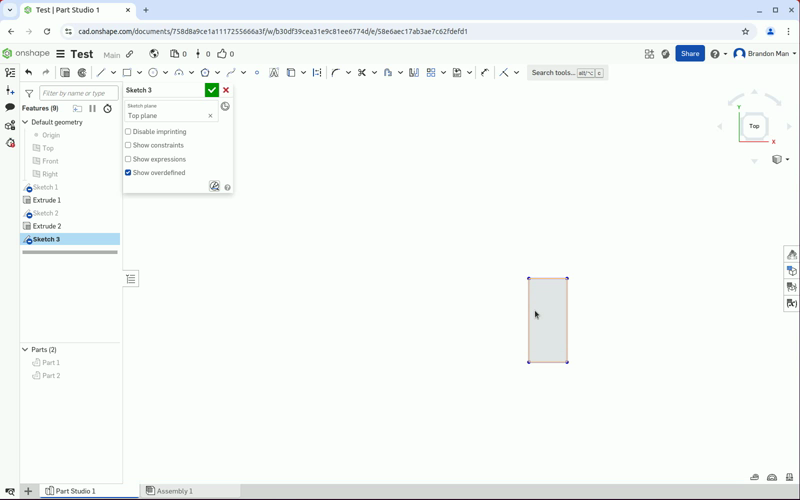
scroll(6)
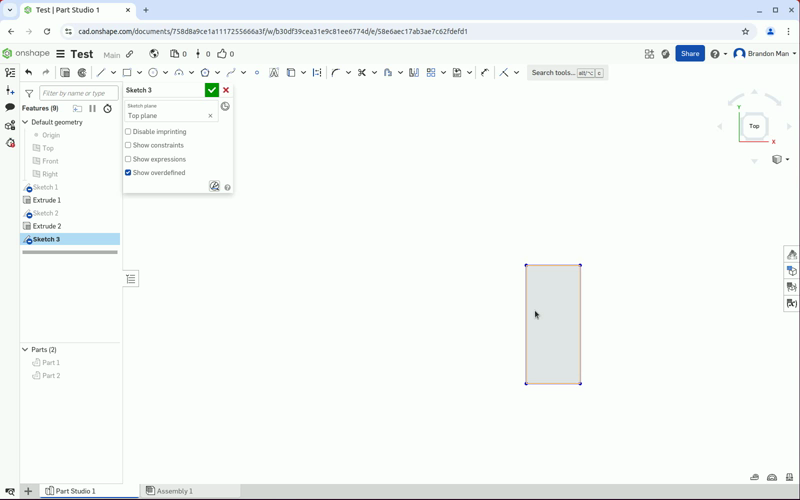
scroll(6)
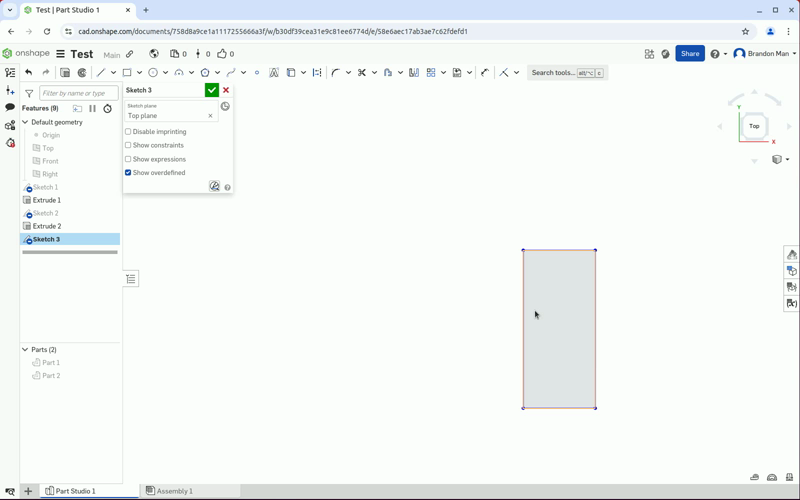
scroll(6)
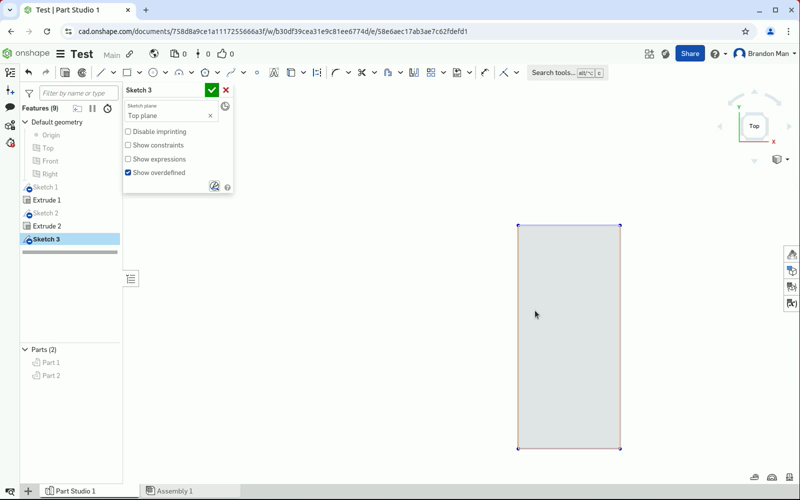
scroll(6)
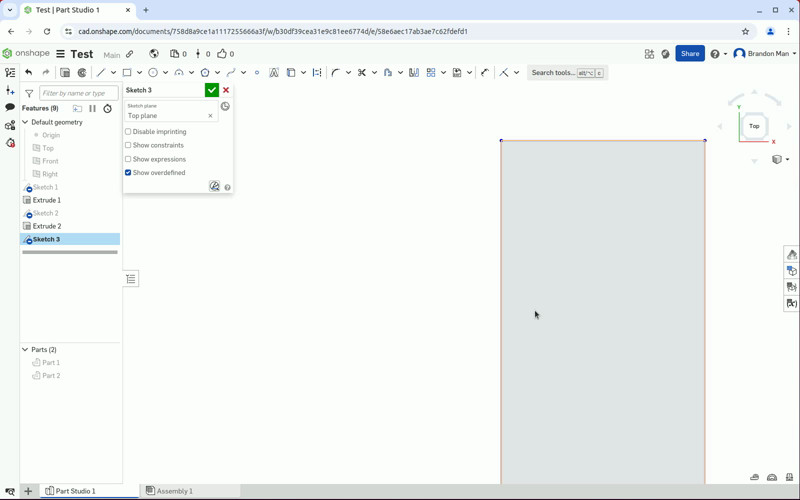
click(535, 310)
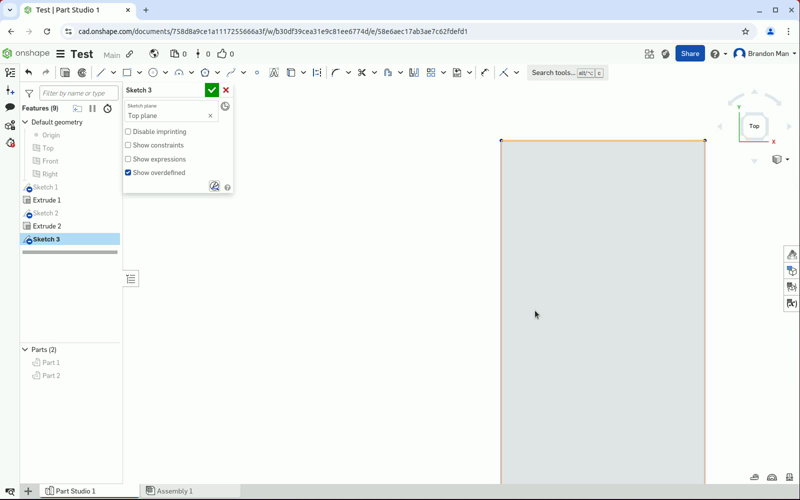
scroll(-6)
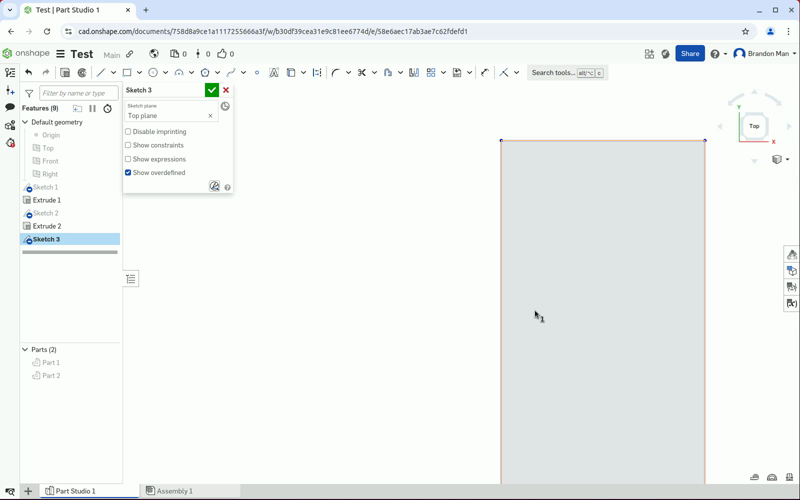
scroll(-6)
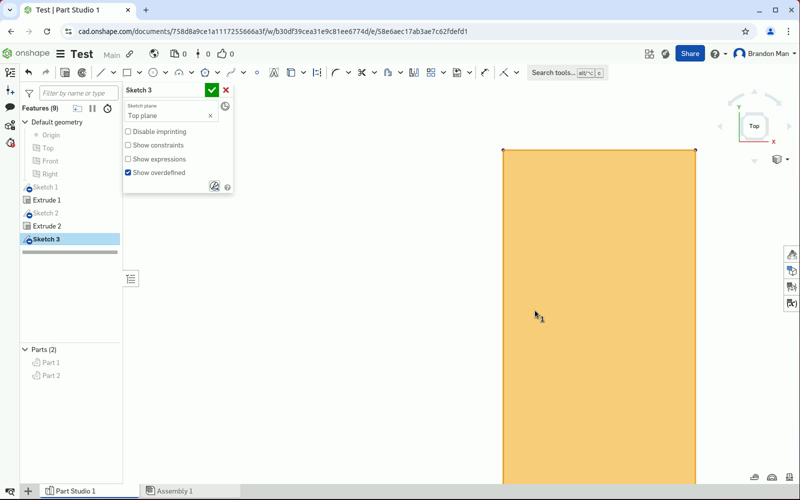
scroll(-6)
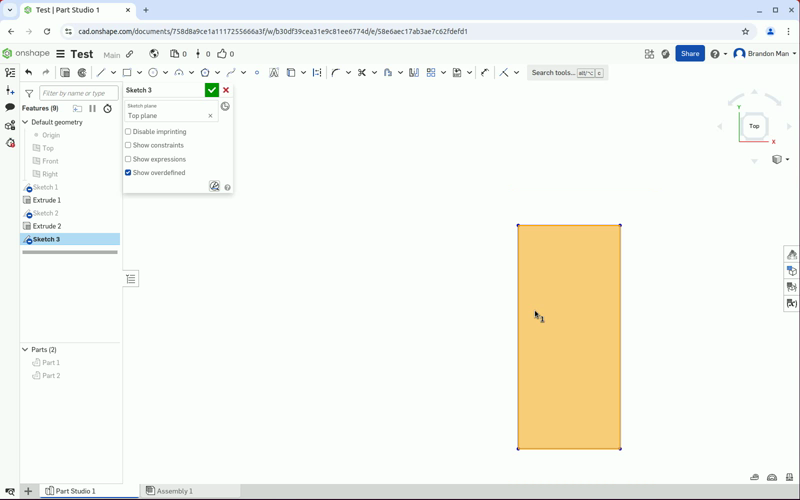
scroll(-6)
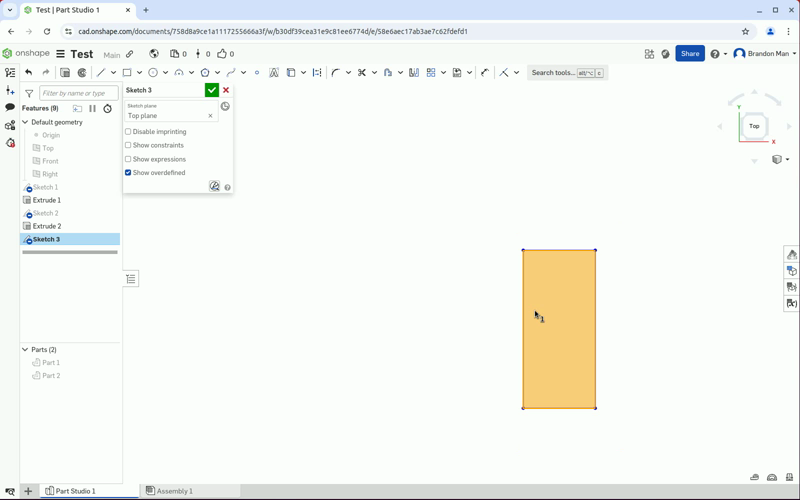
scroll(-6)
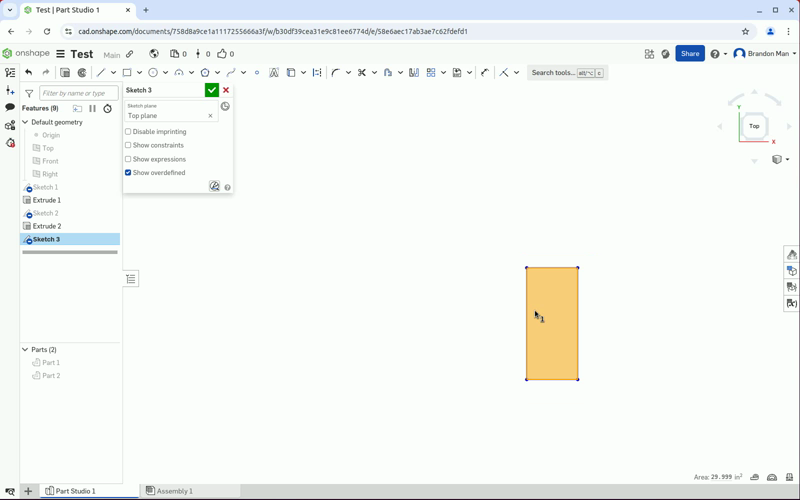
scroll(-6)
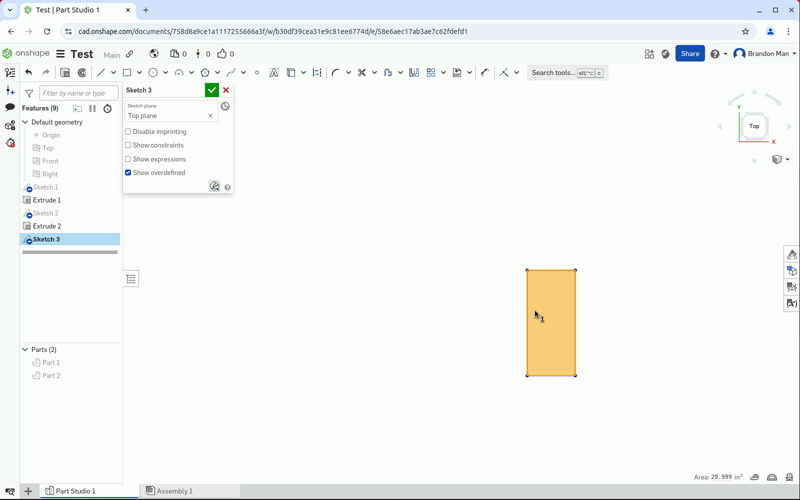
scroll(-6)
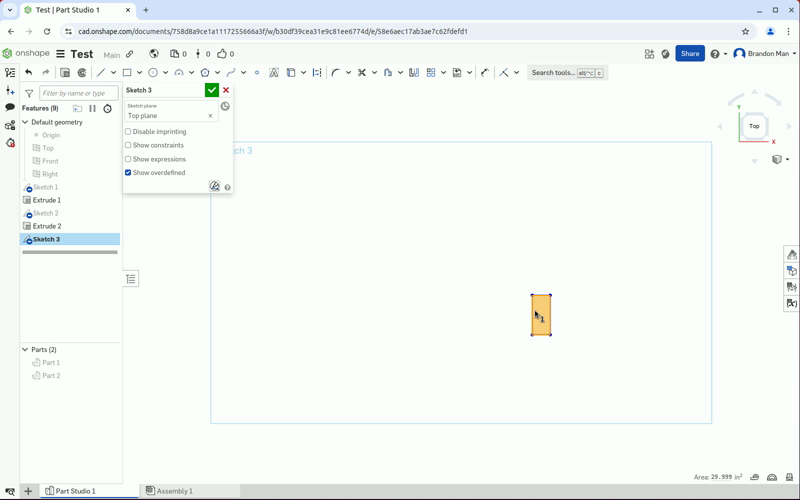
mouse_move(73, 352)
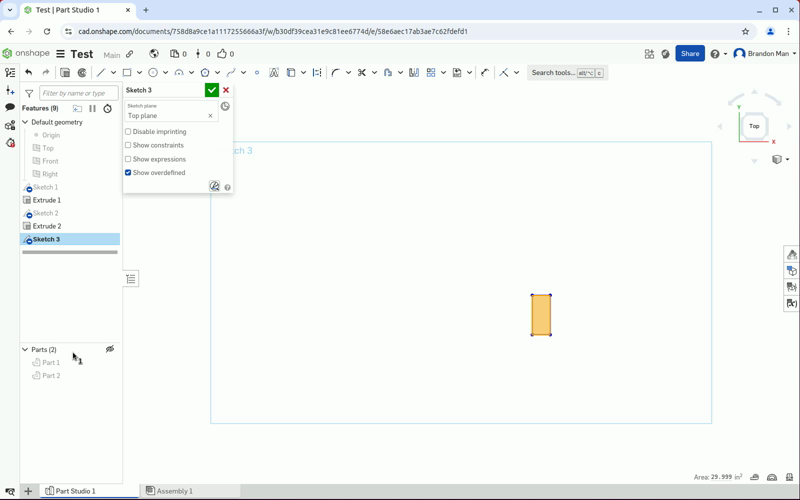
key(shift+y)
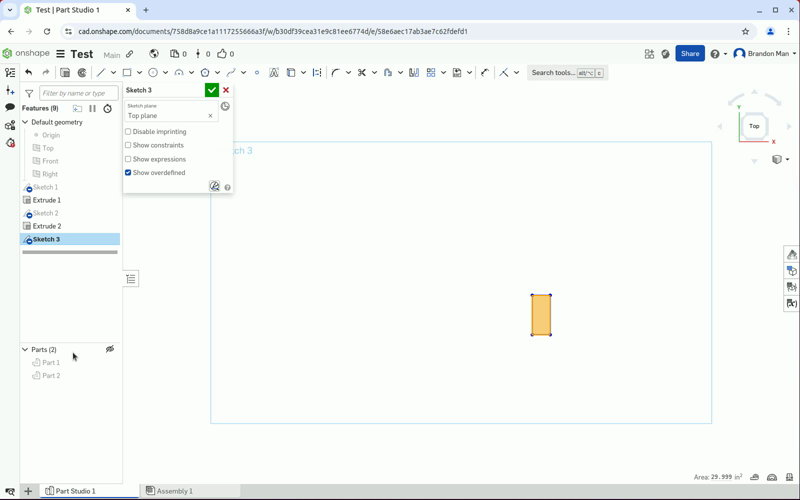
key(shift+e)
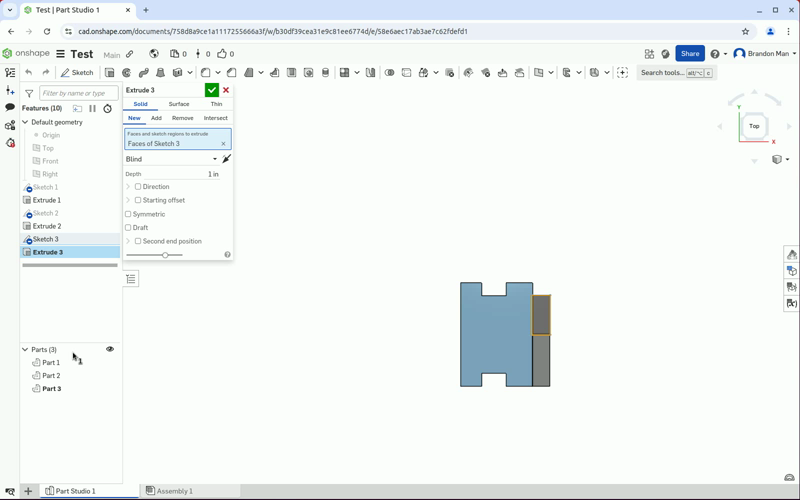
mouse_move(143, 106)
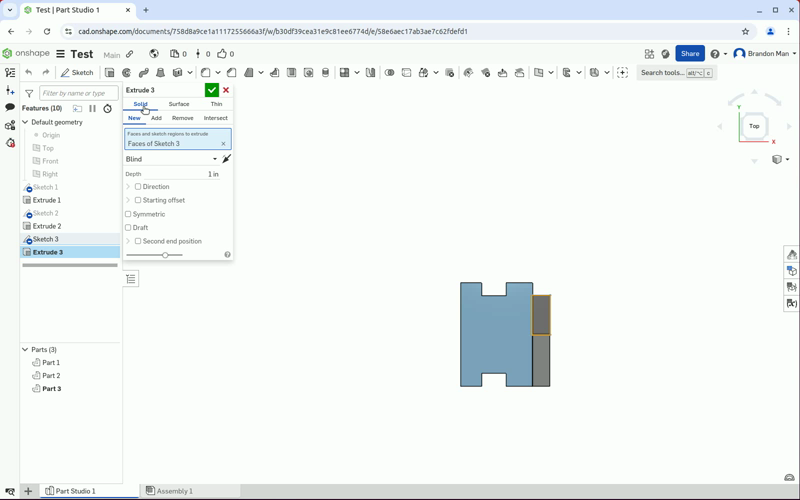
click(143, 106)
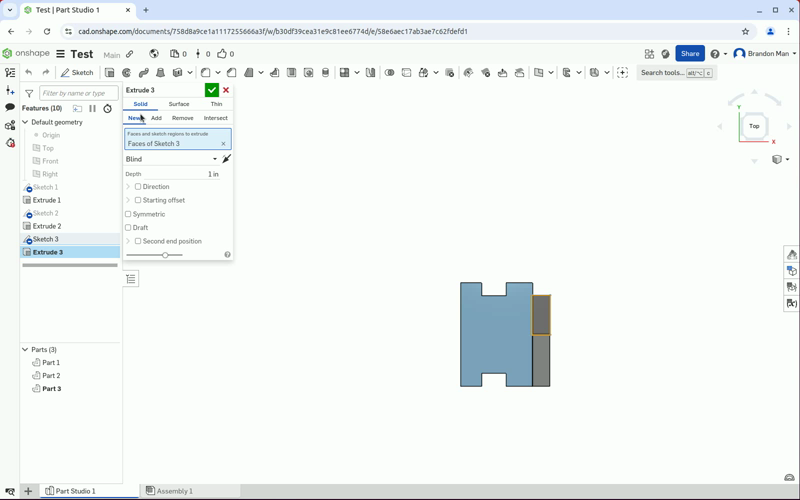
mouse_move(137, 120)
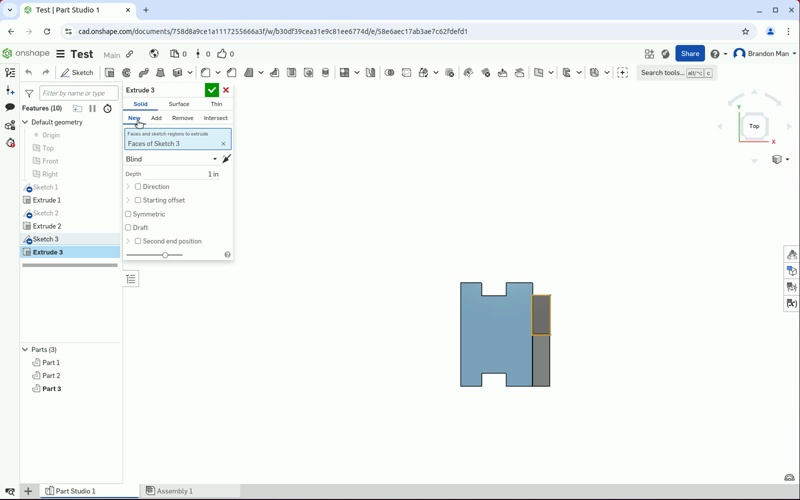
click(137, 120)
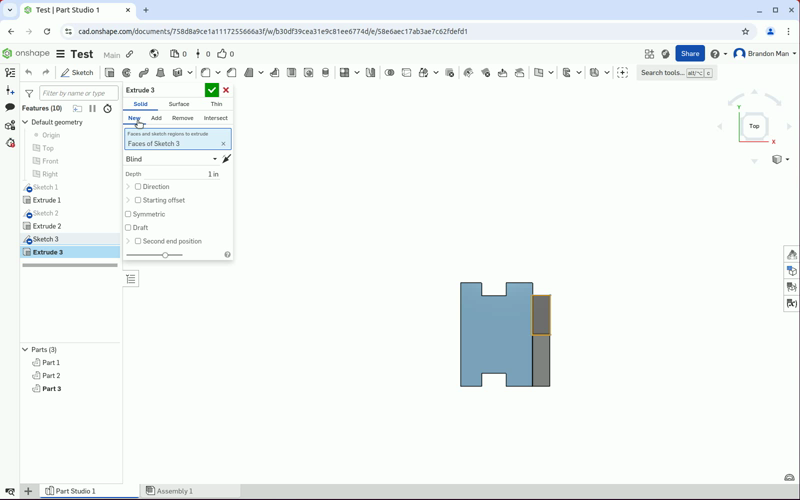
key(tab, 4)
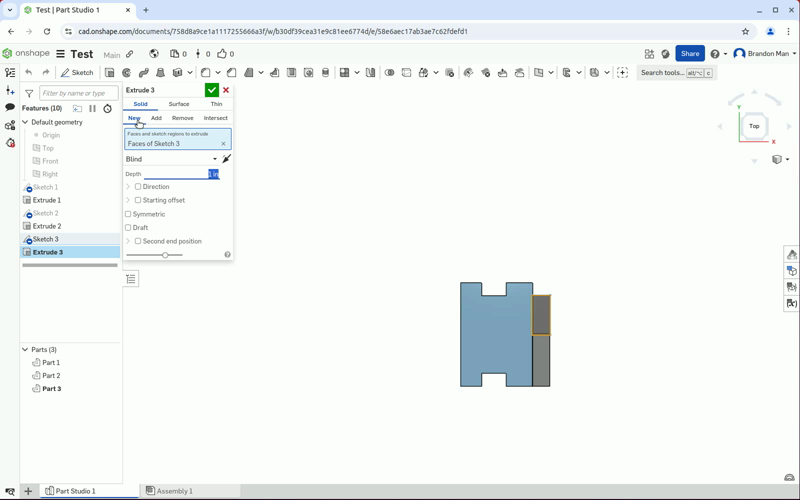
text(1.926)
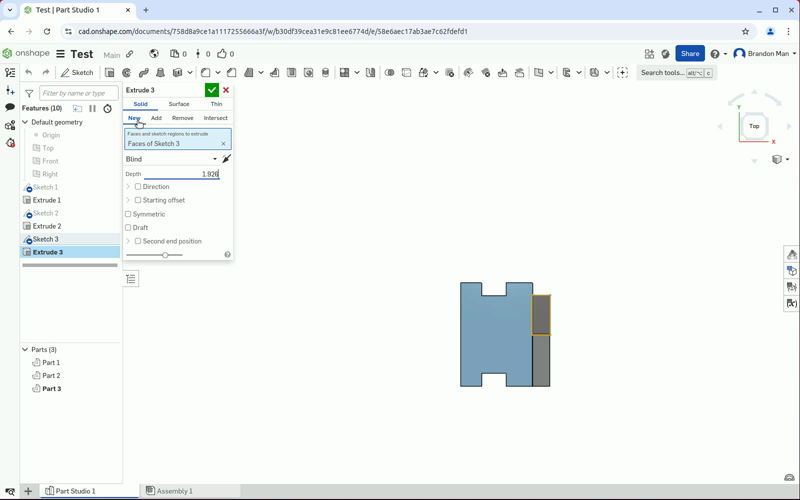
key(enter)
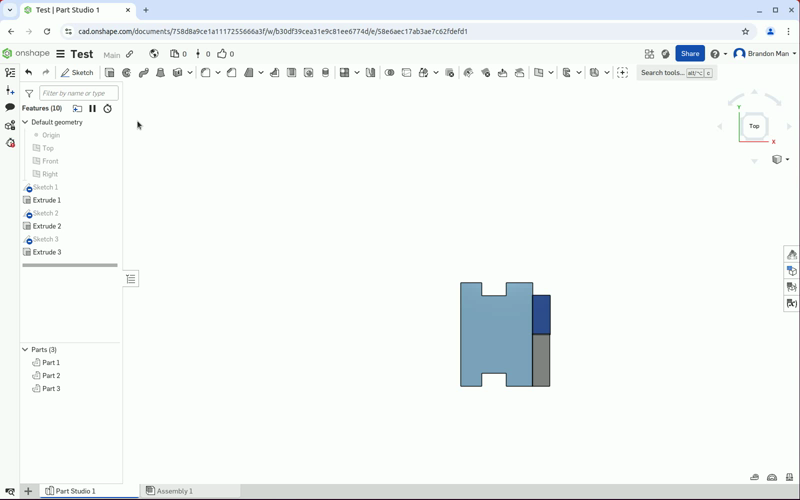
key(shift+h)
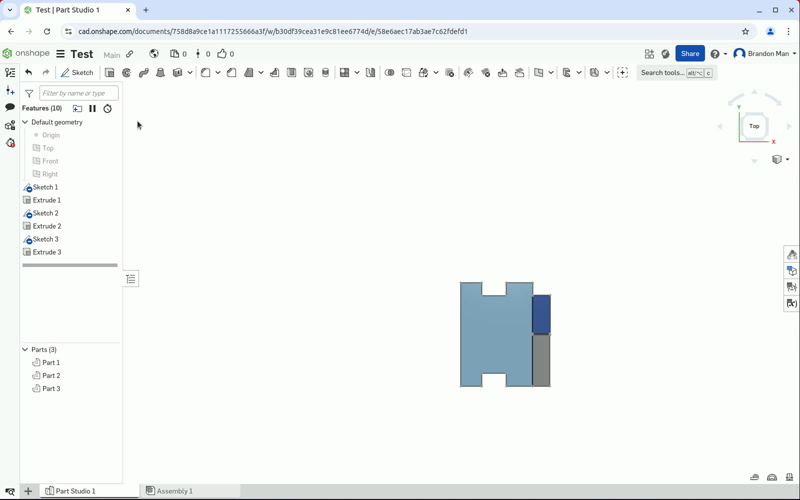
key(shift+h)
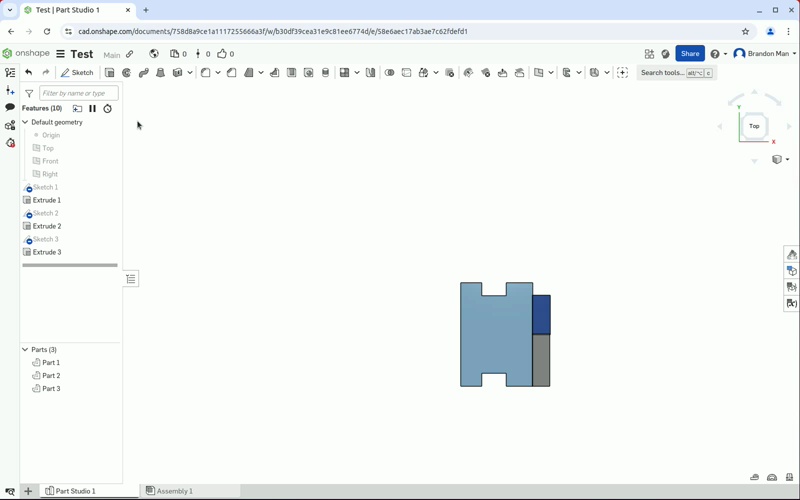
mouse_move(73, 189)
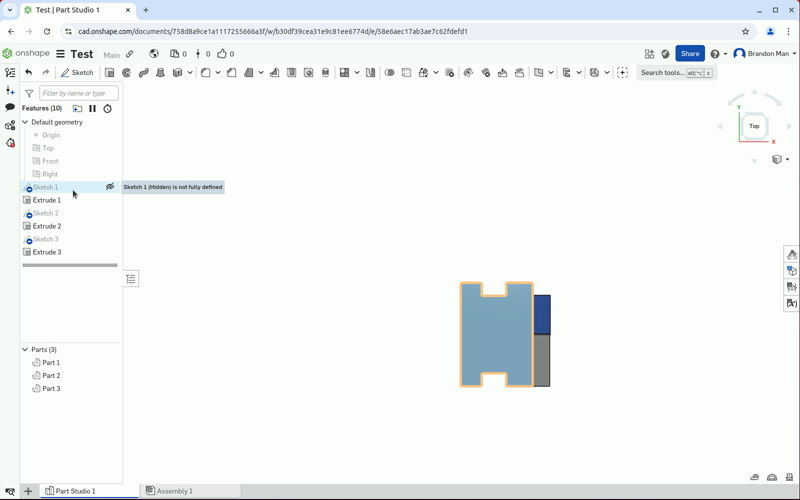
click(73, 189)
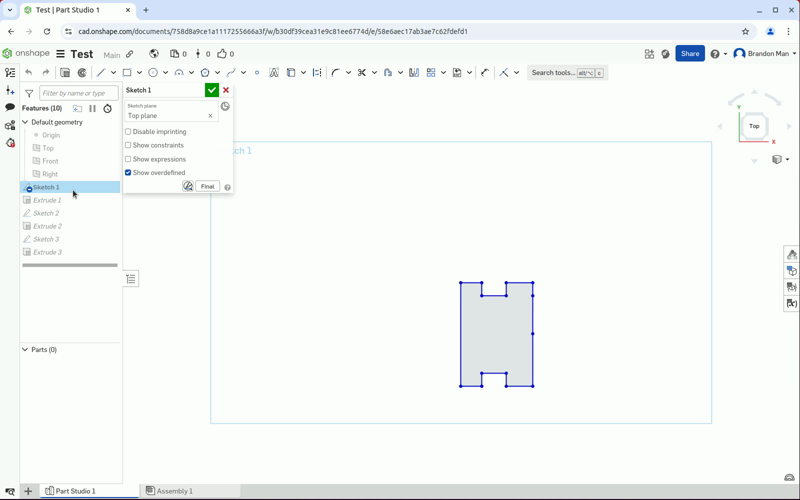
mouse_move(229, 92)
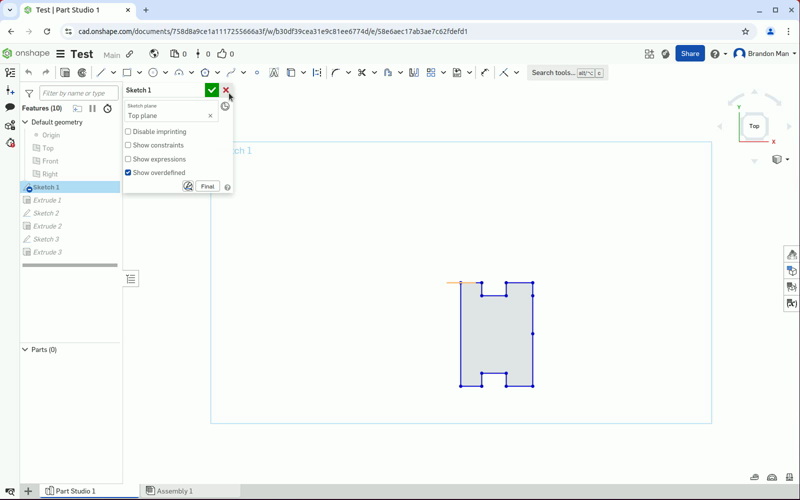
click(229, 92)
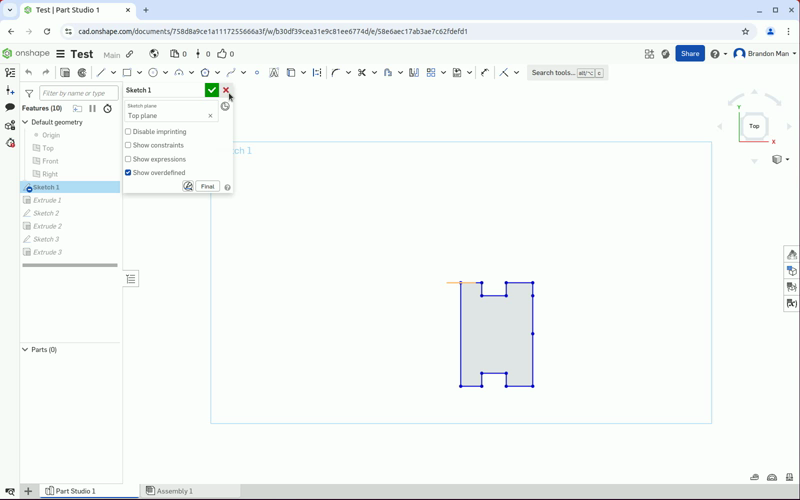
key(shift+s)
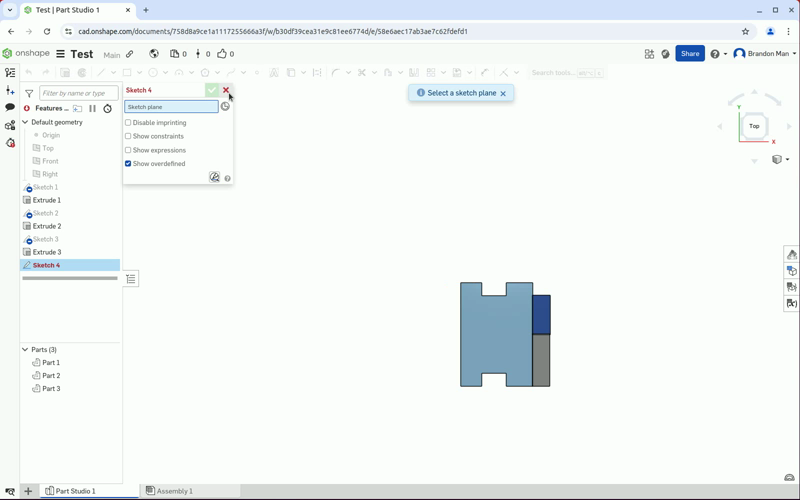
mouse_move(73, 150)
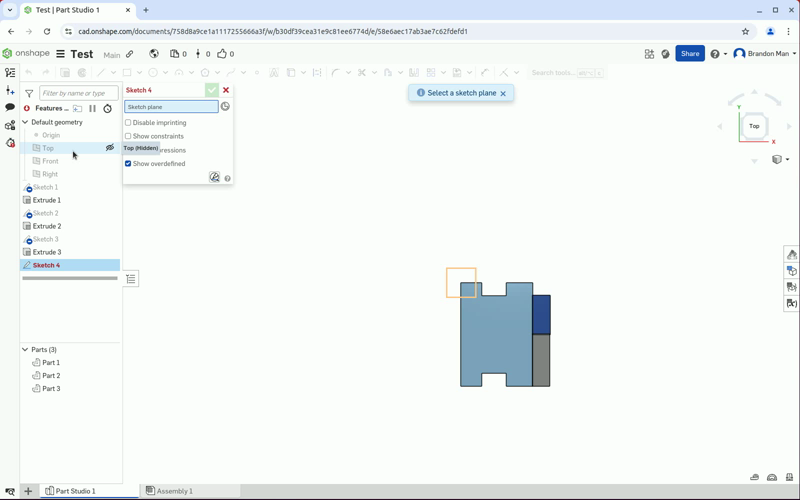
click(73, 150)
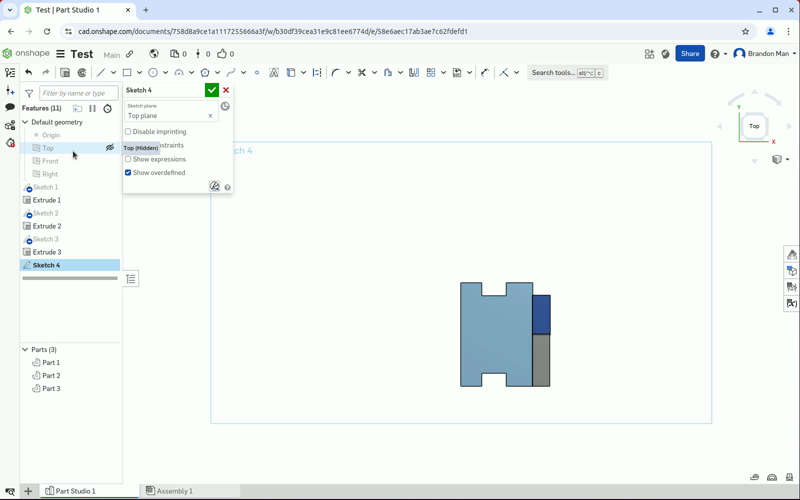
mouse_move(73, 352)
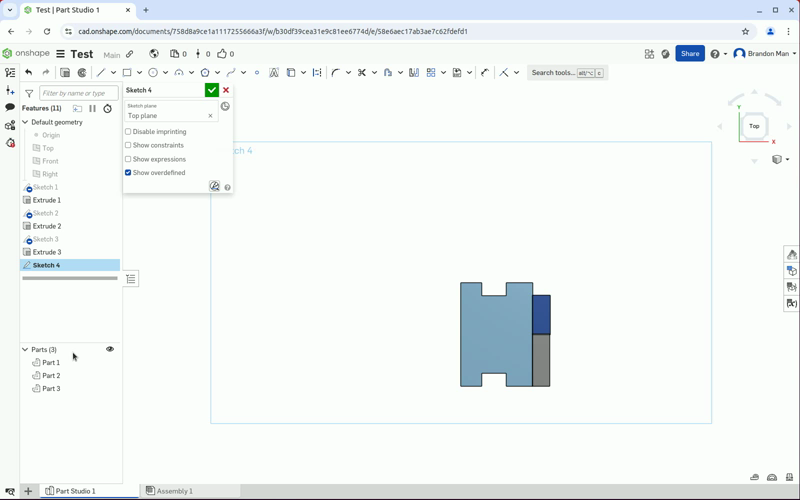
key(y)
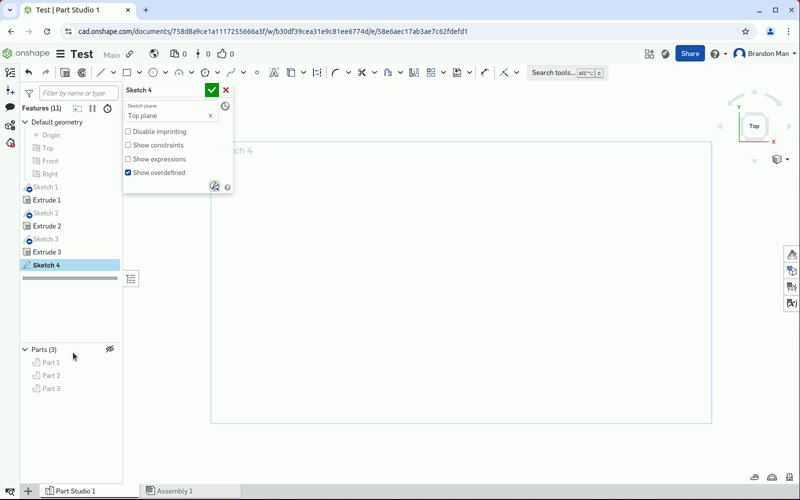
key(l)
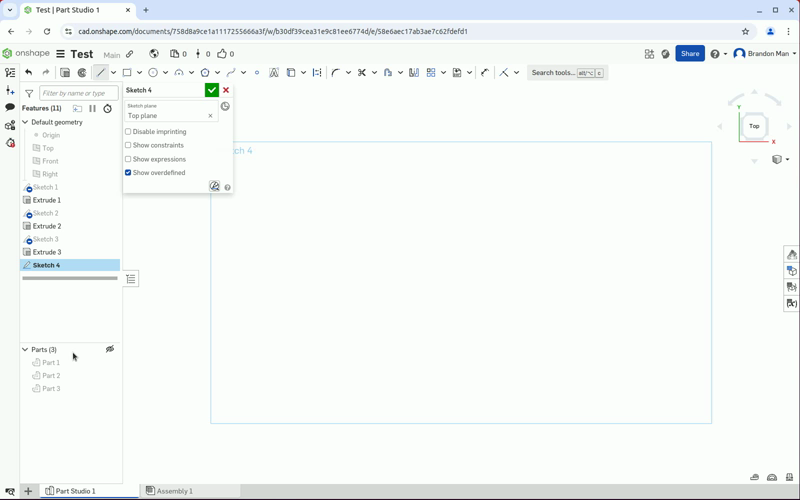
key_down(shift)
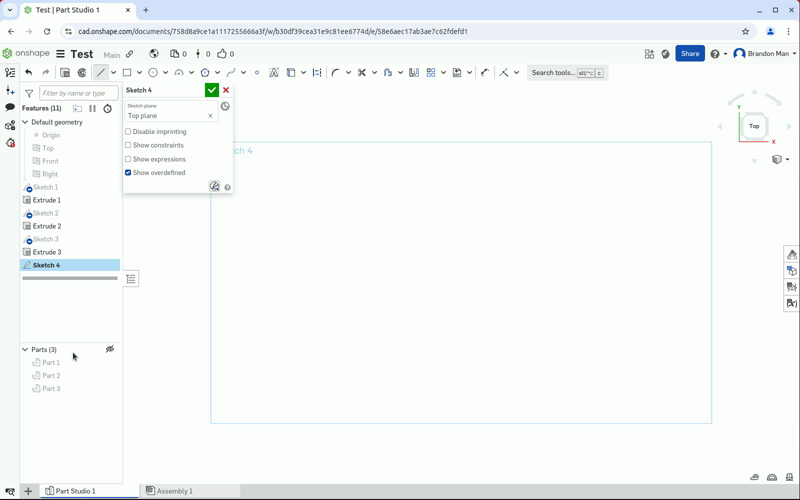
mouse_move(532, 295)
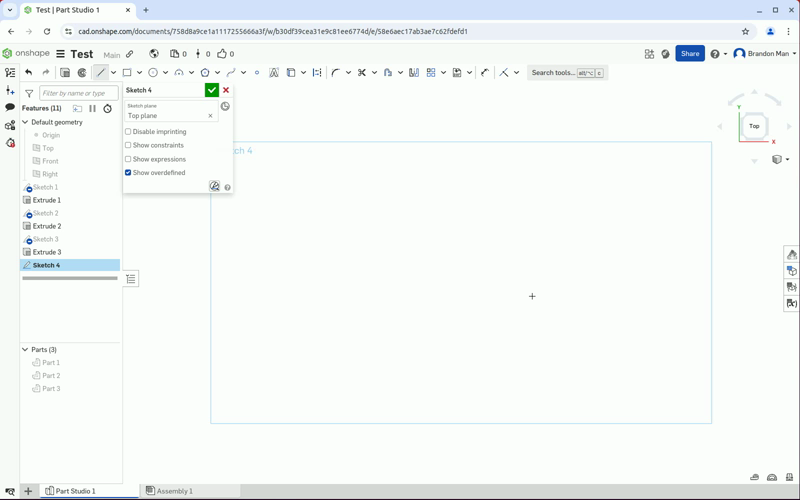
click(532, 295)
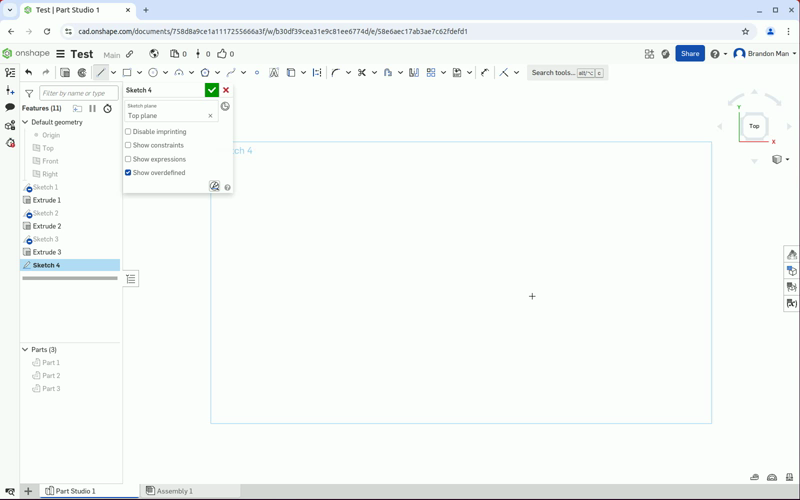
key_up(shift)
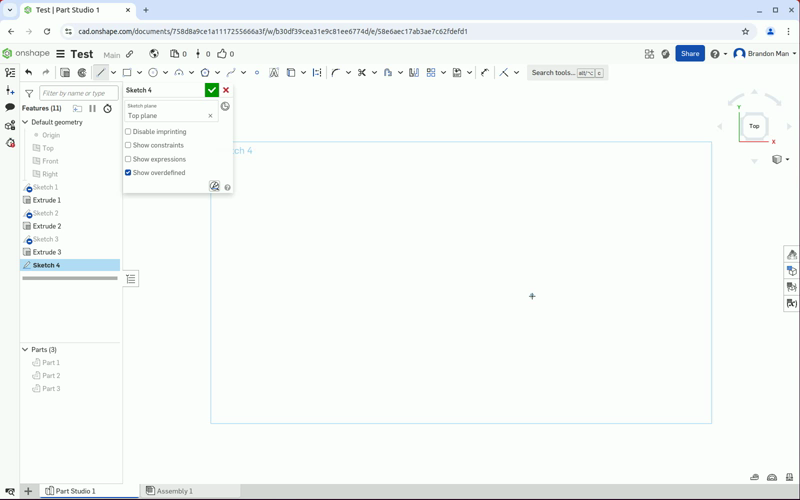
key_down(shift)
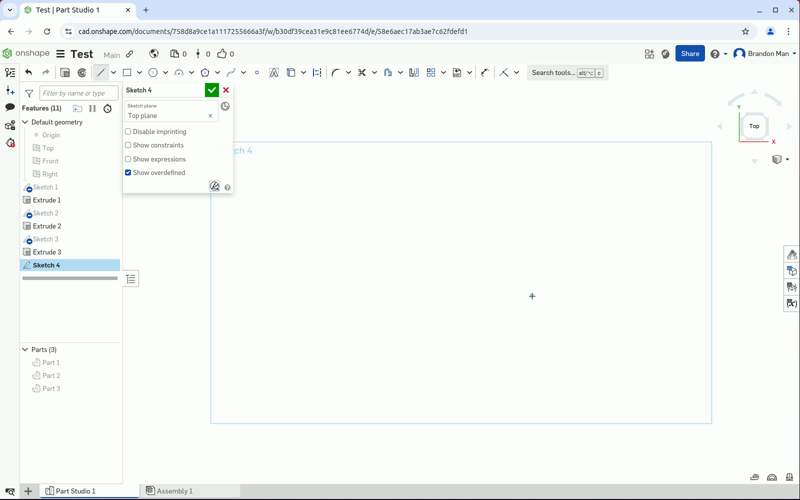
mouse_move(562, 295)
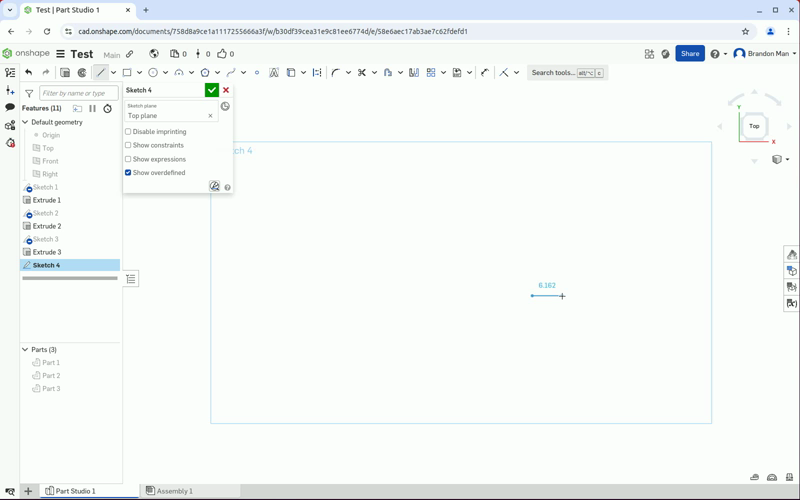
mouse_move(550, 295)
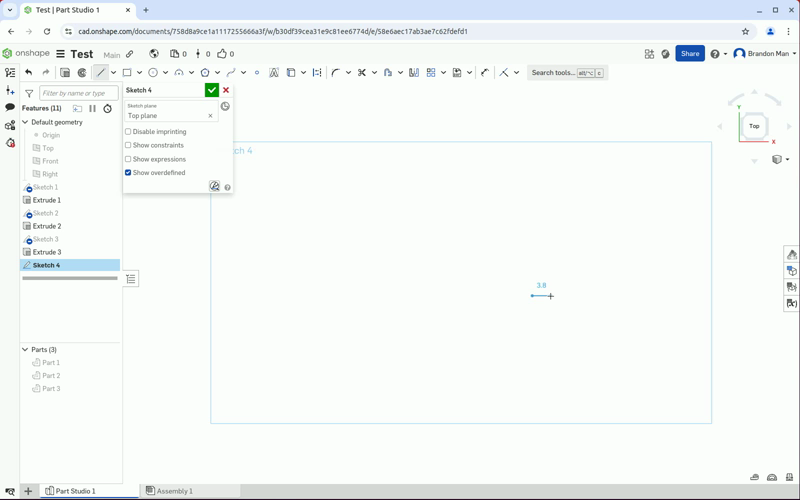
click(550, 295)
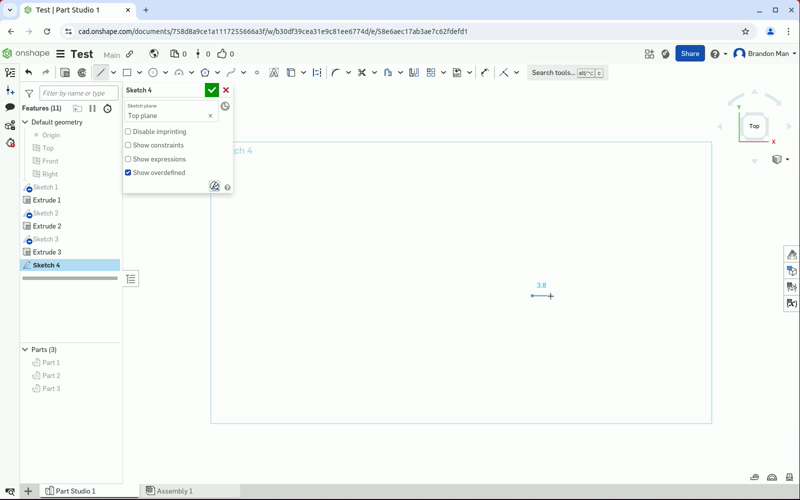
key_up(shift)
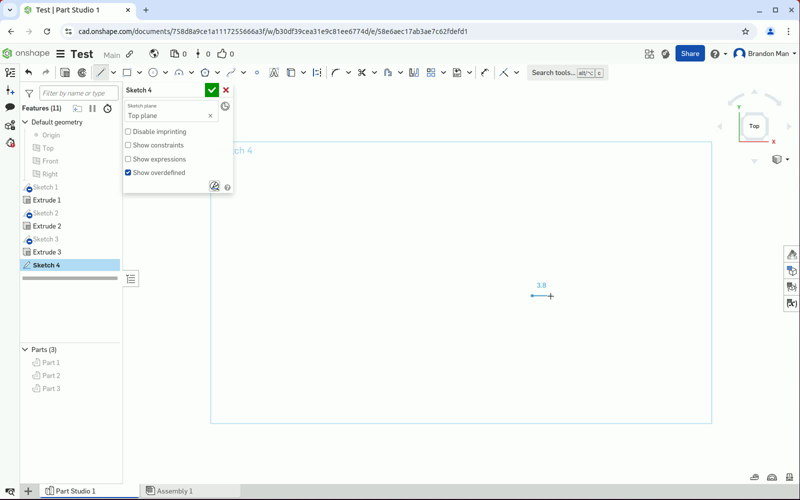
key_down(shift)
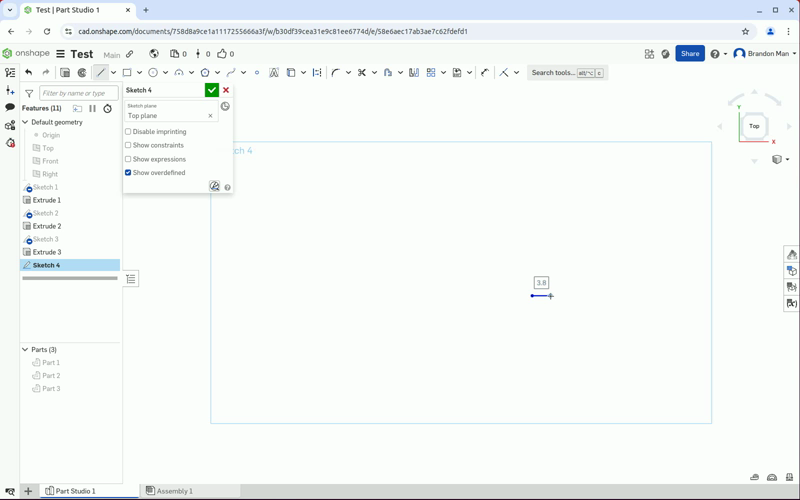
mouse_move(580, 295)
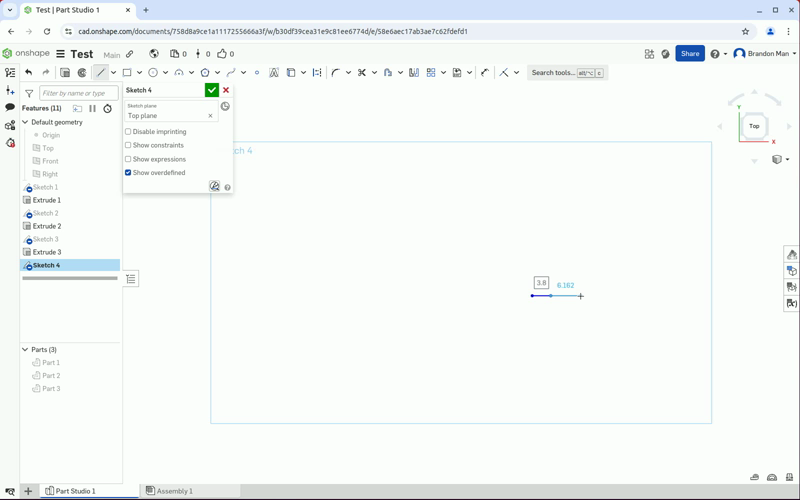
mouse_move(550, 281)
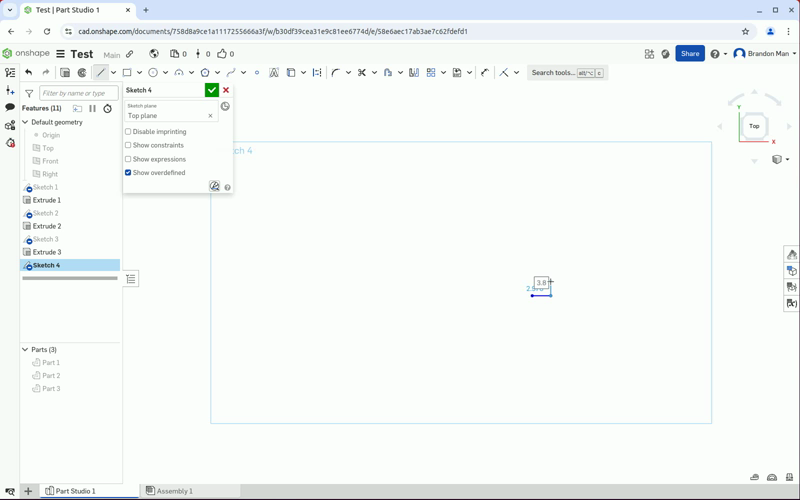
click(550, 281)
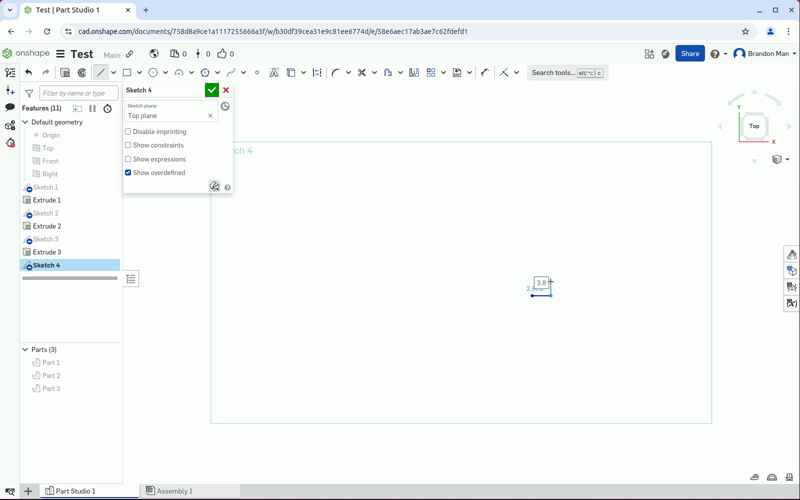
key_up(shift)
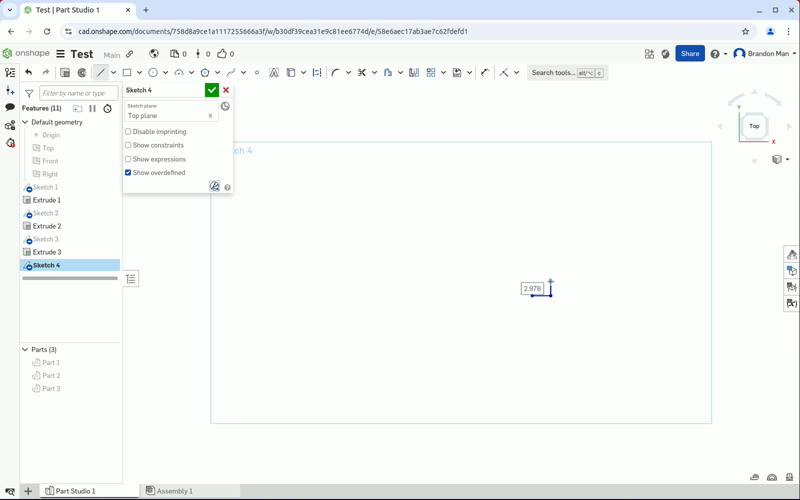
key_down(shift)
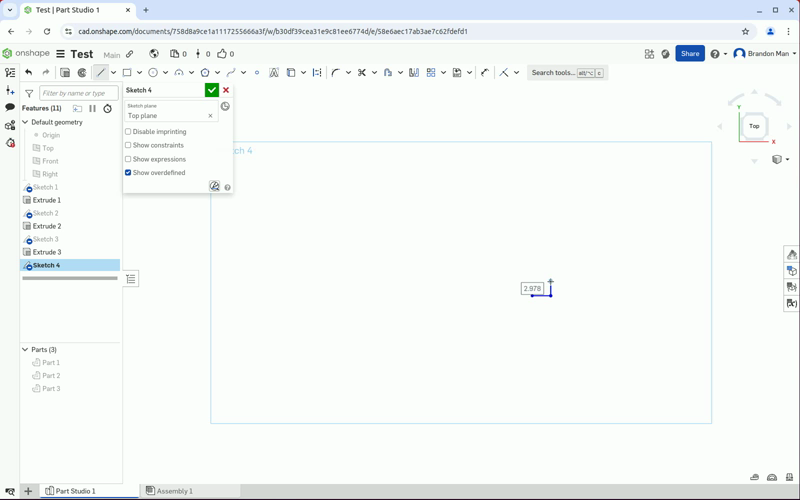
mouse_move(580, 281)
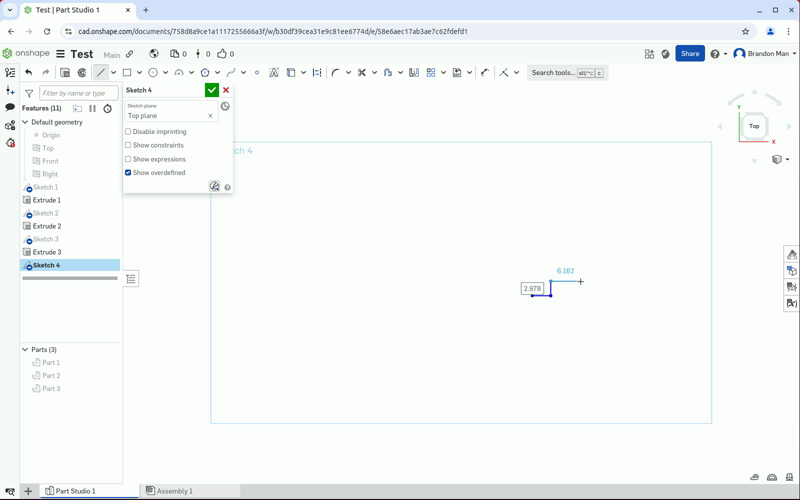
mouse_move(532, 281)
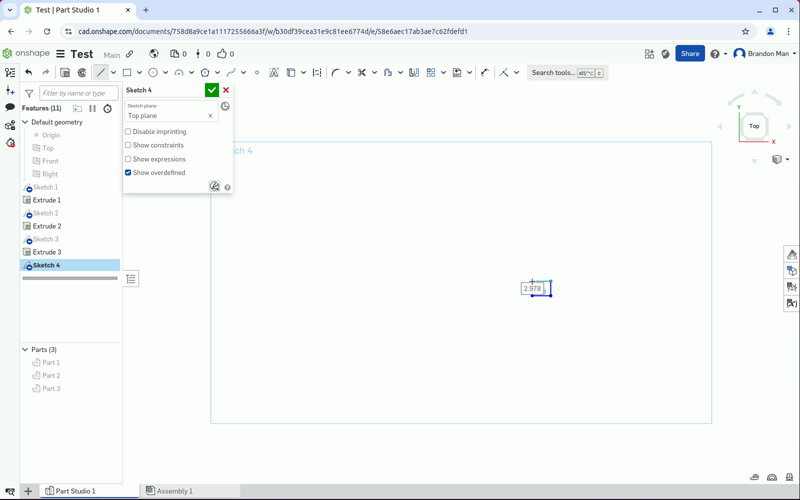
click(532, 281)
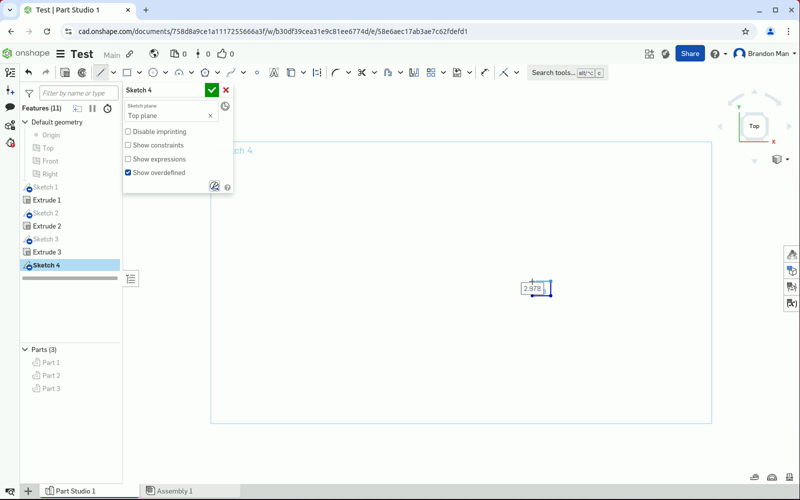
key_up(shift)
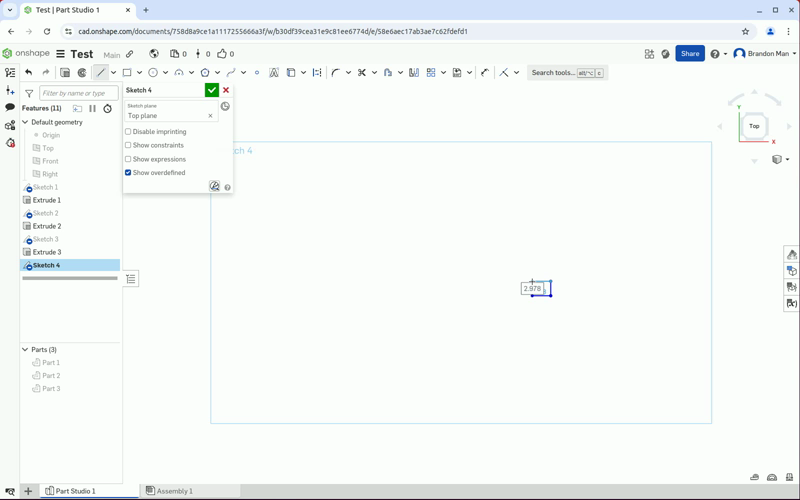
mouse_move(562, 281)
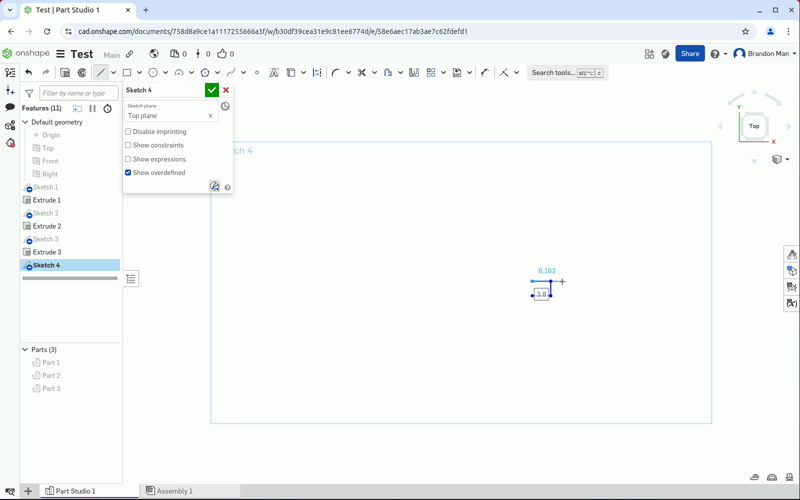
key_down(shift)
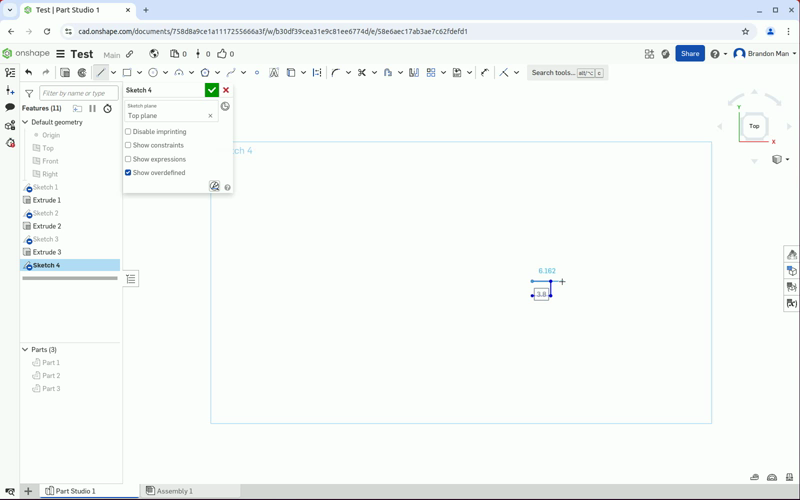
mouse_move(532, 295)
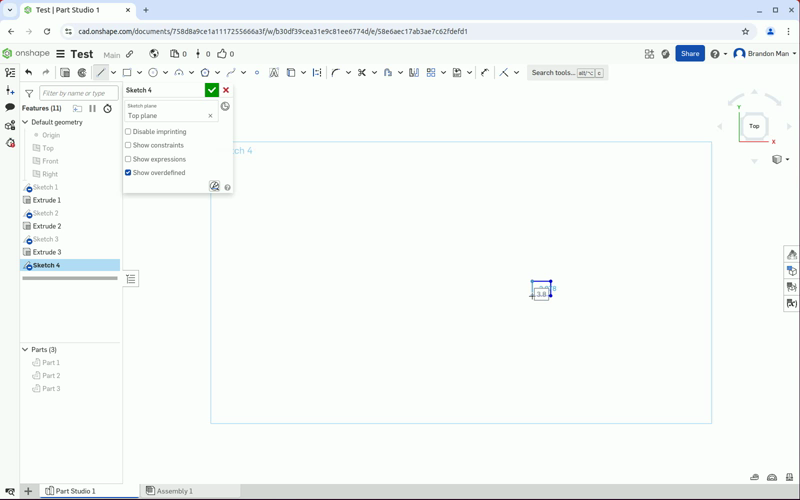
key_up(shift)
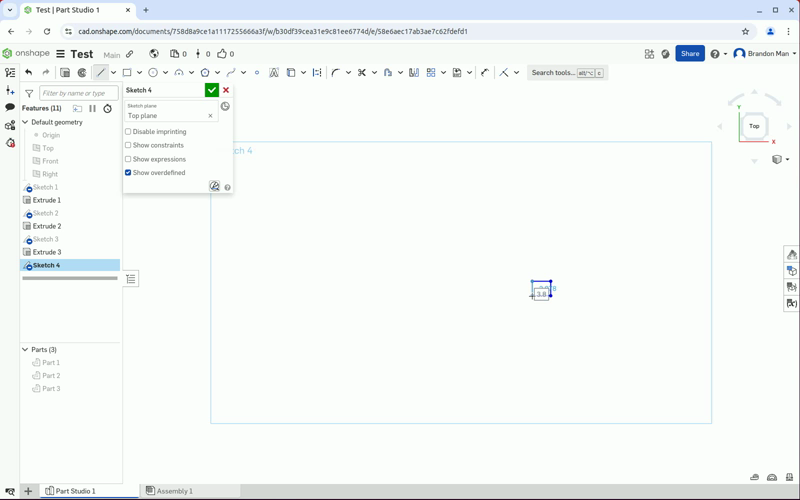
click(532, 295)
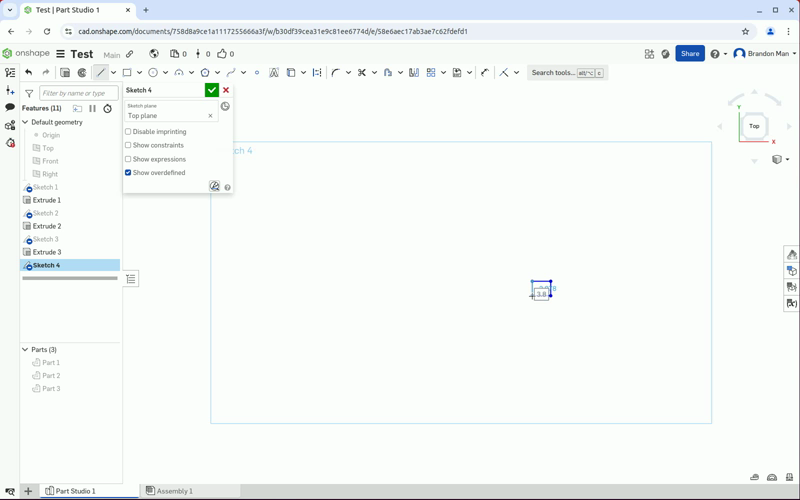
key(esc)
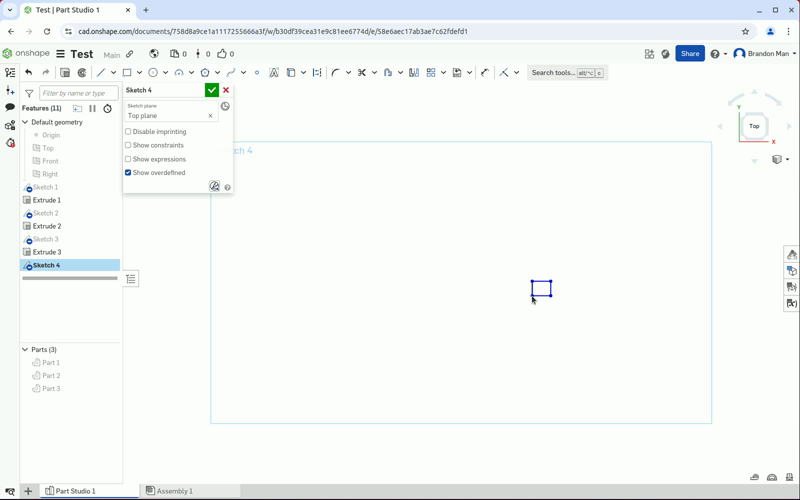
mouse_move(538, 285)
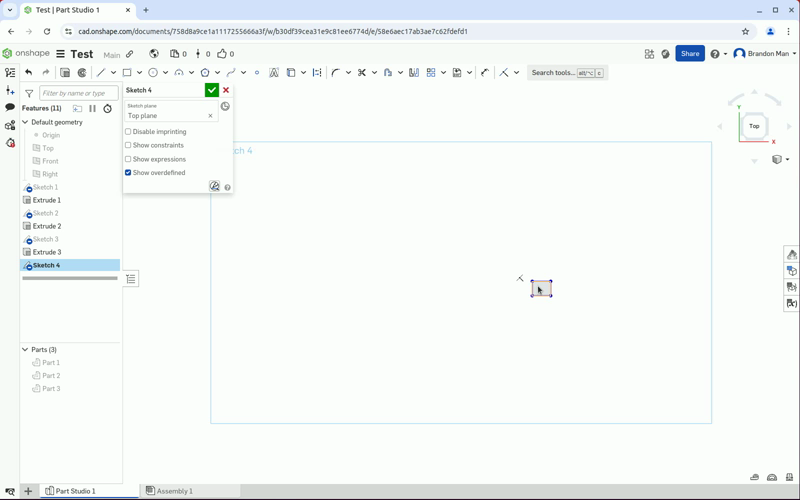
scroll(6)
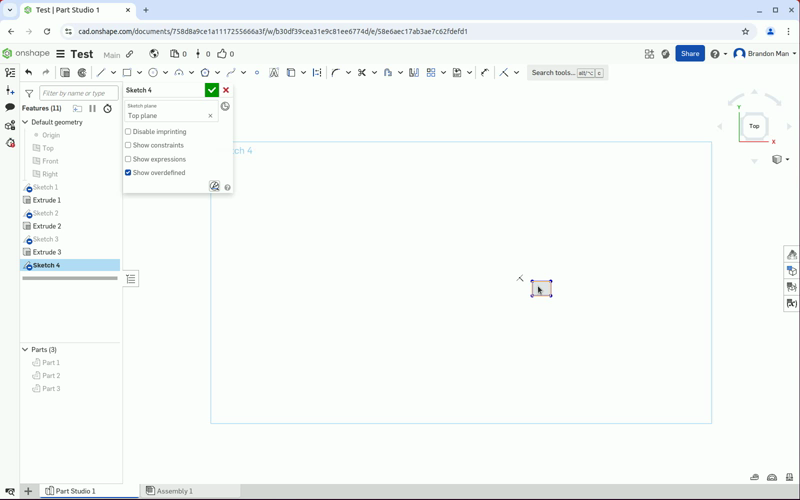
scroll(6)
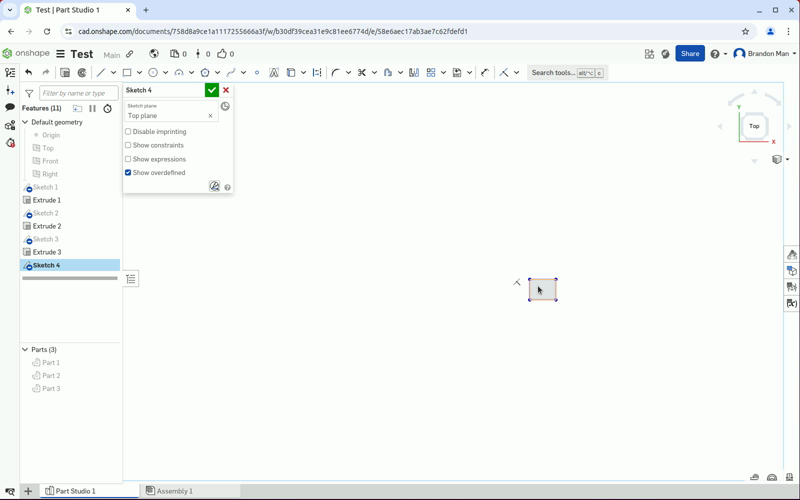
scroll(6)
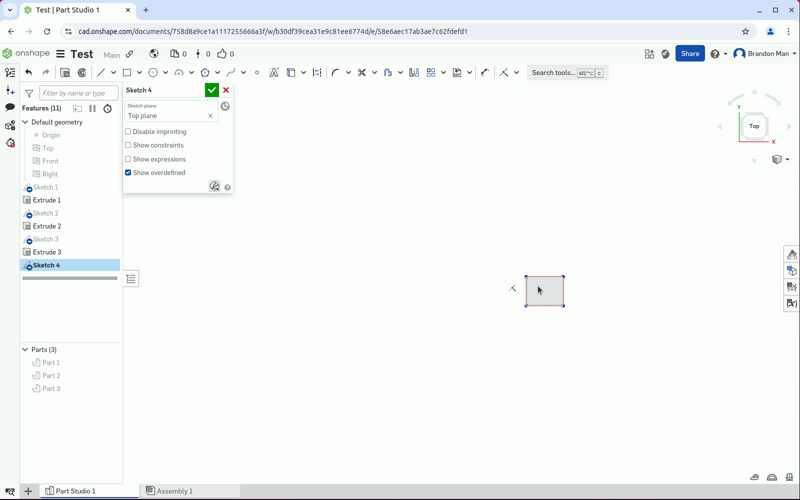
scroll(6)
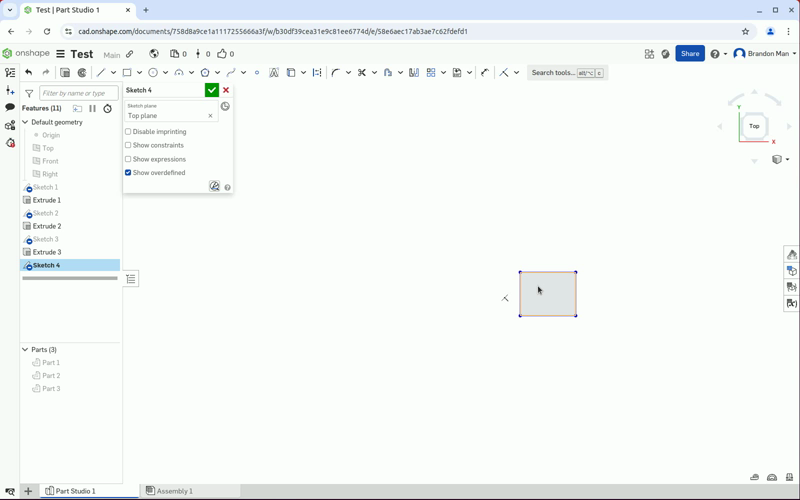
scroll(6)
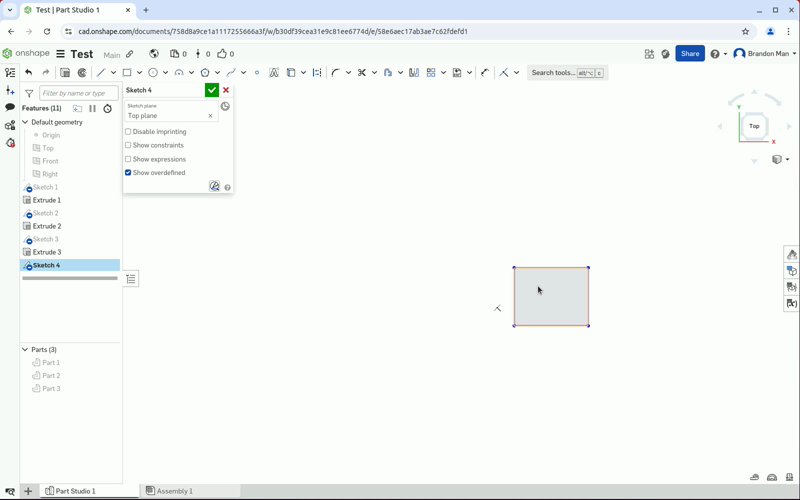
scroll(6)
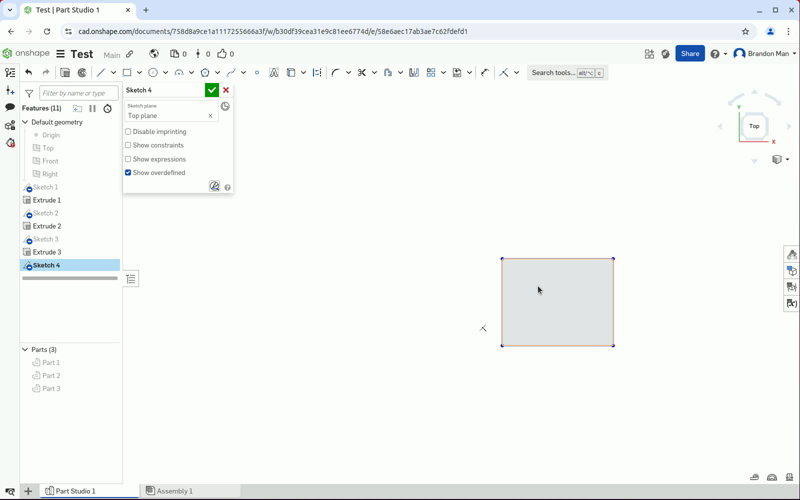
scroll(6)
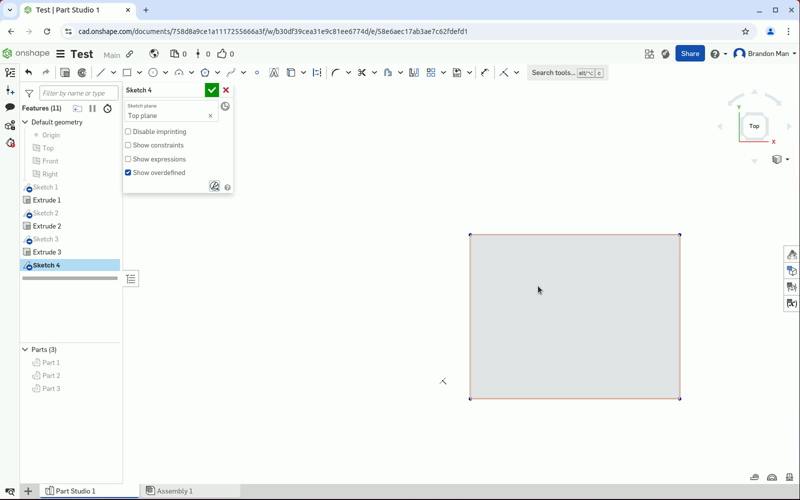
click(538, 285)
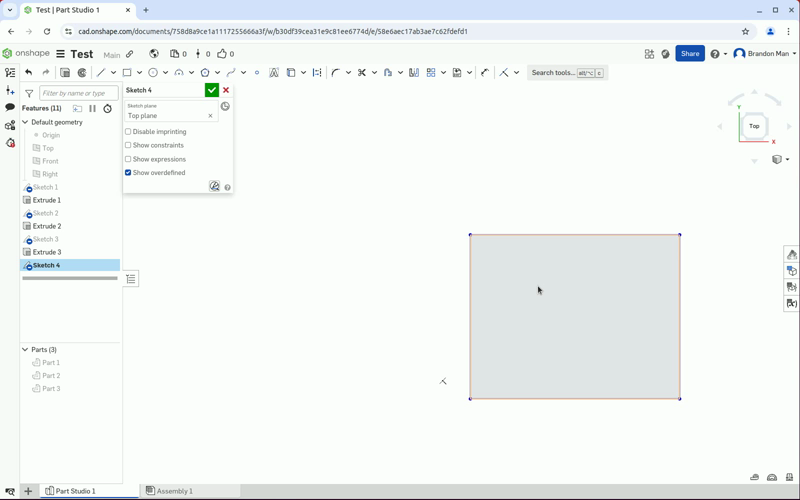
scroll(-6)
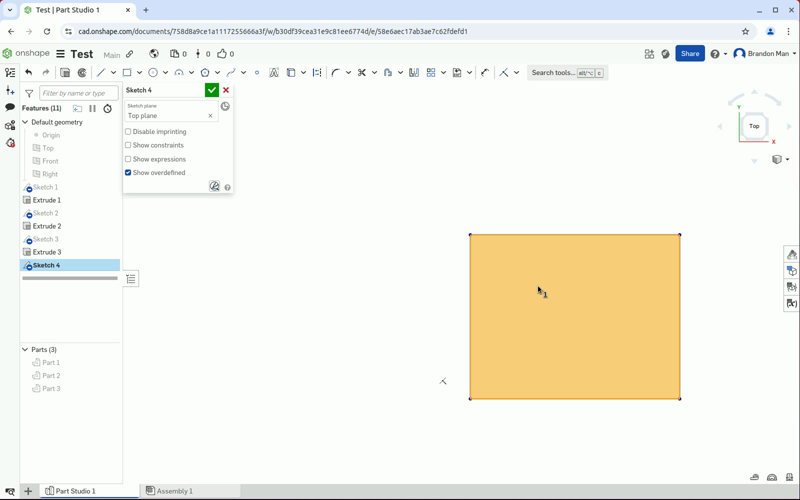
scroll(-6)
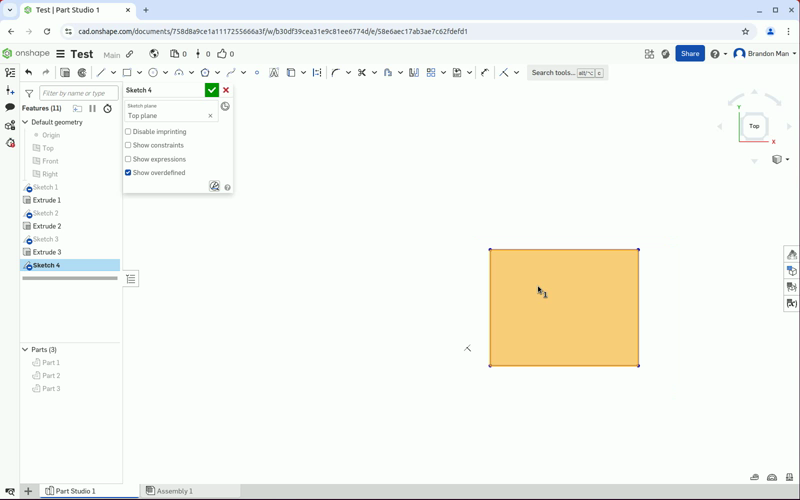
scroll(-6)
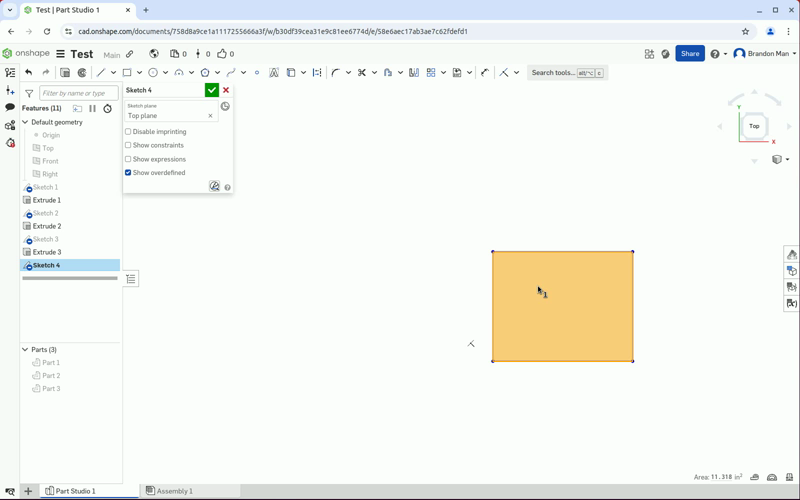
scroll(-6)
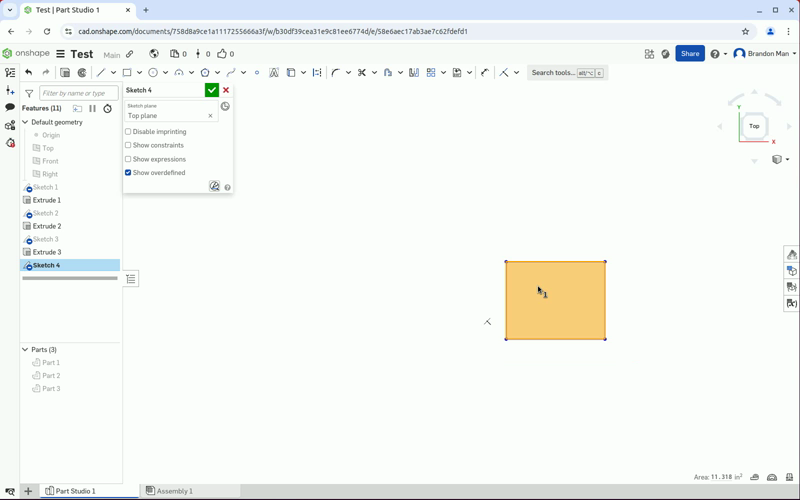
scroll(-6)
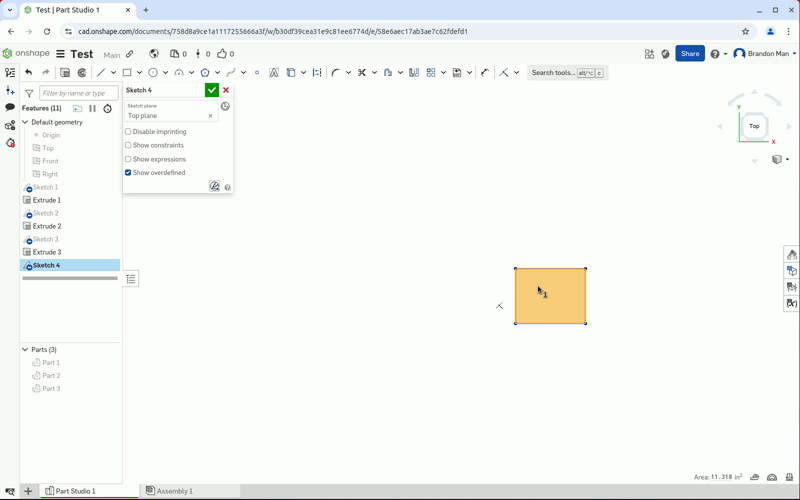
scroll(-6)
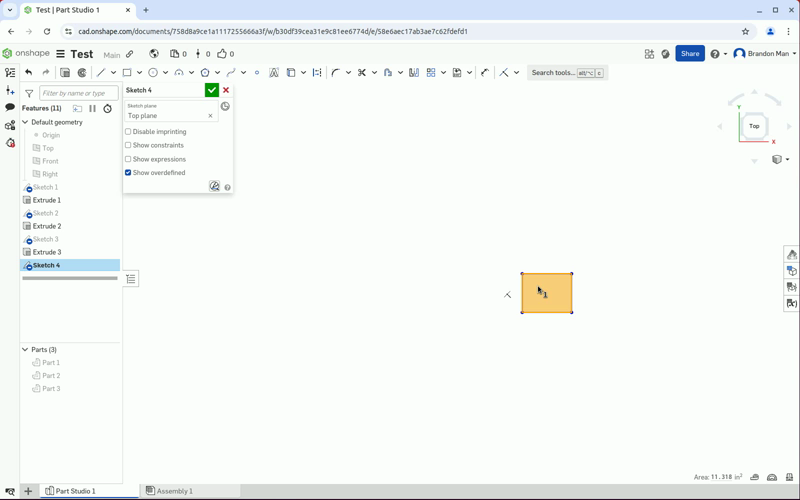
scroll(-6)
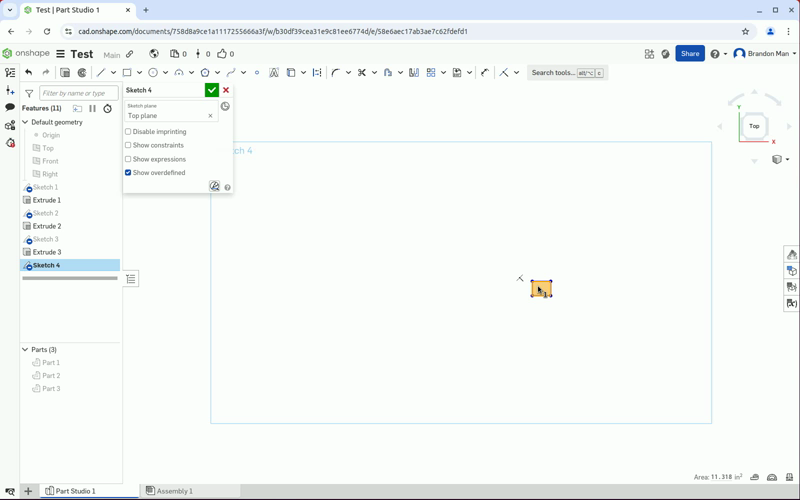
mouse_move(73, 352)
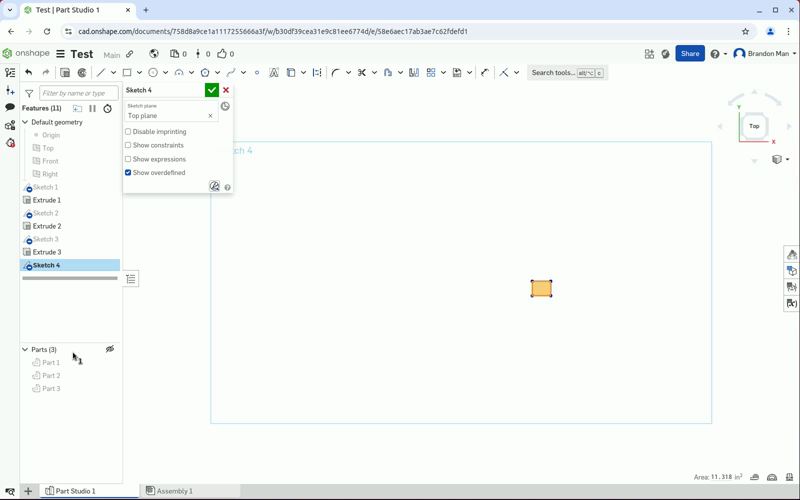
key(shift+y)
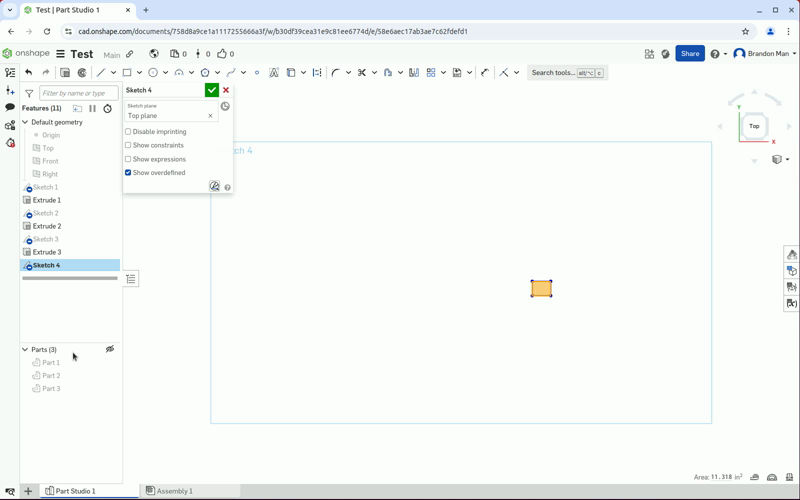
key(shift+e)
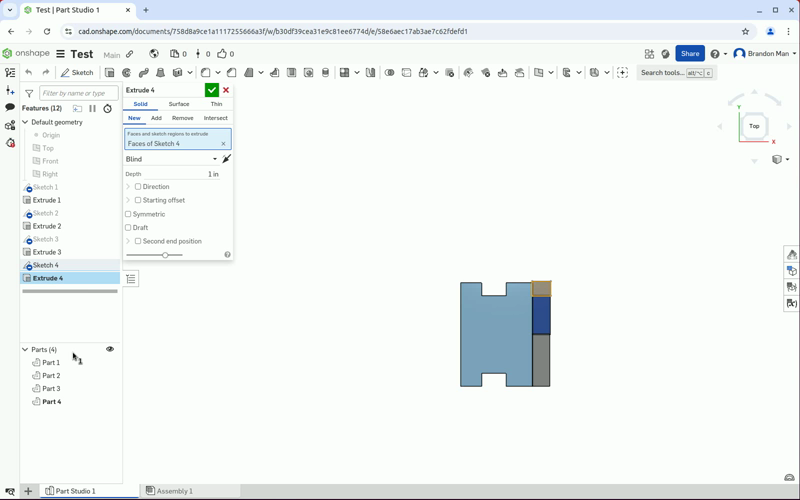
mouse_move(143, 106)
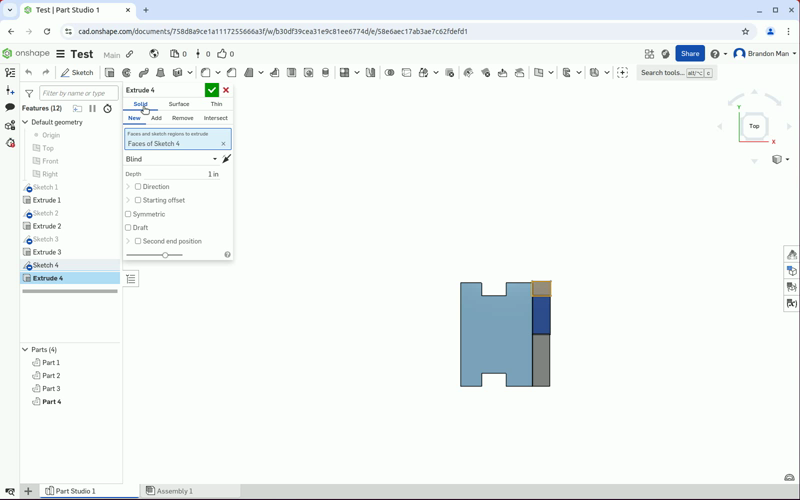
click(143, 106)
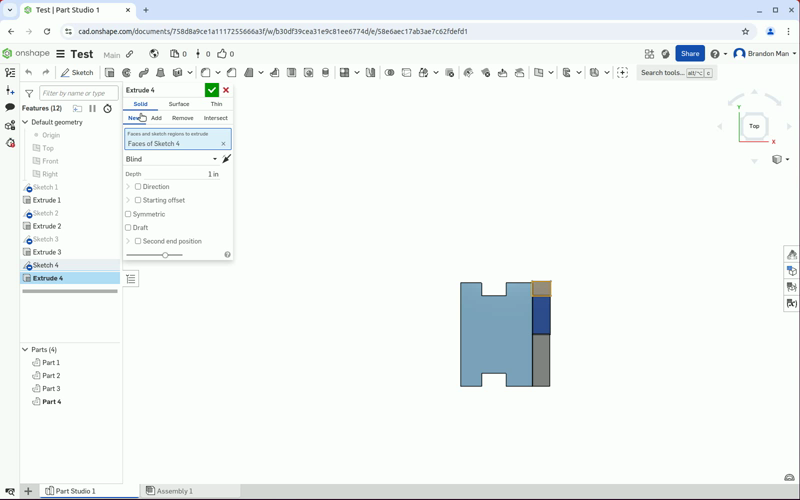
mouse_move(137, 120)
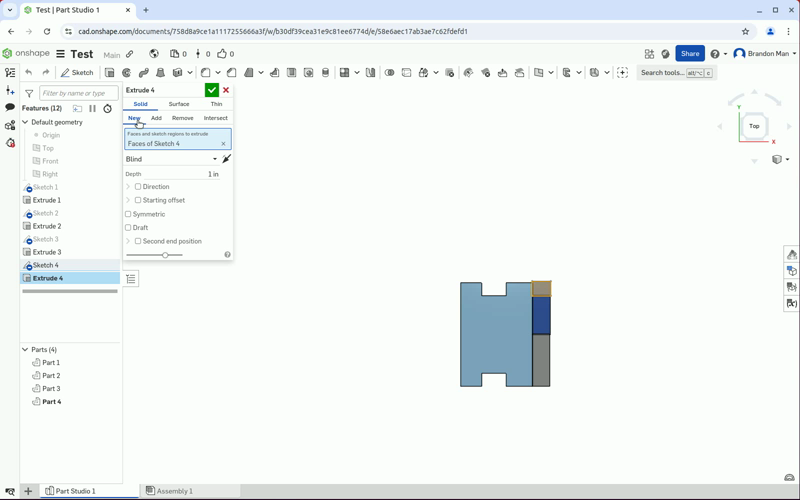
click(137, 120)
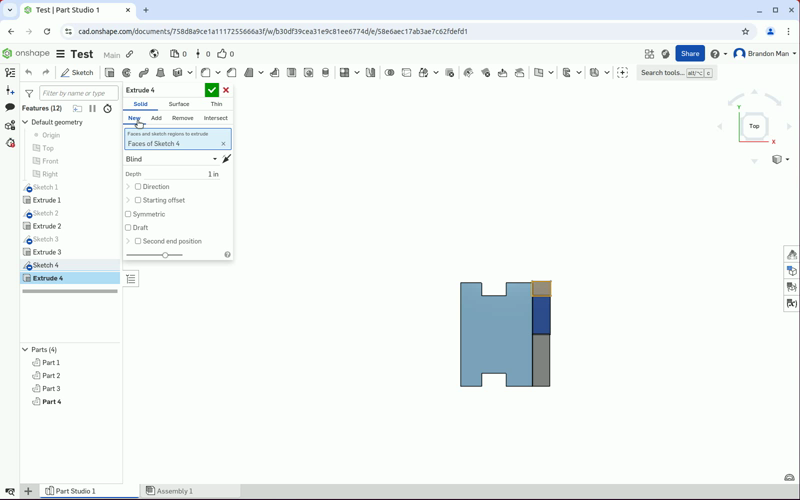
key(tab, 4)
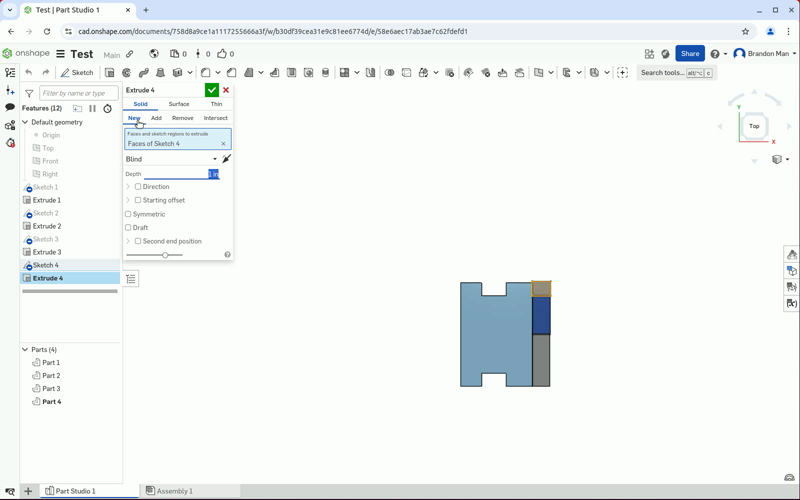
text(1.926)
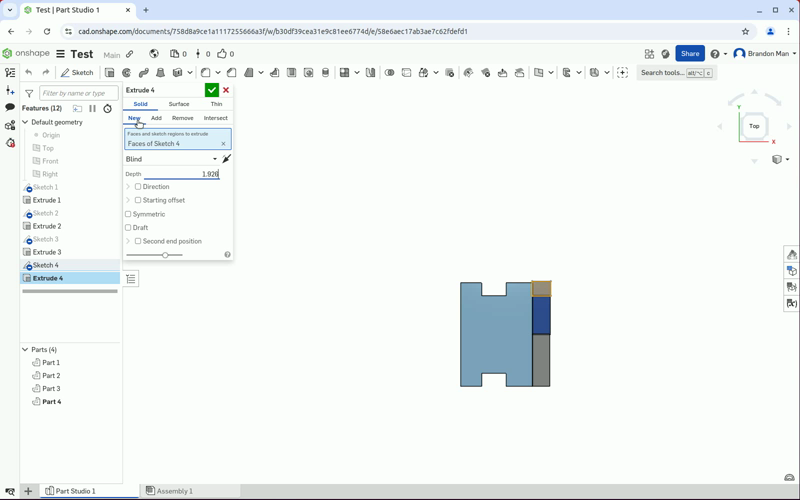
key(enter)
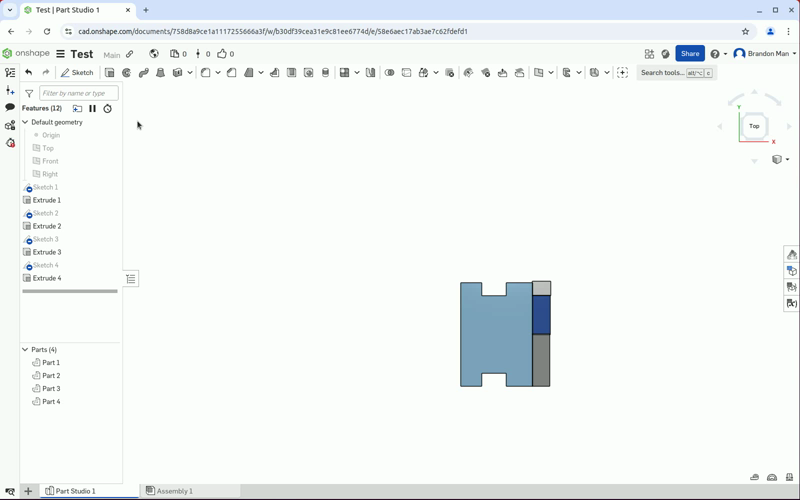
key(shift+h)
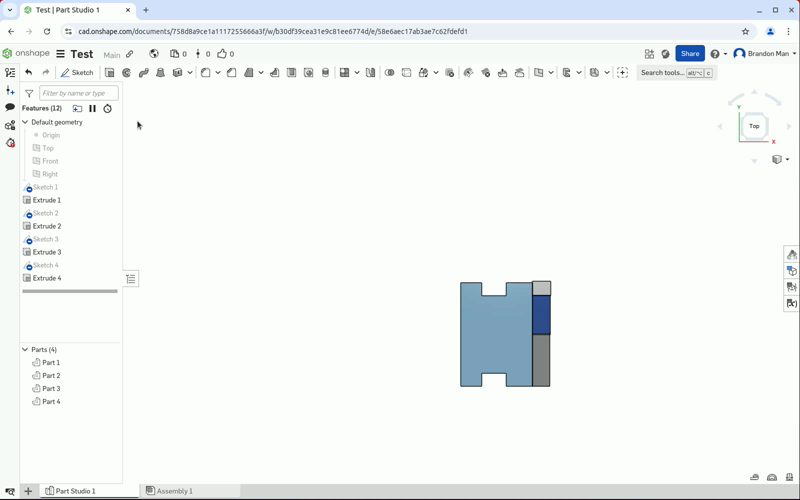
key(shift+h)
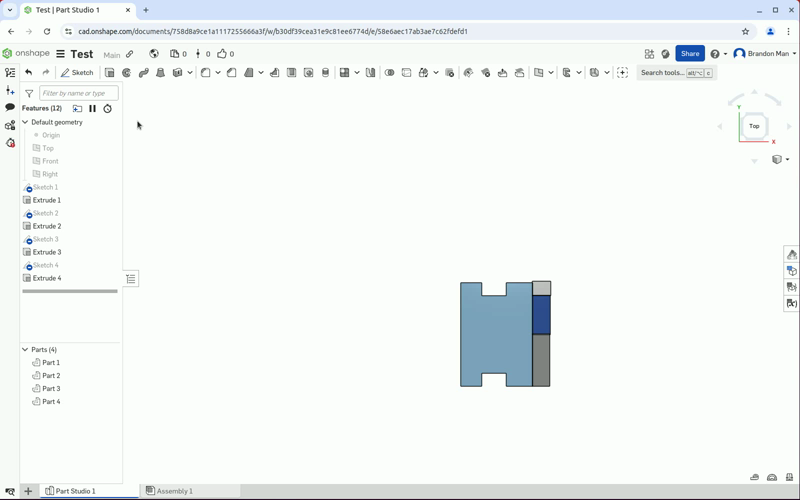
mouse_move(73, 189)
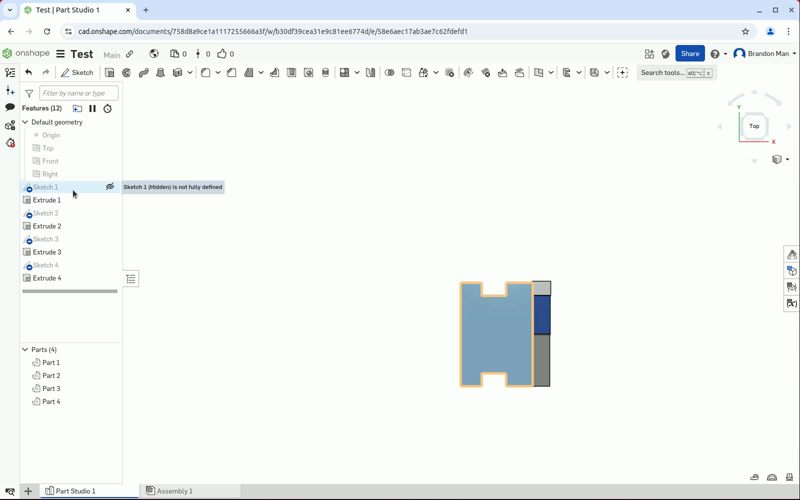
click(73, 189)
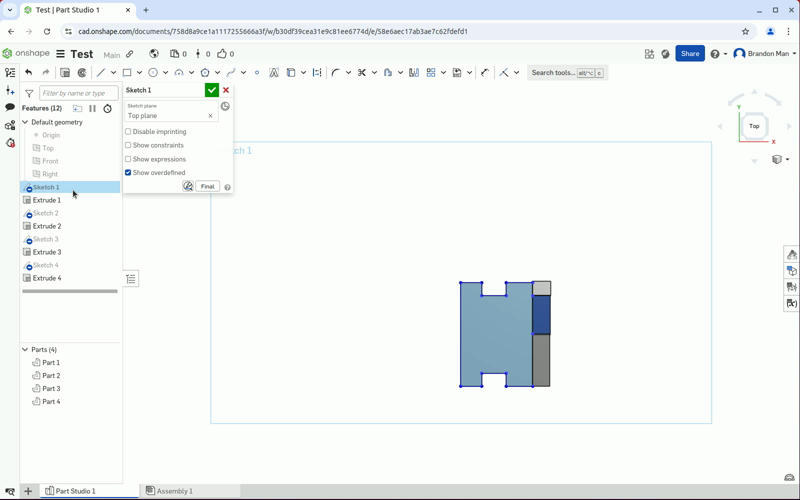
mouse_move(229, 92)
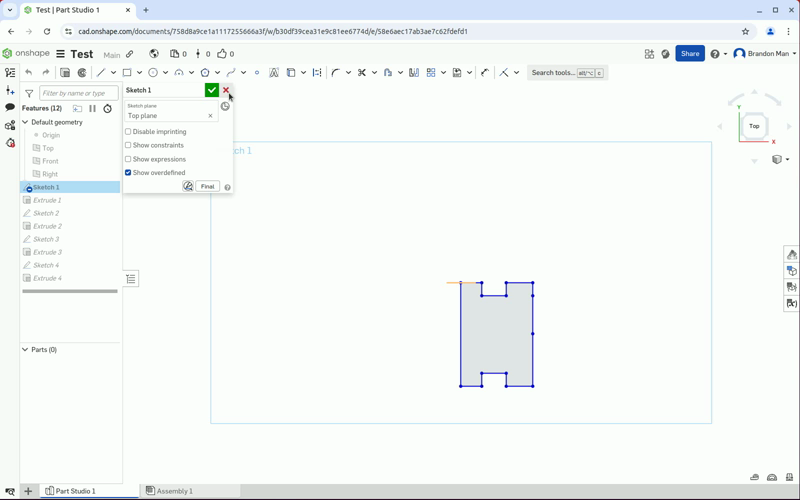
click(229, 92)
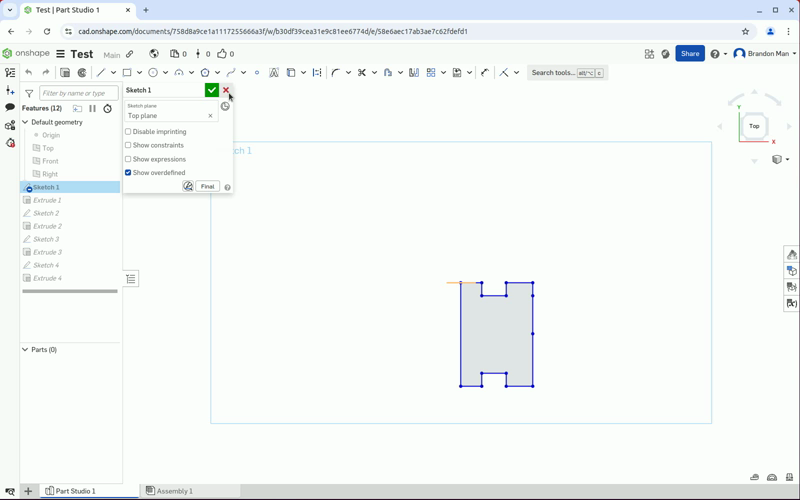
key(shift+s)
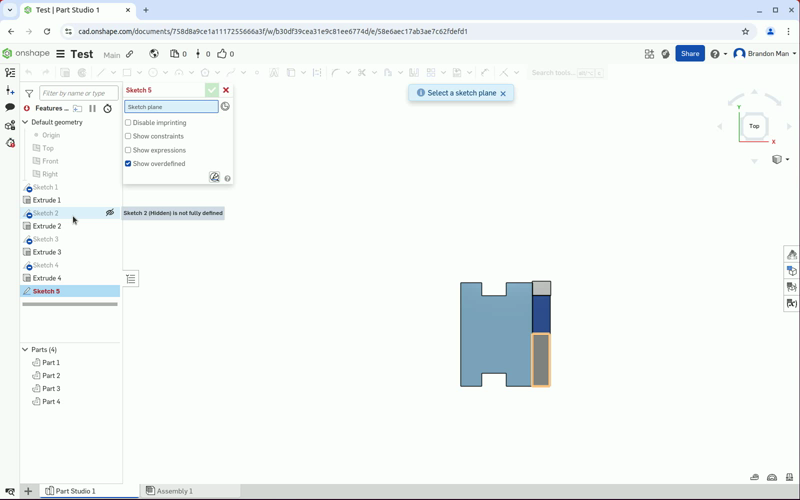
scroll(3)
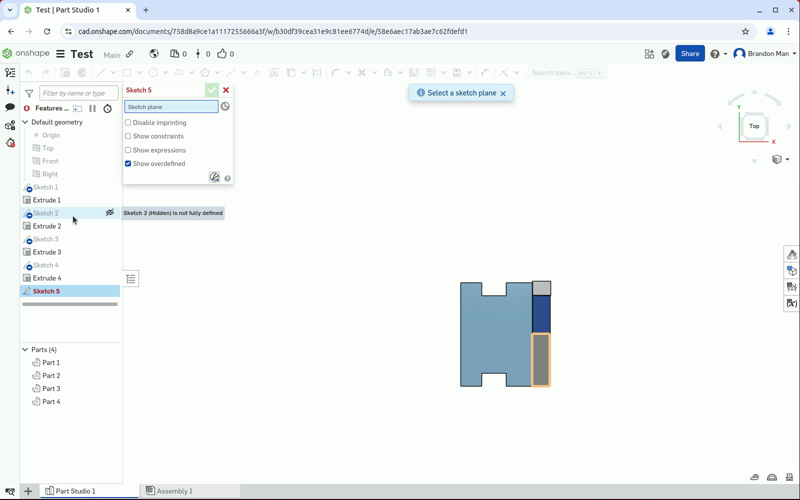
mouse_move(73, 150)
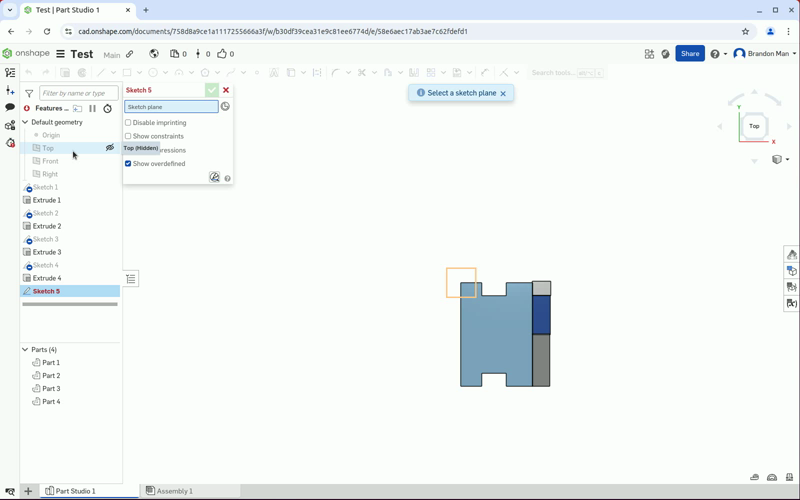
click(73, 150)
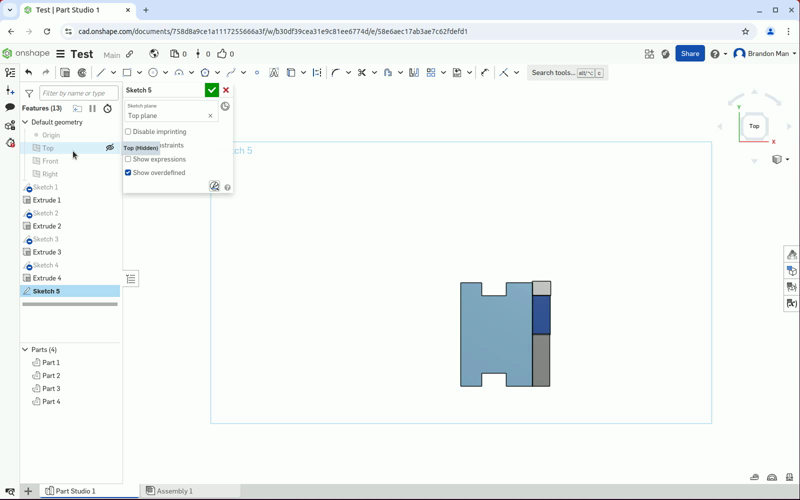
mouse_move(73, 352)
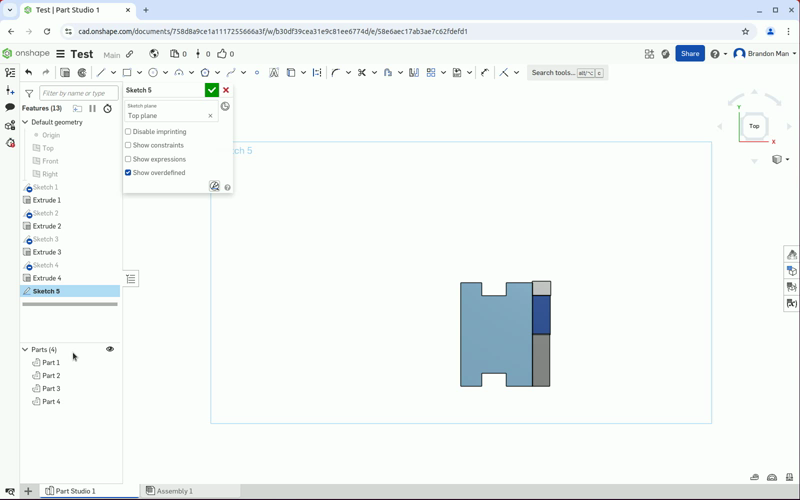
key(y)
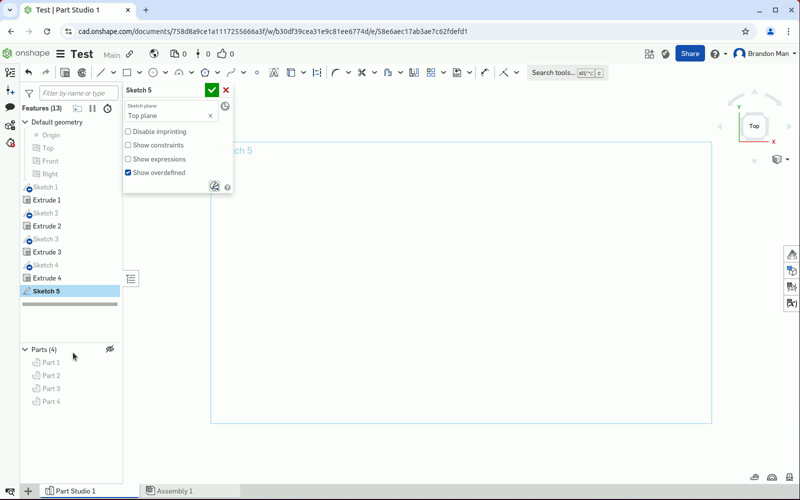
key(l)
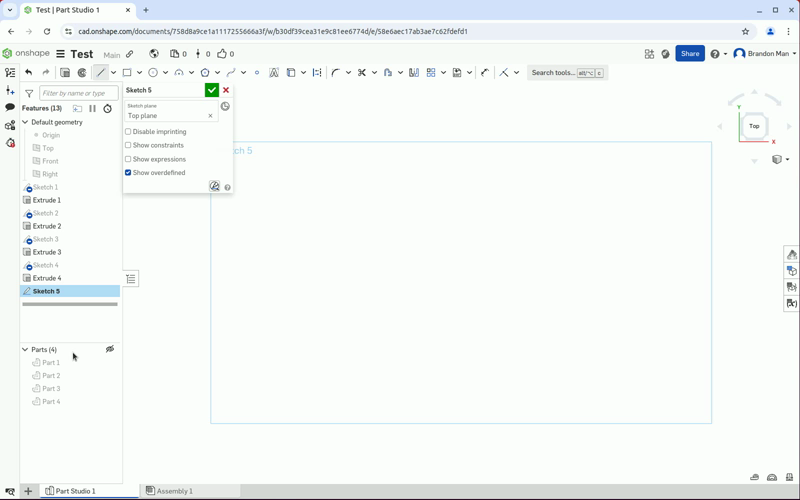
key_down(shift)
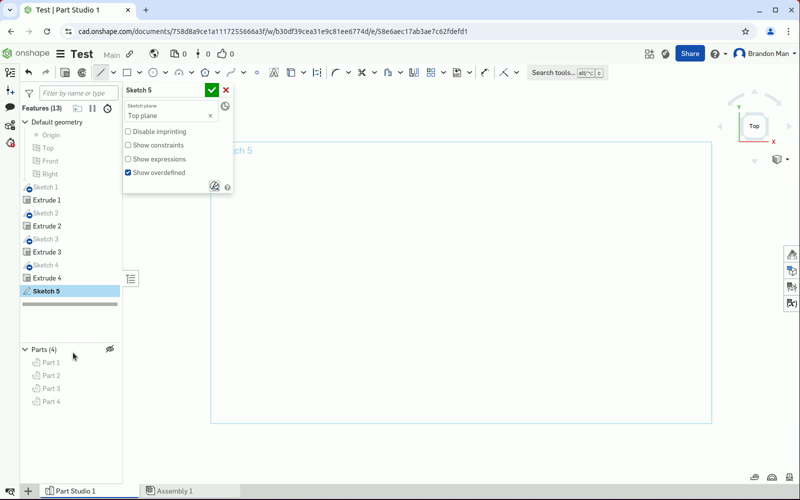
mouse_move(481, 386)
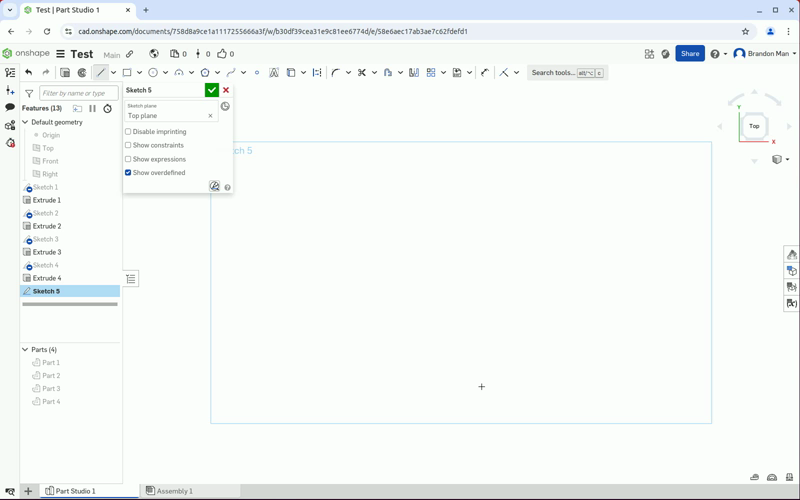
click(481, 386)
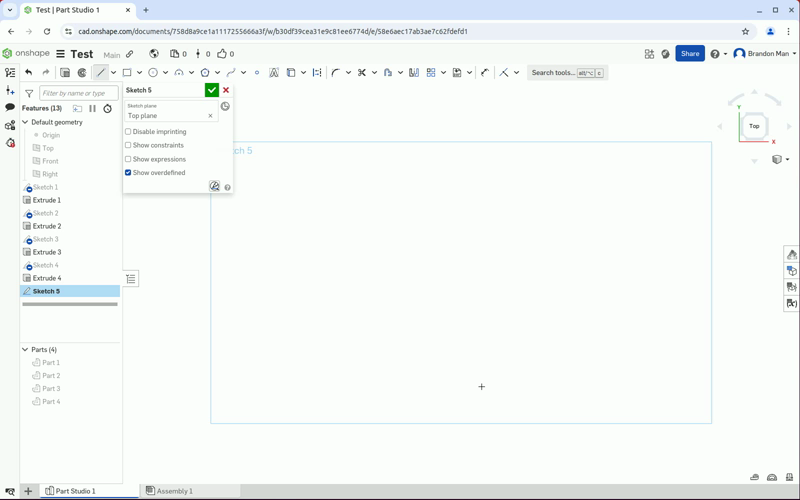
key_up(shift)
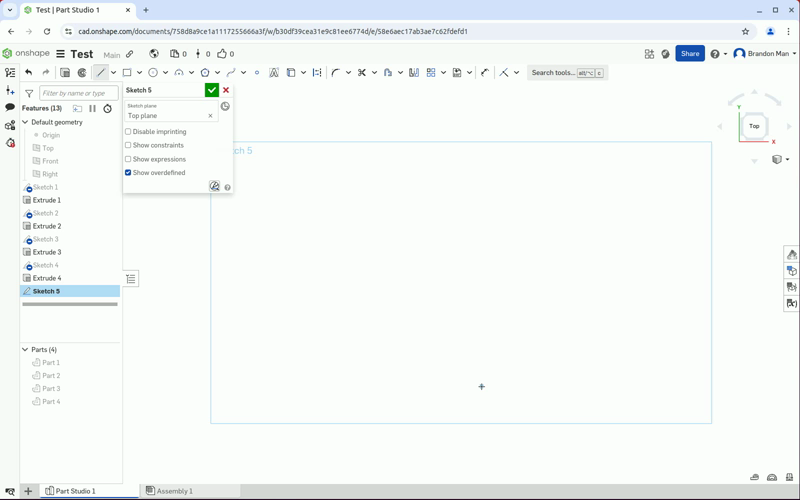
key_down(shift)
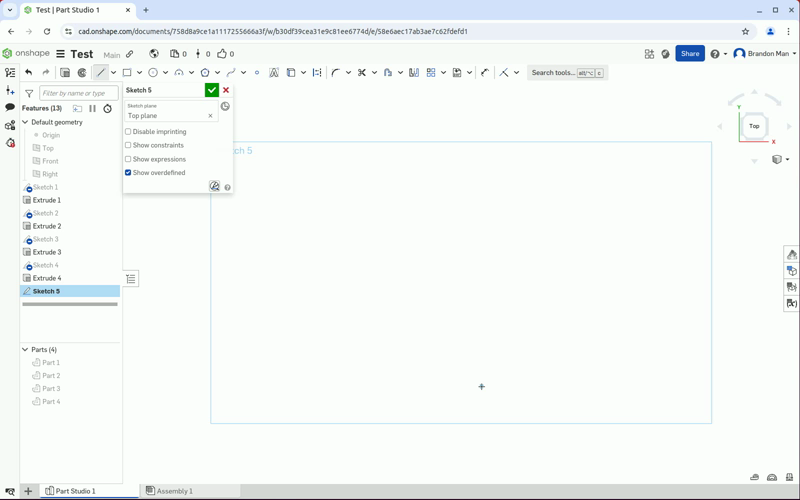
mouse_move(511, 386)
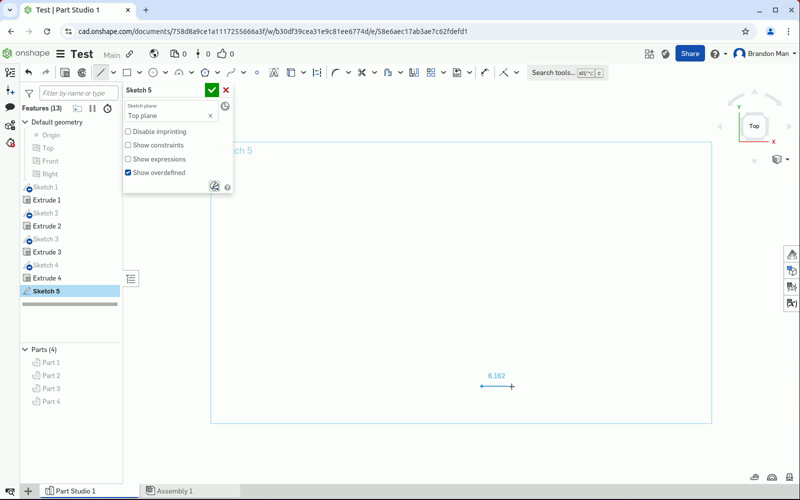
mouse_move(507, 386)
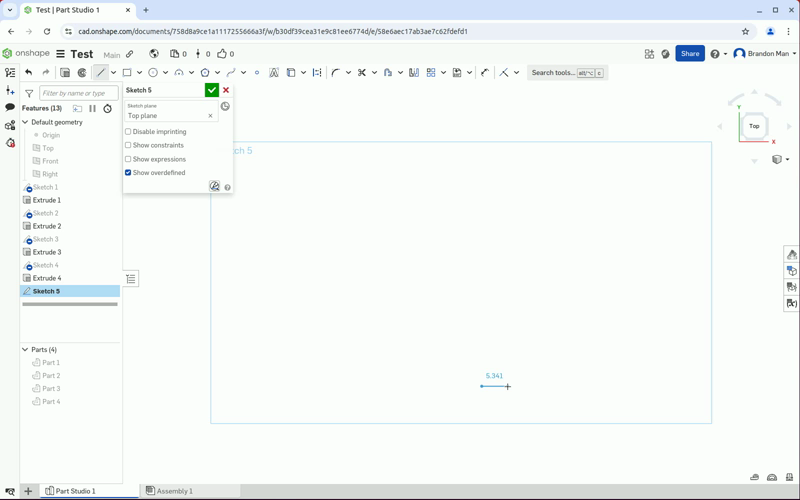
click(507, 386)
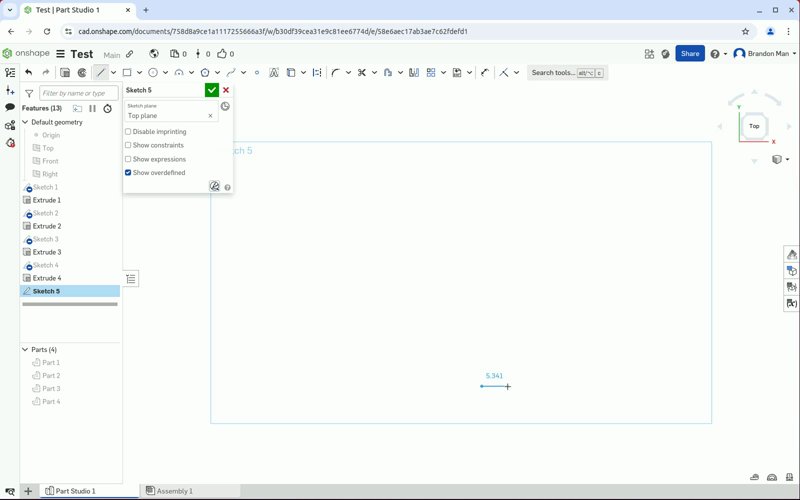
key_up(shift)
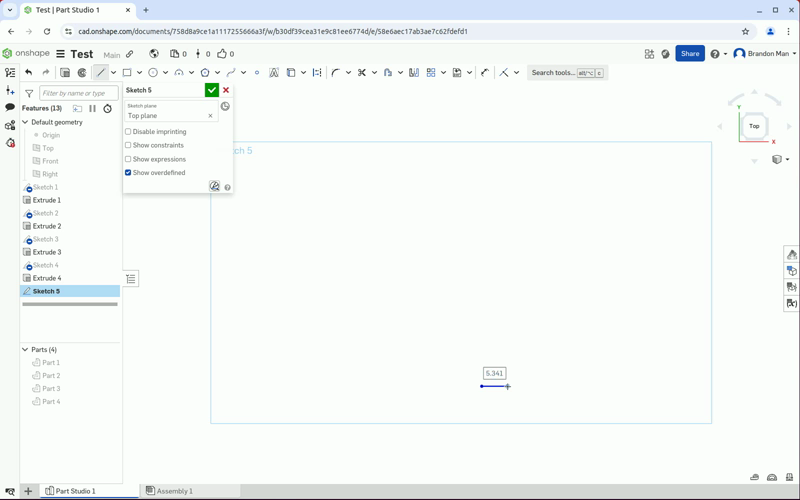
key_down(shift)
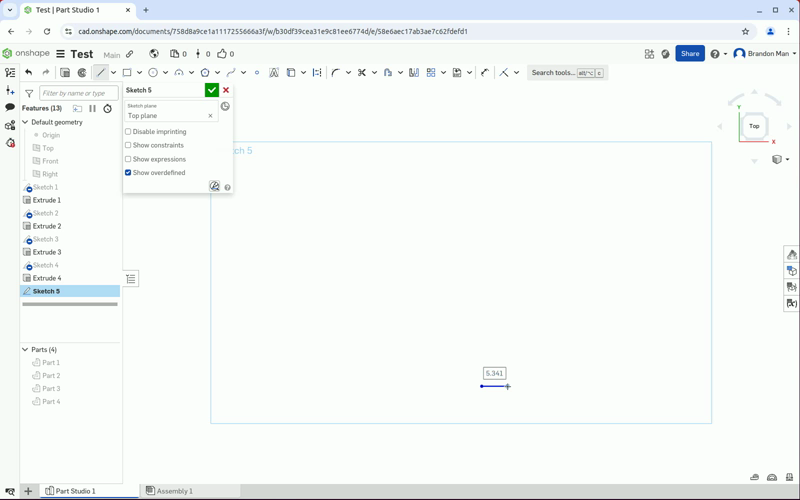
mouse_move(537, 386)
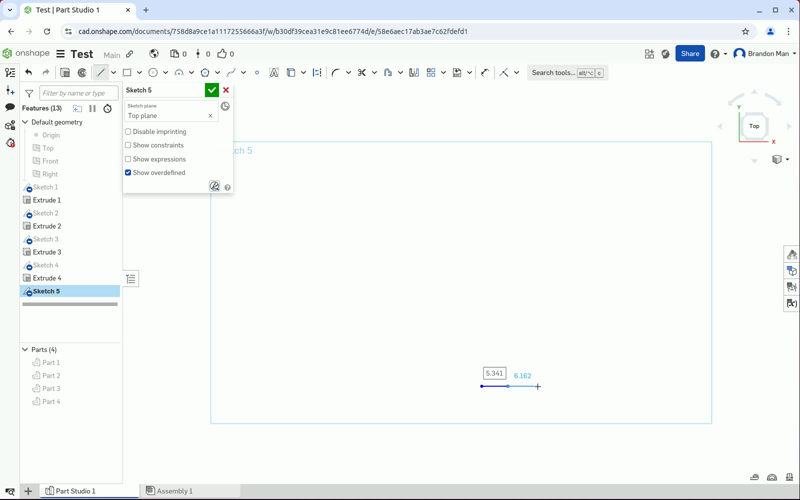
mouse_move(507, 372)
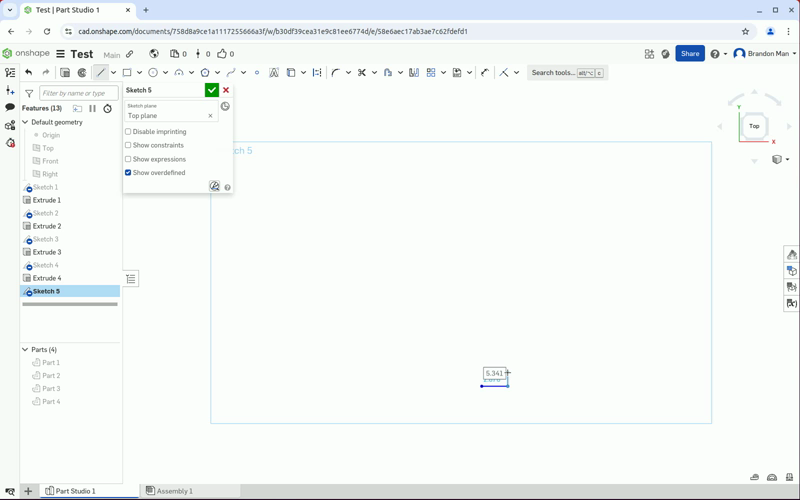
click(507, 372)
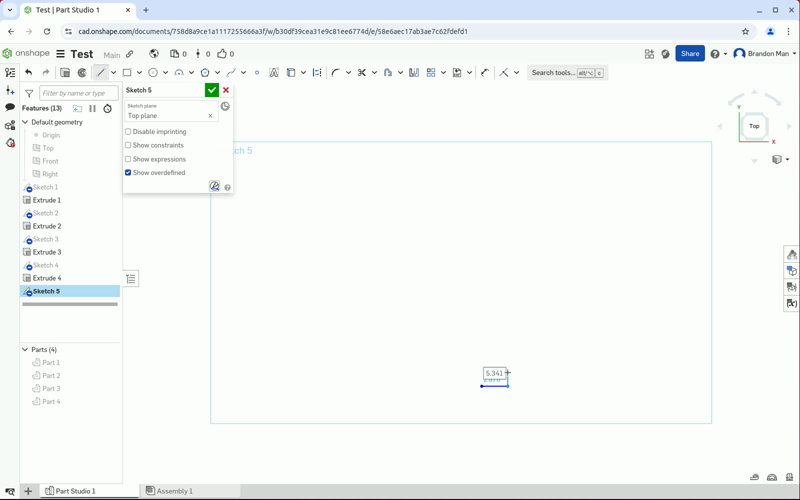
key_up(shift)
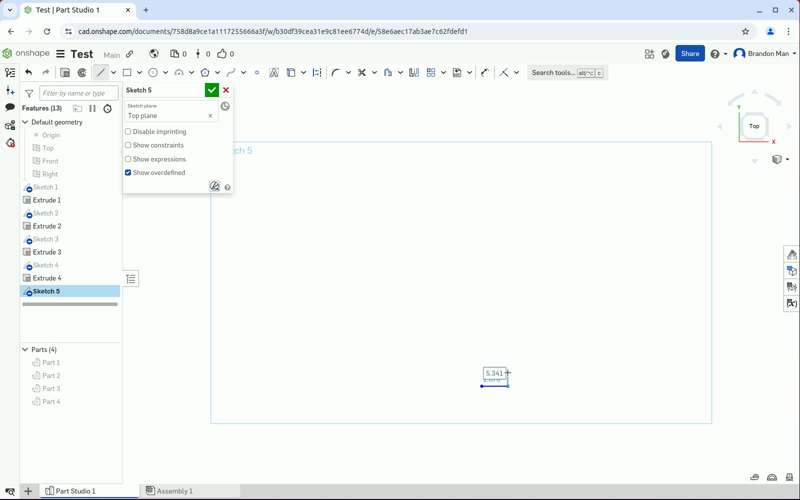
key_down(shift)
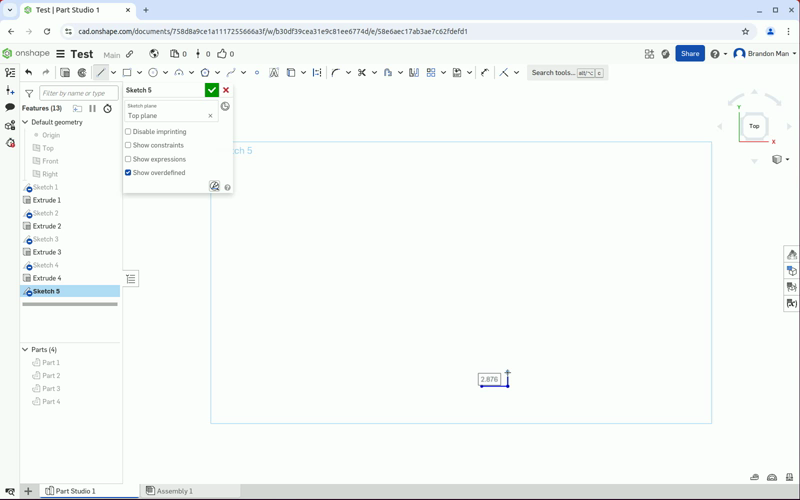
mouse_move(537, 372)
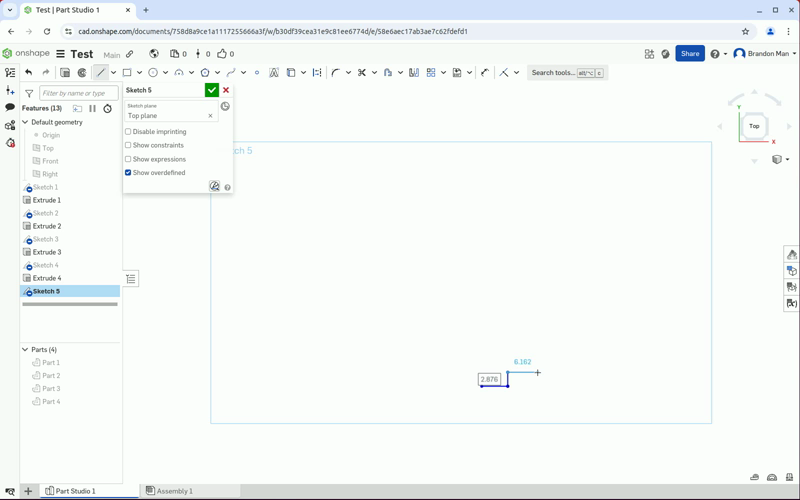
mouse_move(481, 372)
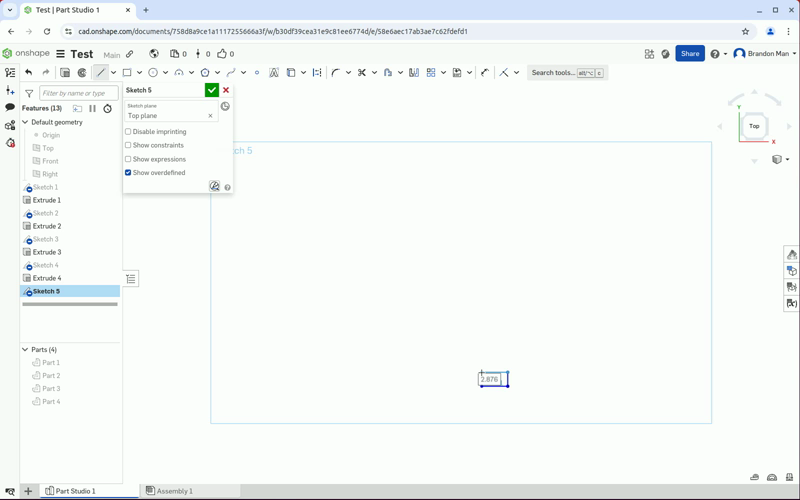
click(481, 372)
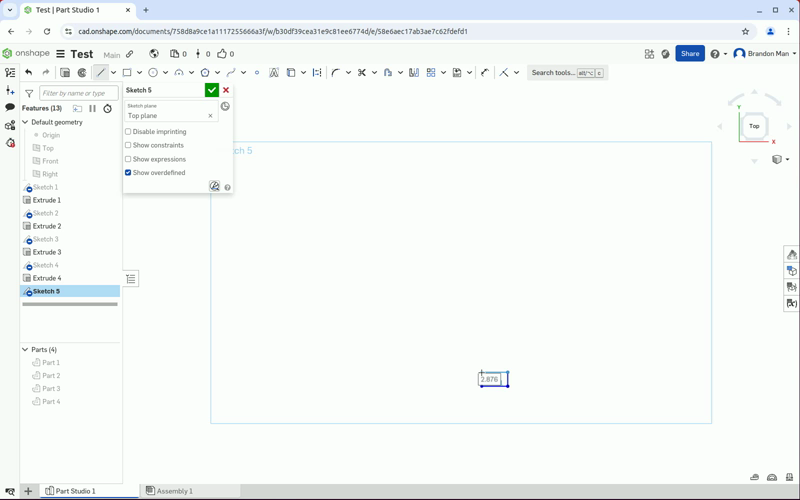
key_up(shift)
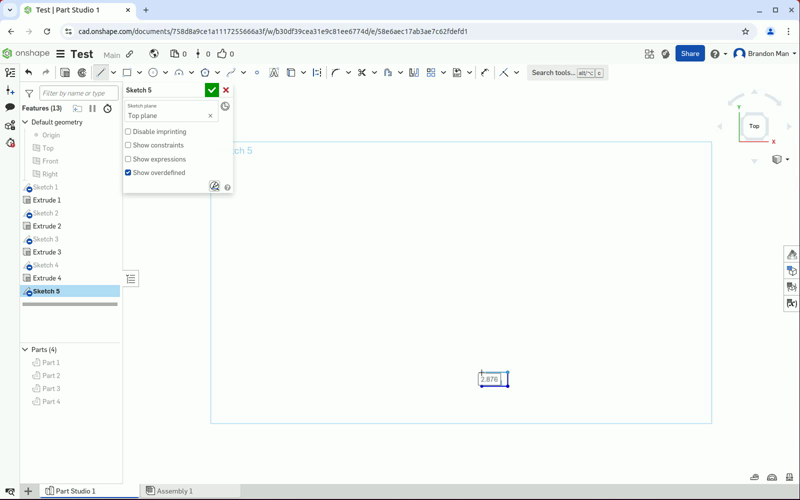
mouse_move(511, 372)
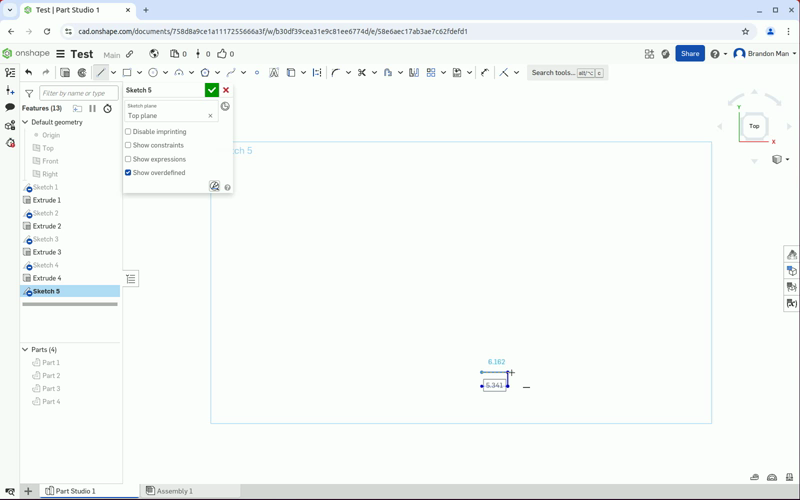
key_down(shift)
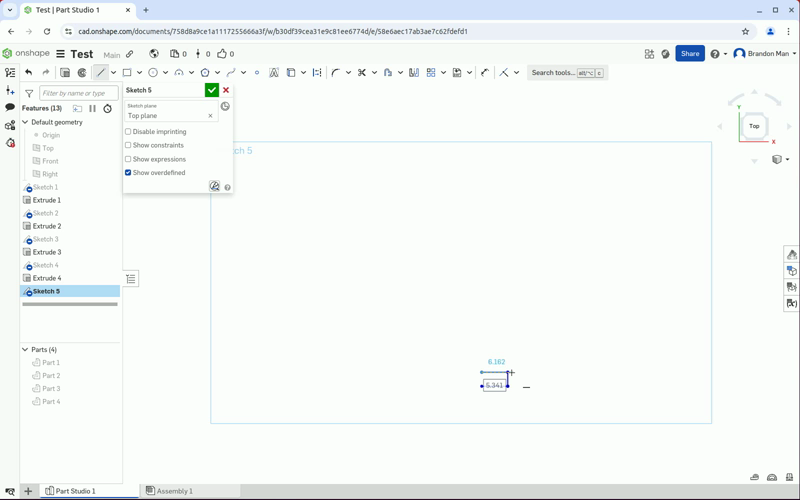
mouse_move(481, 386)
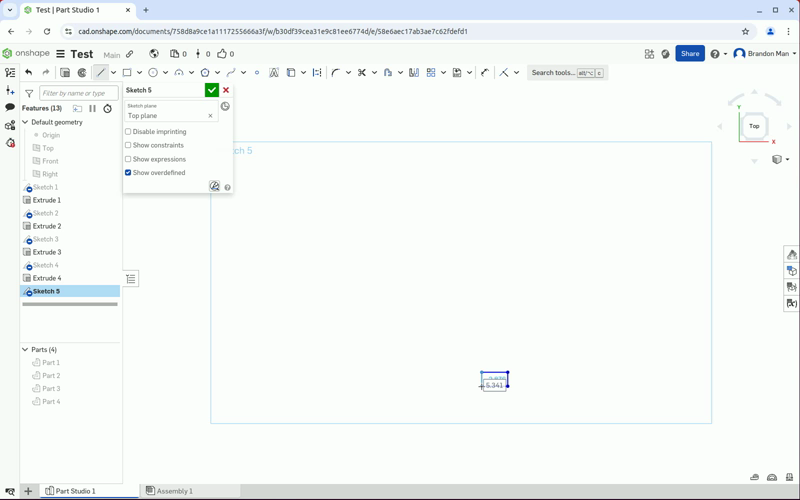
key_up(shift)
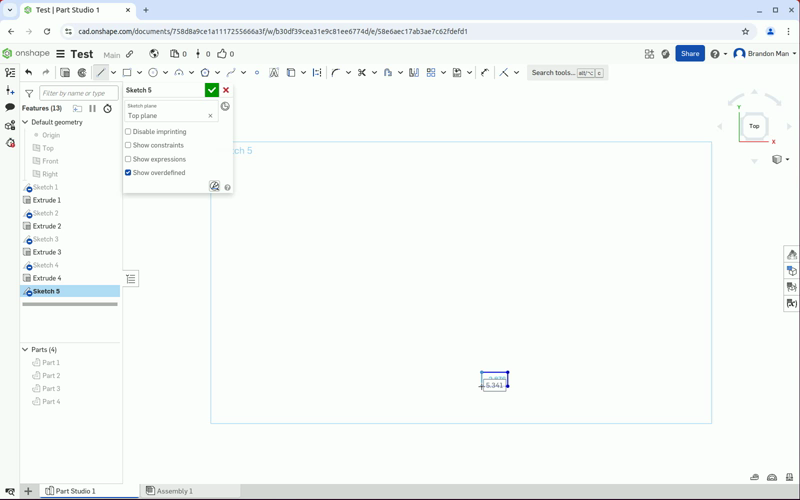
click(481, 386)
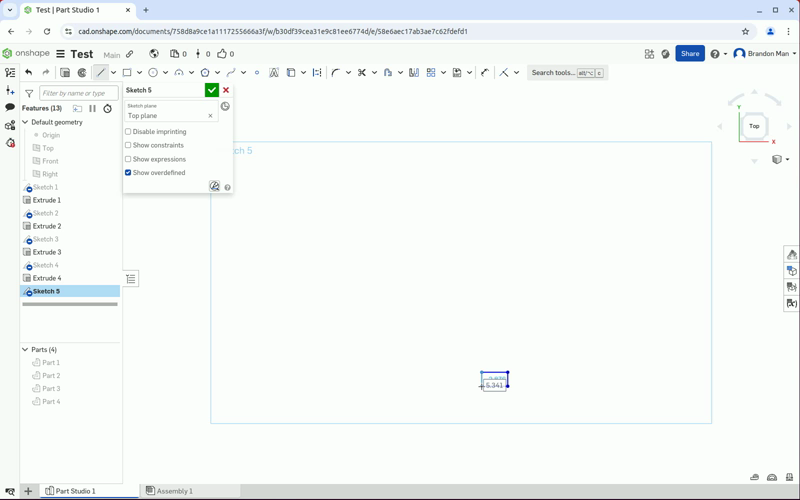
key(esc)
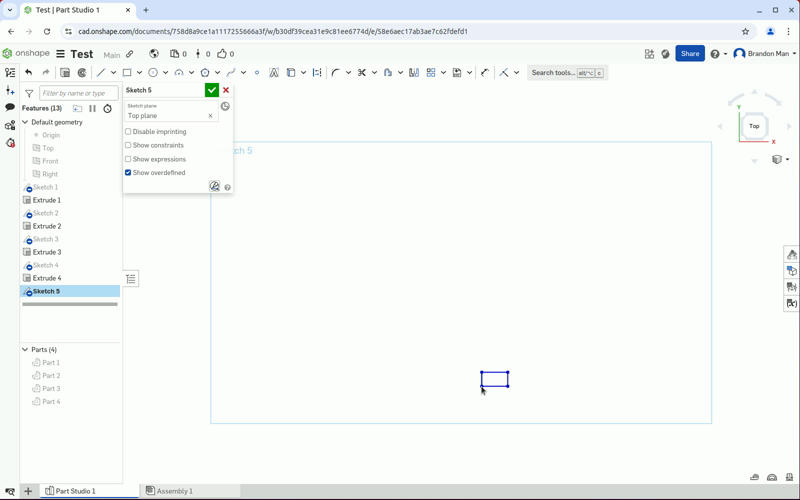
mouse_move(502, 372)
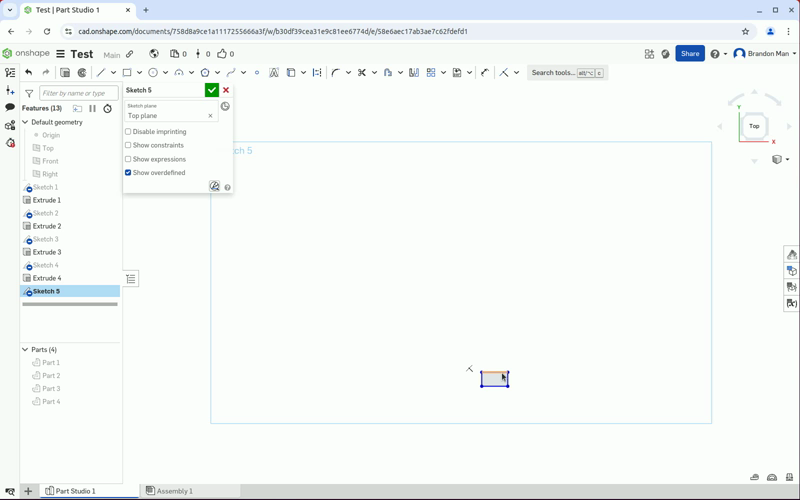
scroll(6)
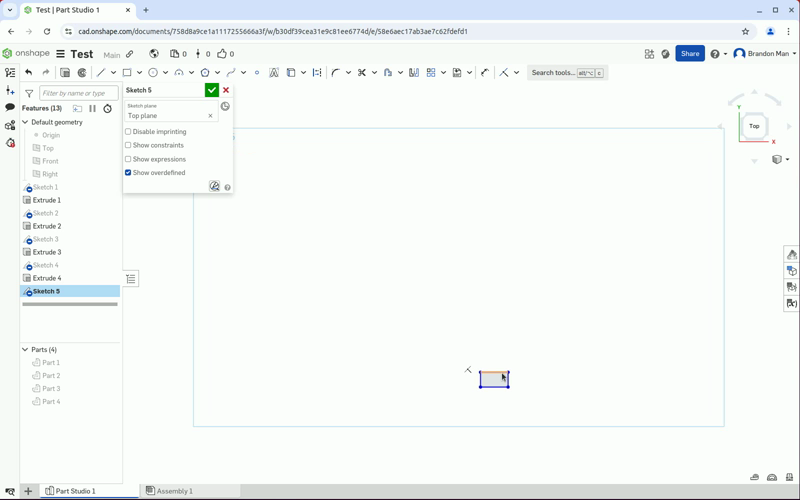
scroll(6)
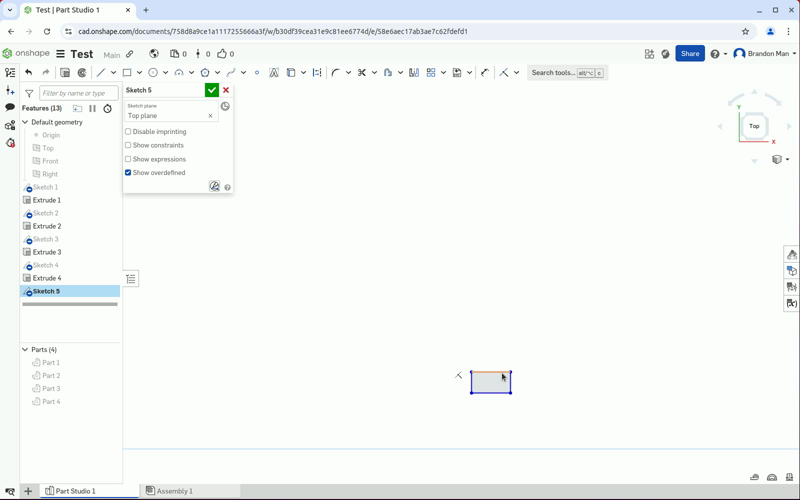
scroll(6)
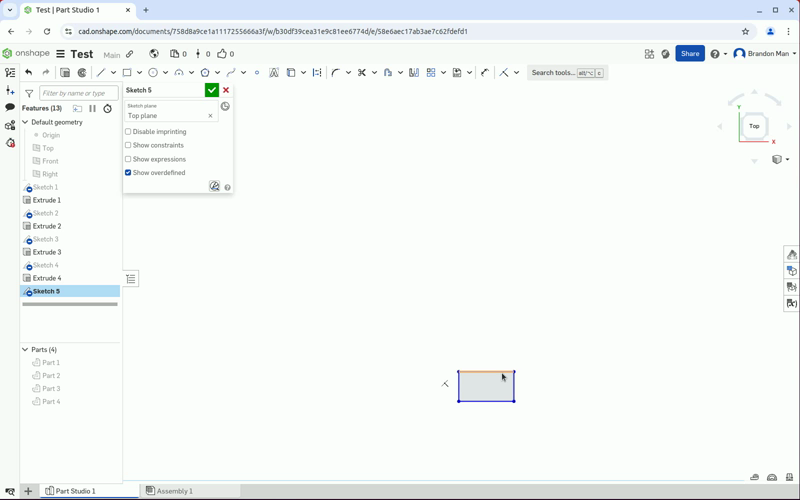
scroll(6)
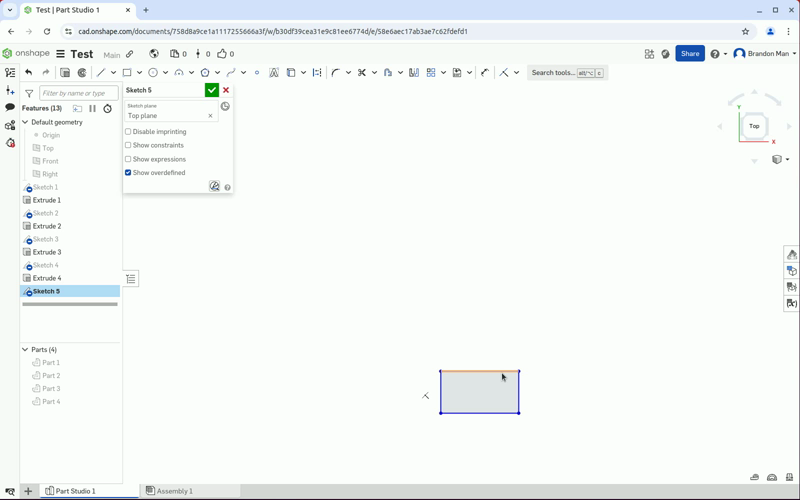
scroll(6)
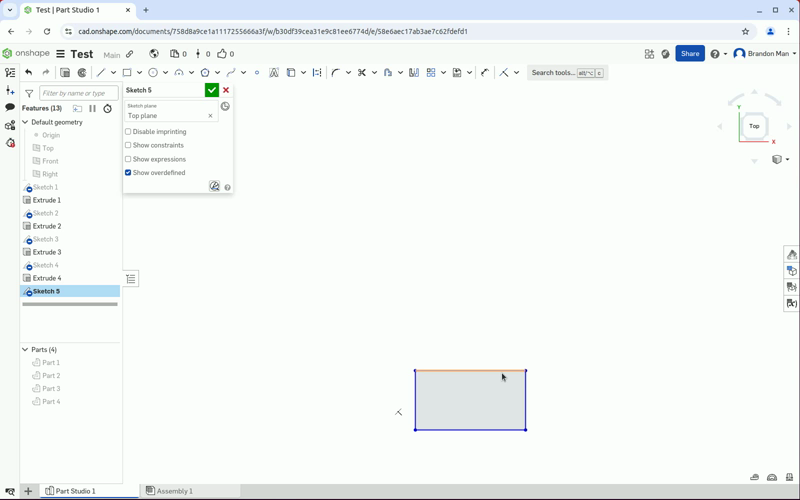
scroll(6)
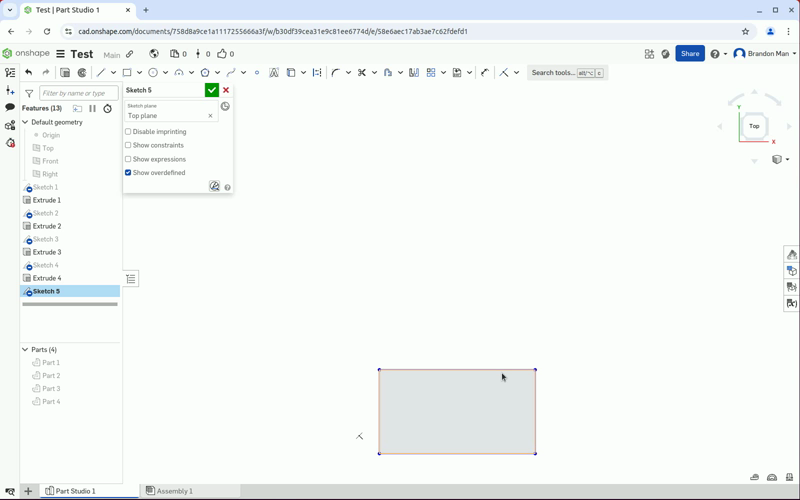
scroll(6)
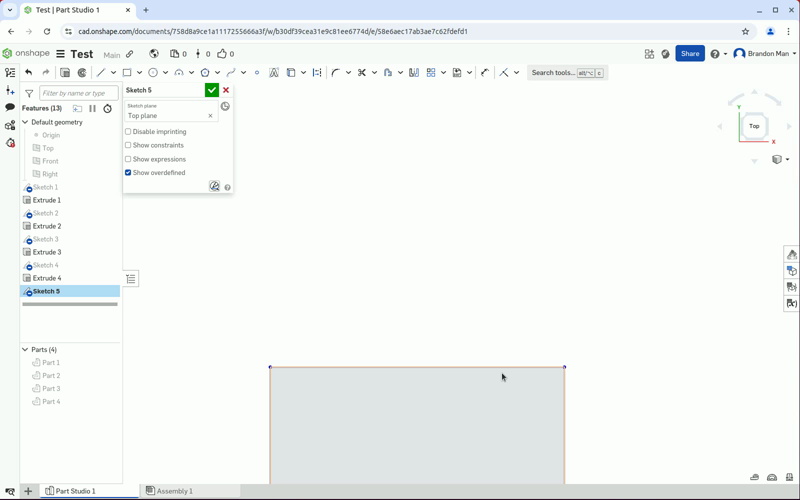
click(502, 372)
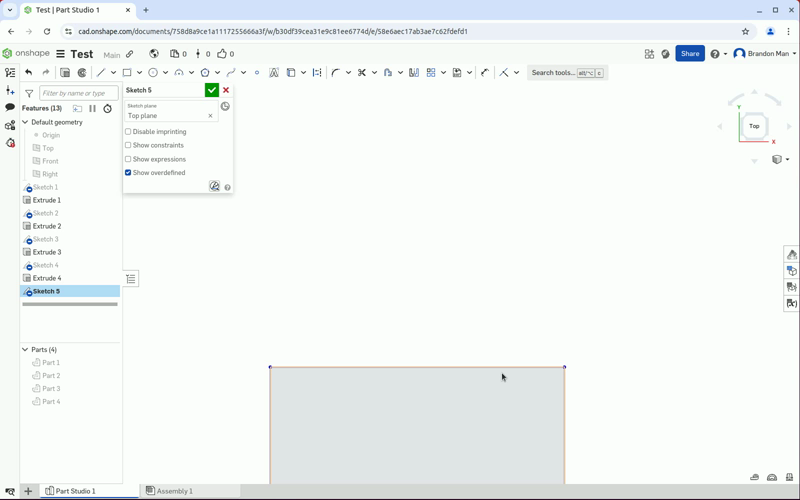
scroll(-6)
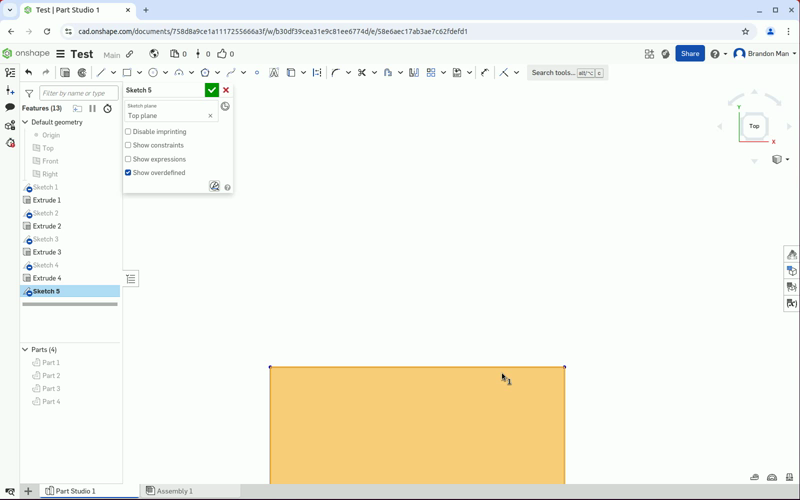
scroll(-6)
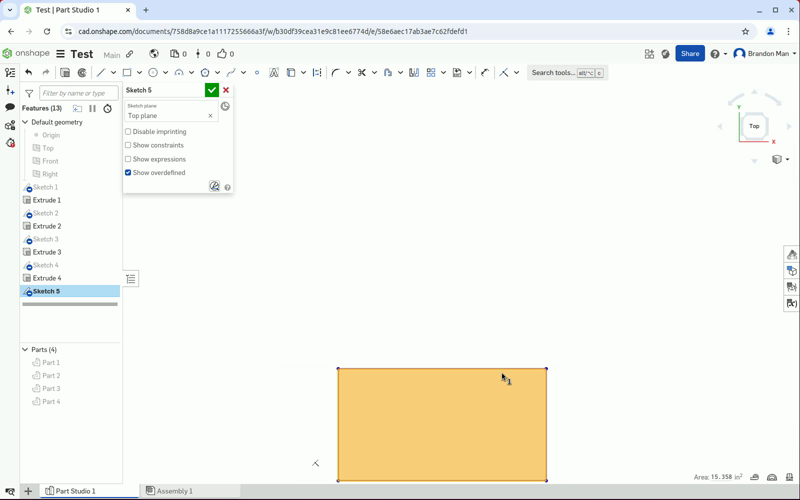
scroll(-6)
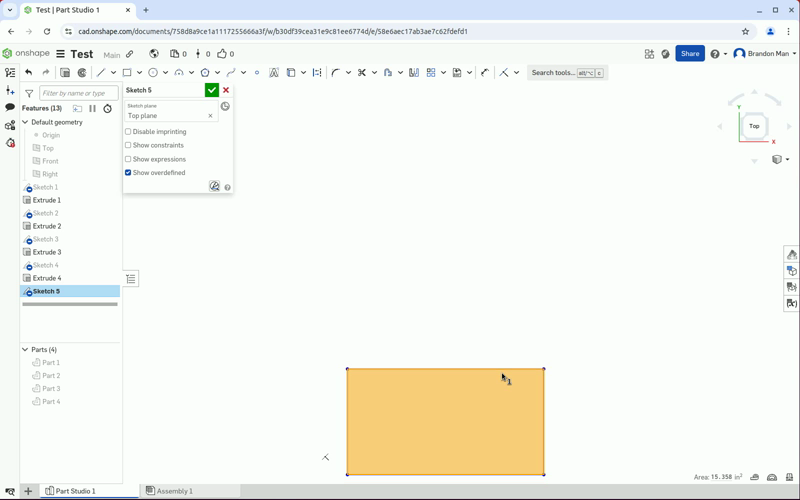
scroll(-6)
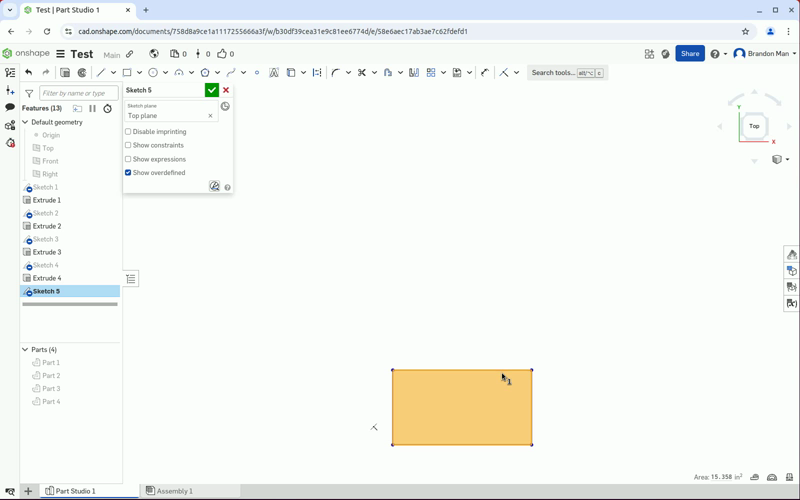
scroll(-6)
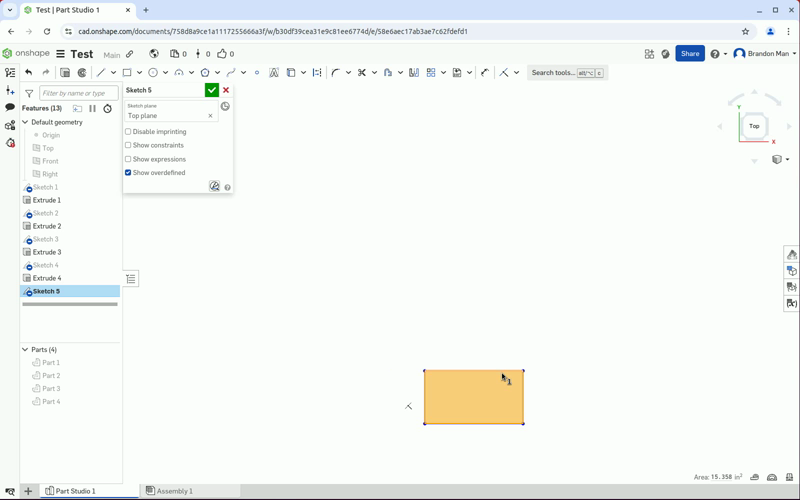
scroll(-6)
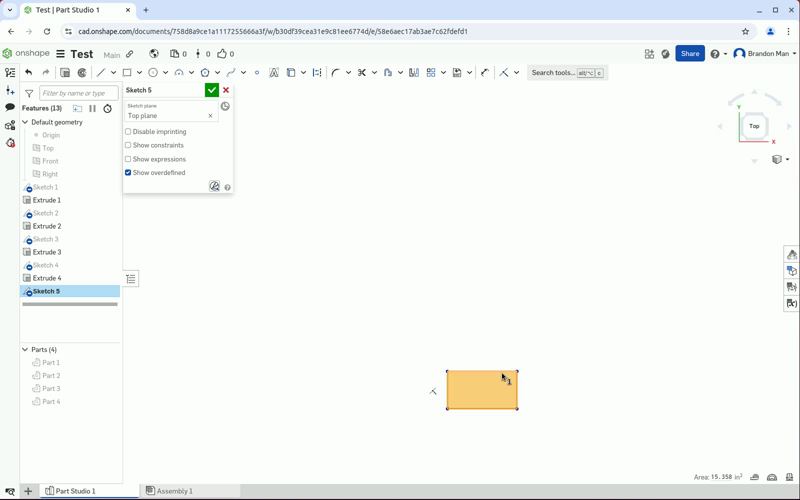
scroll(-6)
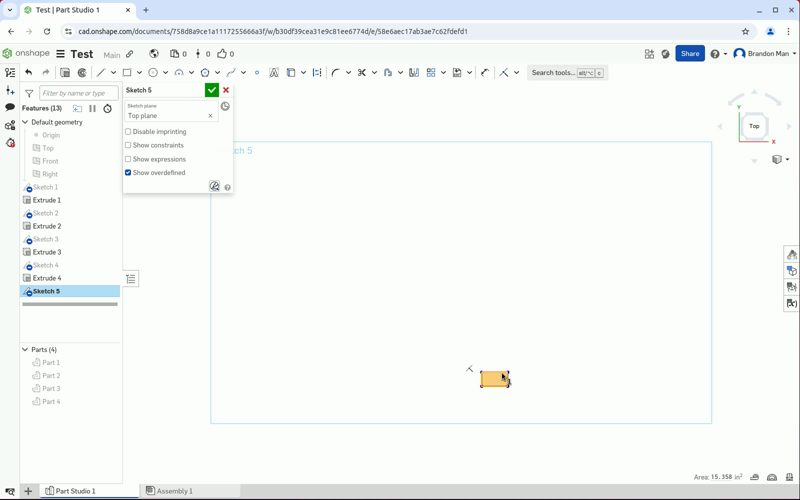
mouse_move(73, 352)
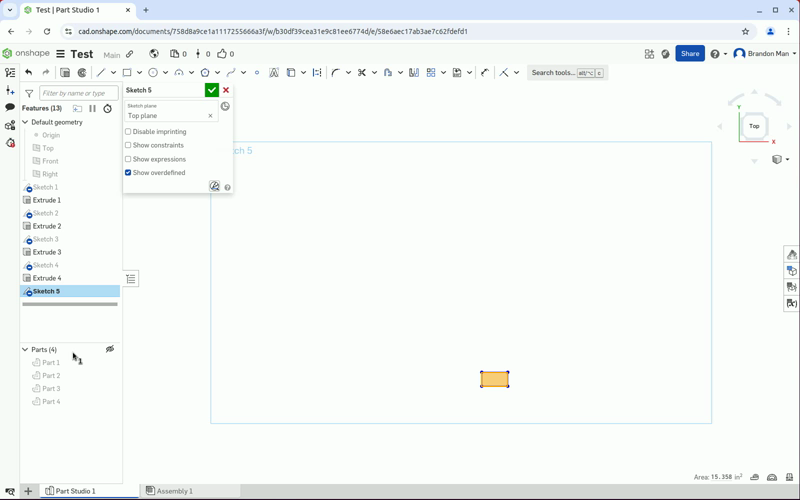
key(shift+y)
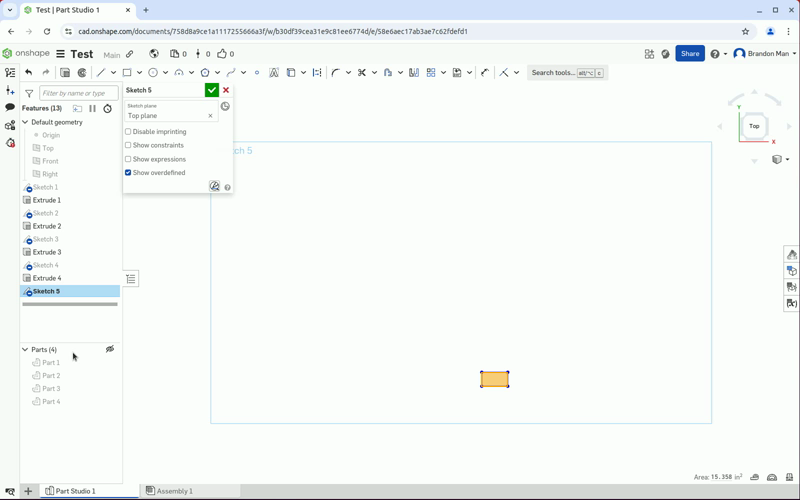
key(shift+e)
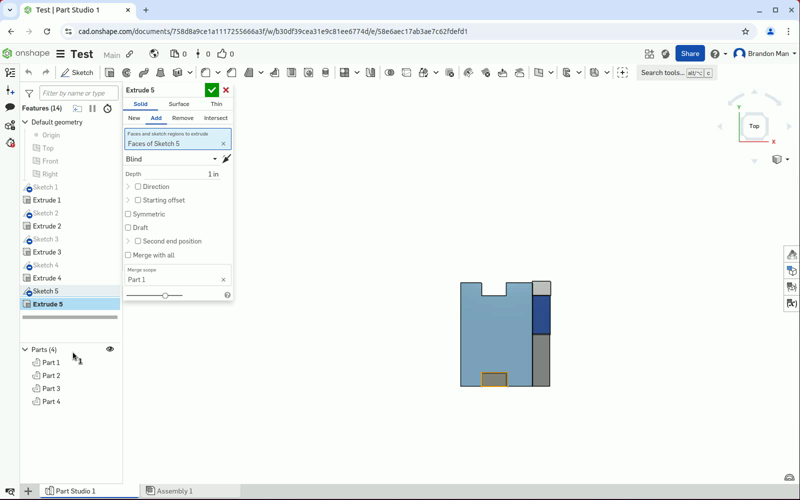
mouse_move(143, 106)
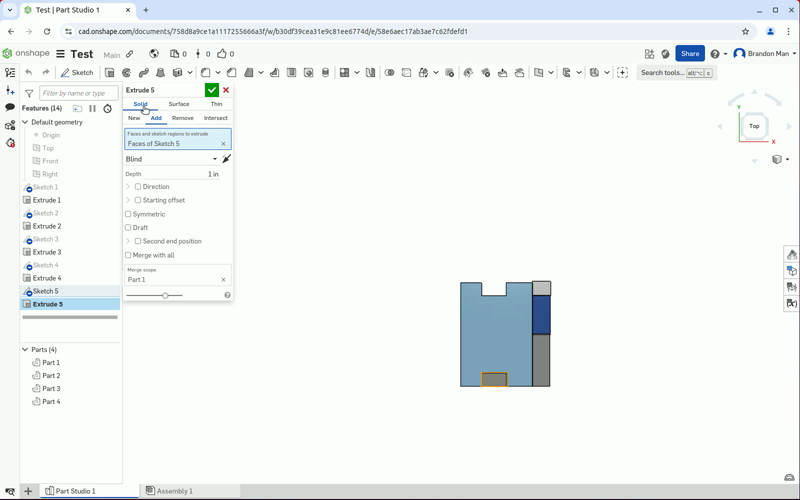
click(143, 106)
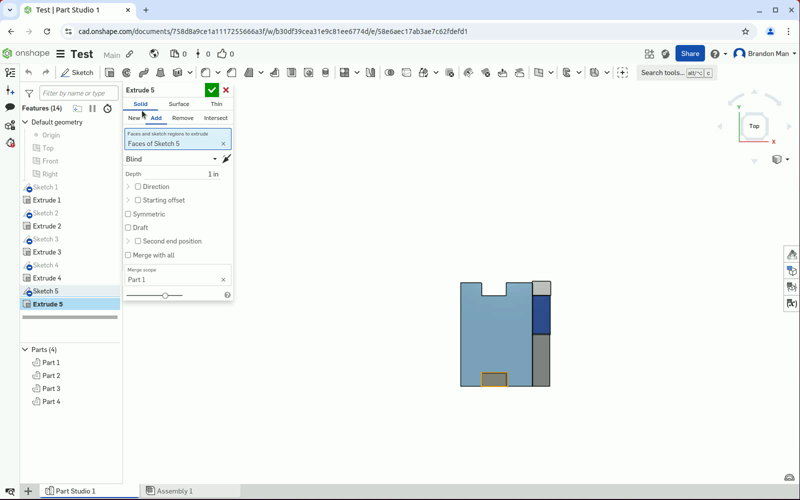
mouse_move(137, 120)
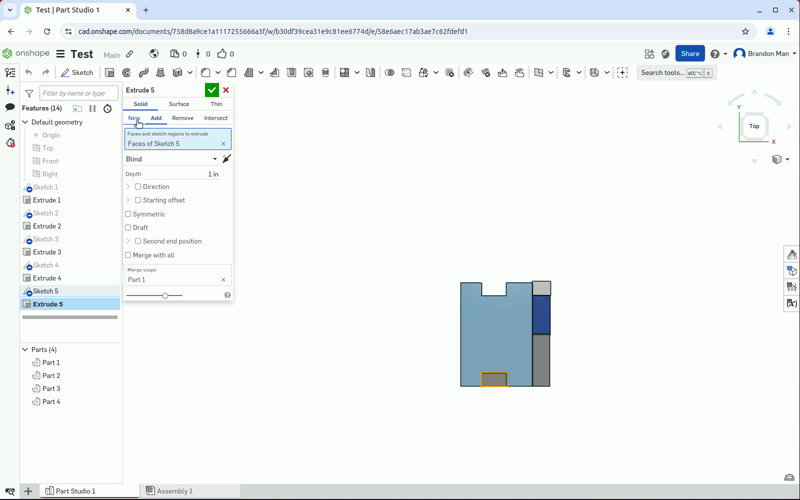
click(137, 120)
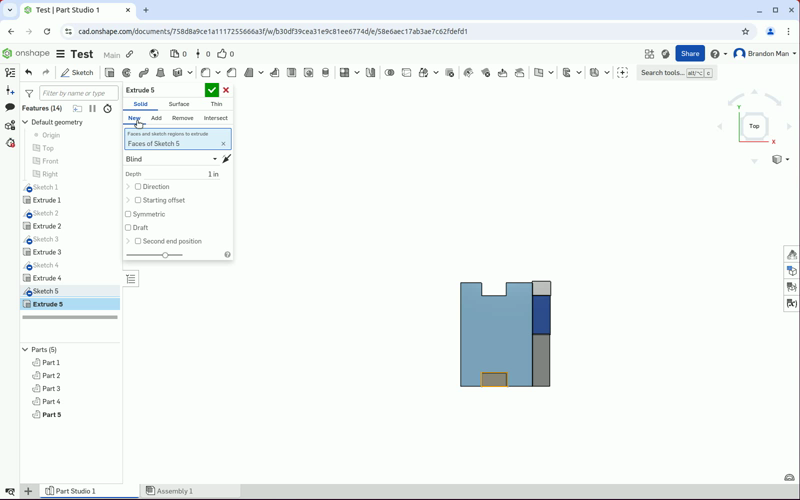
key(tab, 4)
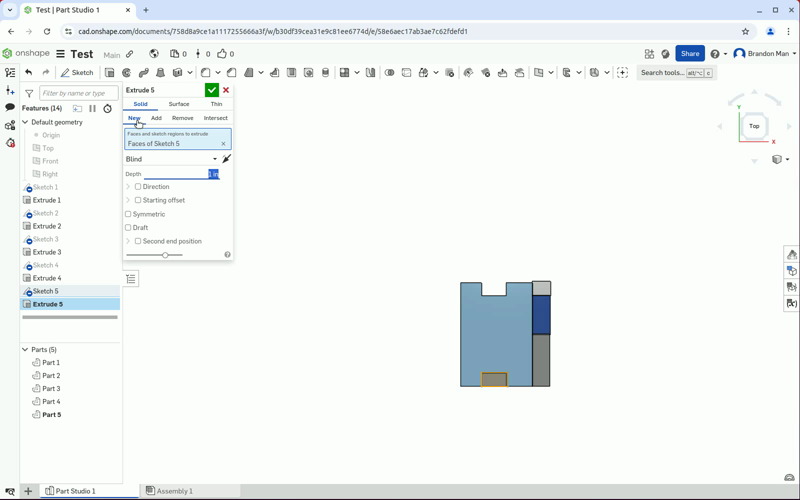
text(9.869)
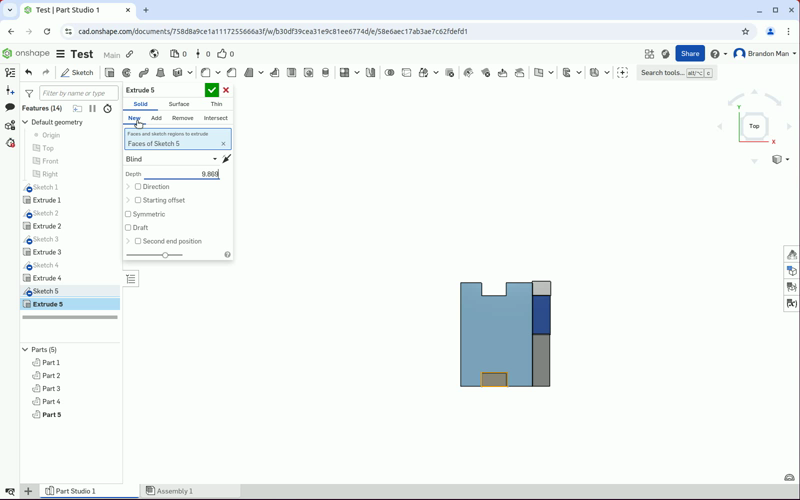
key(enter)
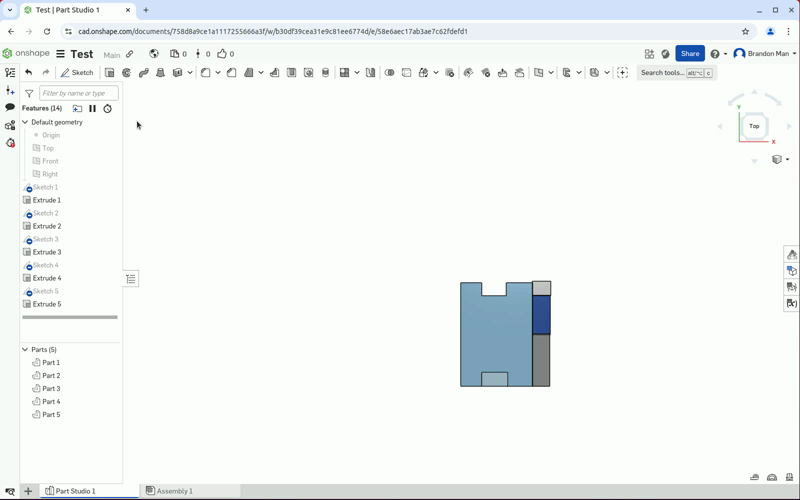
key(shift+h)
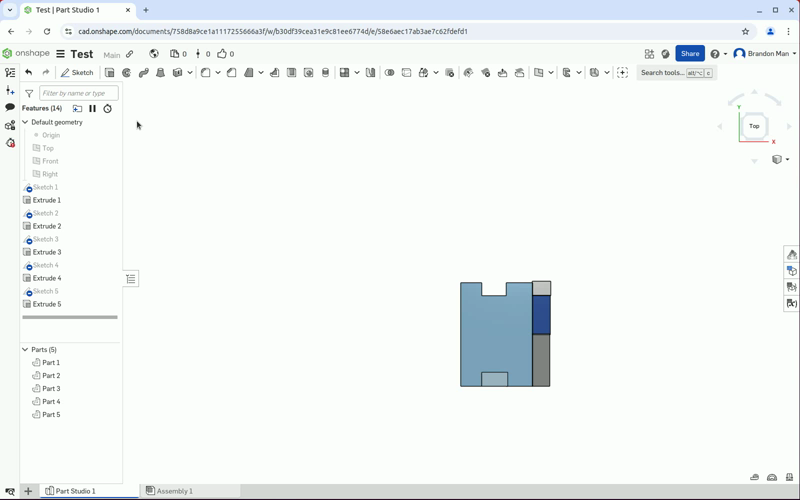
key(shift+h)
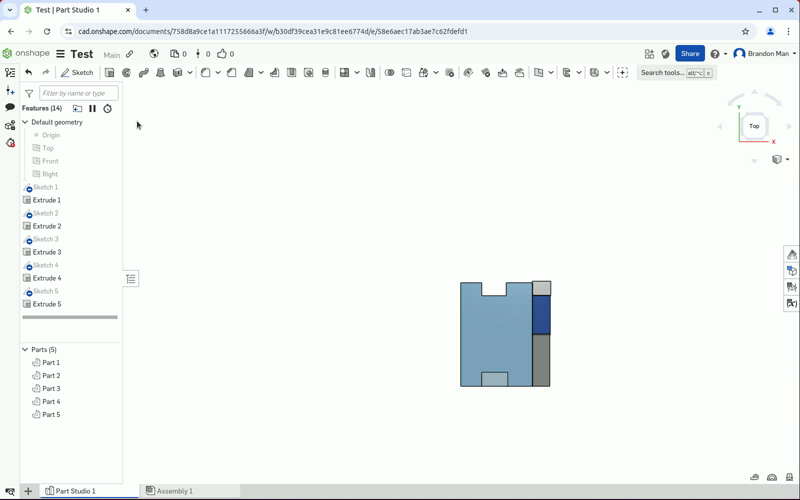
mouse_move(73, 189)
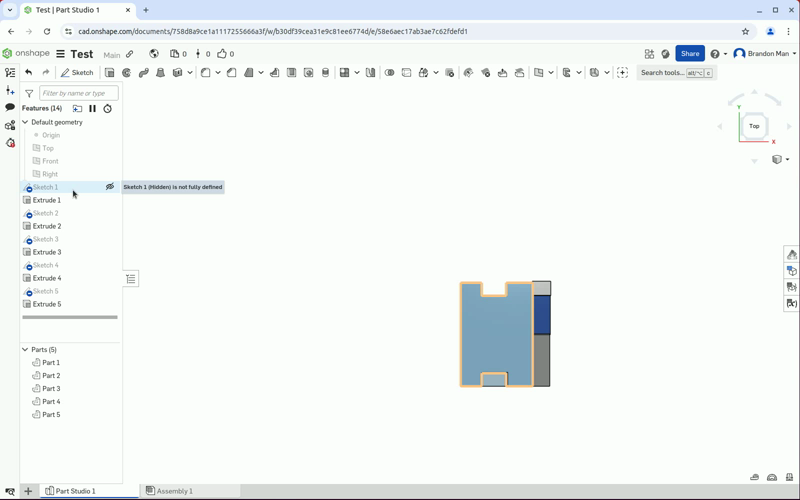
click(73, 189)
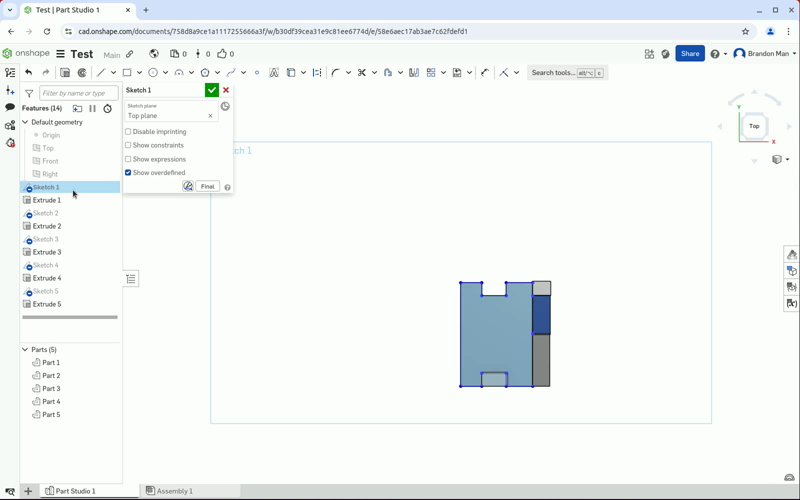
mouse_move(229, 92)
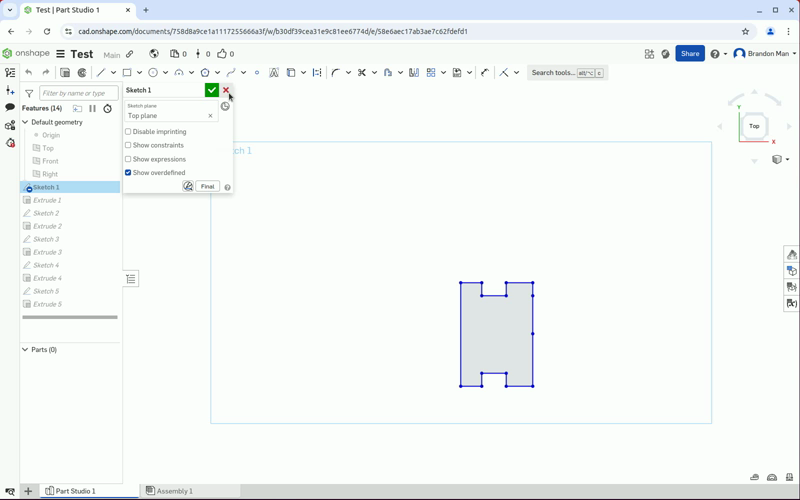
click(229, 92)
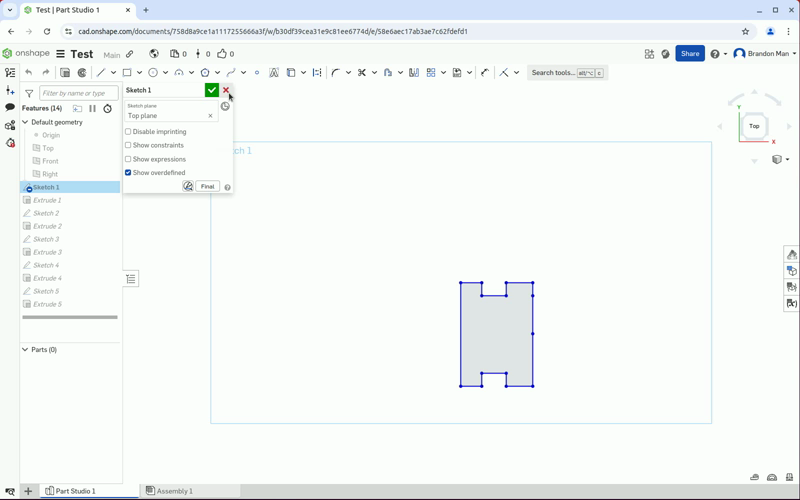
key(shift+s)
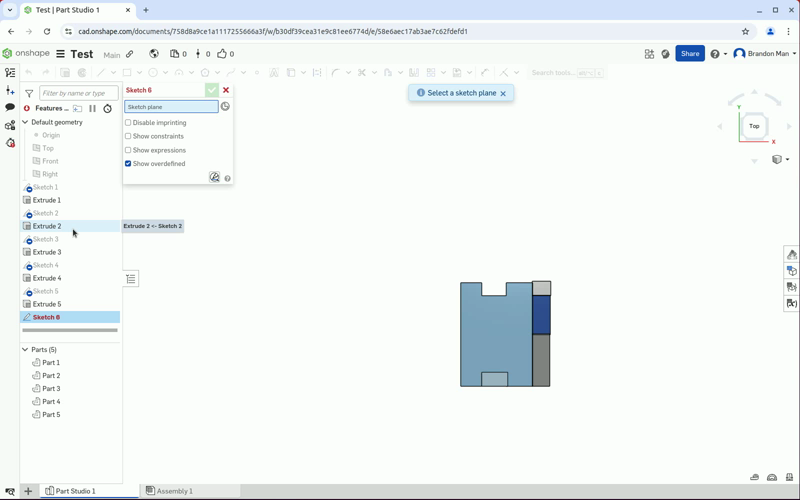
scroll(3)
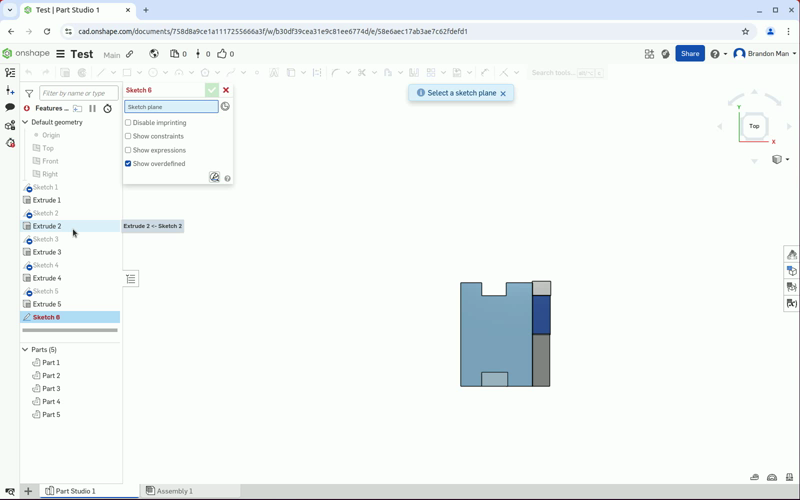
mouse_move(73, 150)
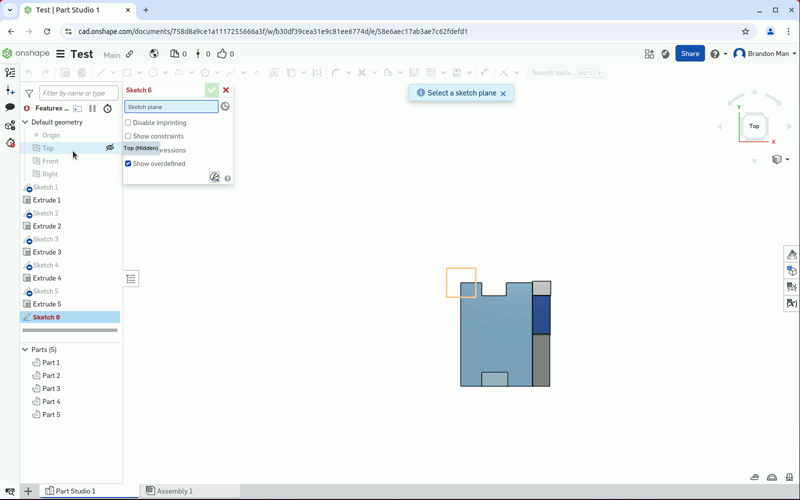
click(73, 150)
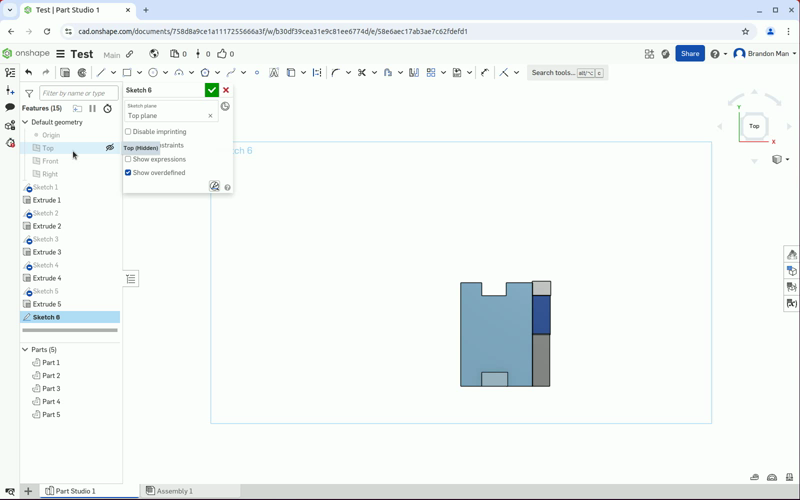
mouse_move(73, 352)
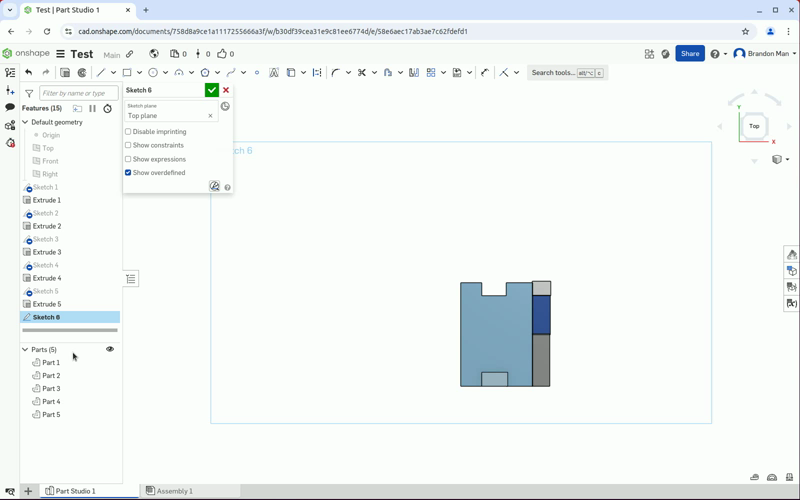
key(y)
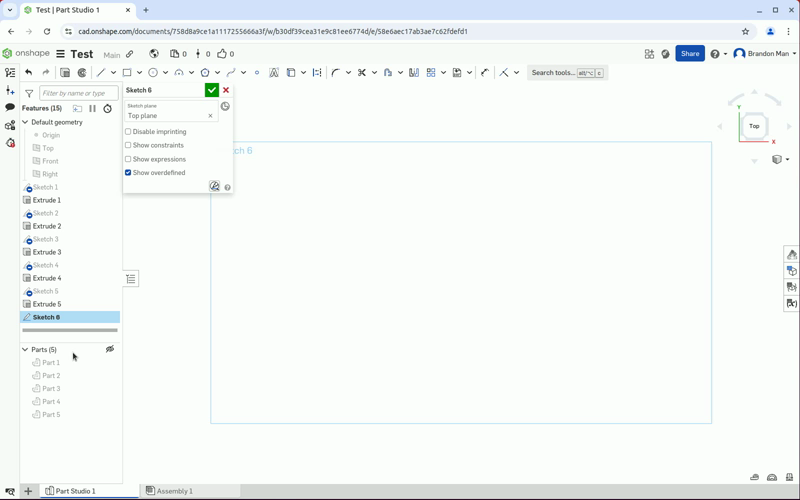
key(l)
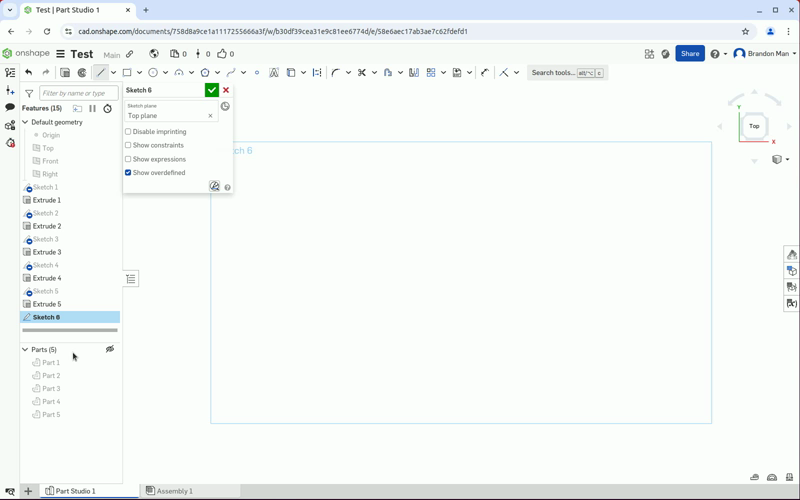
key_down(shift)
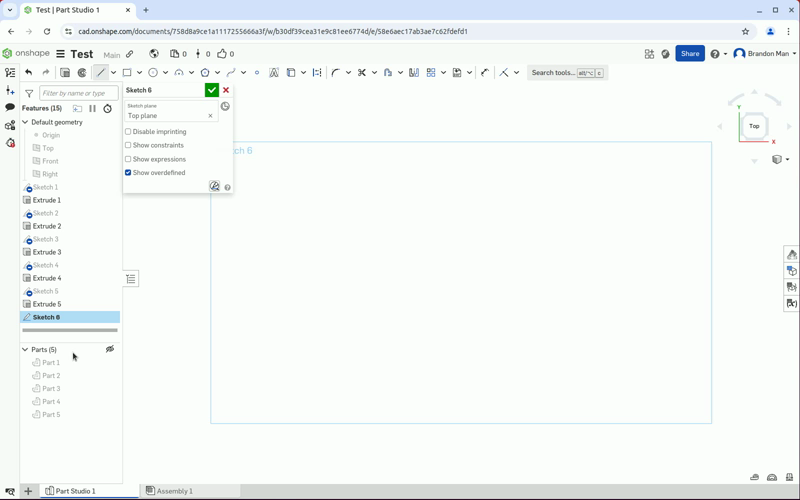
mouse_move(481, 295)
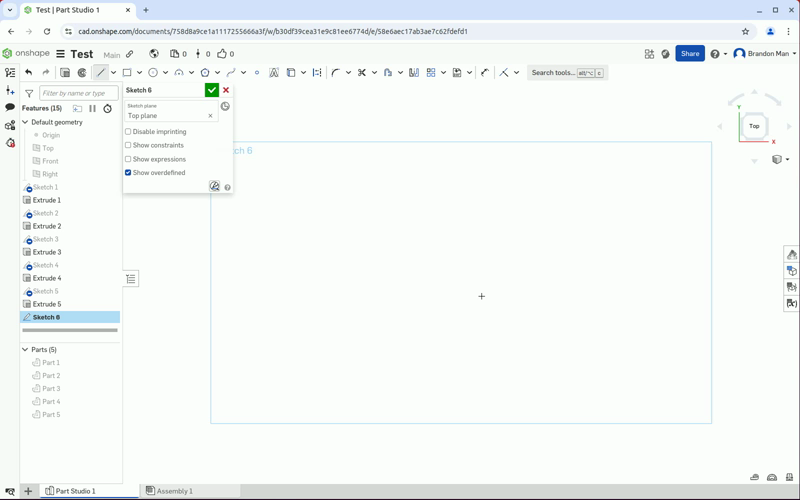
click(481, 295)
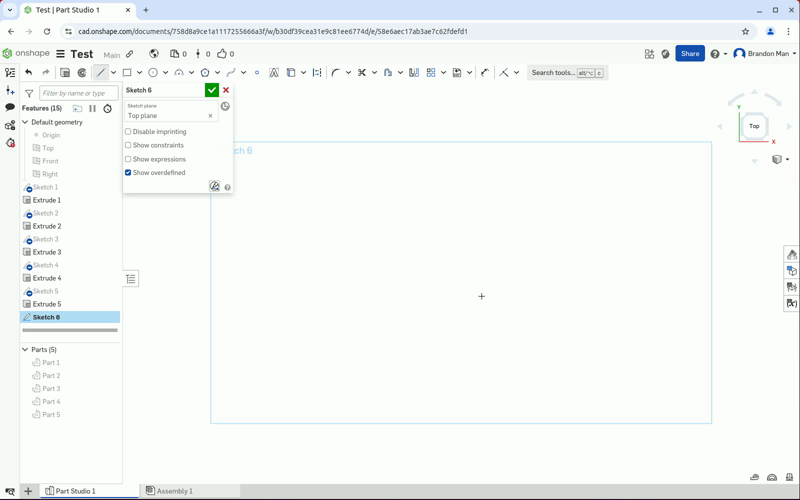
key_up(shift)
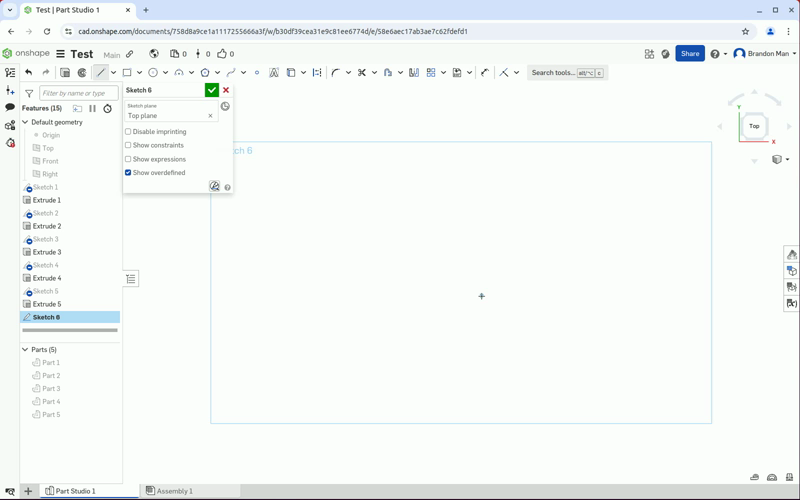
key_down(shift)
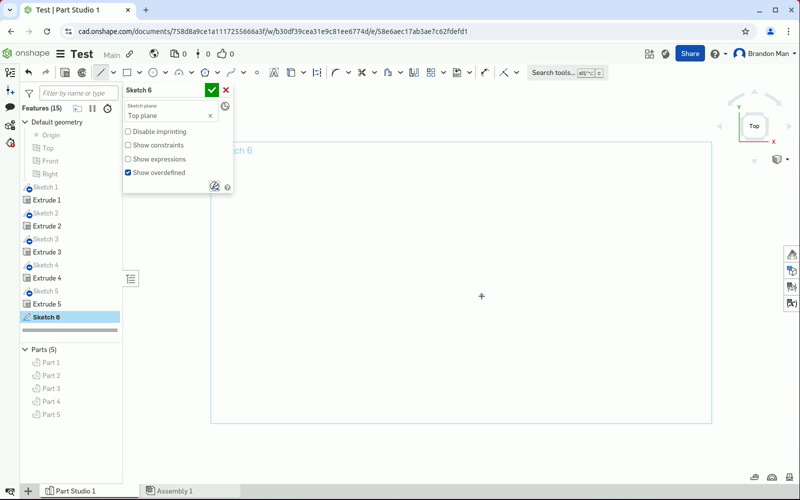
mouse_move(511, 295)
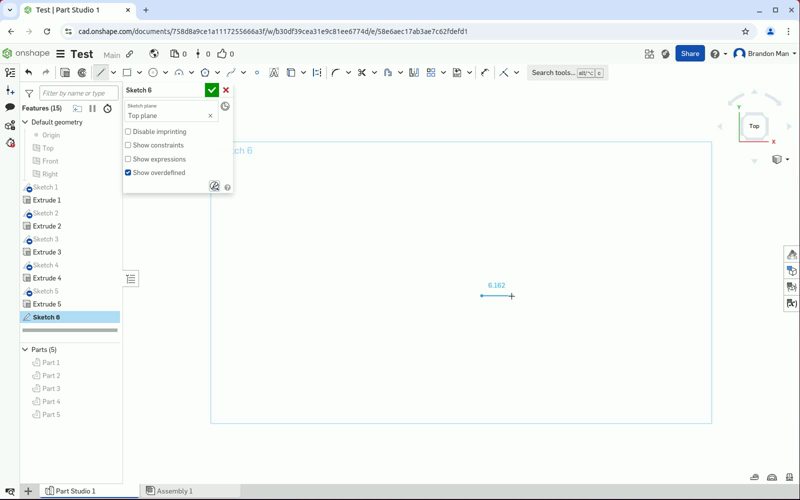
mouse_move(507, 295)
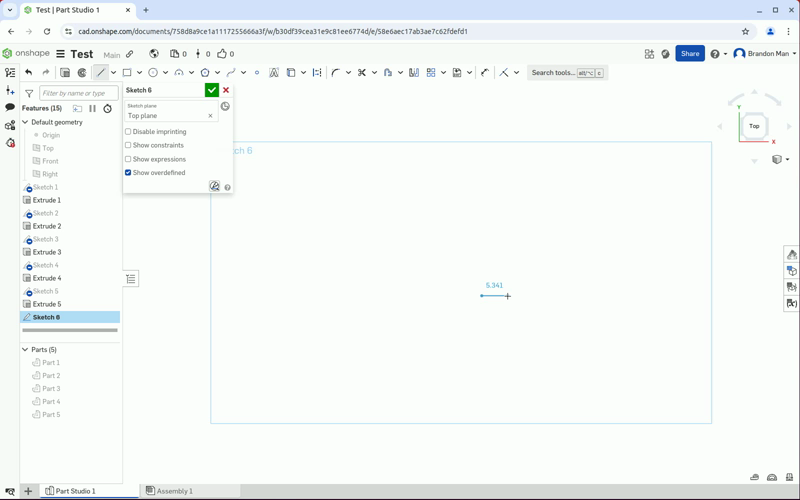
click(507, 295)
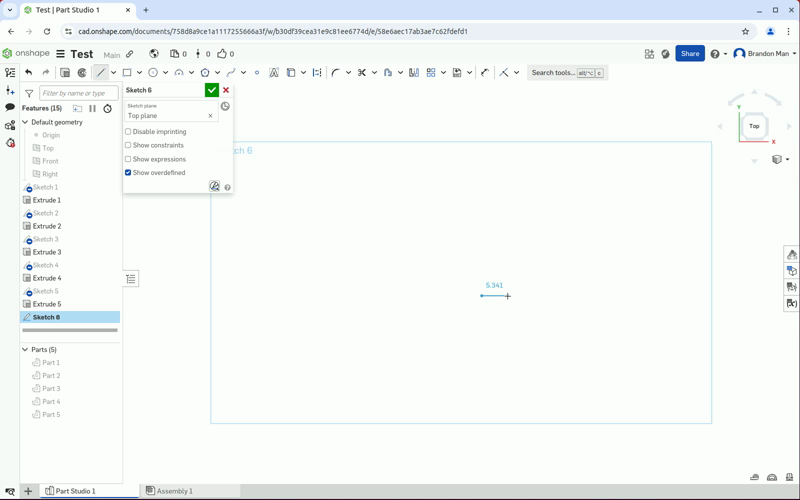
key_up(shift)
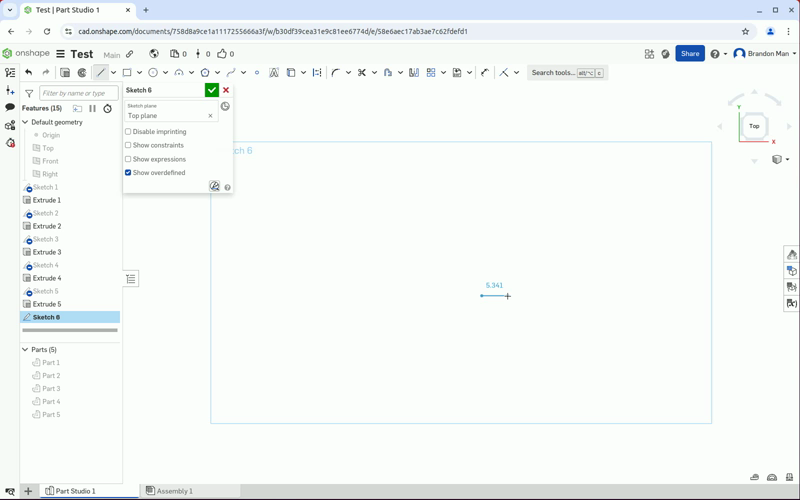
key_down(shift)
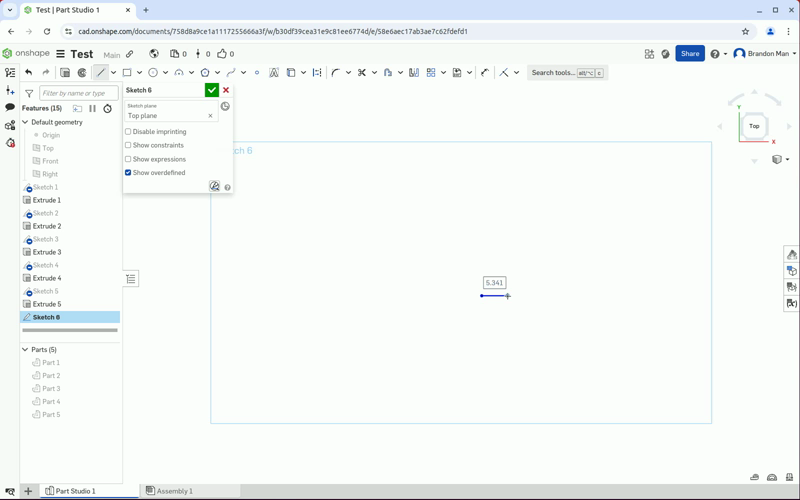
mouse_move(537, 295)
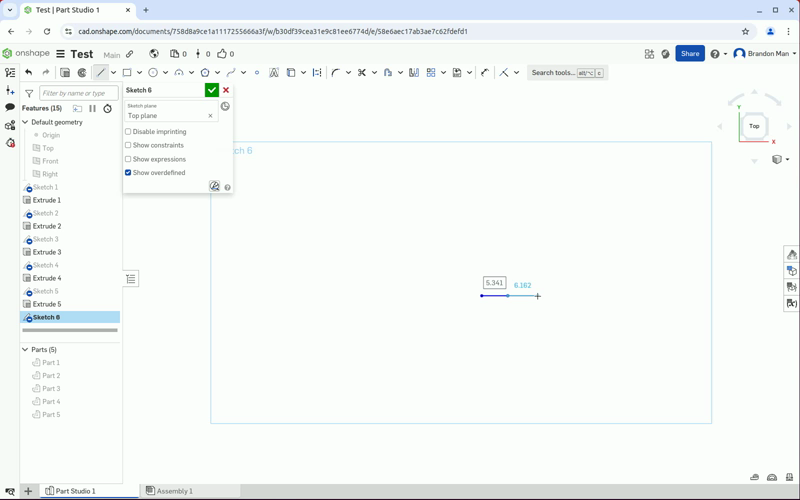
mouse_move(507, 282)
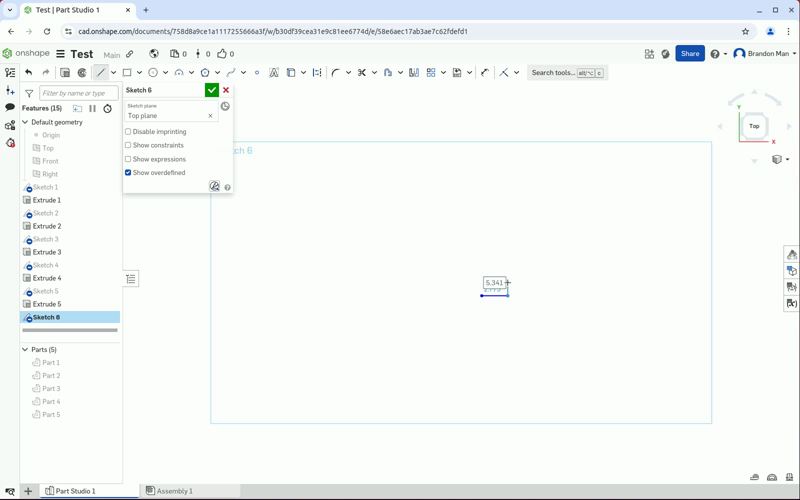
click(507, 282)
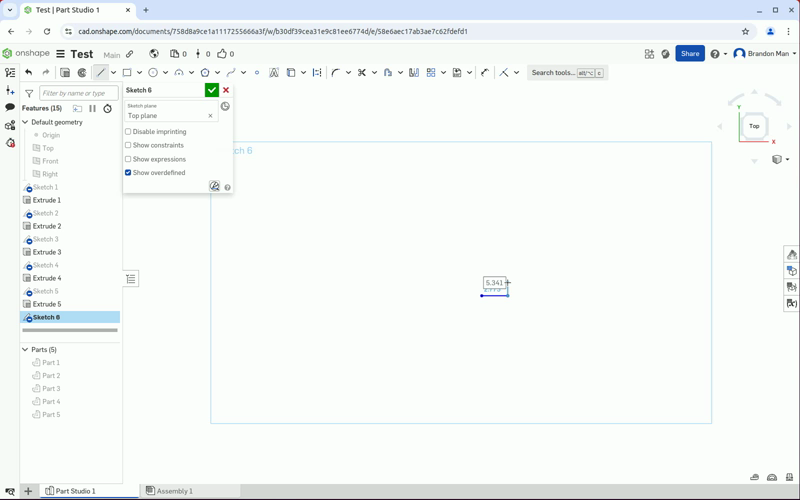
key_up(shift)
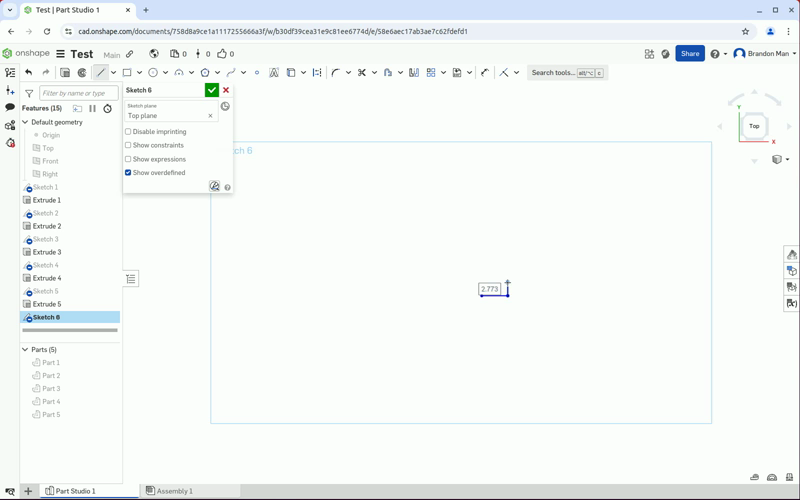
key_down(shift)
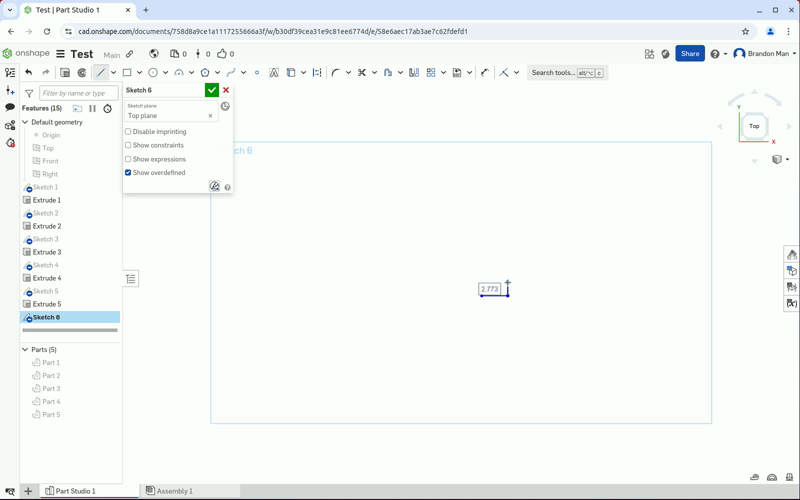
mouse_move(537, 282)
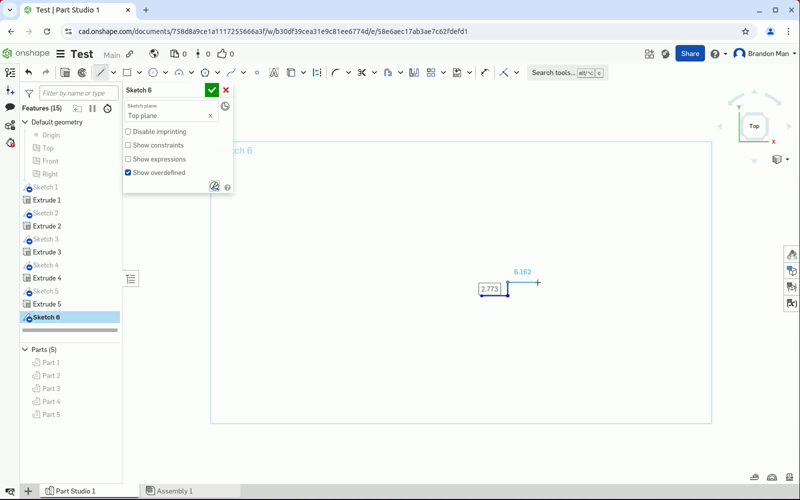
mouse_move(481, 282)
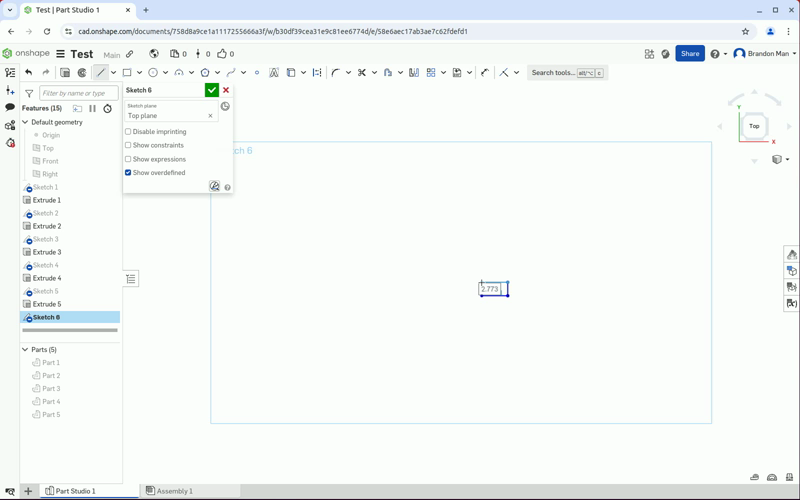
click(481, 282)
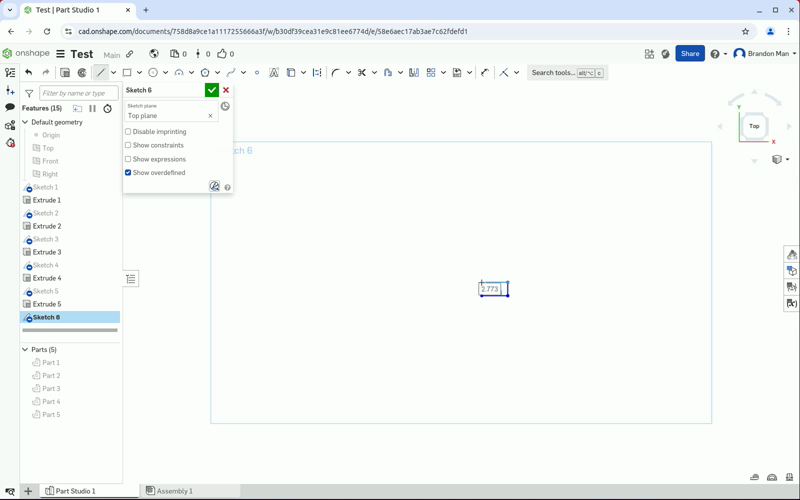
key_up(shift)
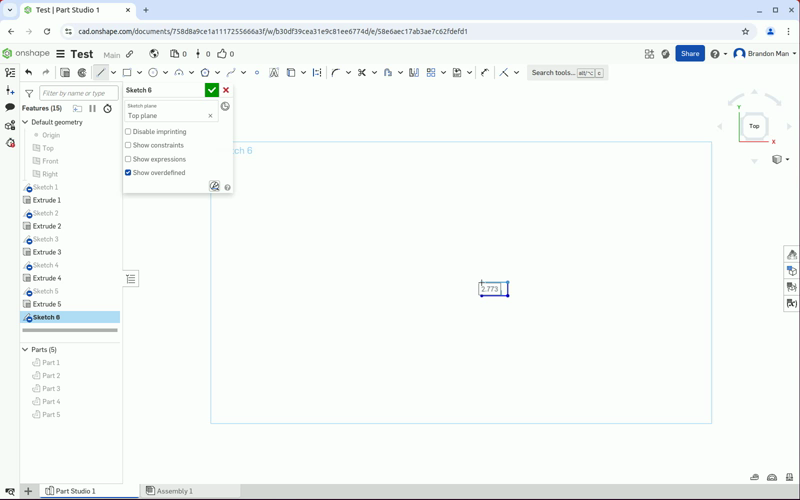
mouse_move(511, 282)
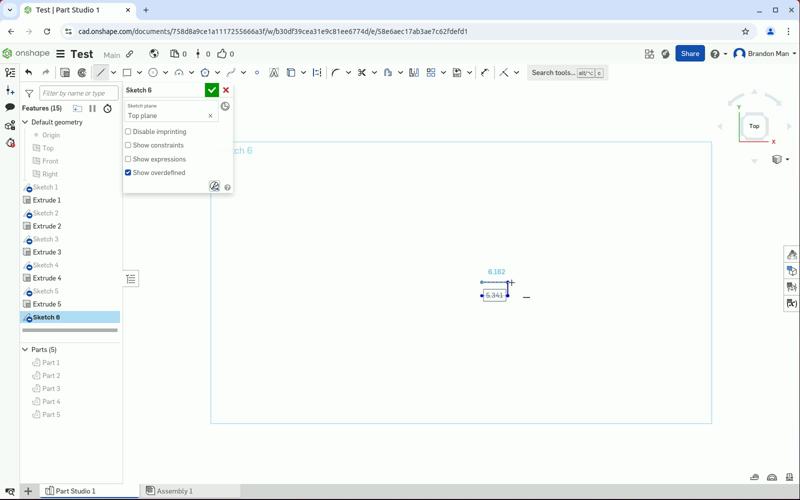
key_down(shift)
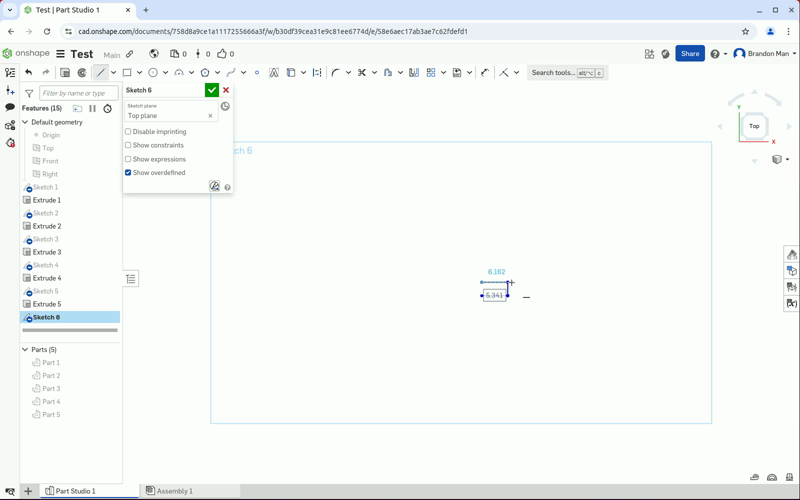
mouse_move(481, 295)
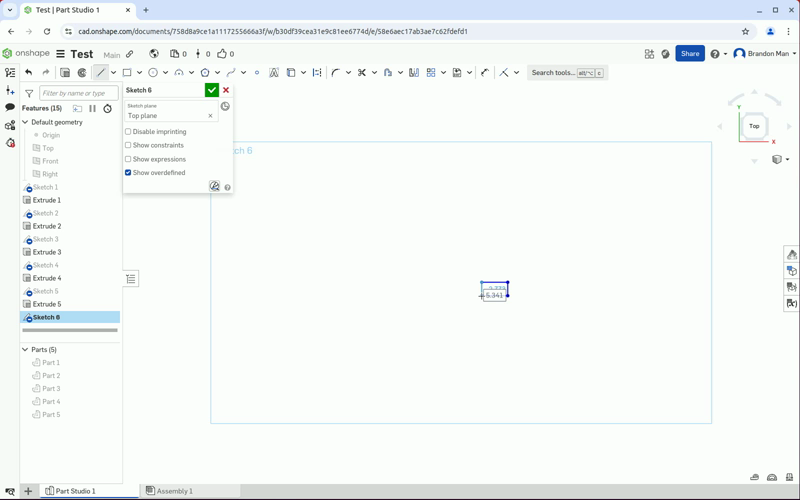
key_up(shift)
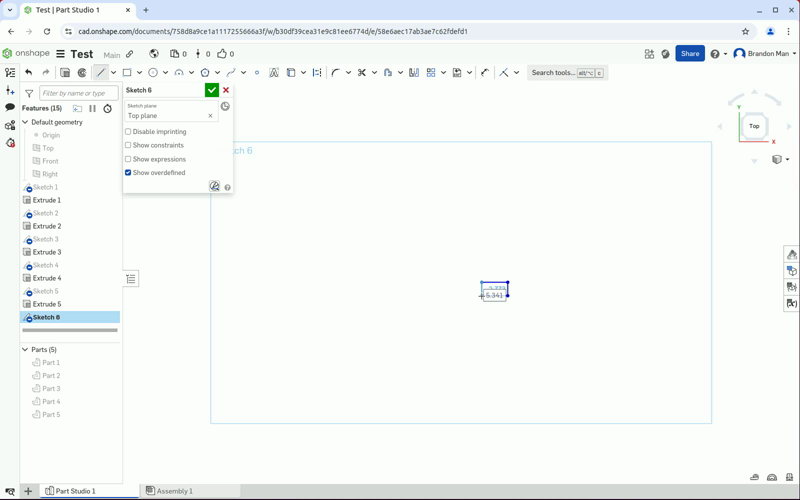
click(481, 295)
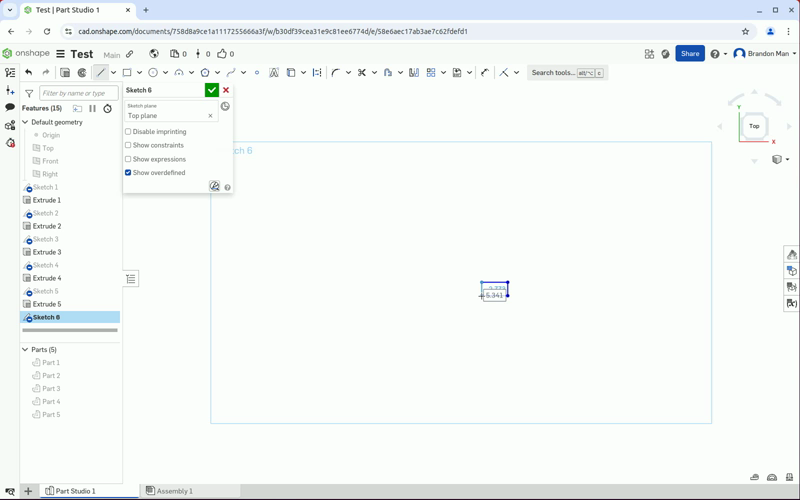
key(esc)
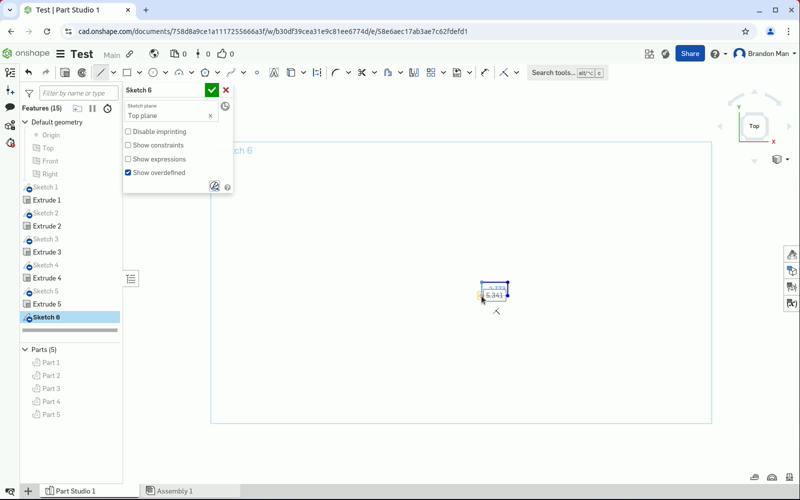
mouse_move(504, 285)
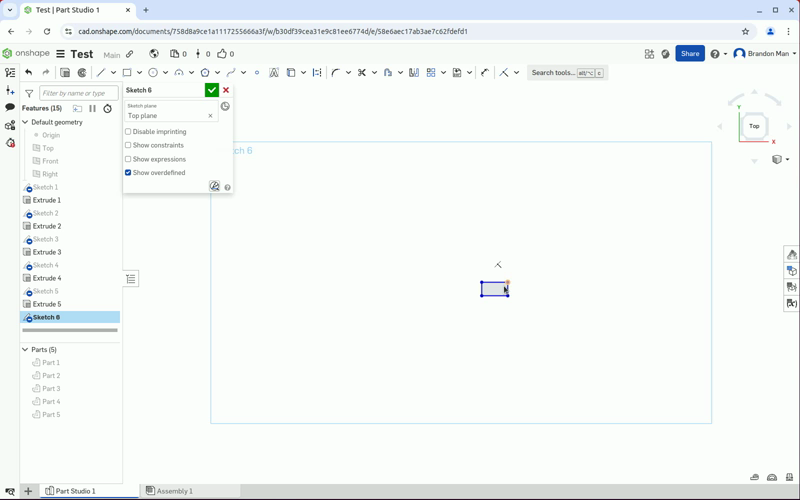
scroll(6)
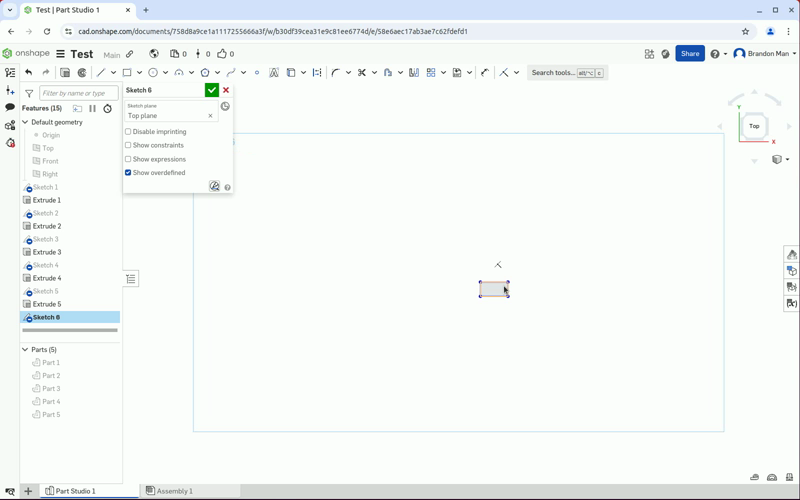
scroll(6)
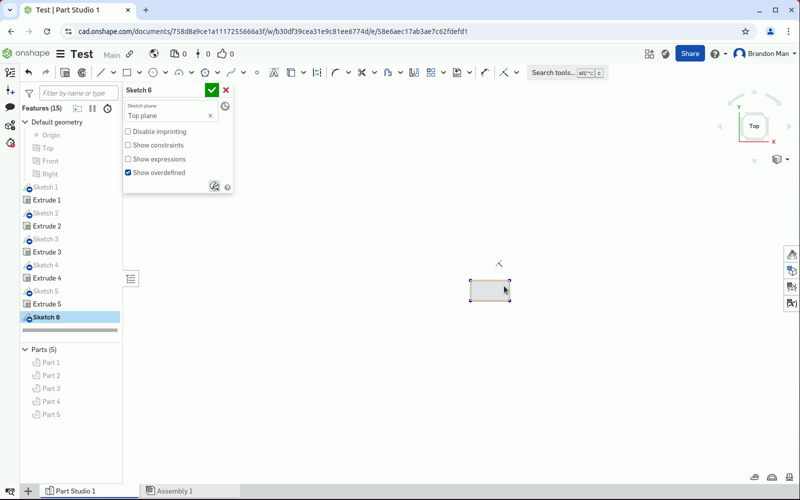
scroll(6)
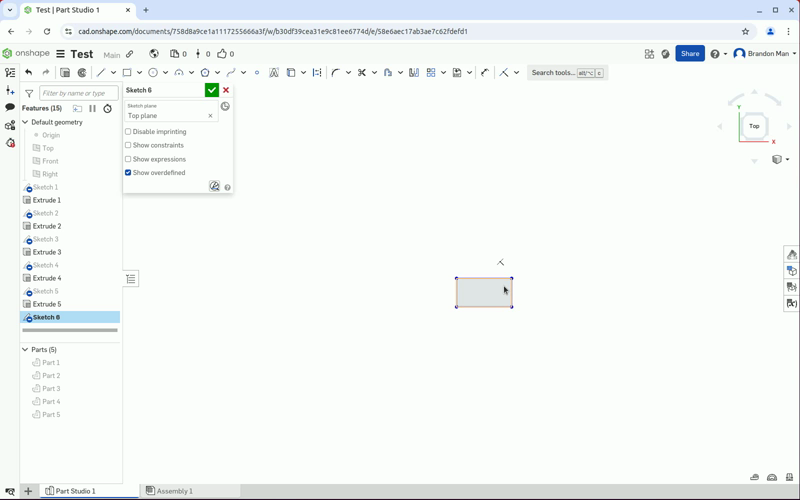
scroll(6)
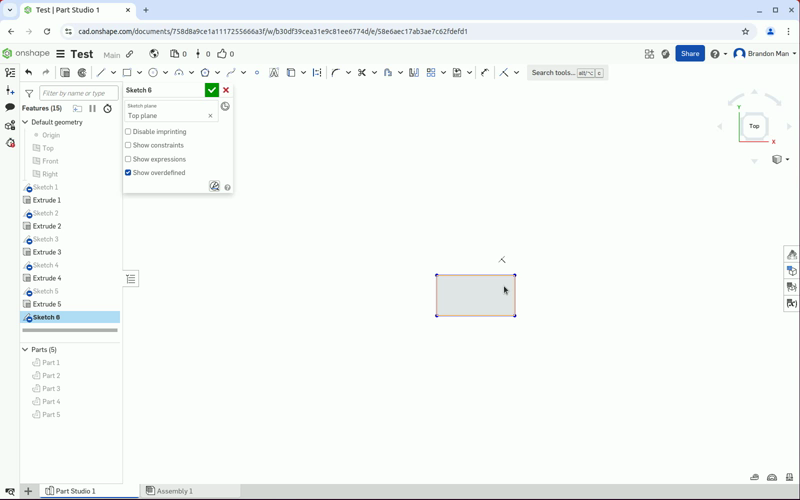
scroll(6)
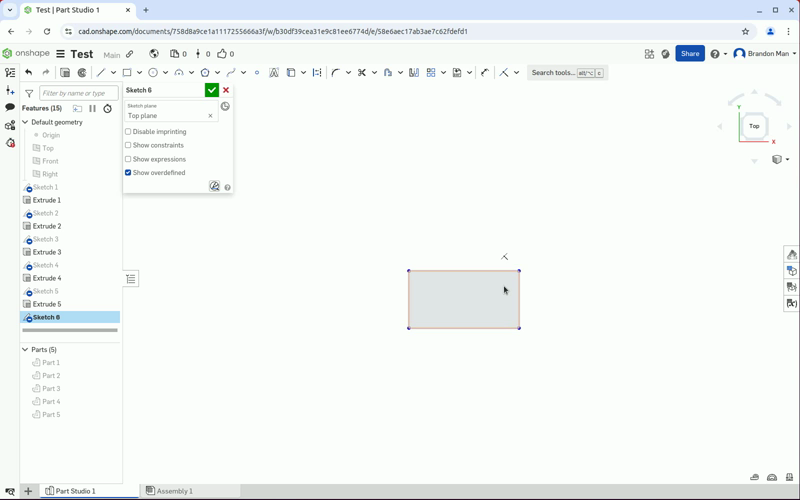
scroll(6)
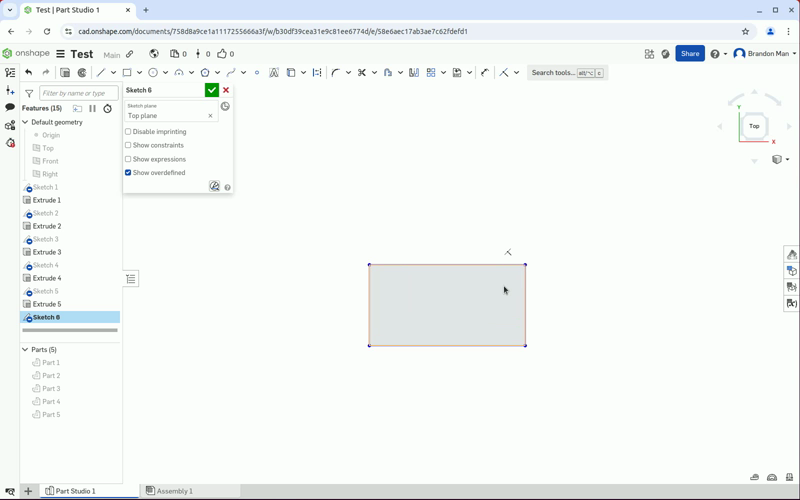
scroll(6)
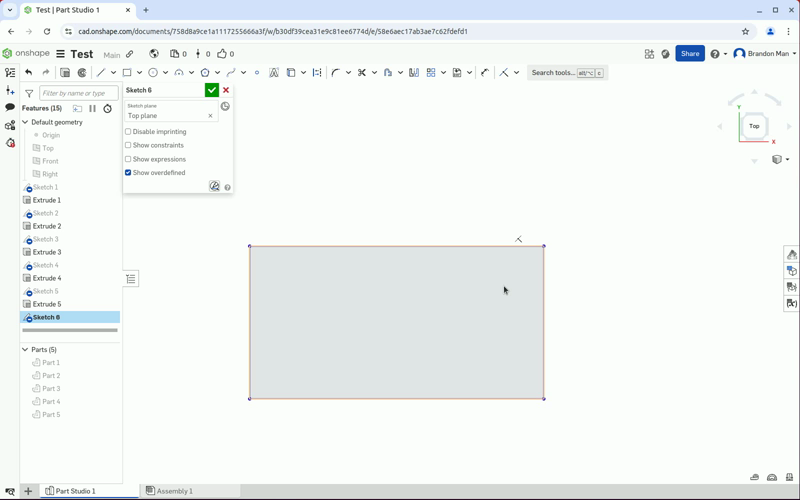
click(504, 285)
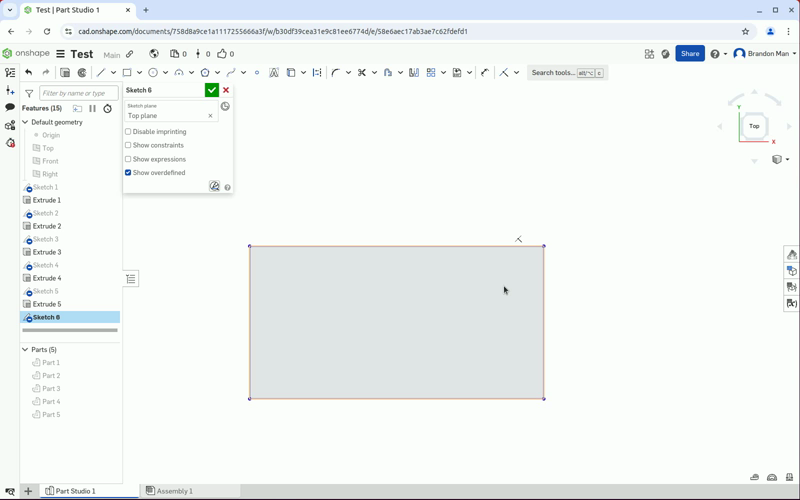
scroll(-6)
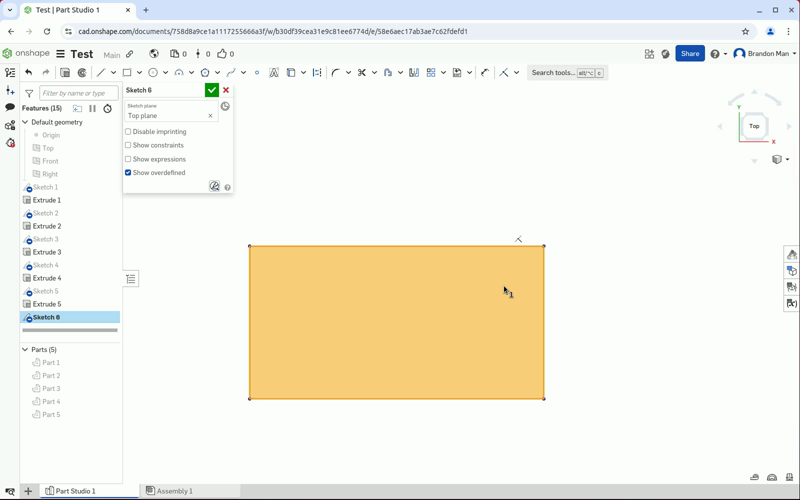
scroll(-6)
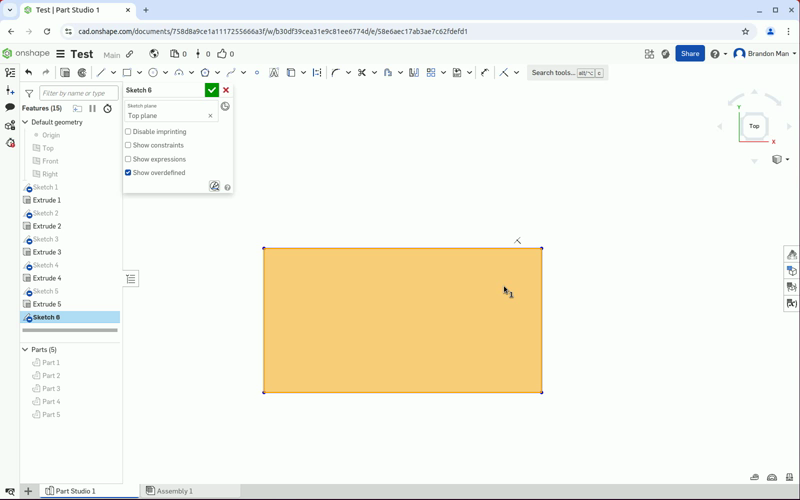
scroll(-6)
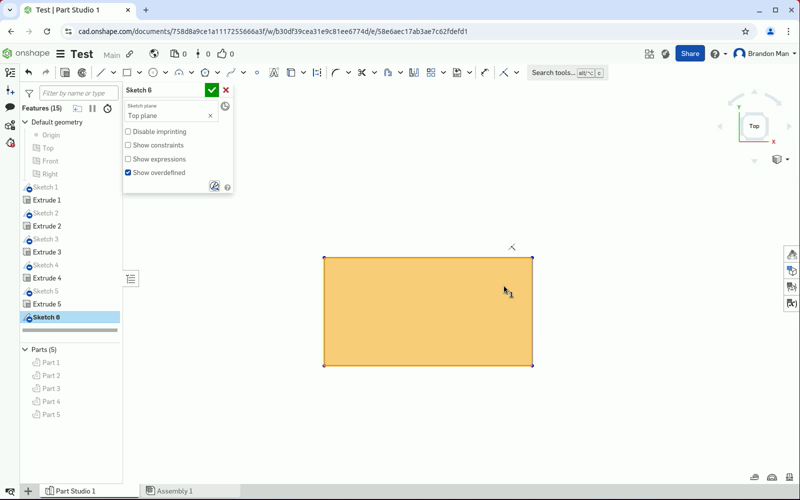
scroll(-6)
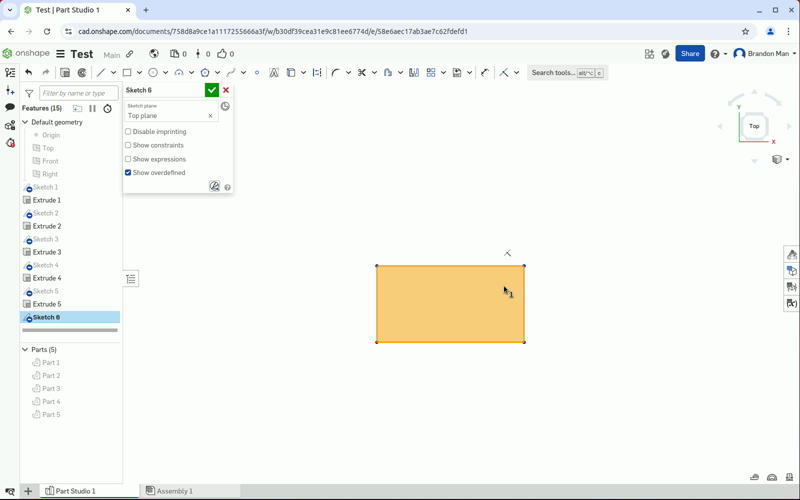
scroll(-6)
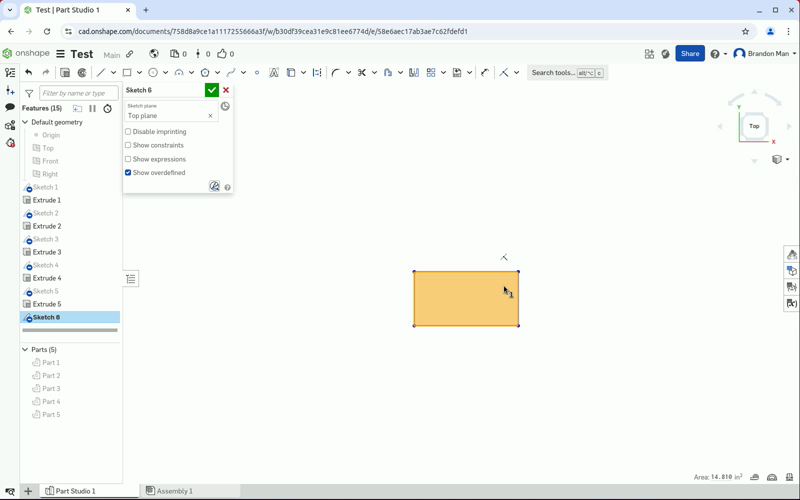
scroll(-6)
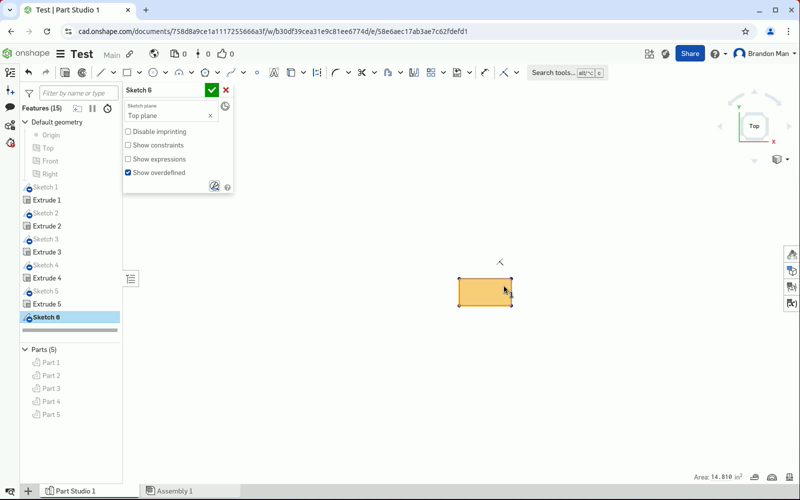
scroll(-6)
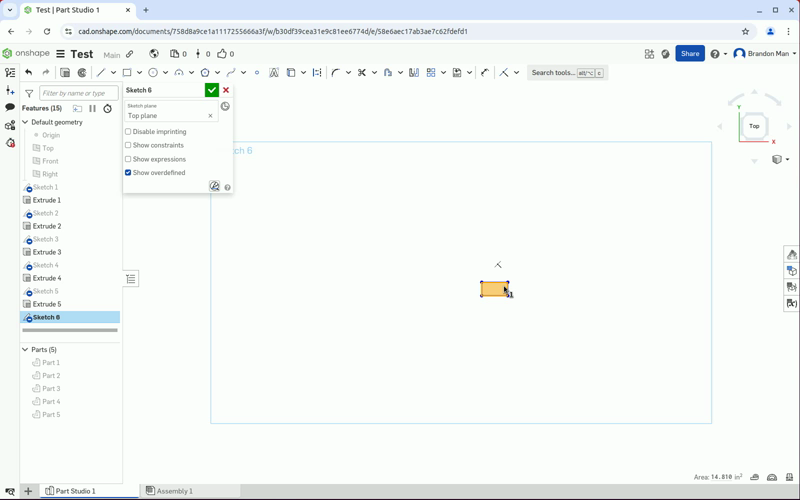
mouse_move(73, 352)
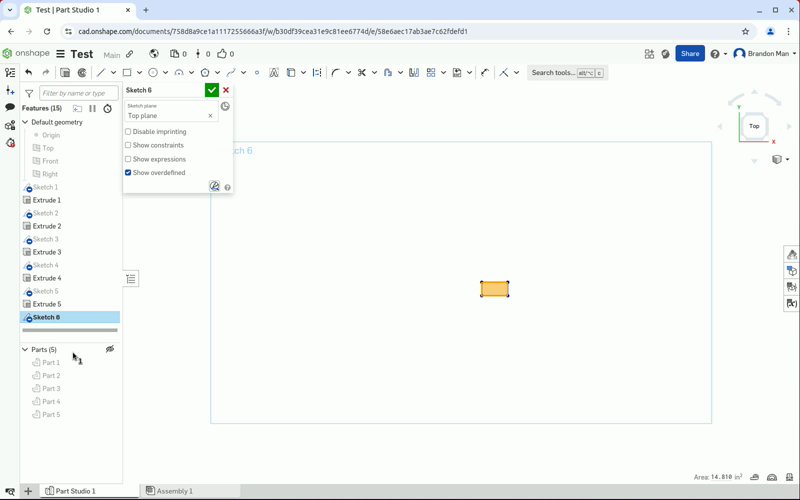
key(shift+y)
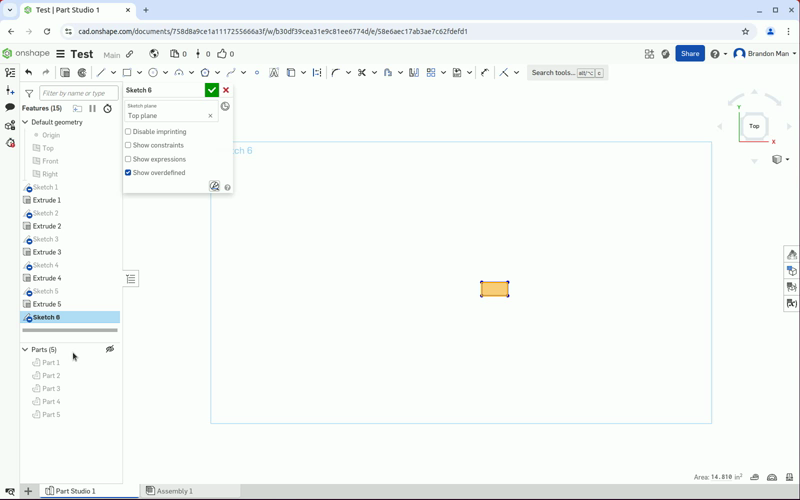
key(shift+e)
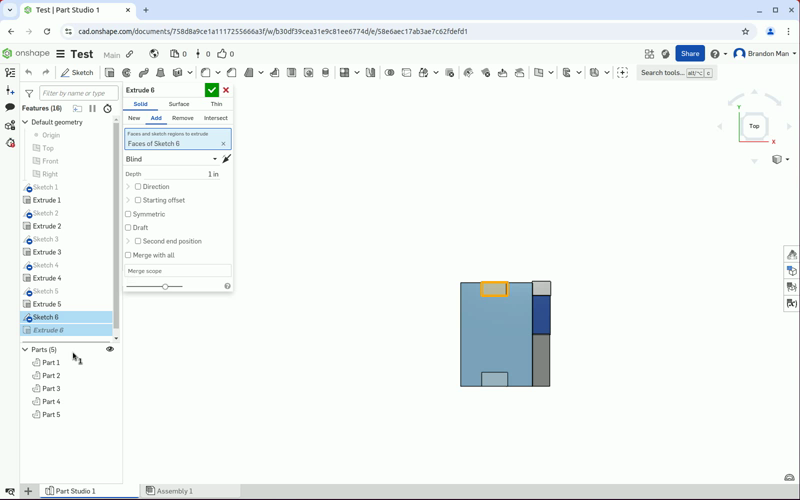
mouse_move(143, 106)
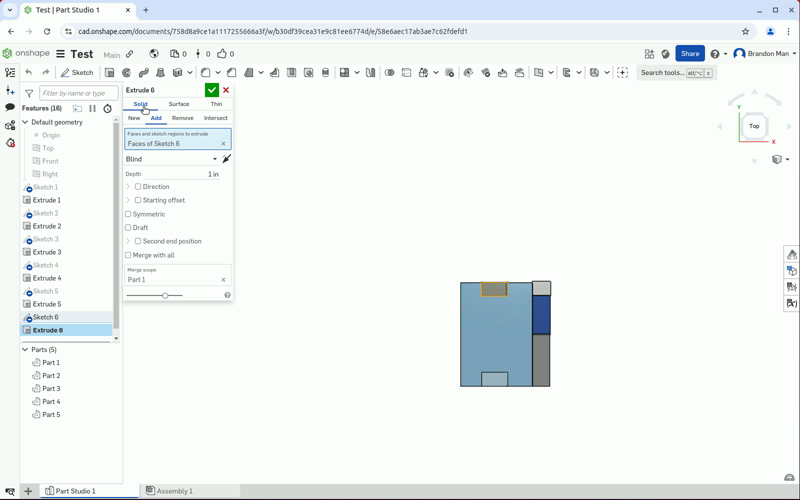
click(143, 106)
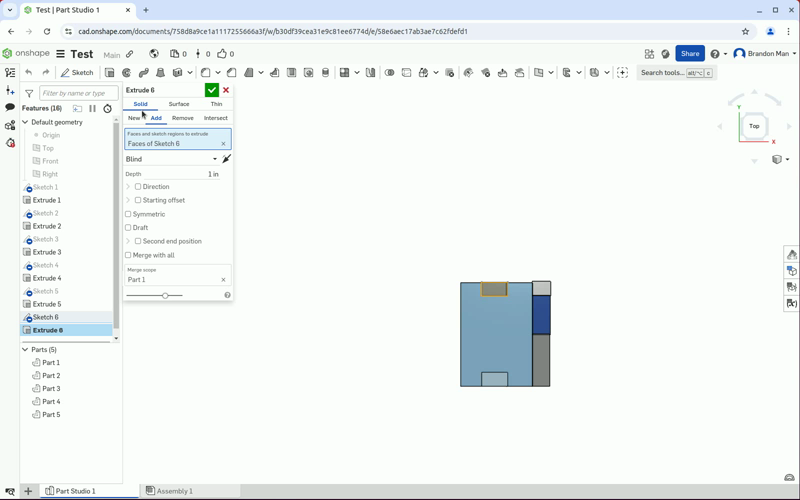
mouse_move(137, 120)
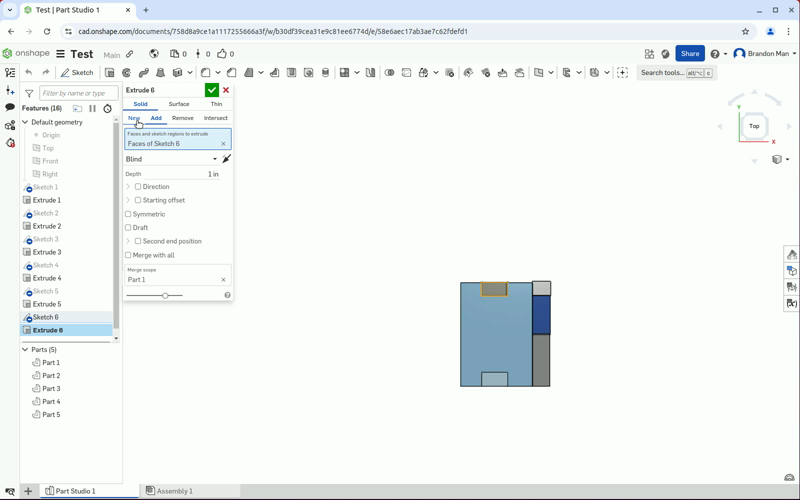
click(137, 120)
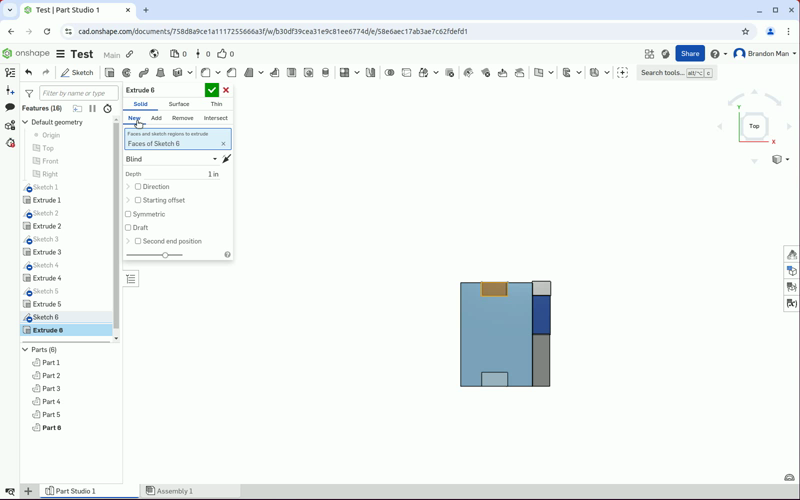
key(tab, 4)
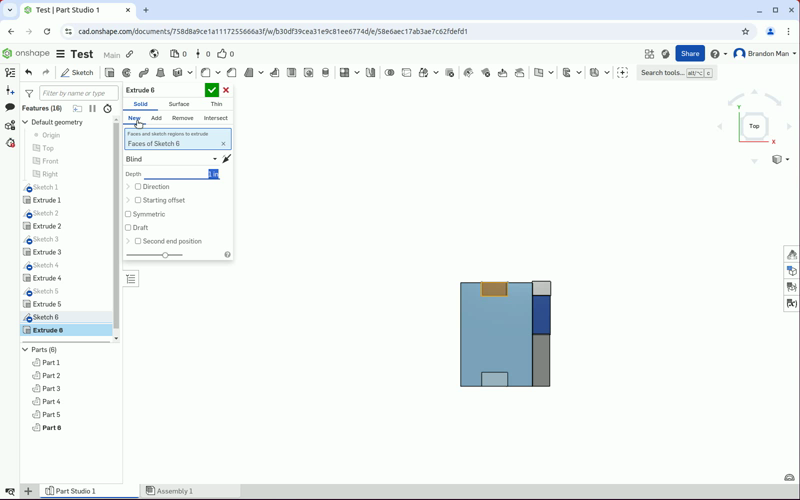
text(9.869)
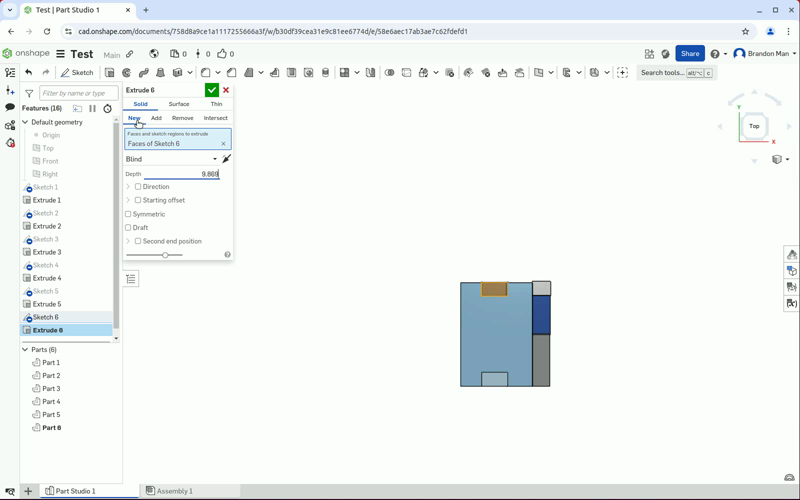
key(enter)
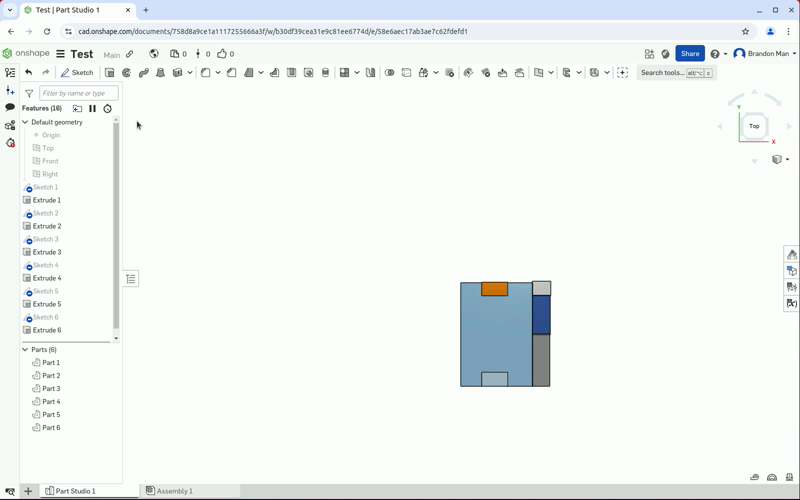
key(shift+h)
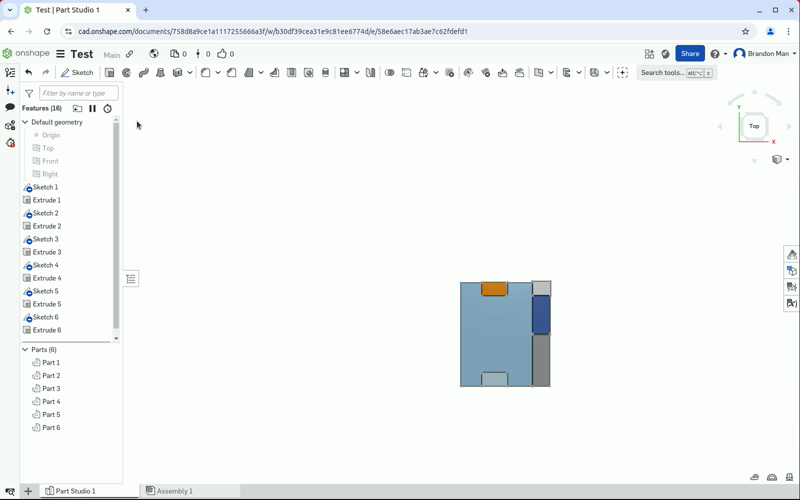
key(shift+h)
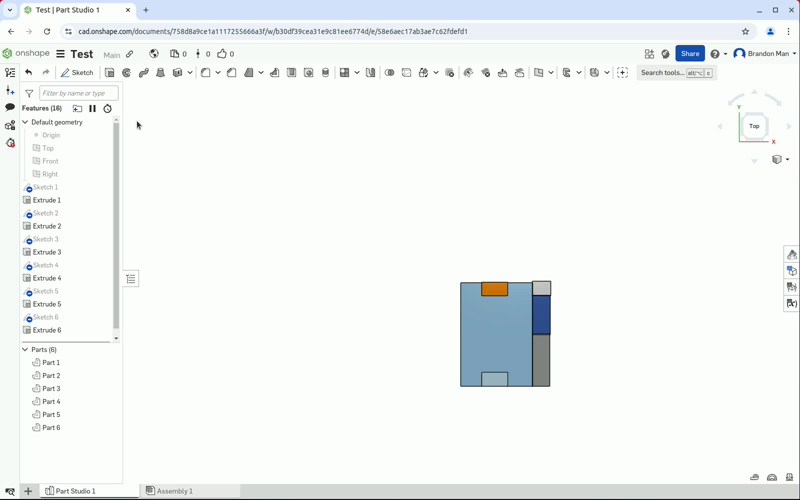
mouse_move(69, 189)
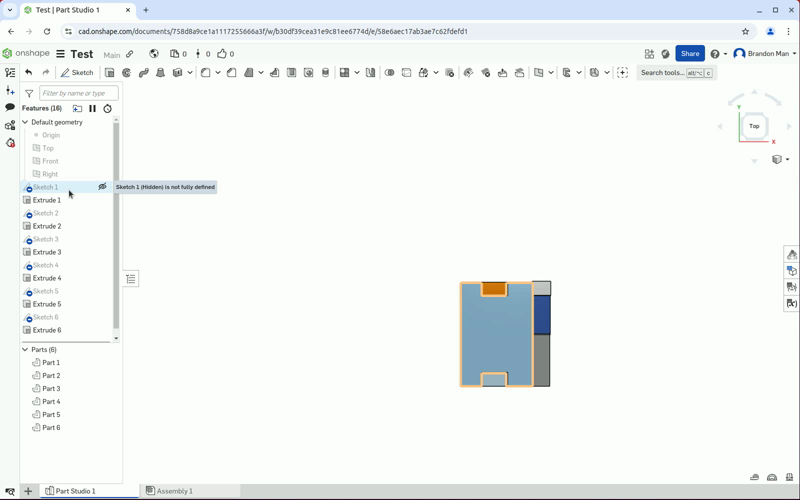
click(69, 189)
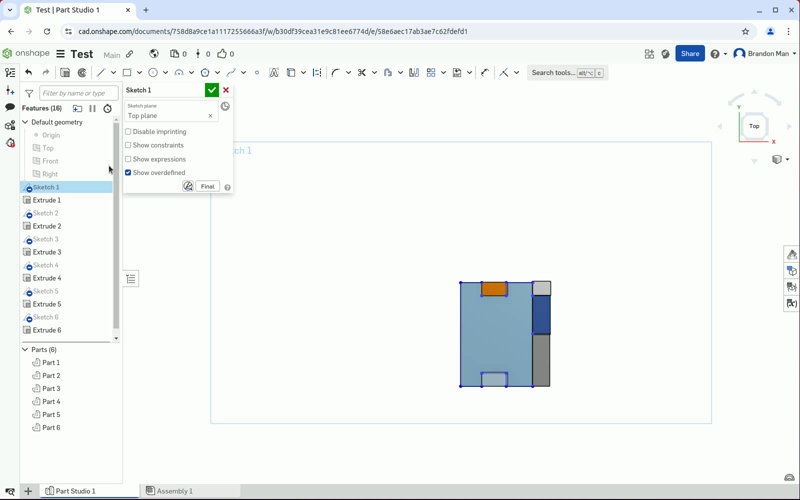
mouse_move(229, 92)
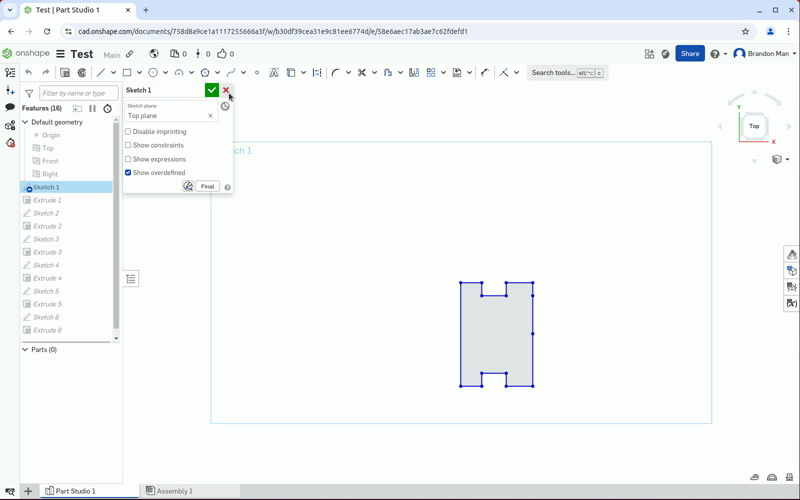
click(229, 92)
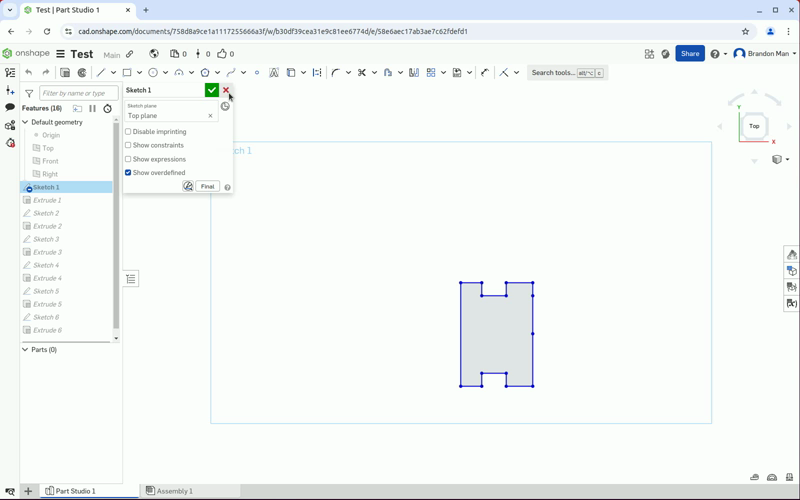
key(shift+s)
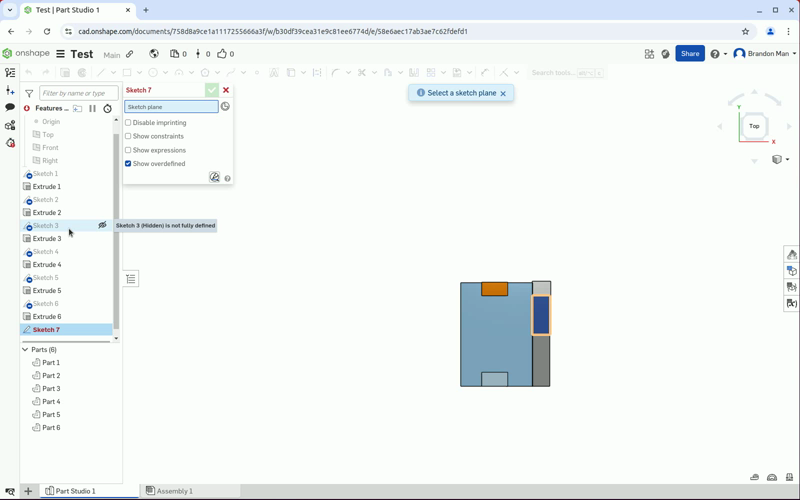
scroll(3)
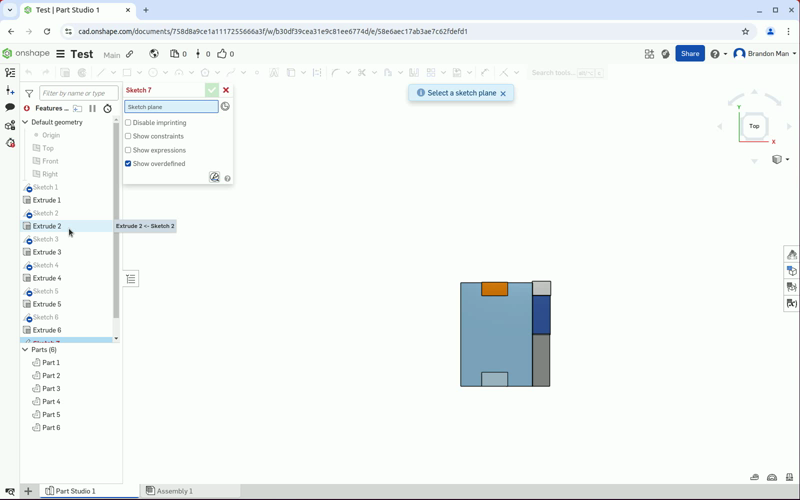
mouse_move(69, 150)
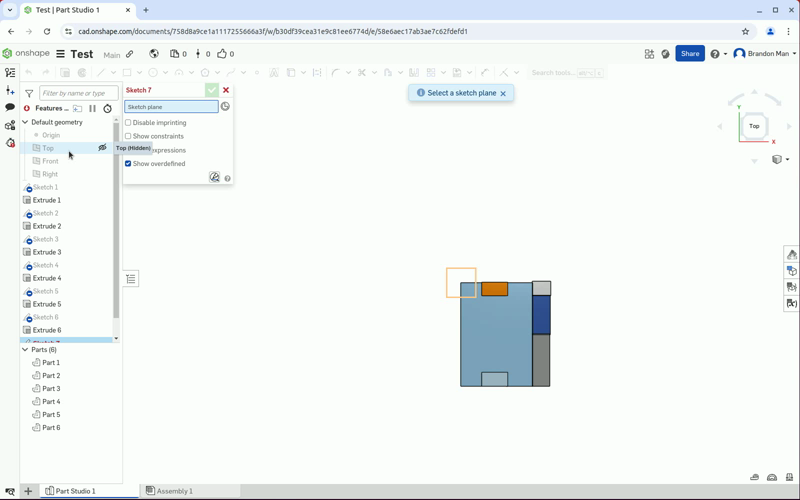
click(69, 150)
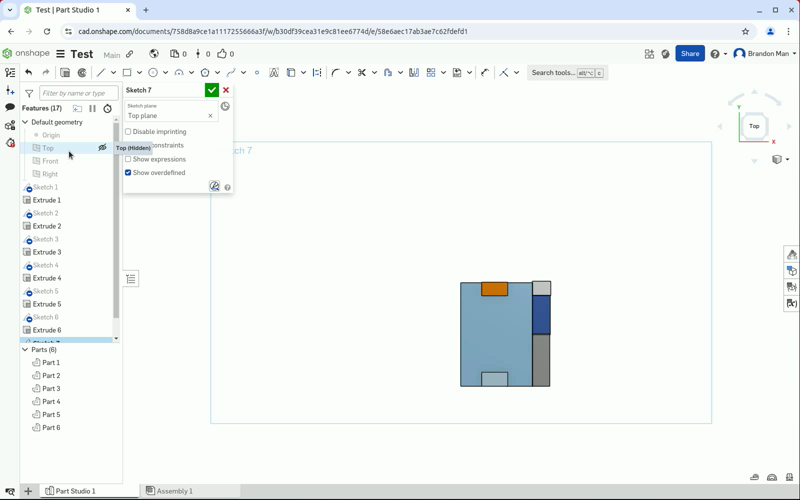
mouse_move(73, 352)
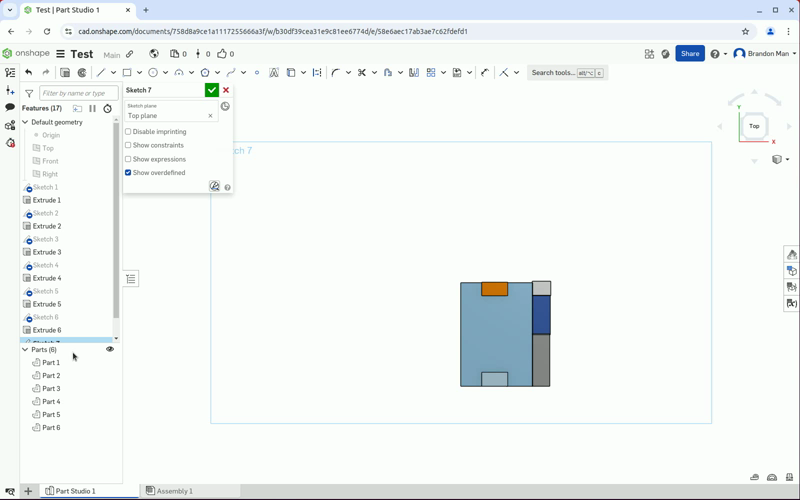
key(y)
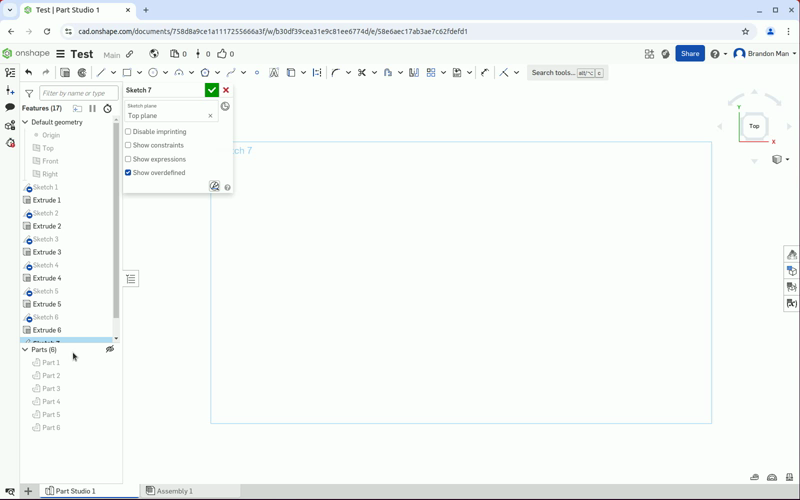
key(l)
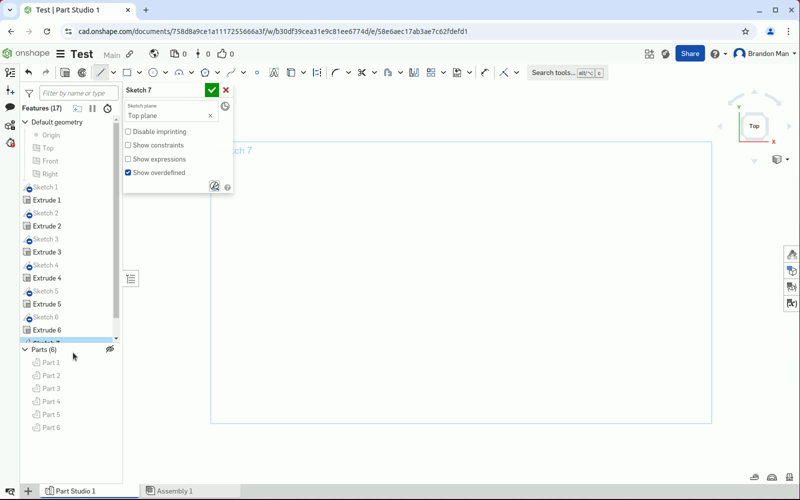
key_down(shift)
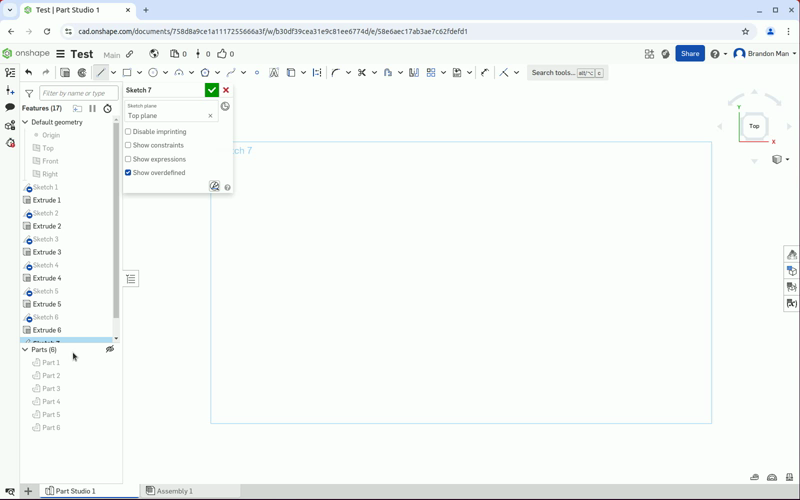
mouse_move(532, 334)
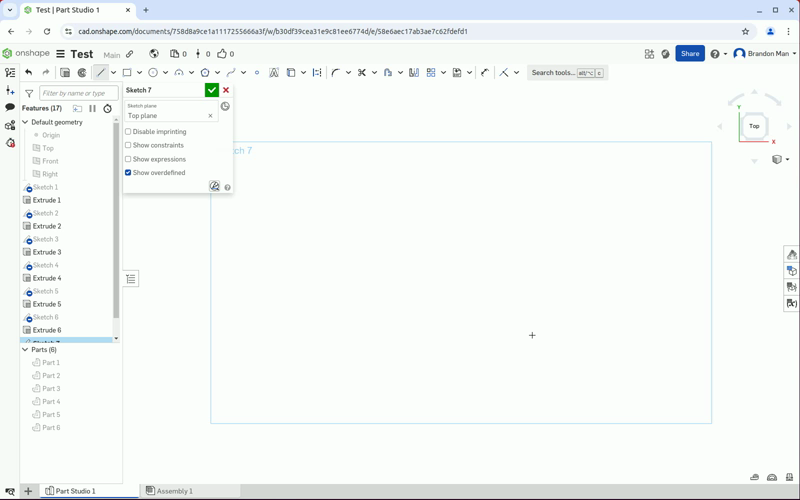
click(532, 334)
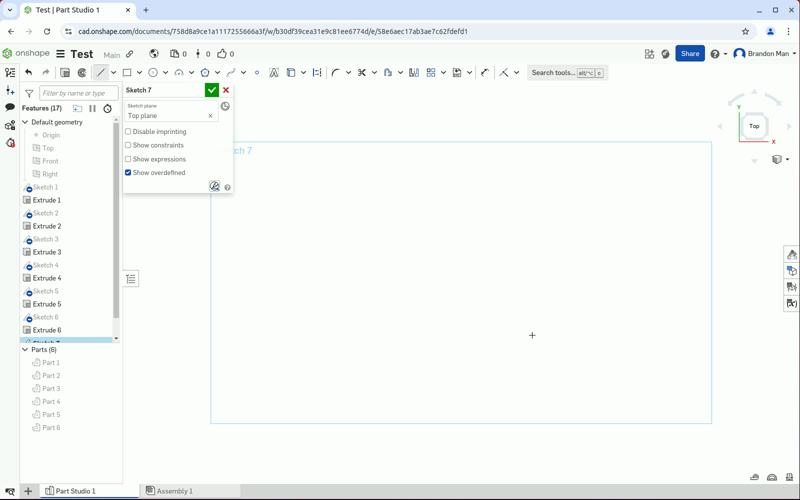
key_up(shift)
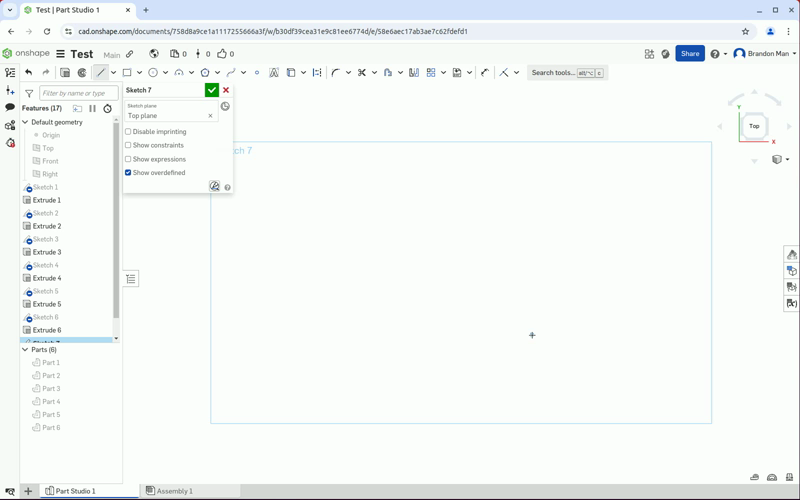
key_down(shift)
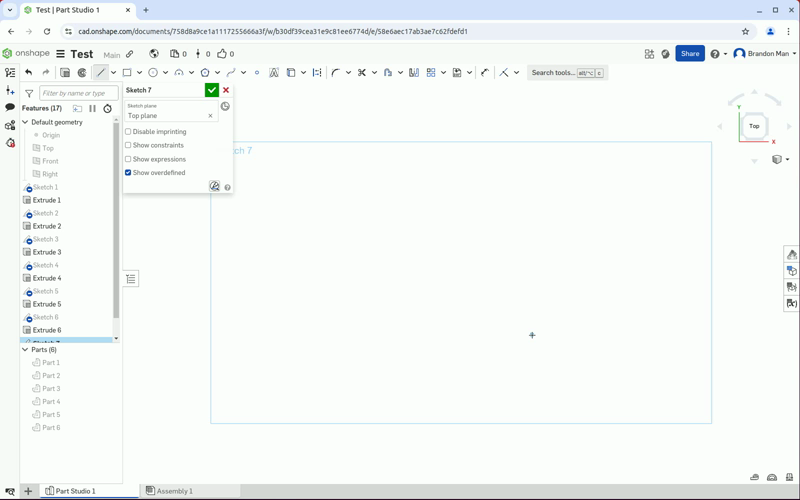
mouse_move(562, 334)
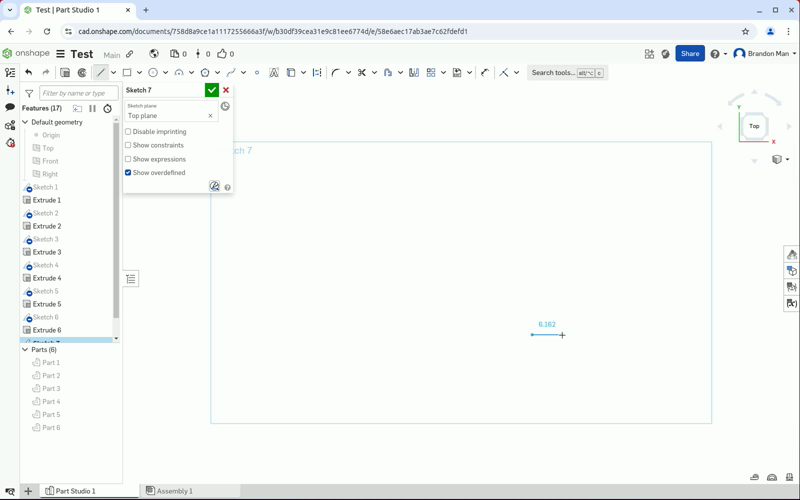
mouse_move(550, 334)
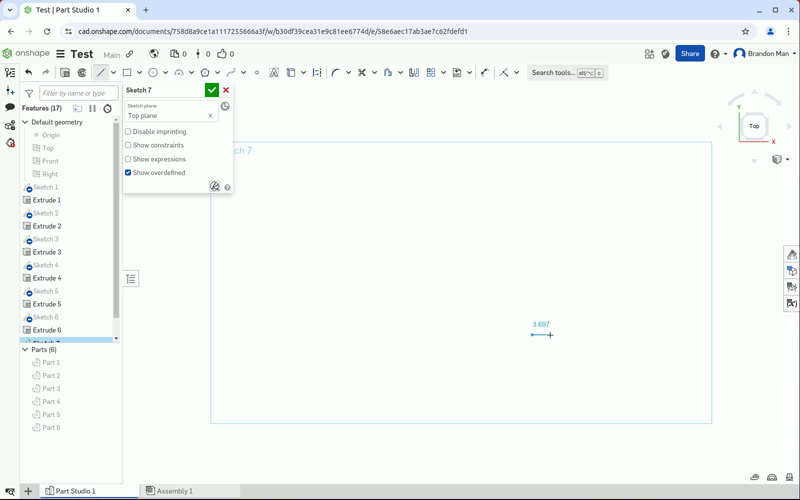
click(550, 334)
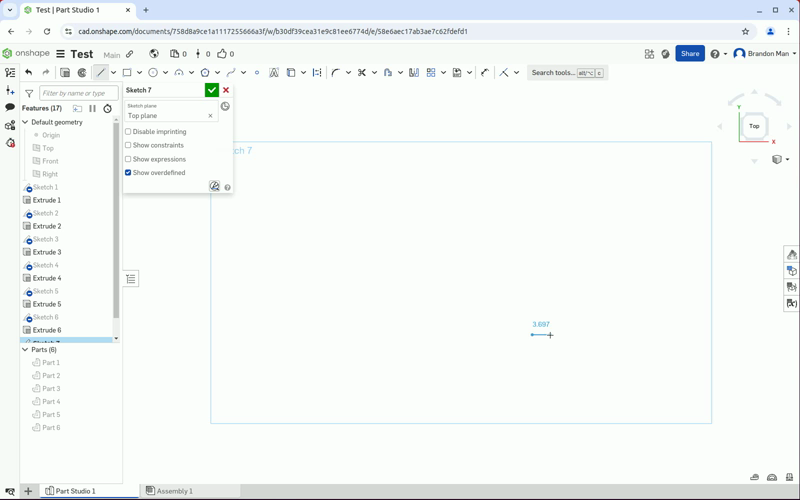
key_up(shift)
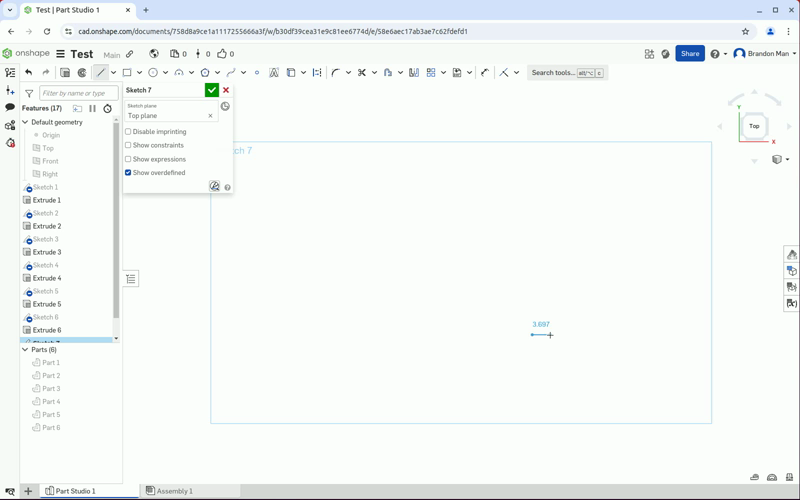
key_down(shift)
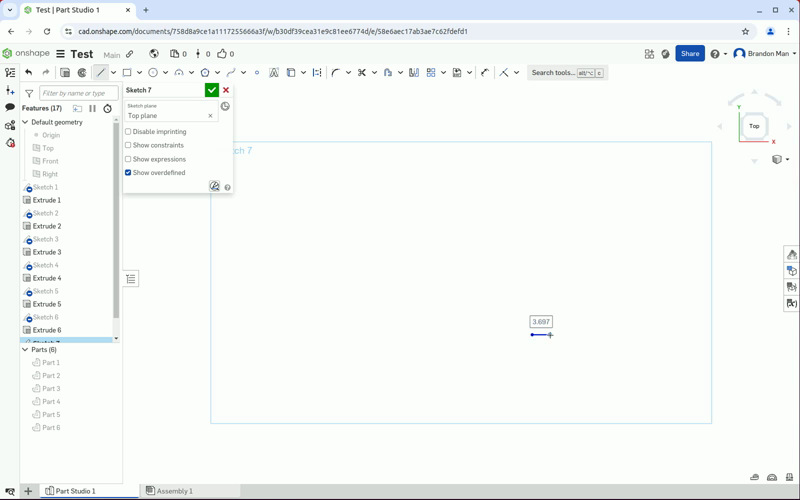
mouse_move(580, 334)
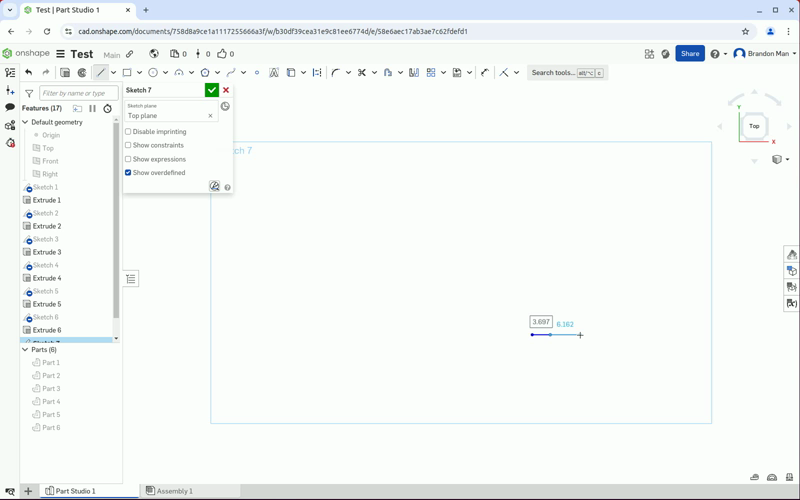
mouse_move(550, 295)
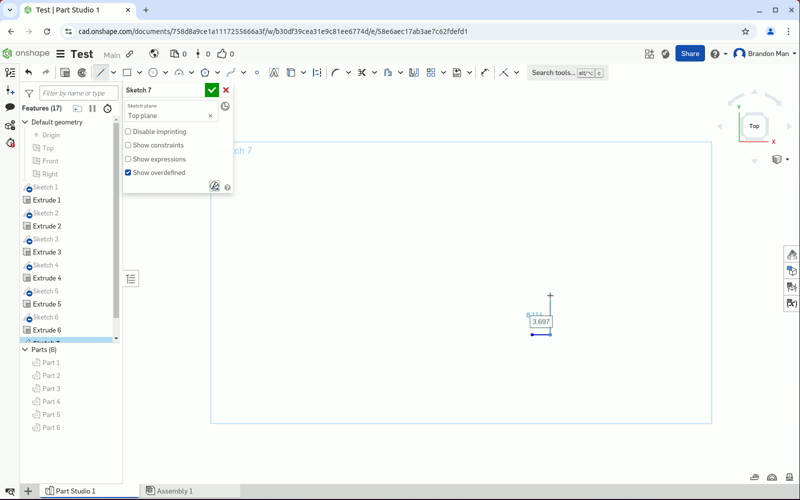
click(550, 295)
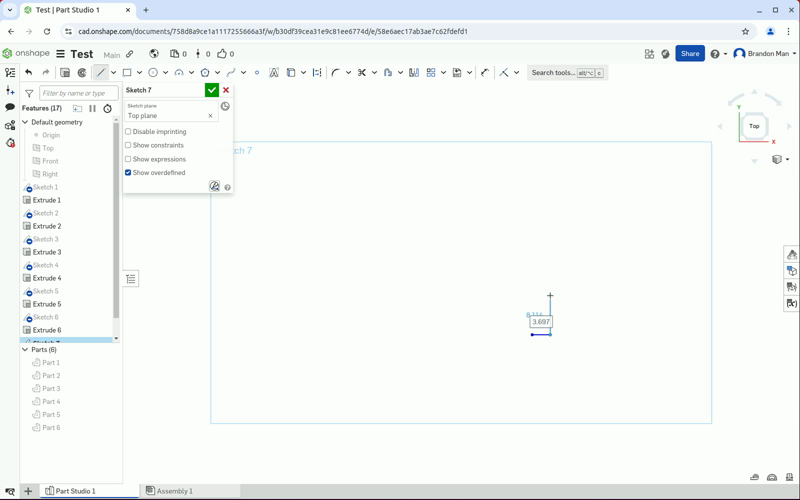
key_up(shift)
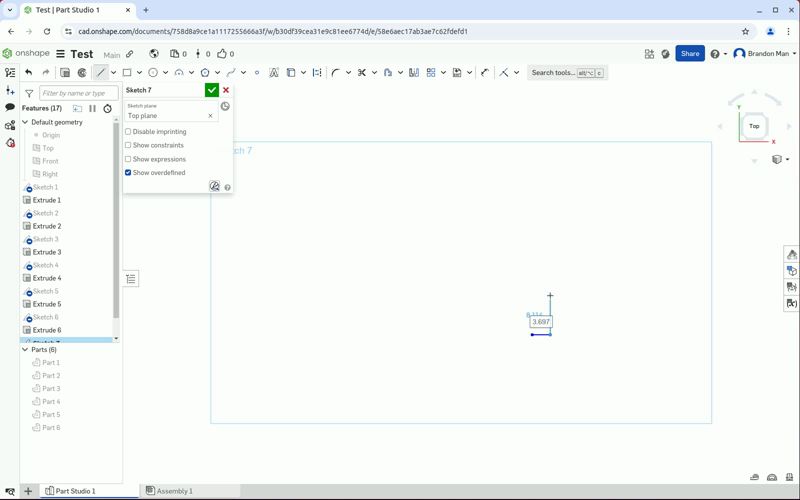
key_down(shift)
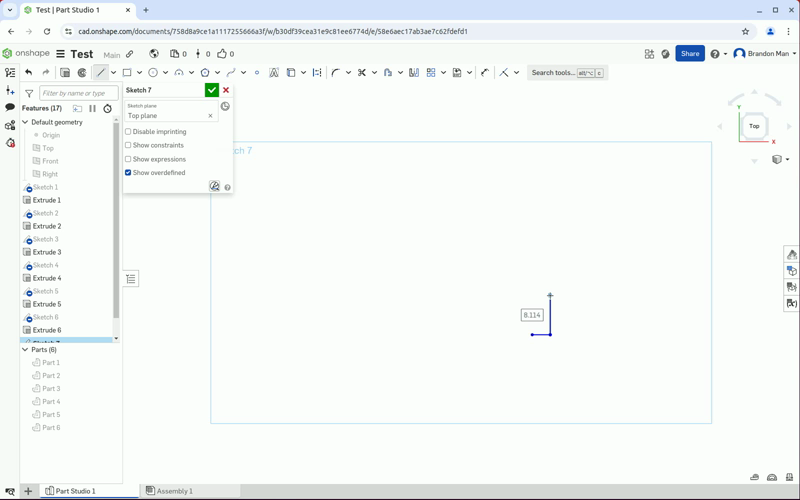
mouse_move(580, 295)
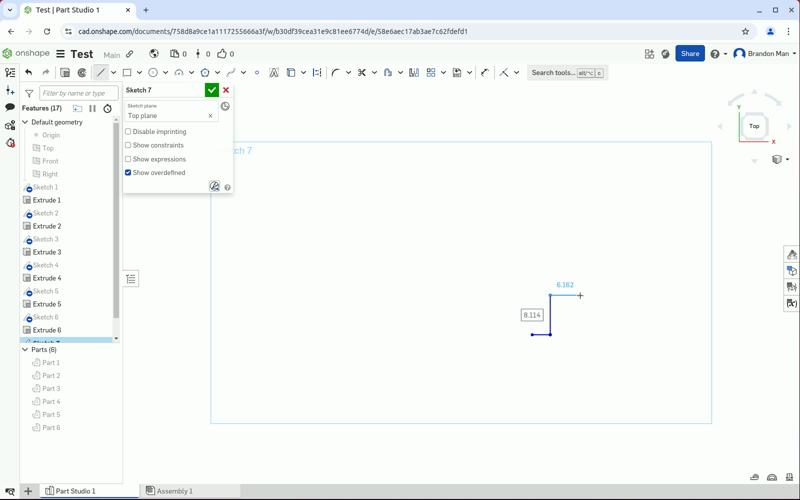
mouse_move(532, 295)
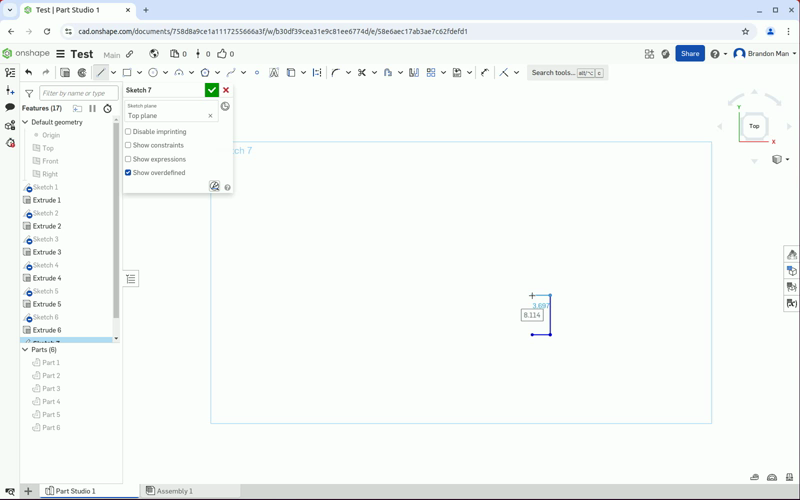
click(532, 295)
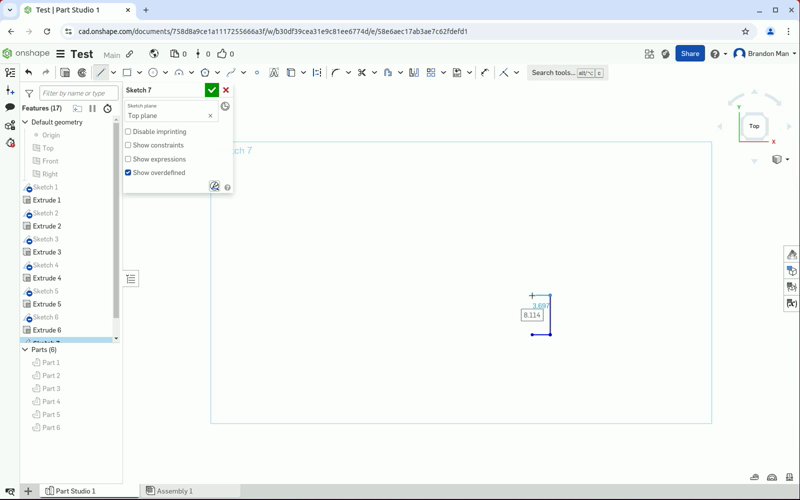
key_up(shift)
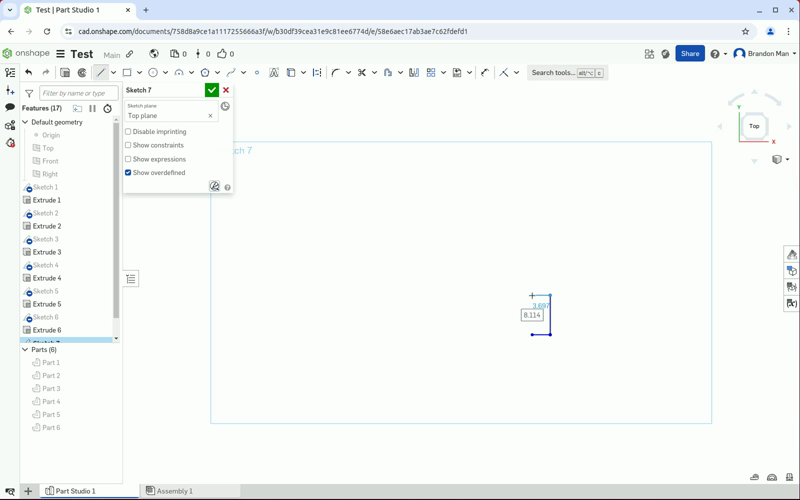
mouse_move(562, 295)
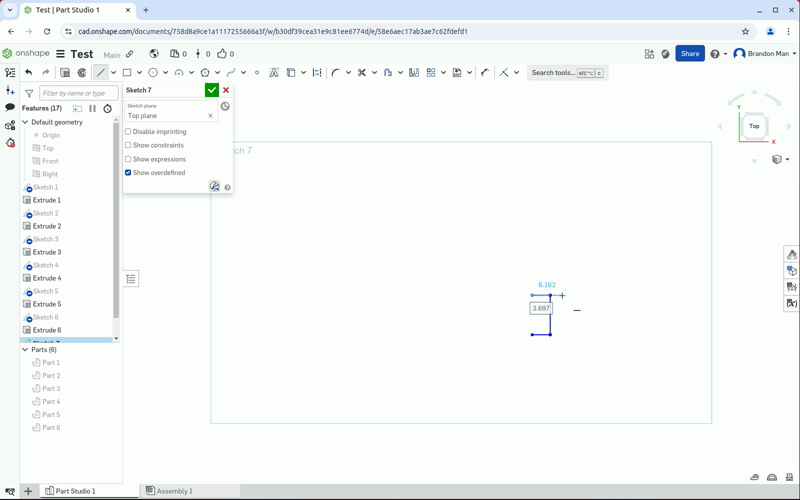
key_down(shift)
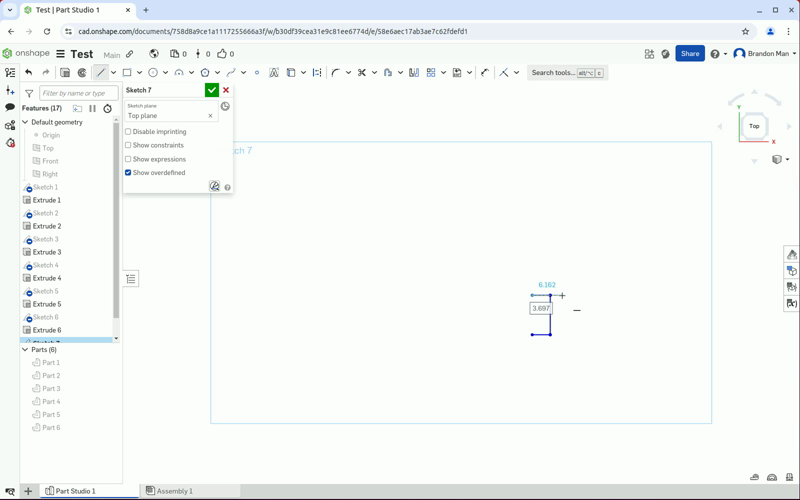
mouse_move(532, 334)
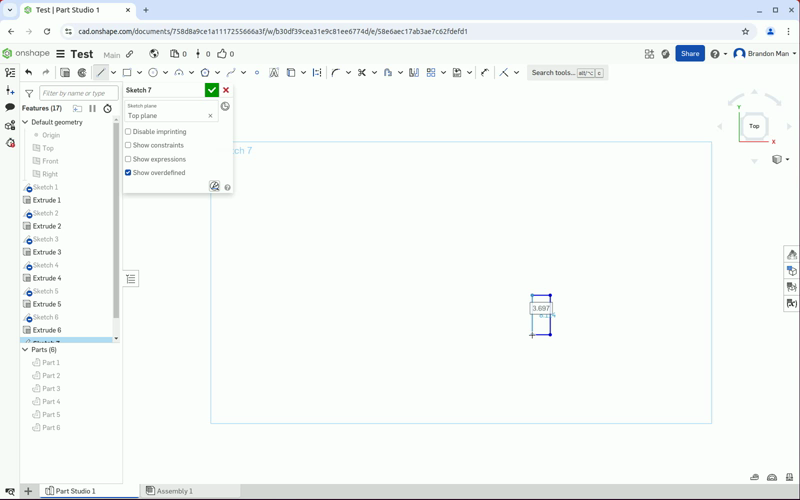
key_up(shift)
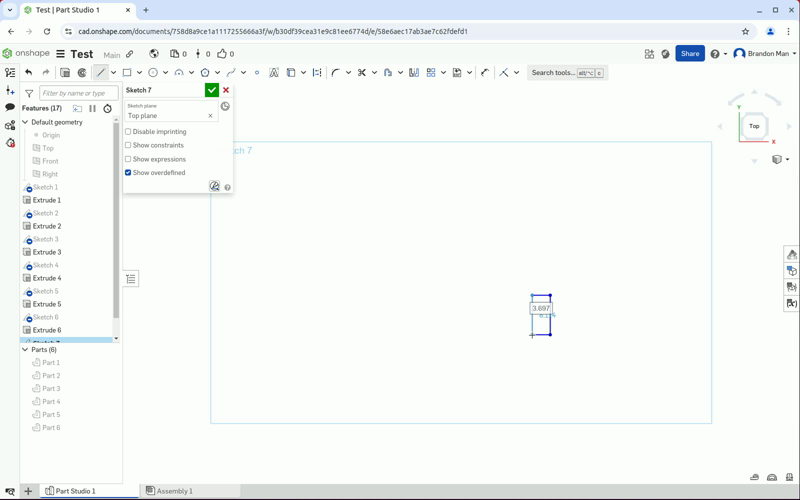
click(532, 334)
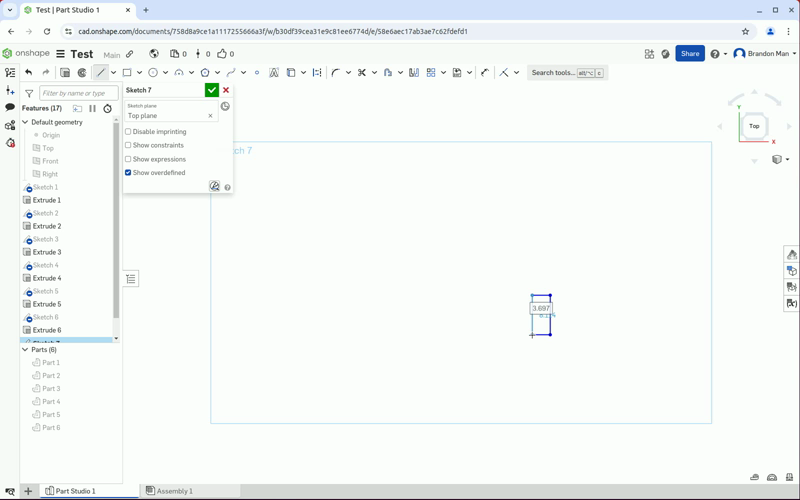
key(esc)
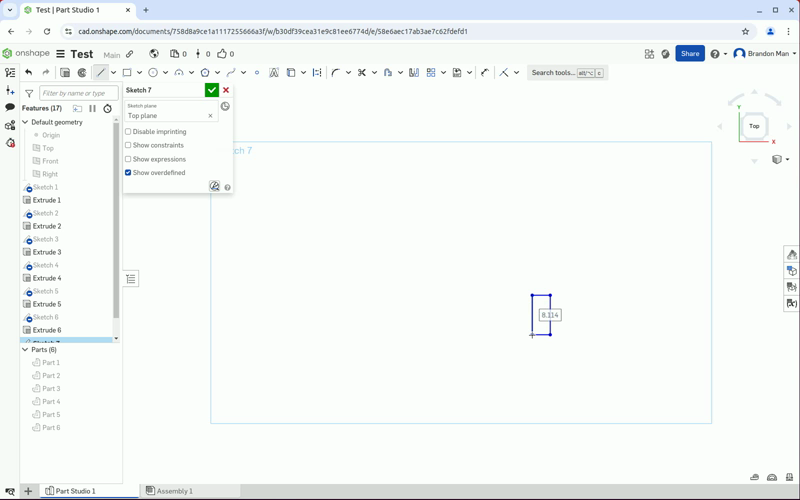
mouse_move(540, 334)
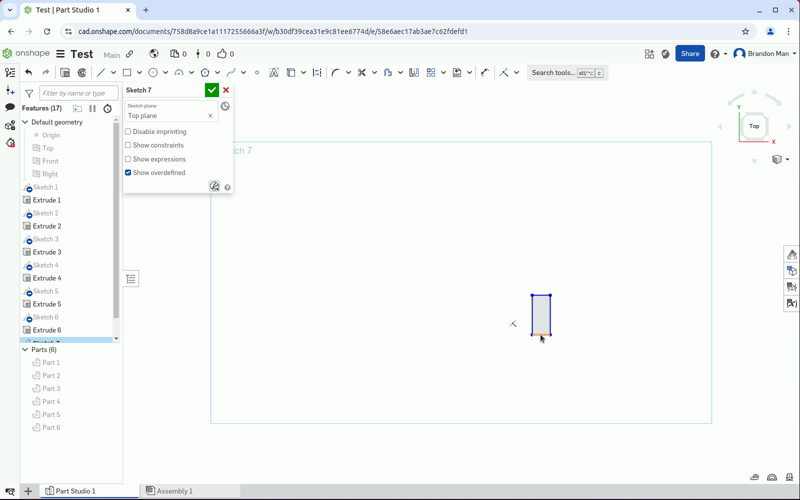
scroll(6)
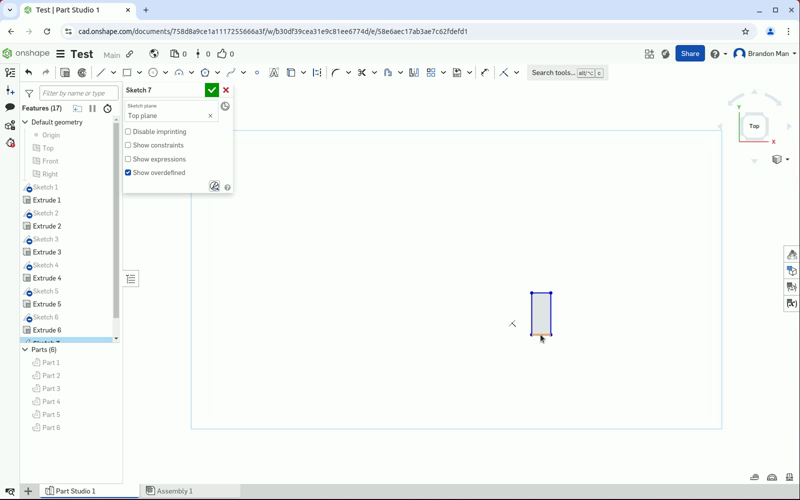
scroll(6)
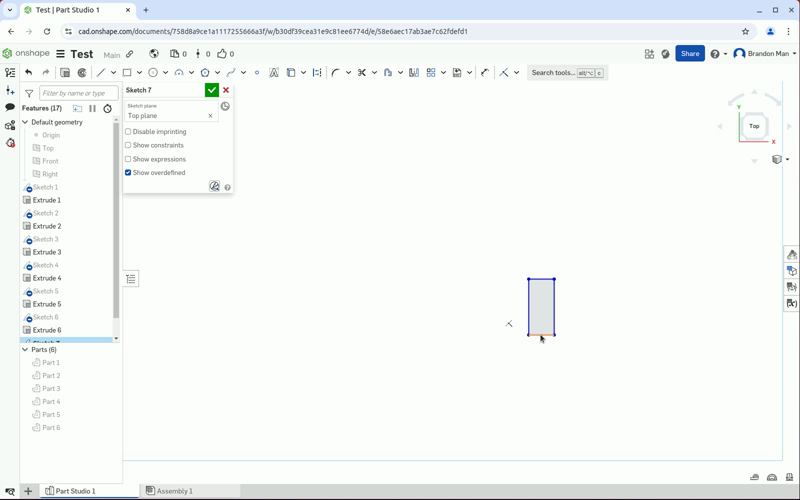
scroll(6)
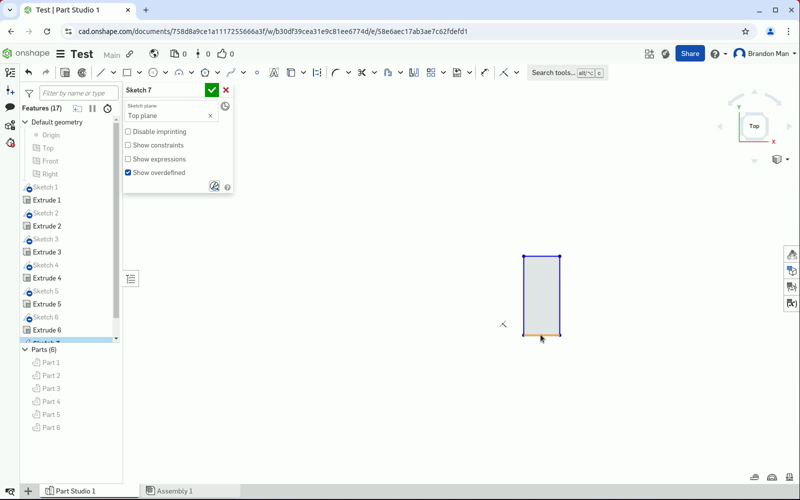
scroll(6)
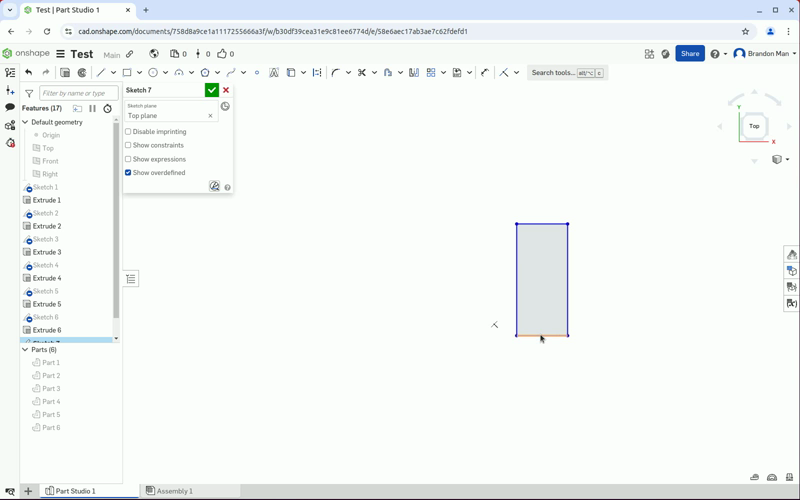
scroll(6)
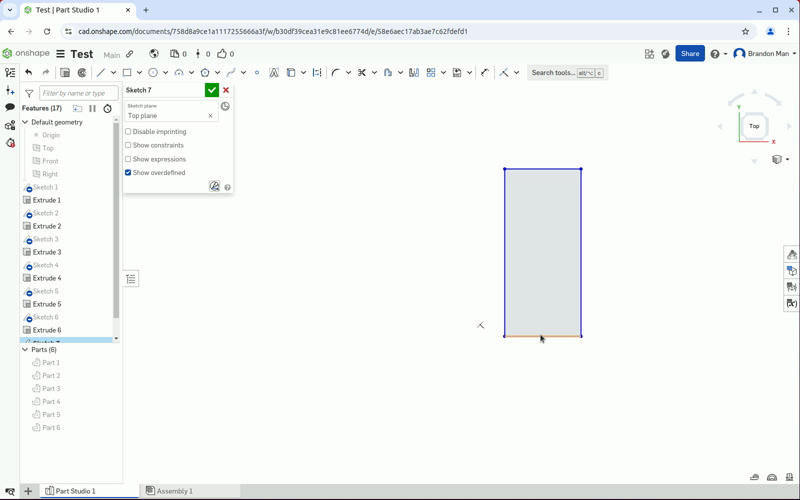
scroll(6)
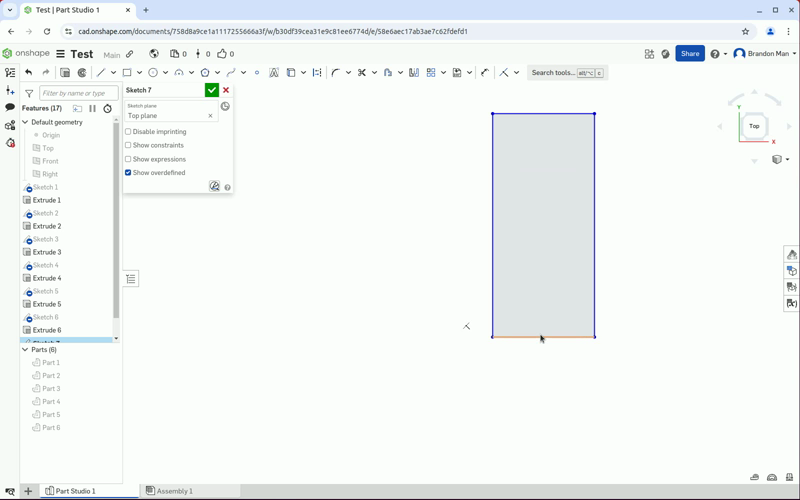
scroll(6)
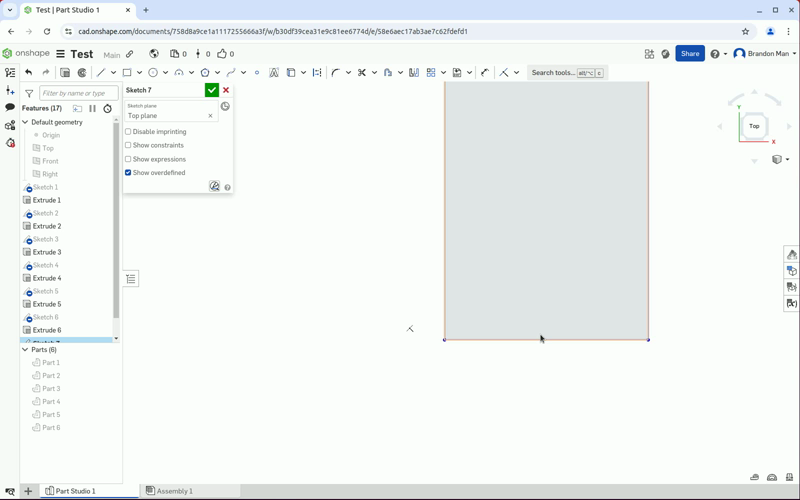
click(540, 334)
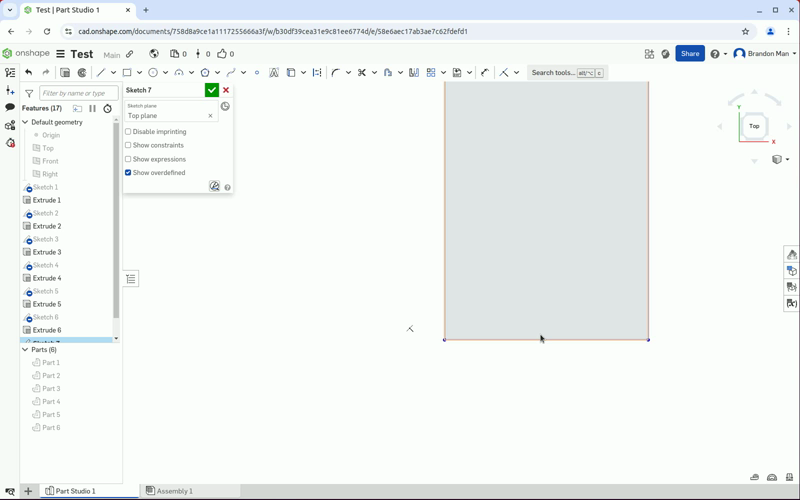
scroll(-6)
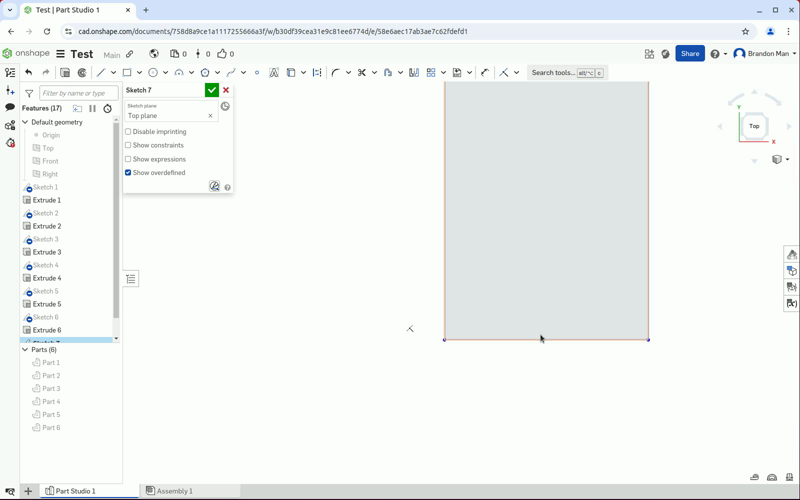
scroll(-6)
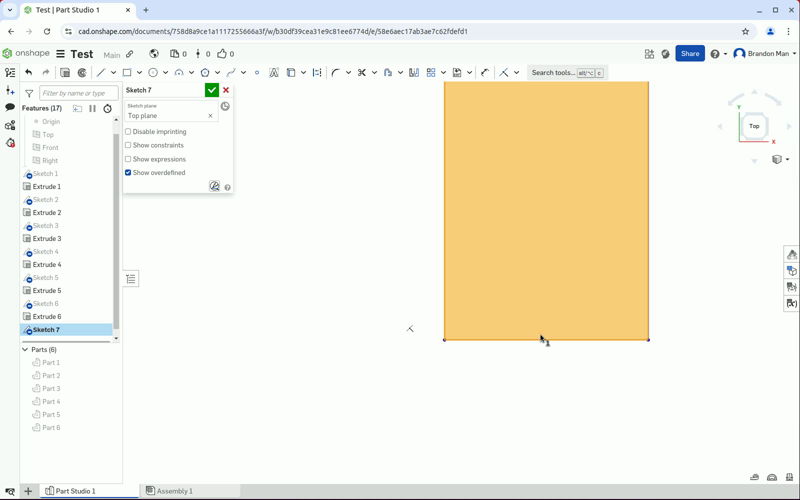
scroll(-6)
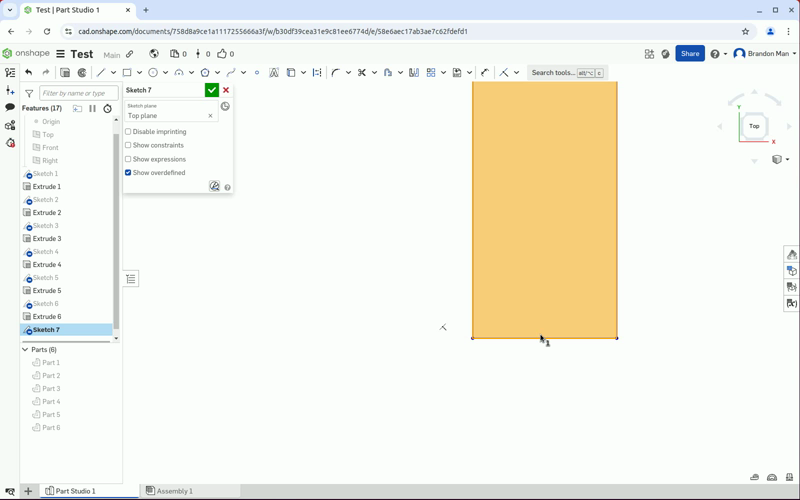
scroll(-6)
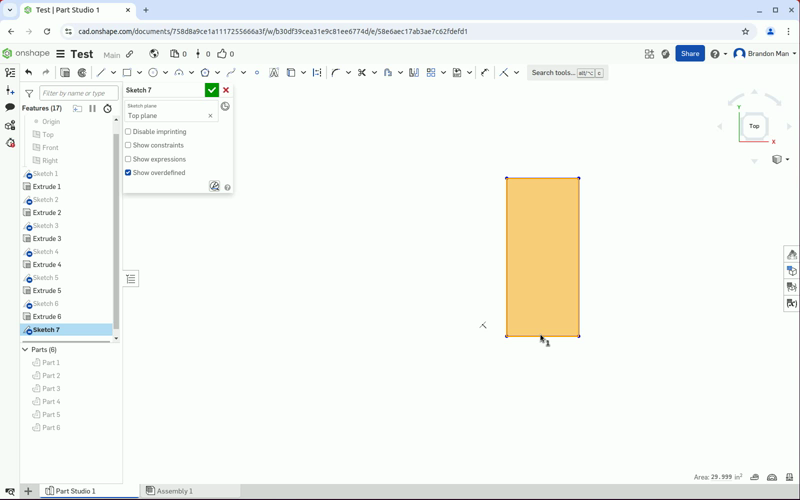
scroll(-6)
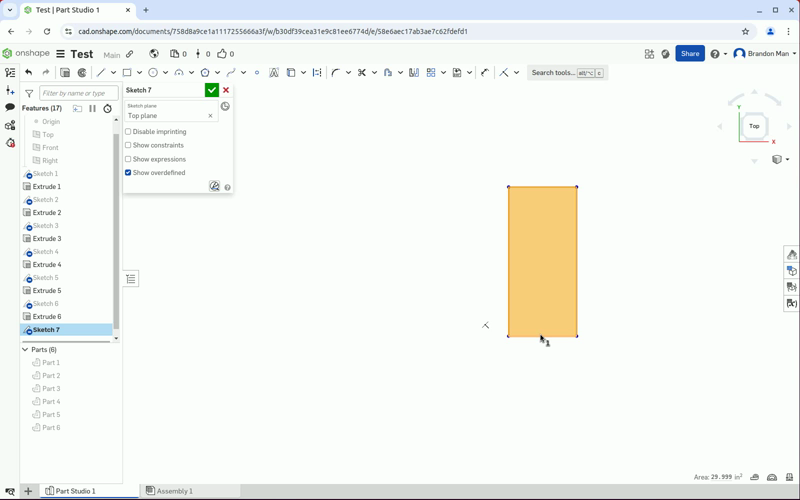
scroll(-6)
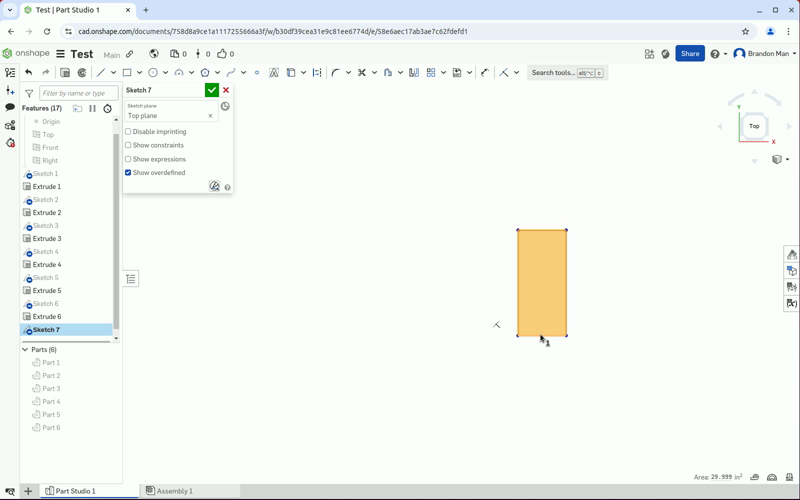
scroll(-6)
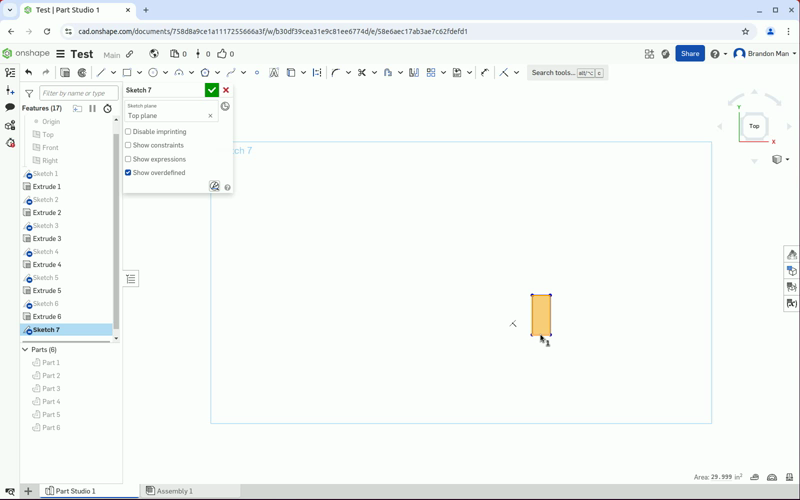
mouse_move(73, 352)
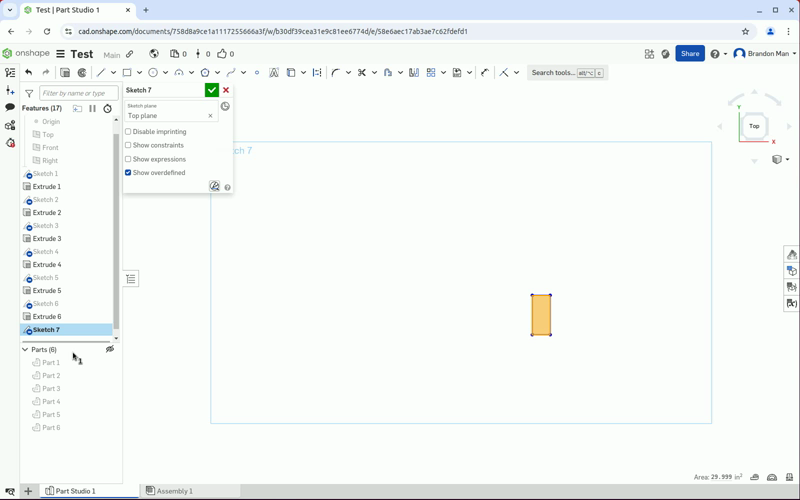
key(shift+y)
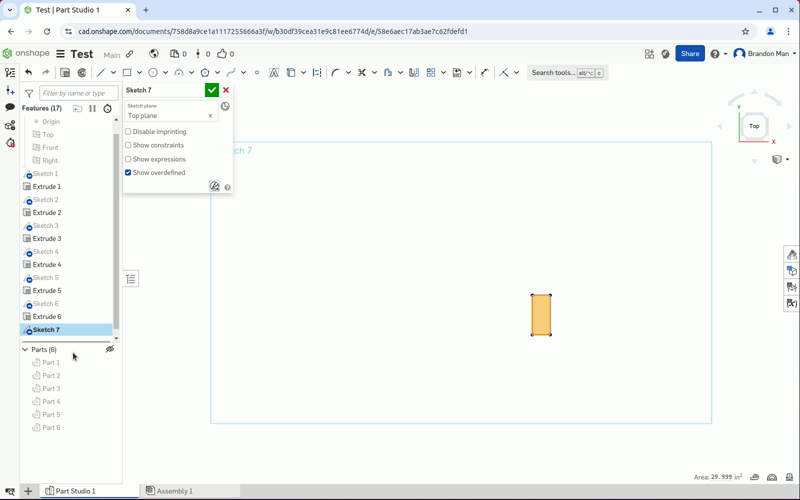
key(shift+e)
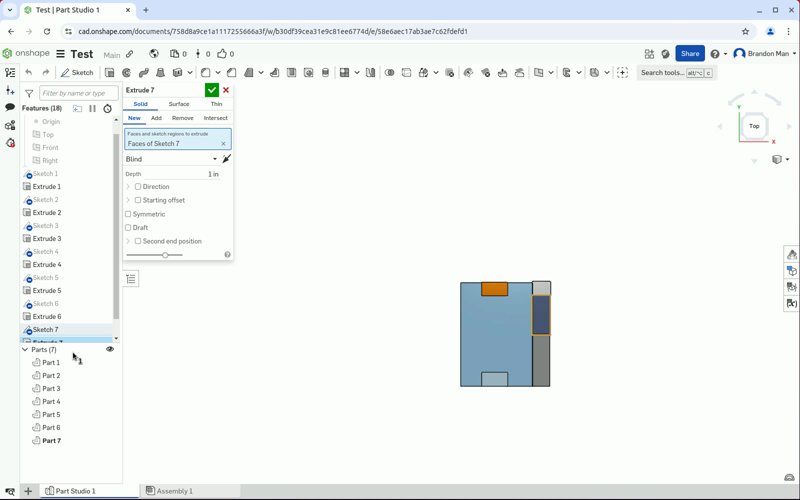
mouse_move(143, 106)
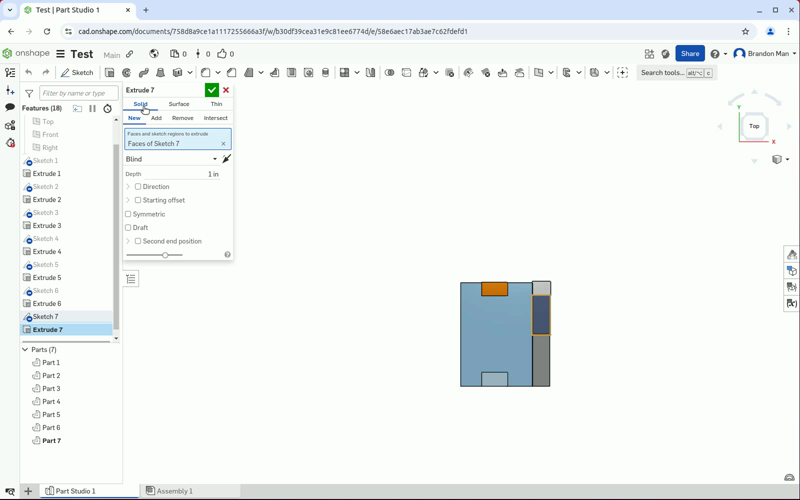
click(143, 106)
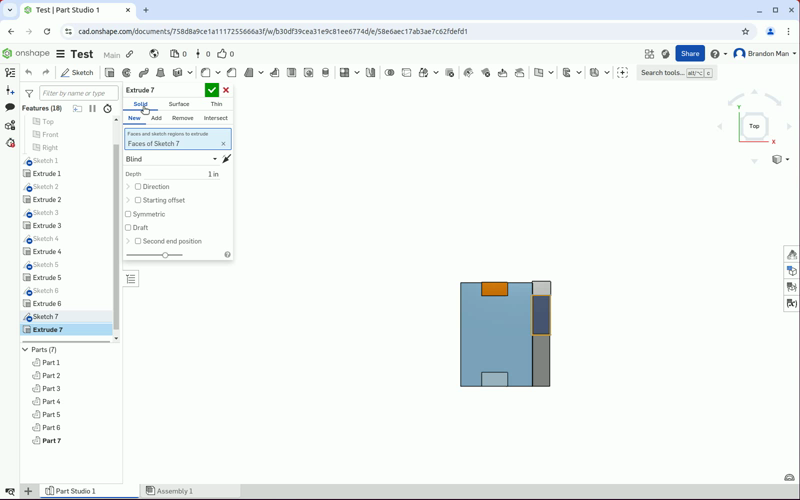
mouse_move(137, 120)
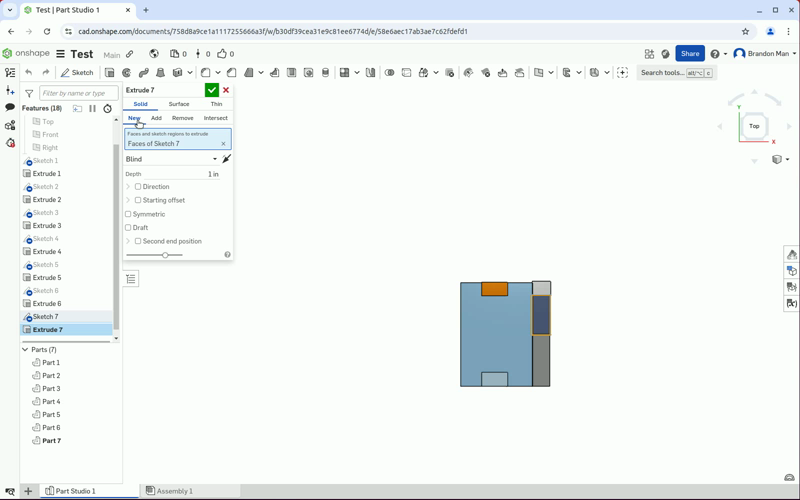
click(137, 120)
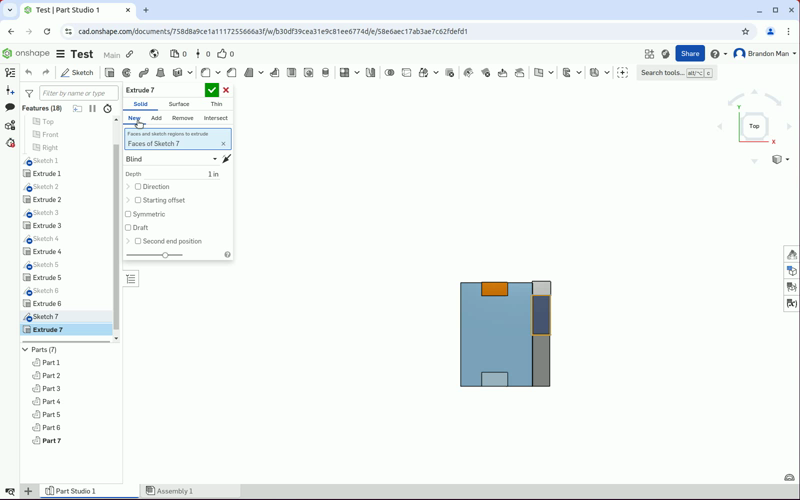
key(tab, 4)
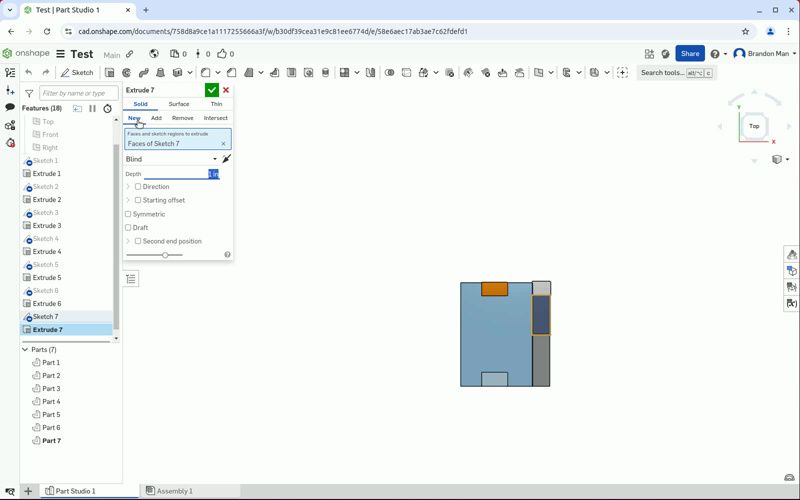
text(9.869)
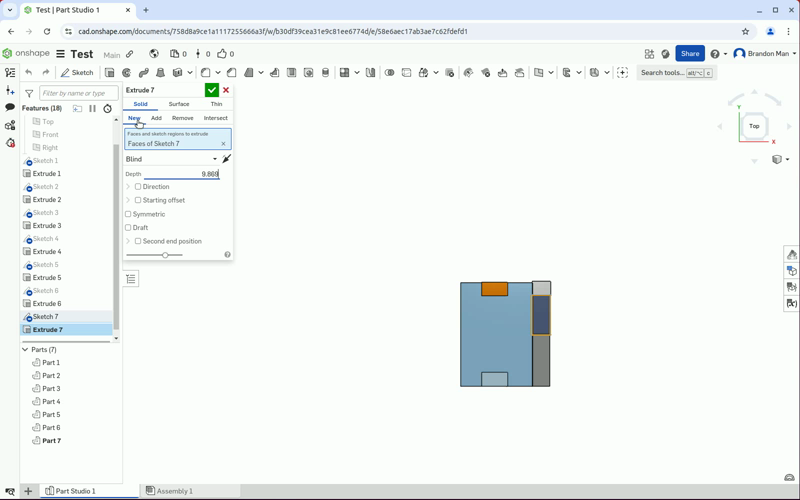
key(enter)
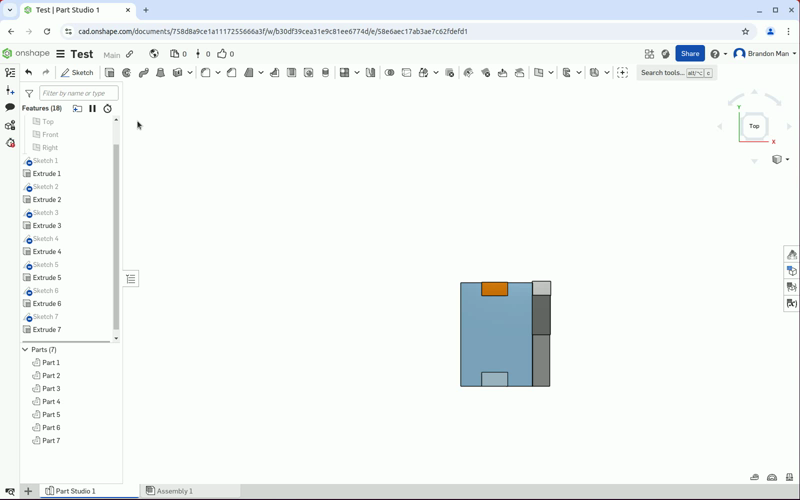
key(shift+h)
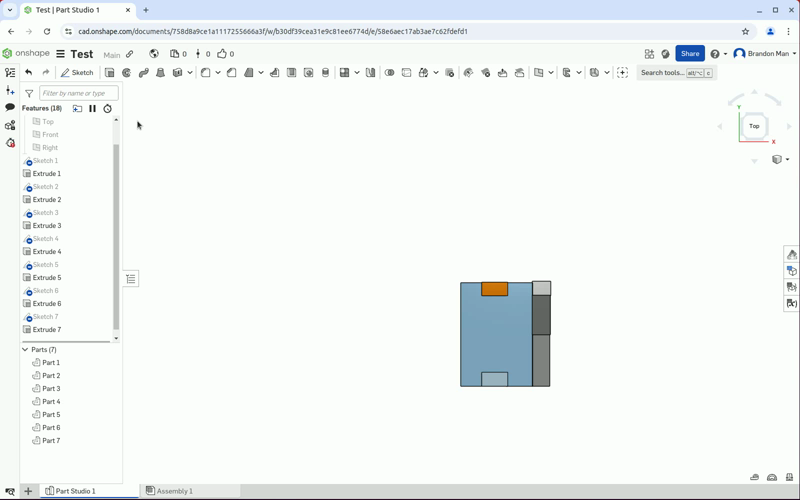
key(shift+h)
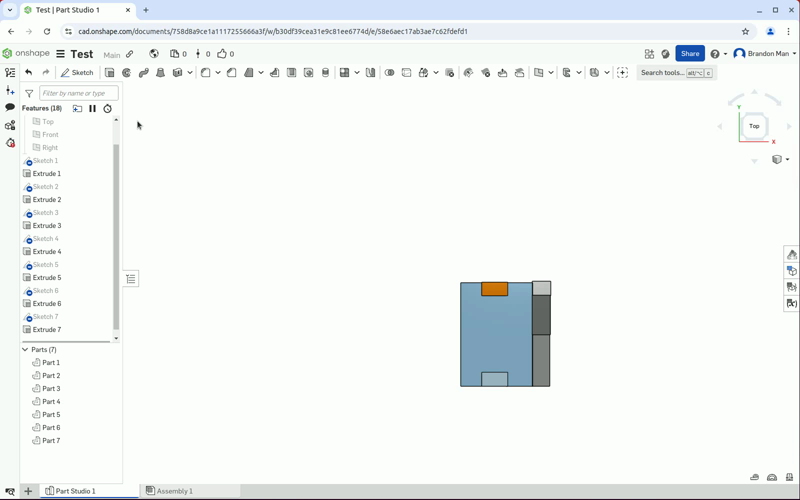
mouse_move(69, 163)
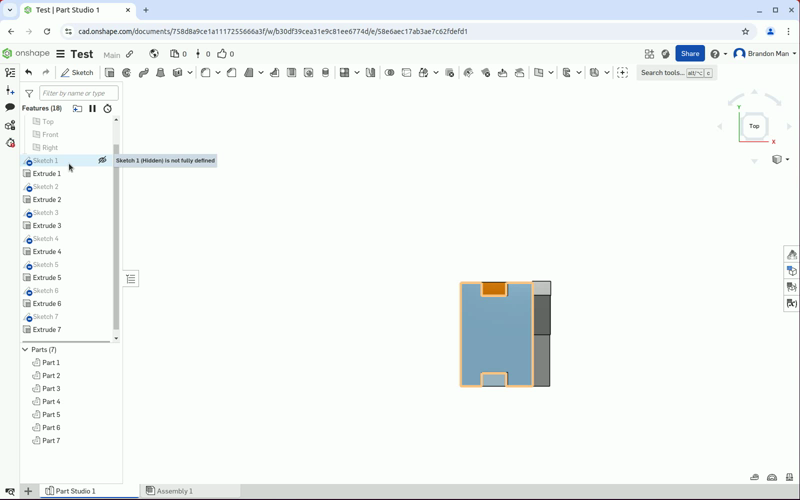
click(69, 163)
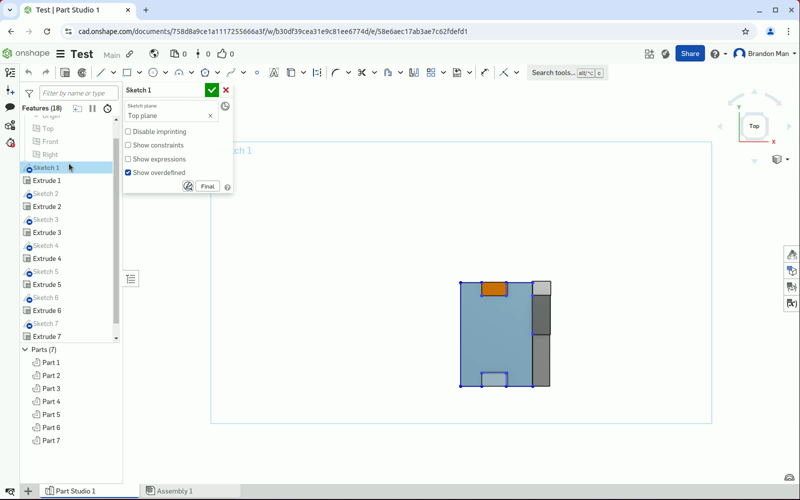
mouse_move(229, 92)
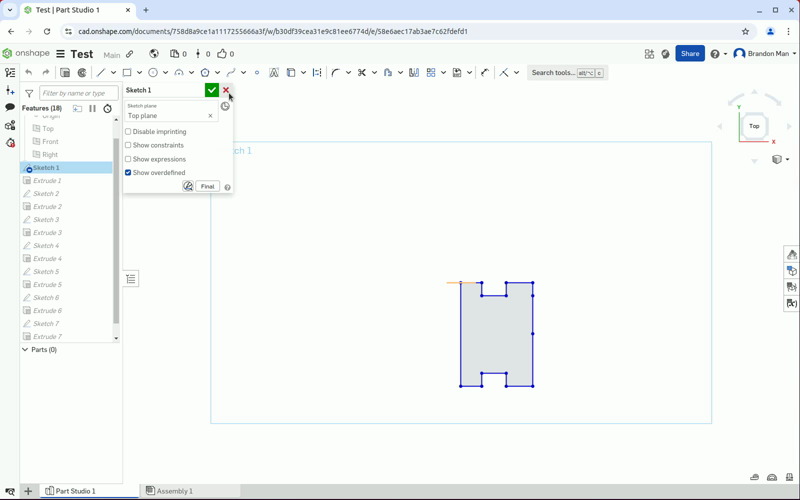
click(229, 92)
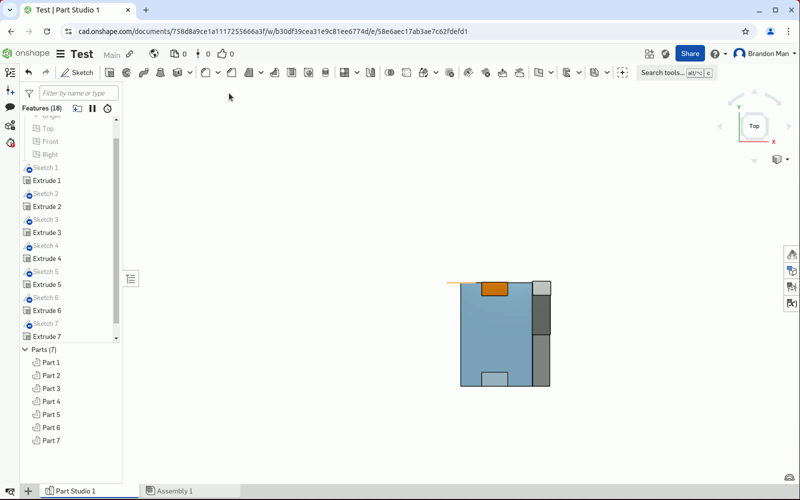
mouse_move(73, 352)
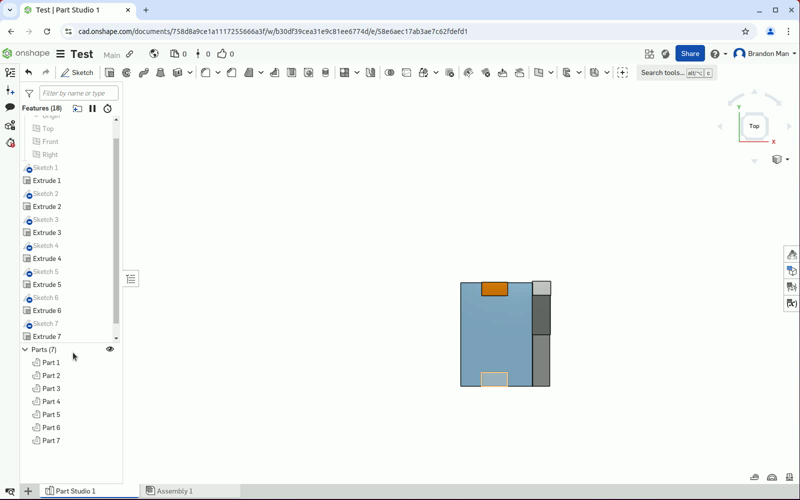
key(y)
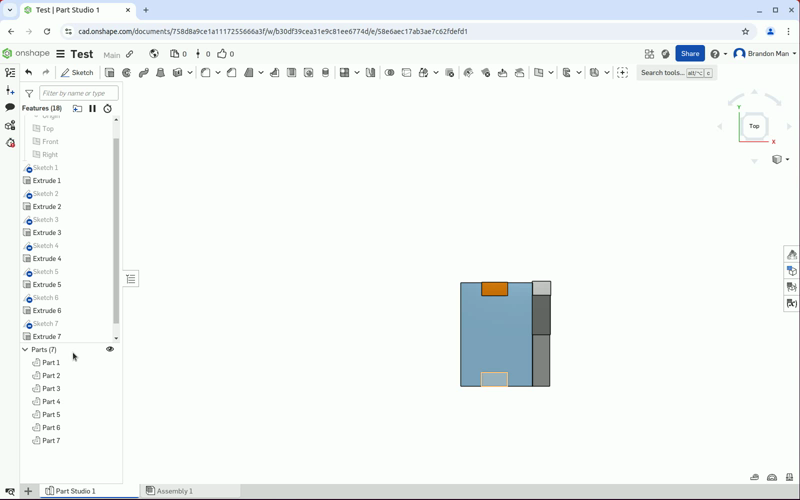
key(shift+p)
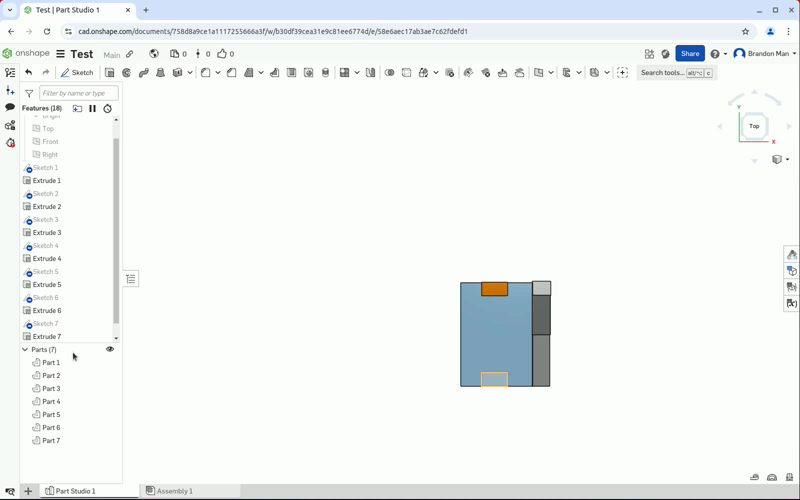
key(space)
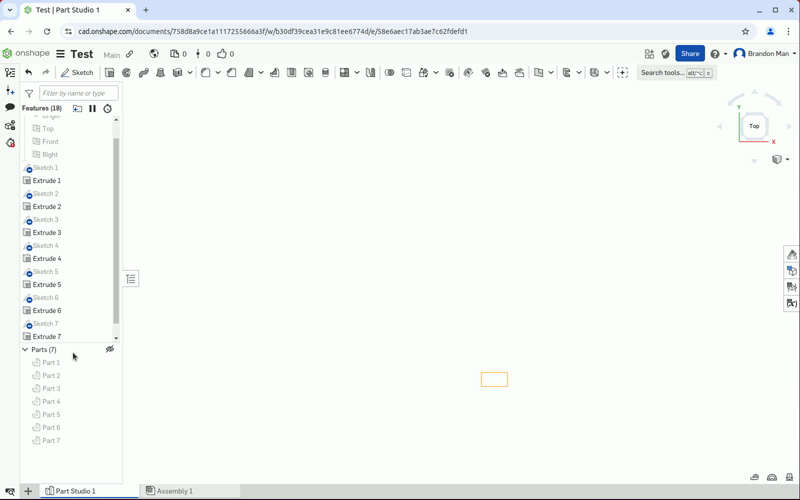
key_down(shift)
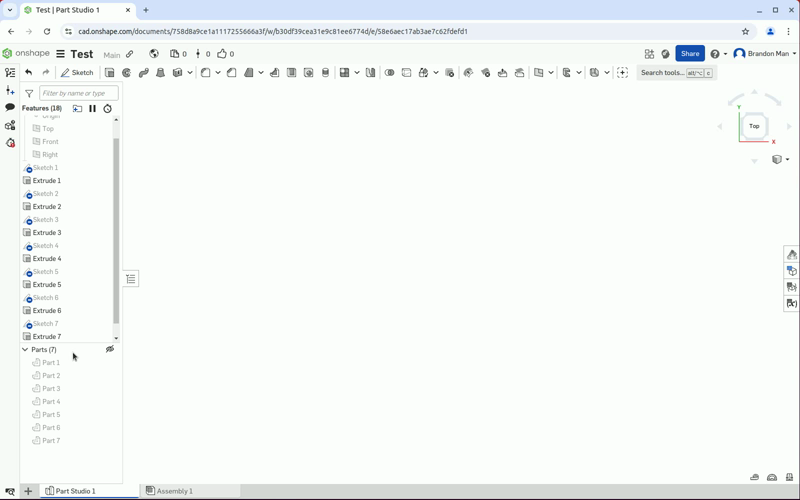
key(up)
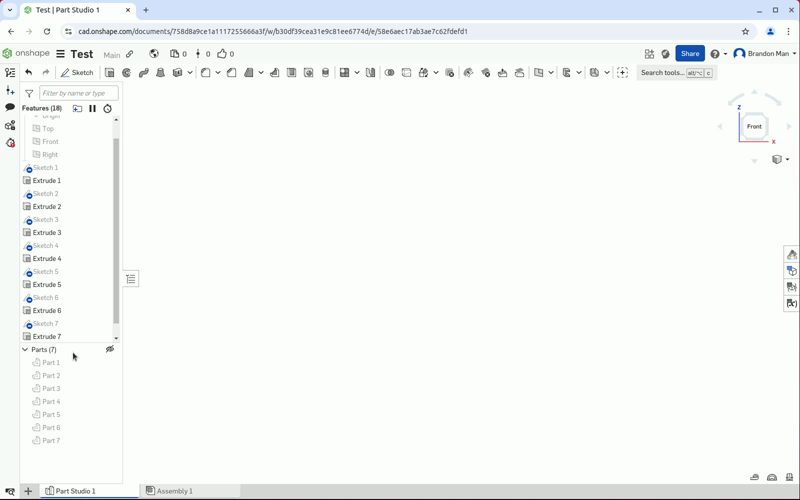
key_up(shift)
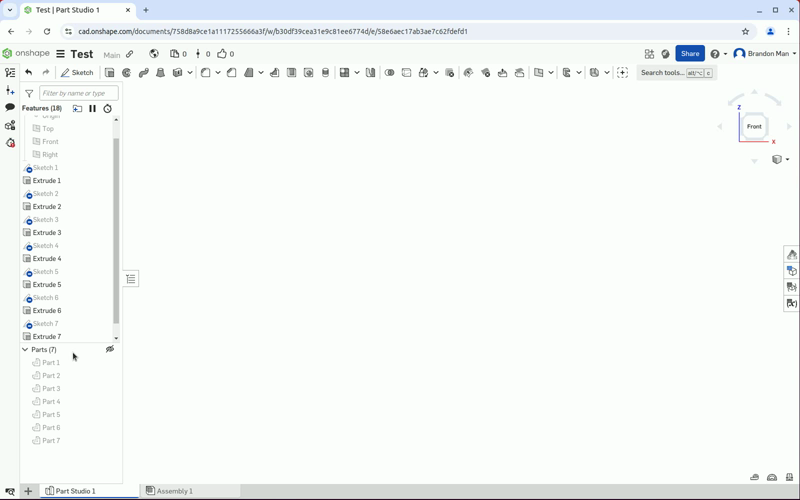
key(space)
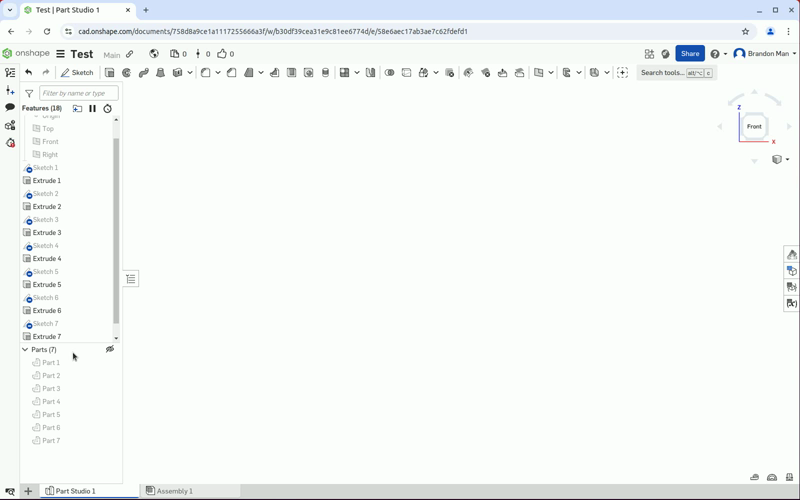
key_down(shift)
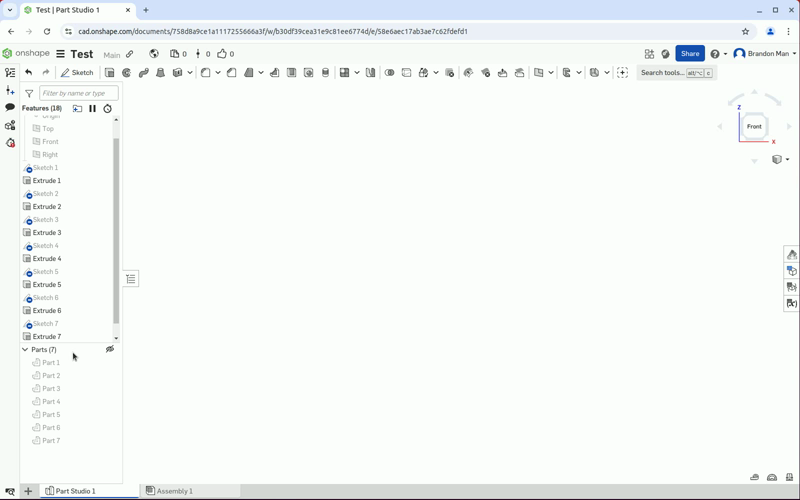
key(left)
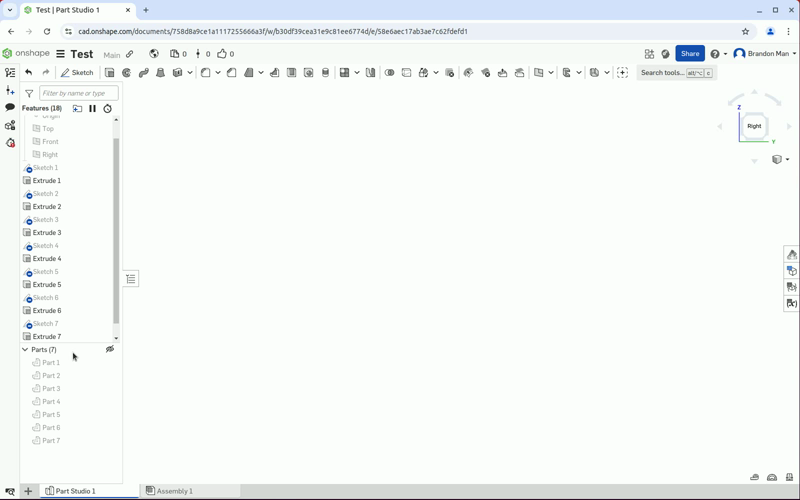
key_up(shift)
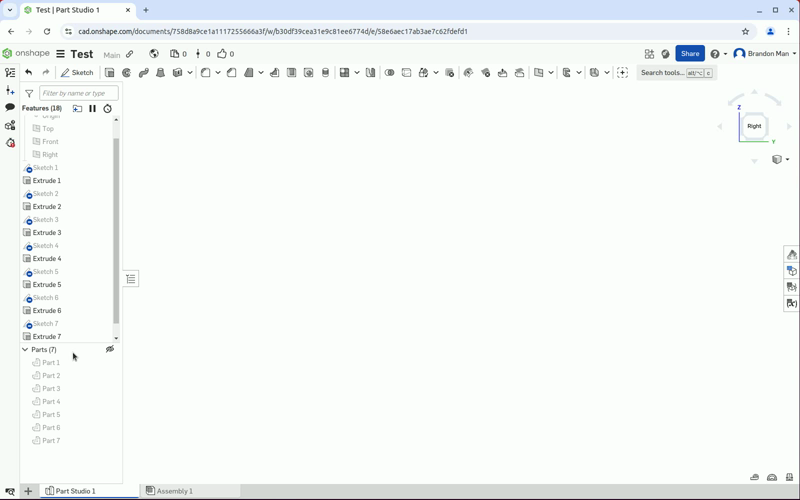
mouse_move(73, 352)
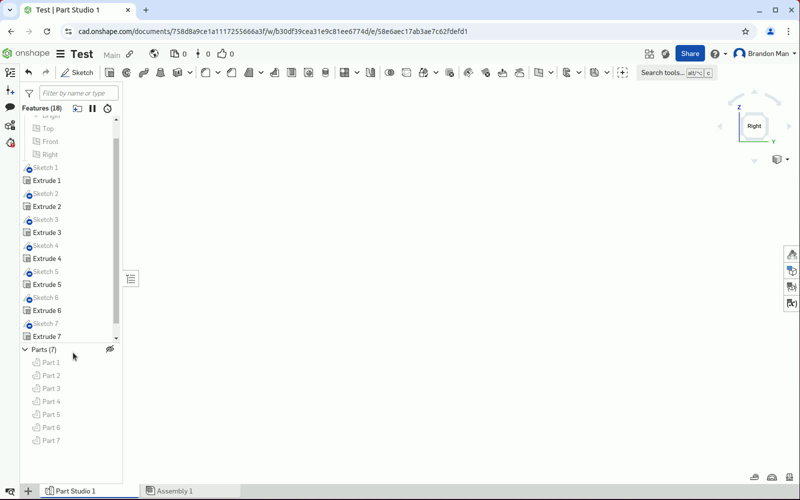
key(shift+y)
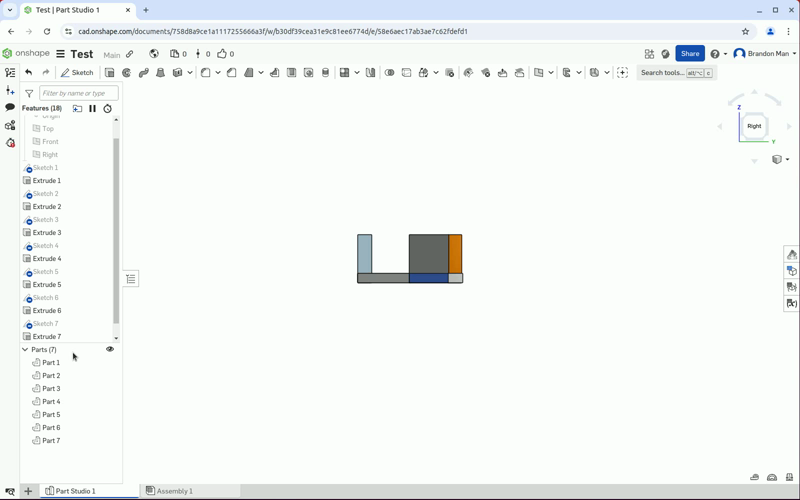
mouse_move(541, 75)
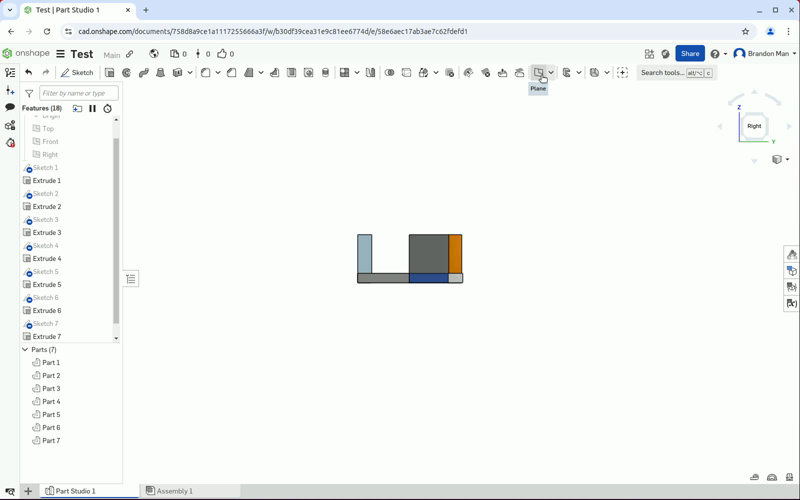
click(541, 75)
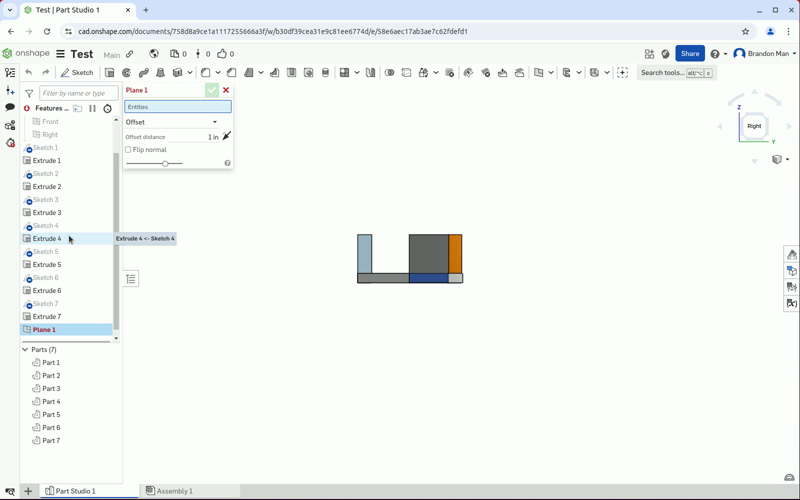
scroll(3)
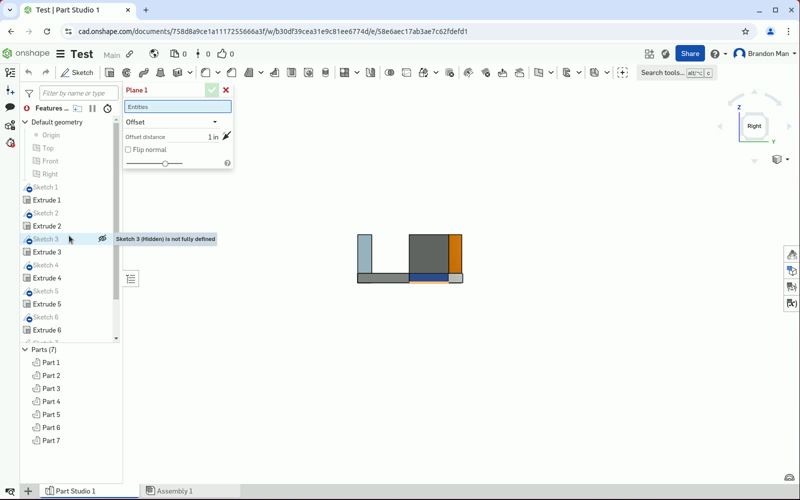
mouse_move(69, 176)
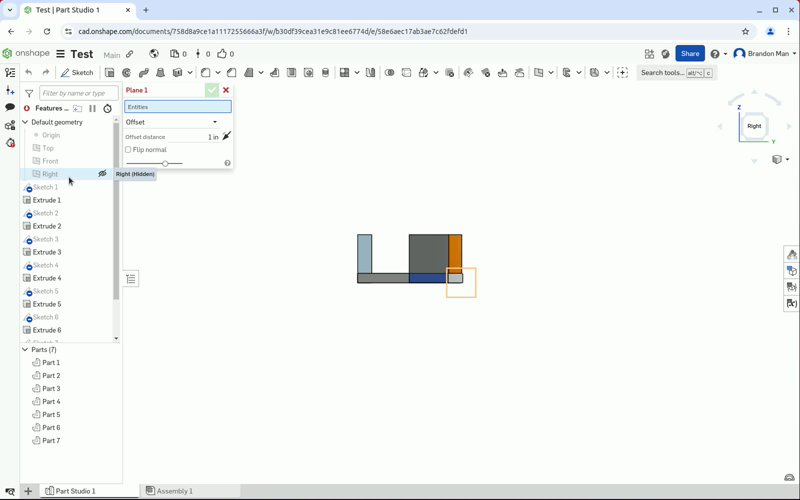
click(69, 176)
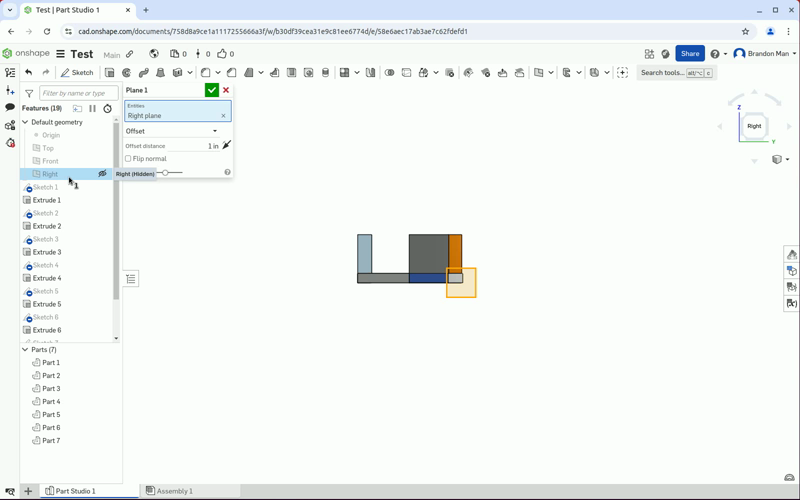
key(tab, 2)
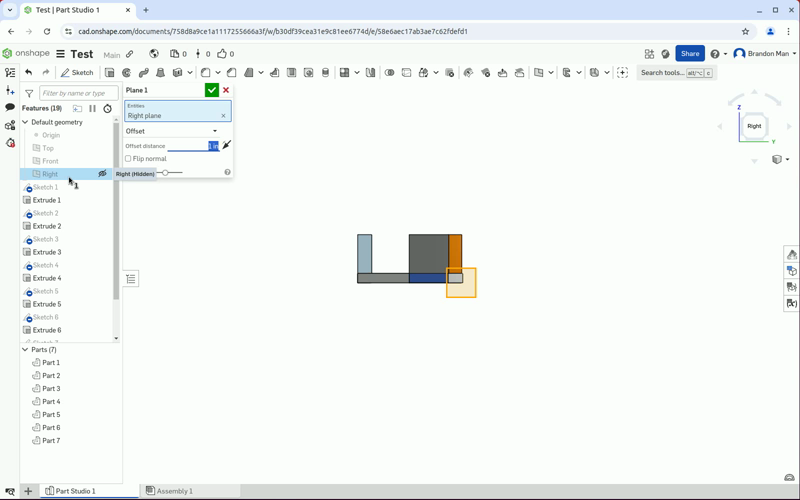
text(18.055)
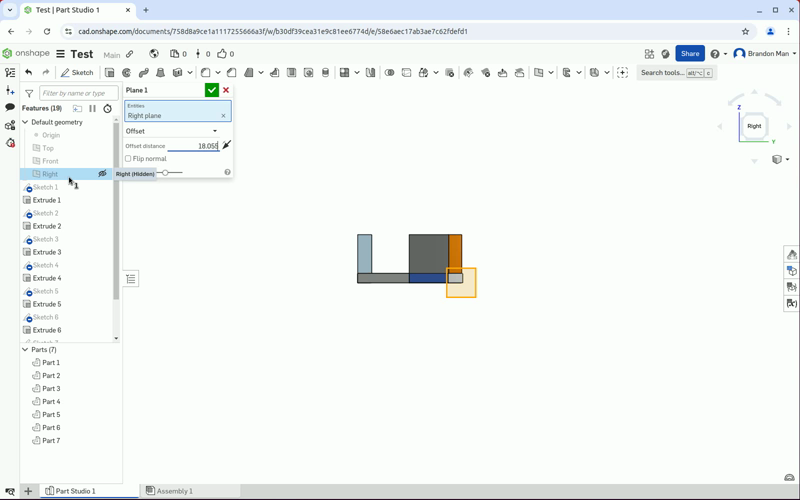
key(enter, 2)
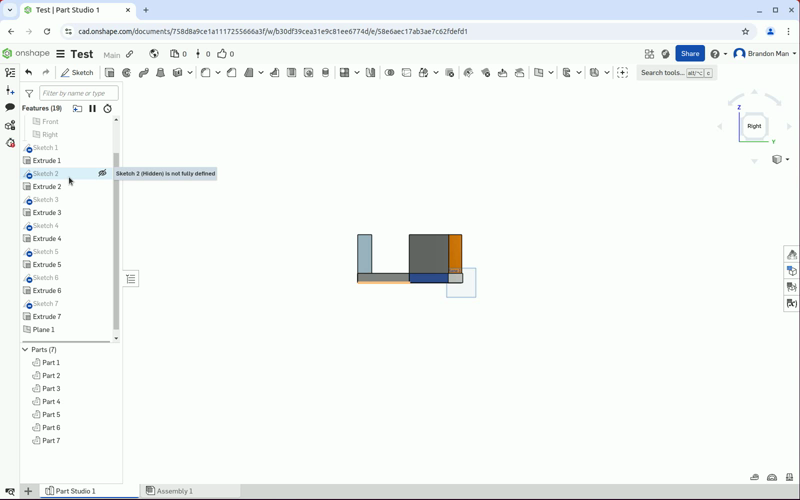
key(shift+s)
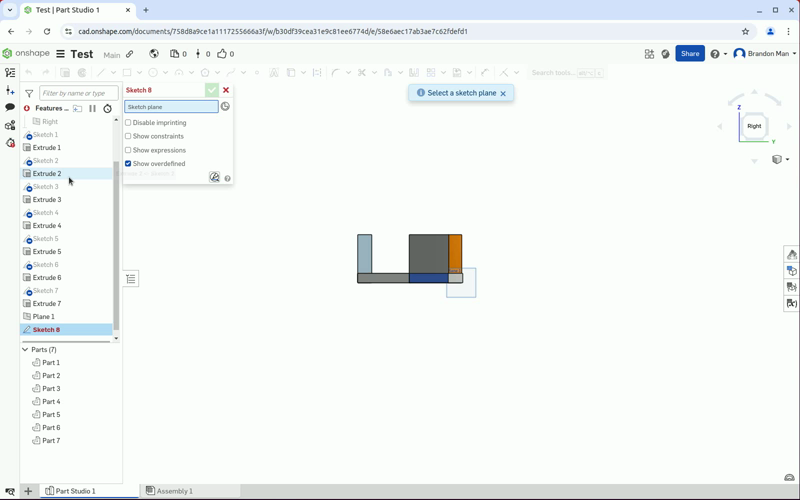
mouse_move(69, 319)
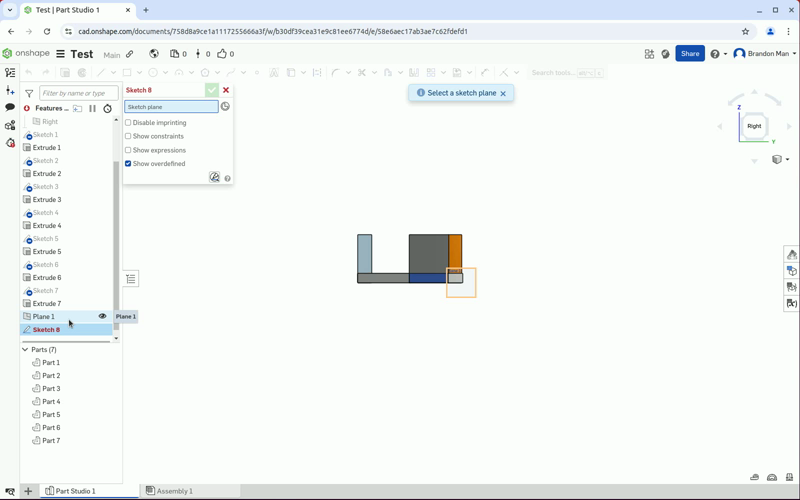
click(69, 319)
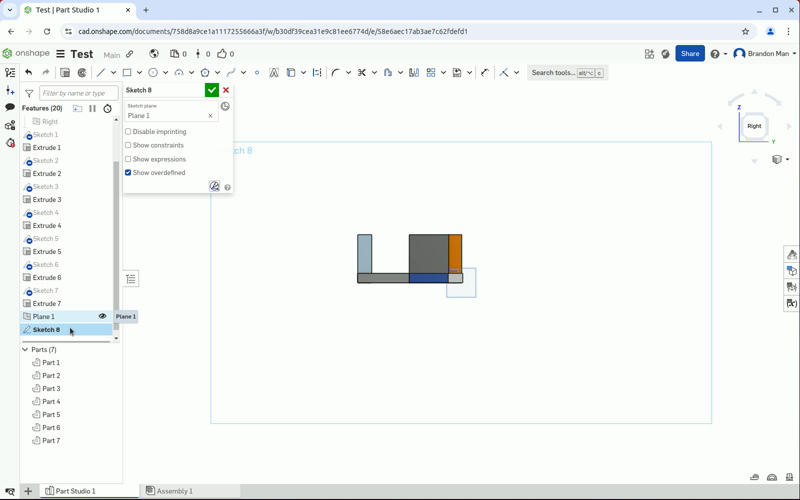
mouse_move(73, 352)
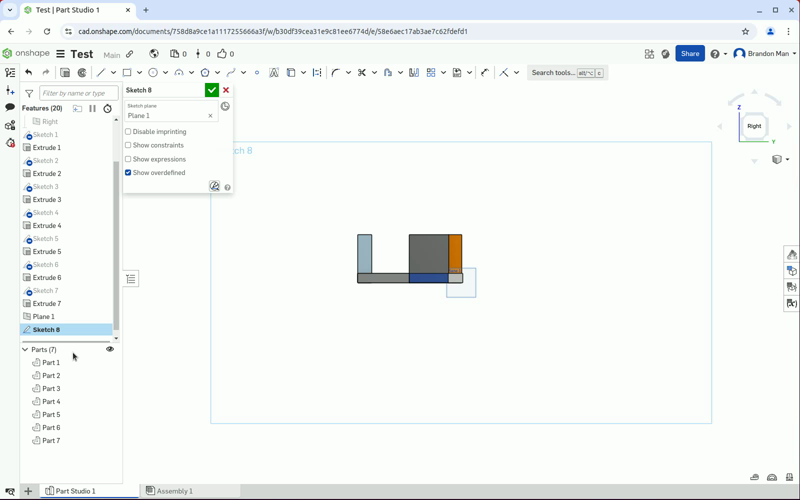
key(y)
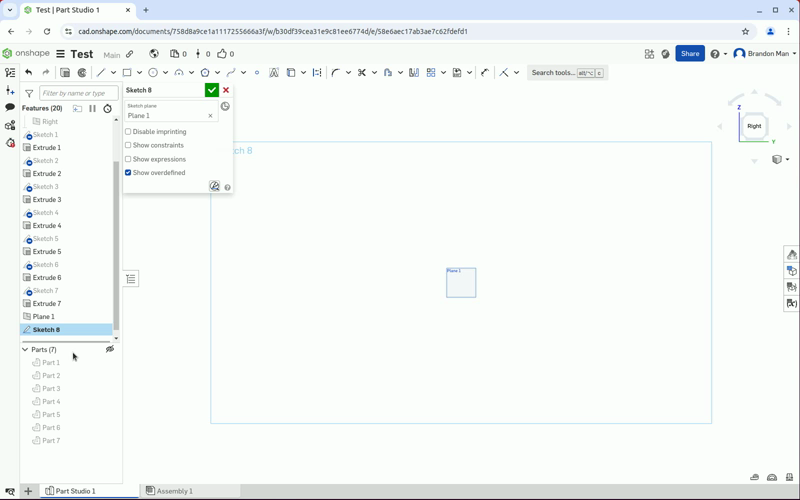
key(c)
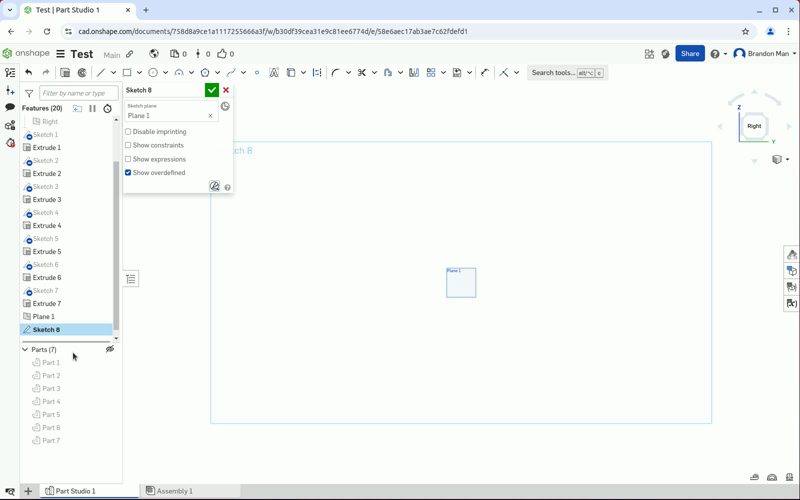
key_down(shift)
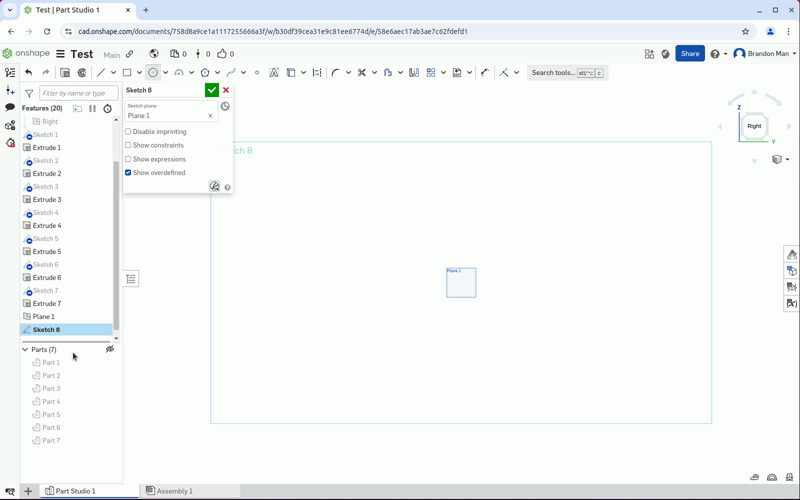
mouse_move(428, 254)
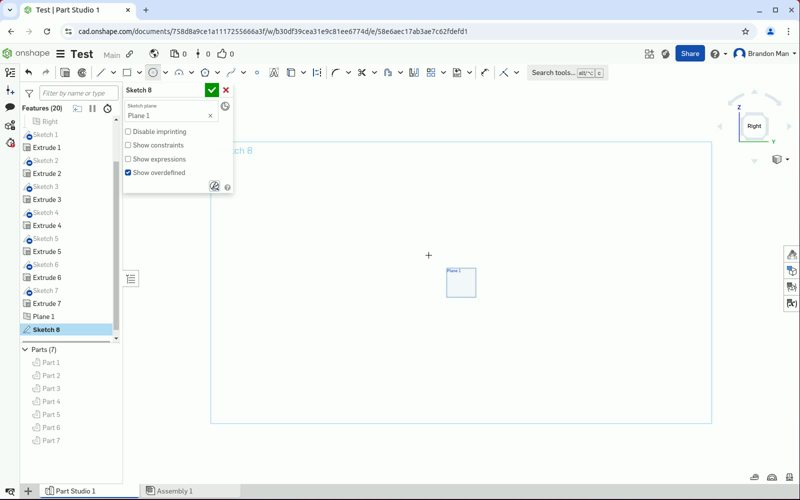
click(428, 254)
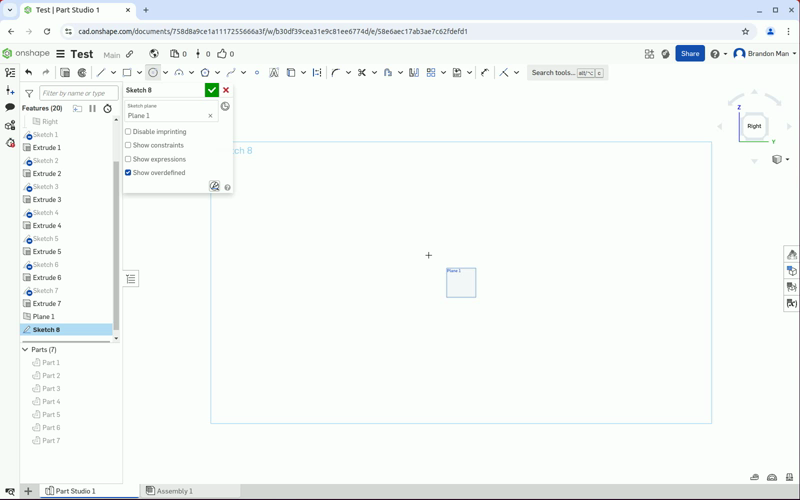
key_up(shift)
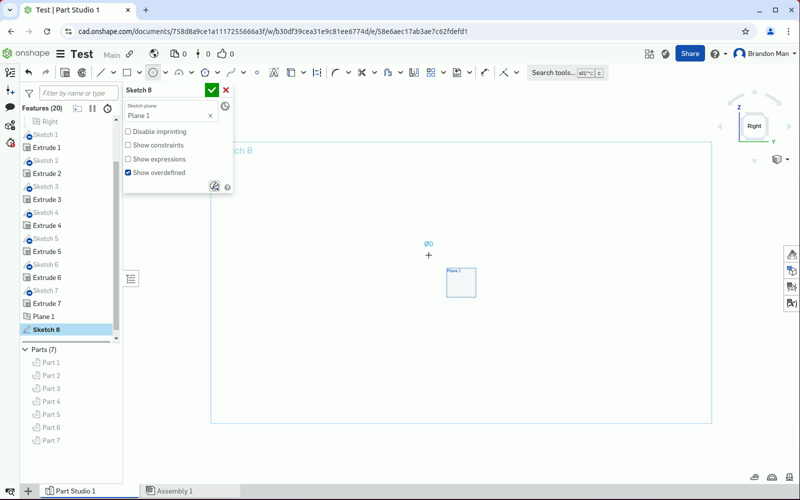
mouse_move(438, 254)
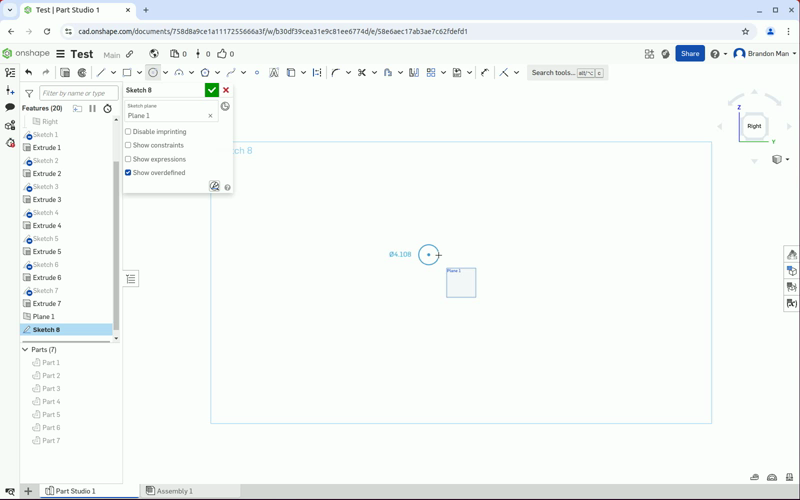
click(438, 254)
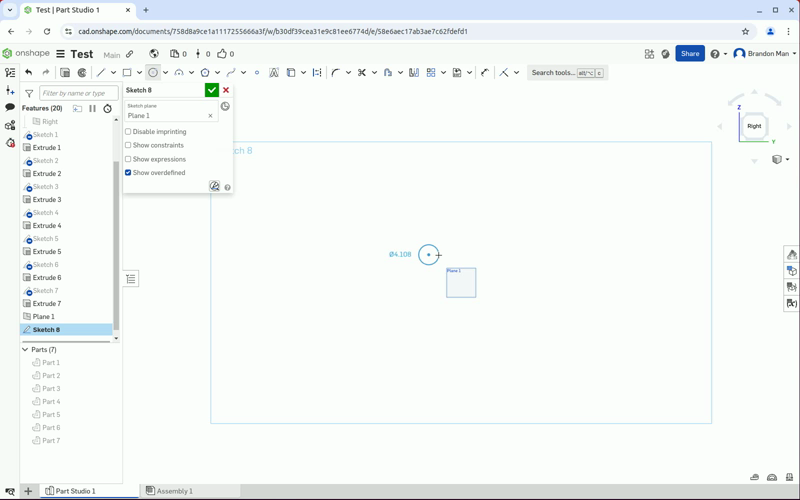
key(esc)
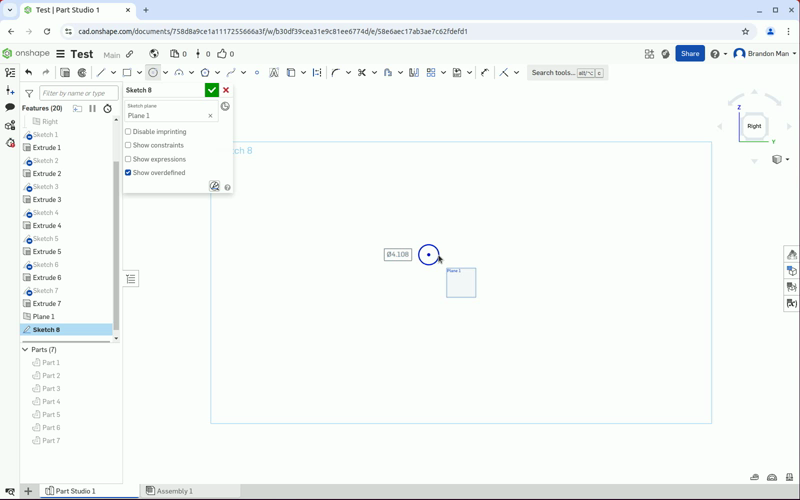
key(c)
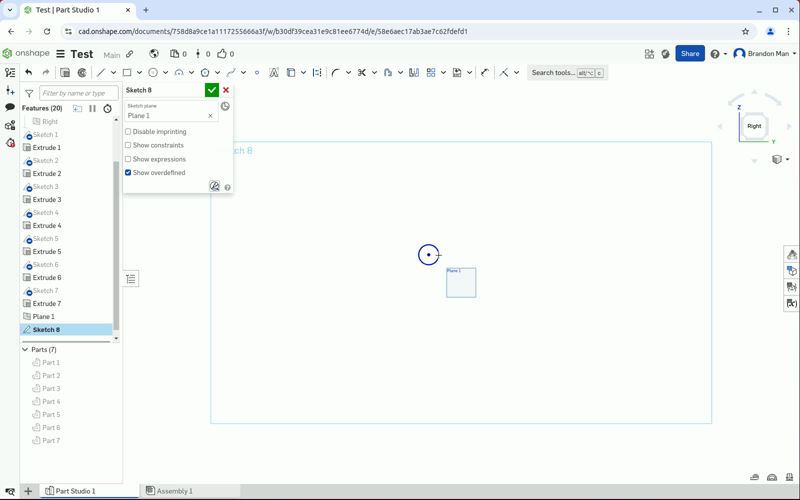
key_down(shift)
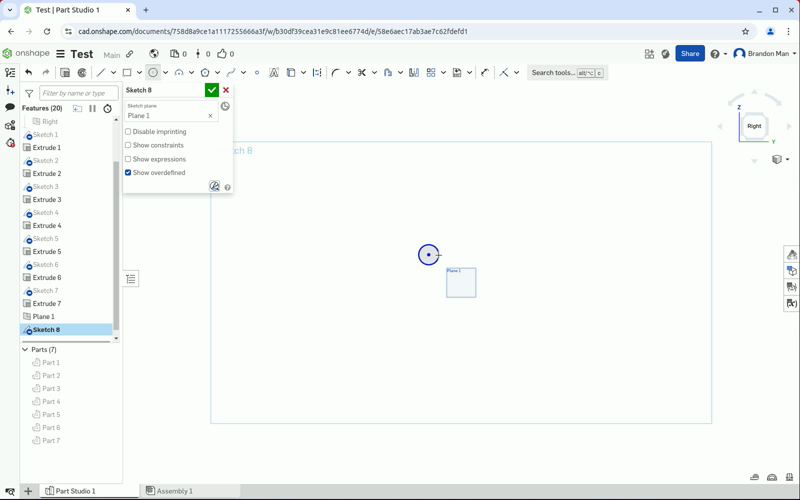
mouse_move(428, 254)
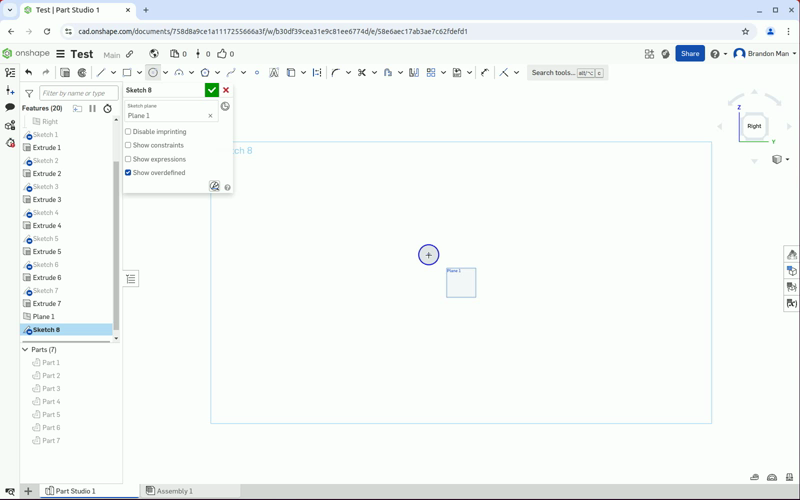
click(428, 254)
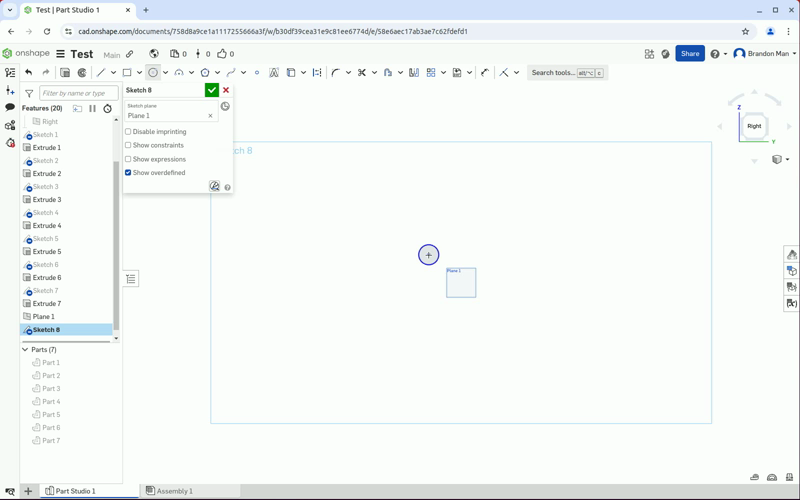
key_up(shift)
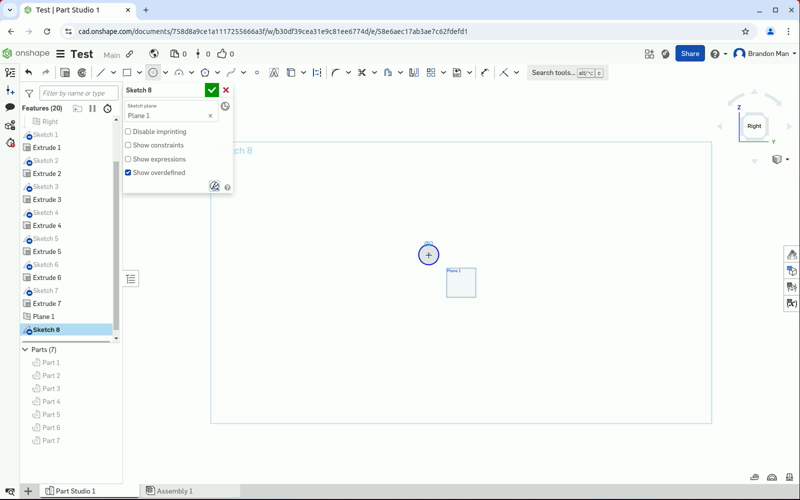
mouse_move(435, 254)
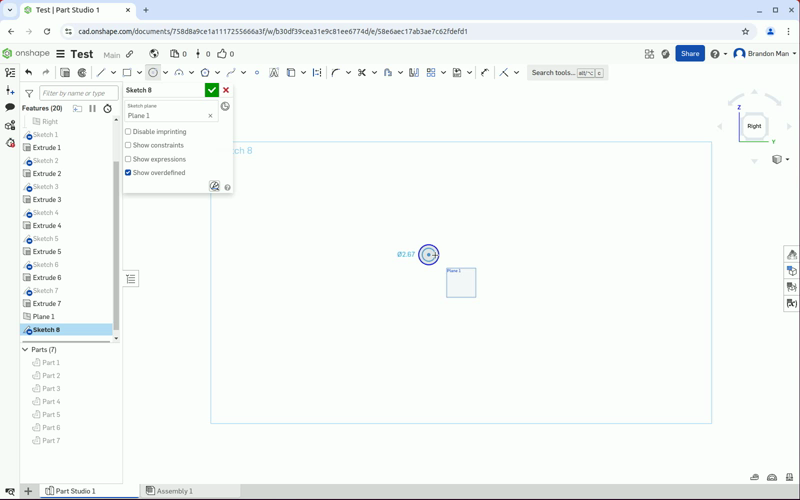
scroll(6)
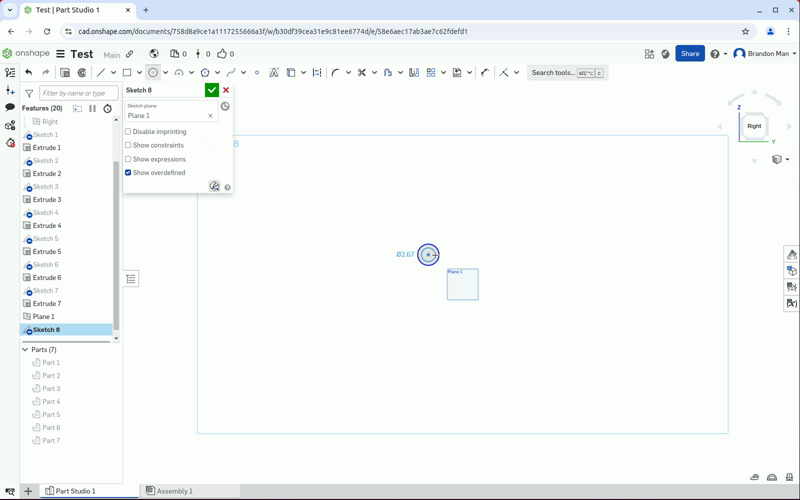
scroll(6)
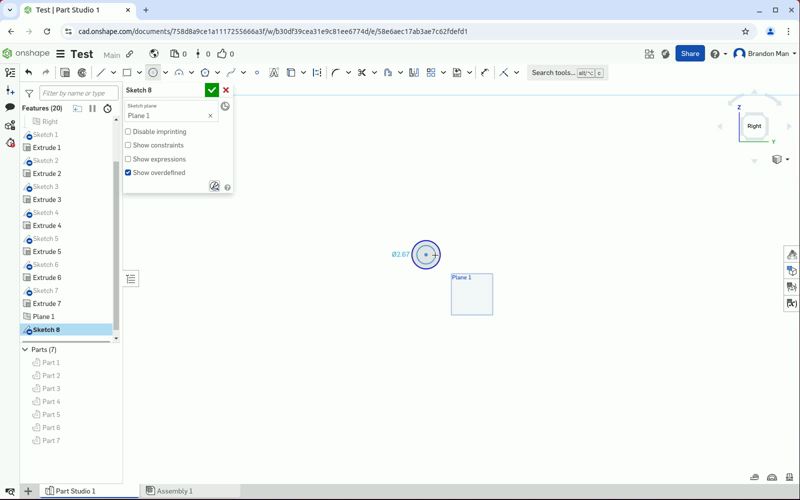
scroll(6)
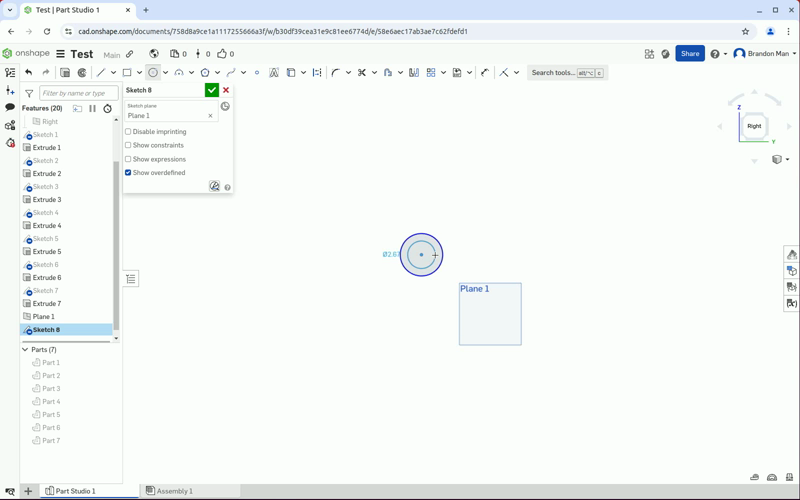
scroll(6)
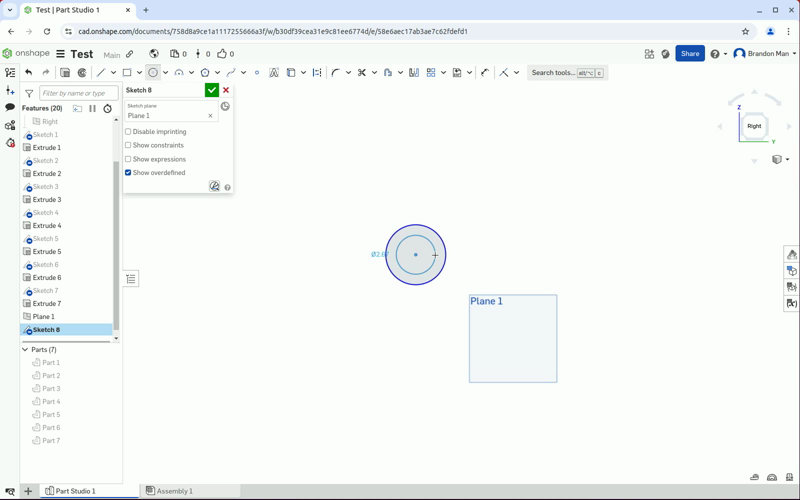
scroll(6)
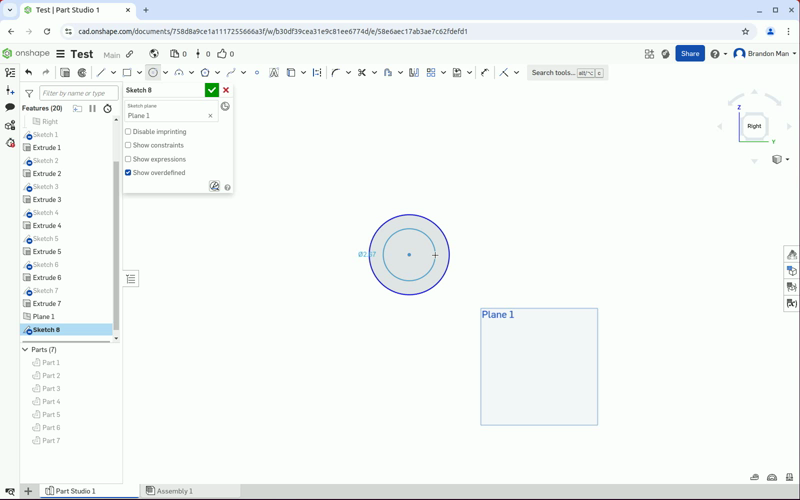
scroll(6)
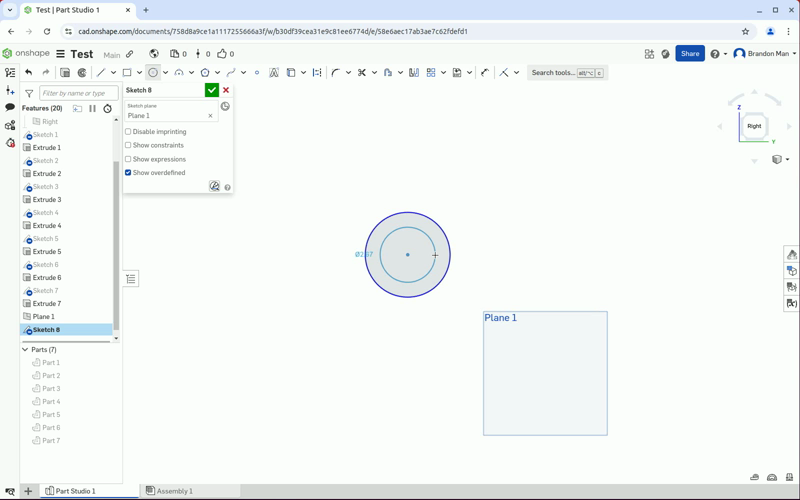
scroll(6)
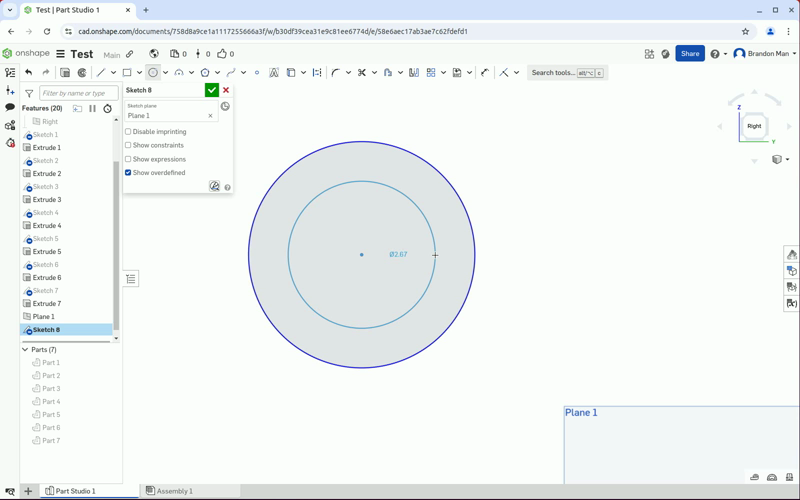
click(435, 254)
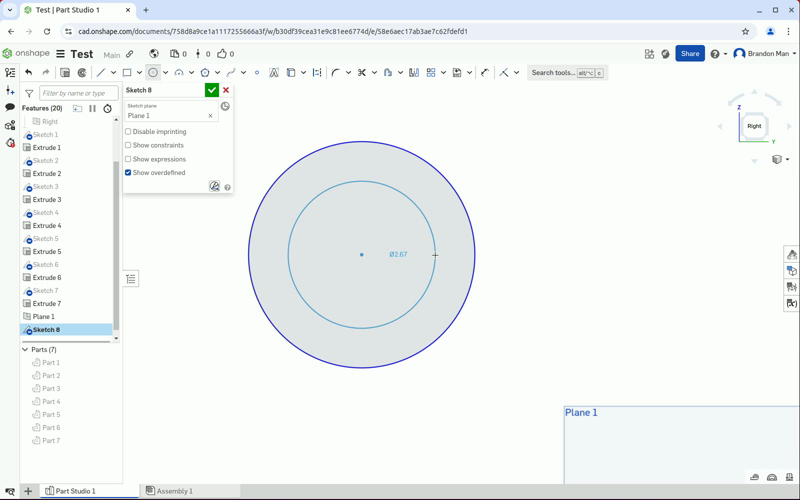
scroll(-6)
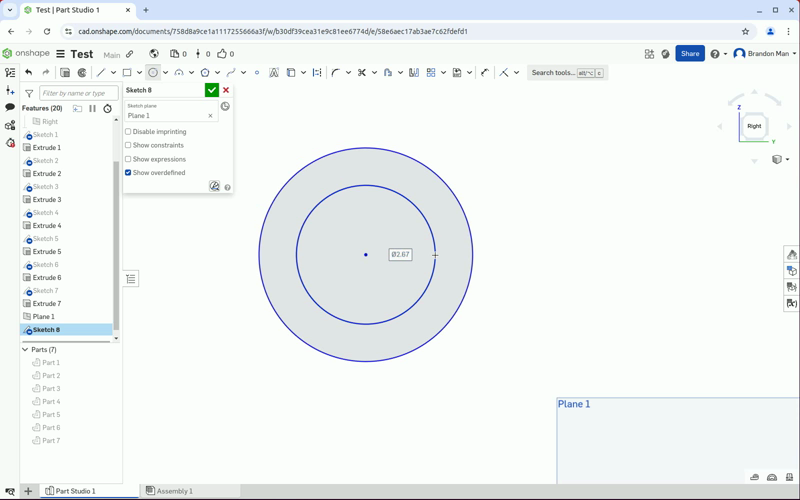
scroll(-6)
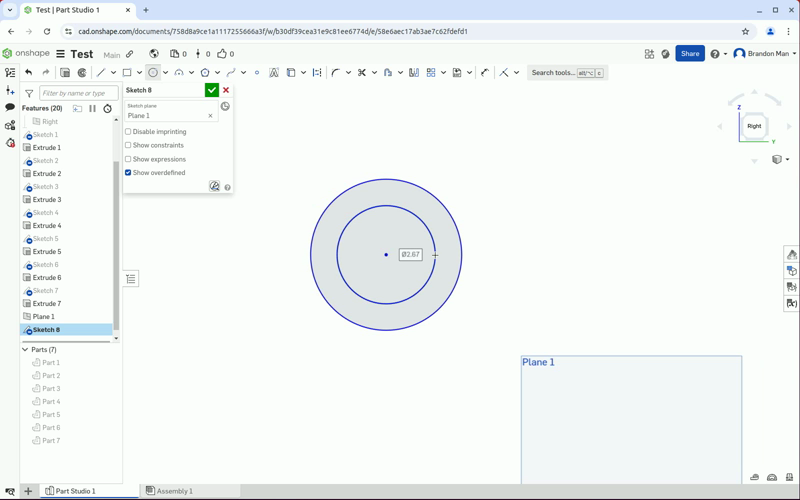
scroll(-6)
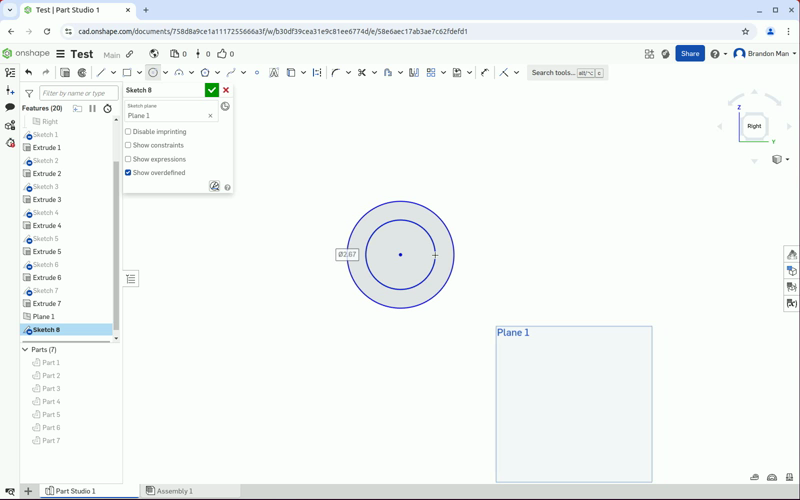
scroll(-6)
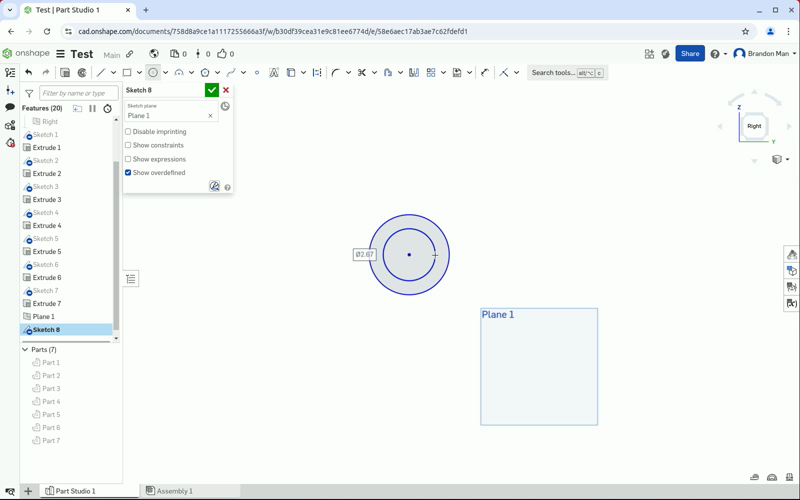
scroll(-6)
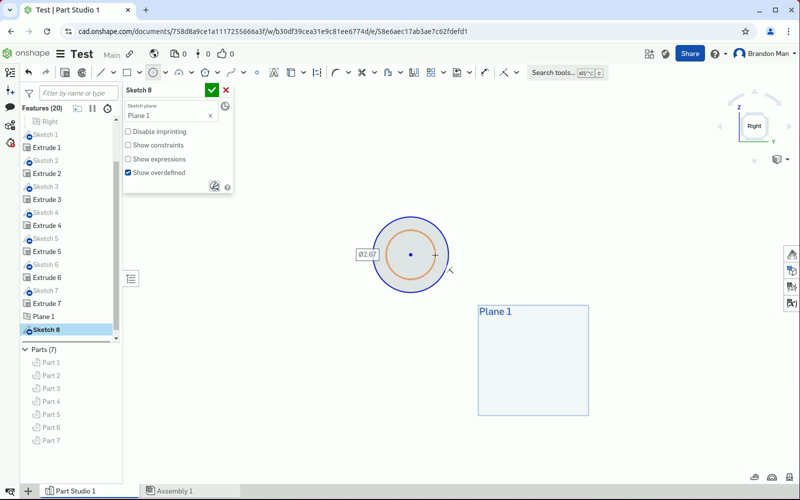
scroll(-6)
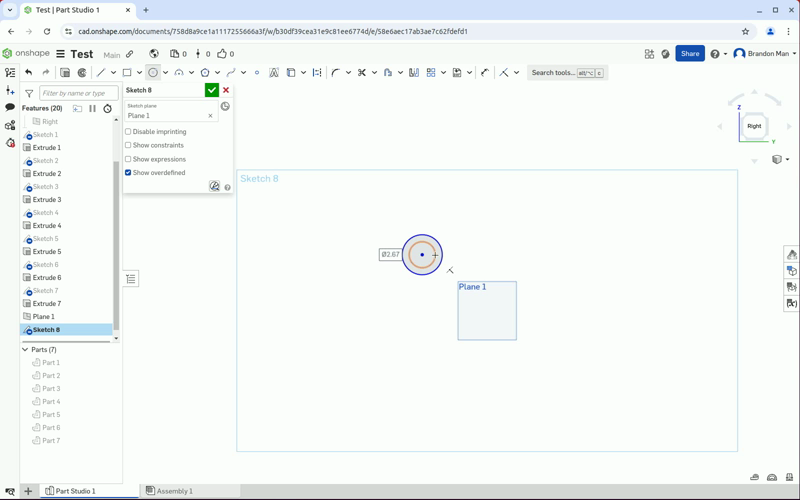
scroll(-6)
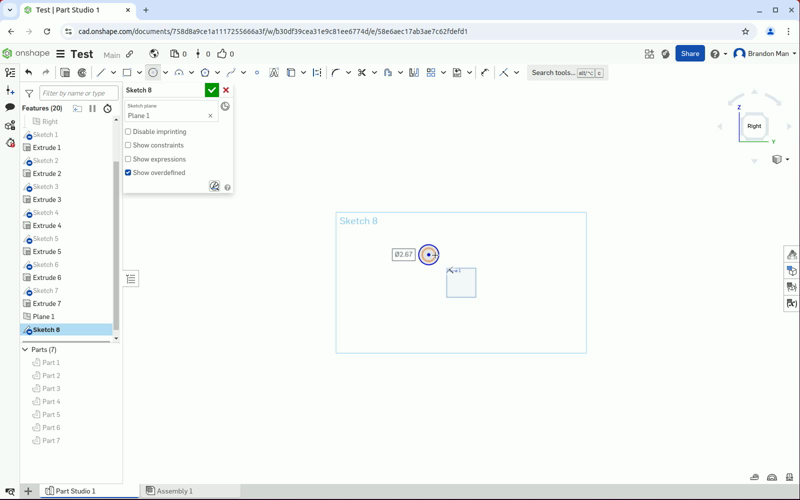
key(esc)
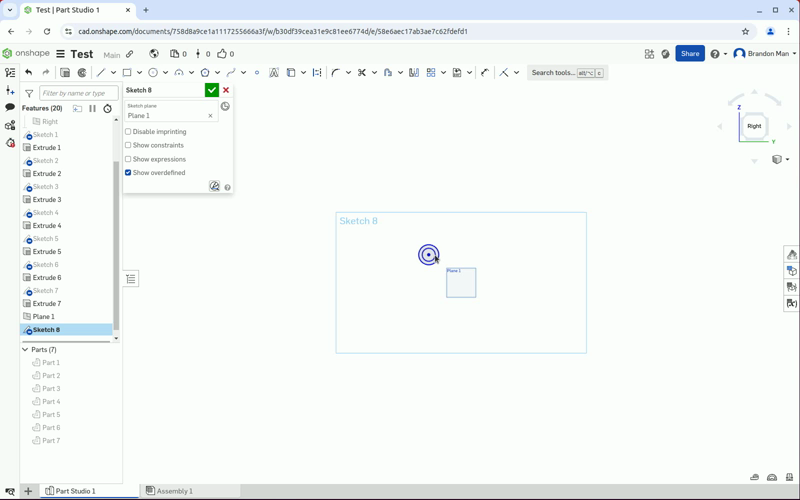
mouse_move(429, 263)
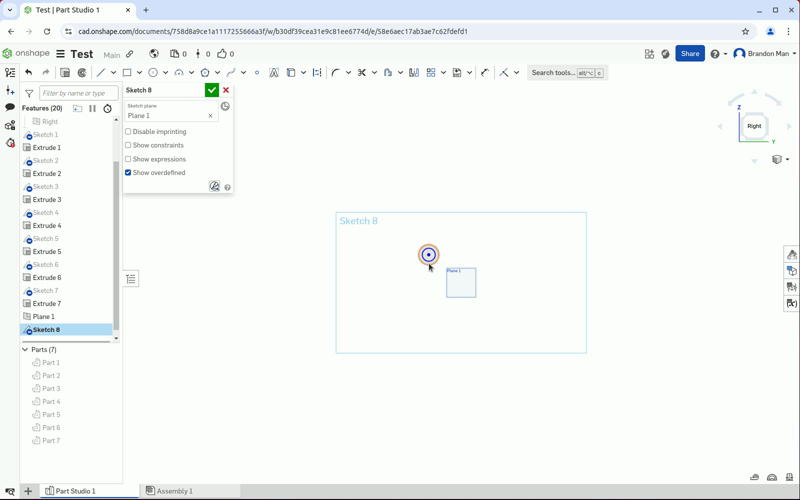
scroll(6)
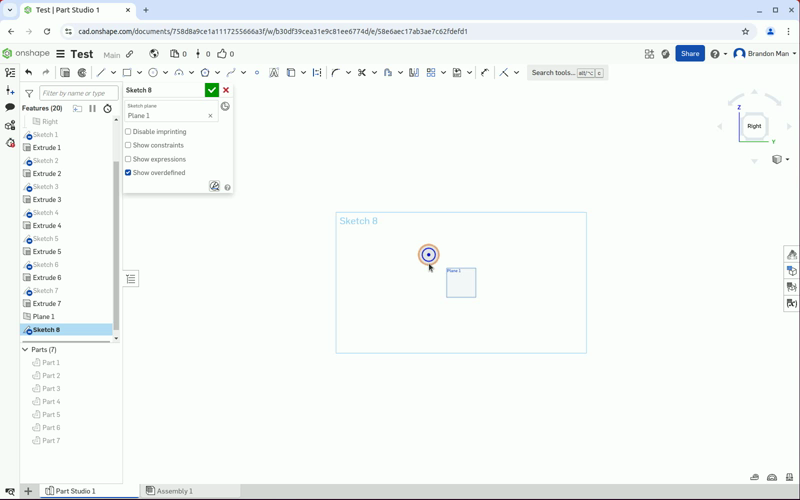
scroll(6)
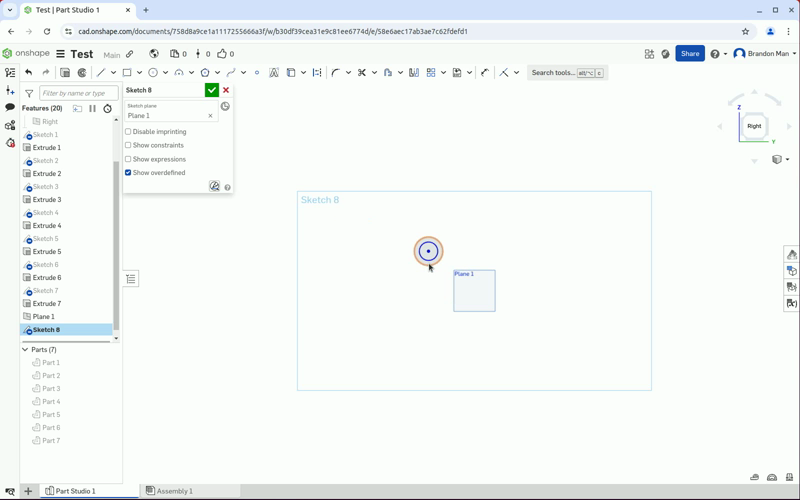
scroll(6)
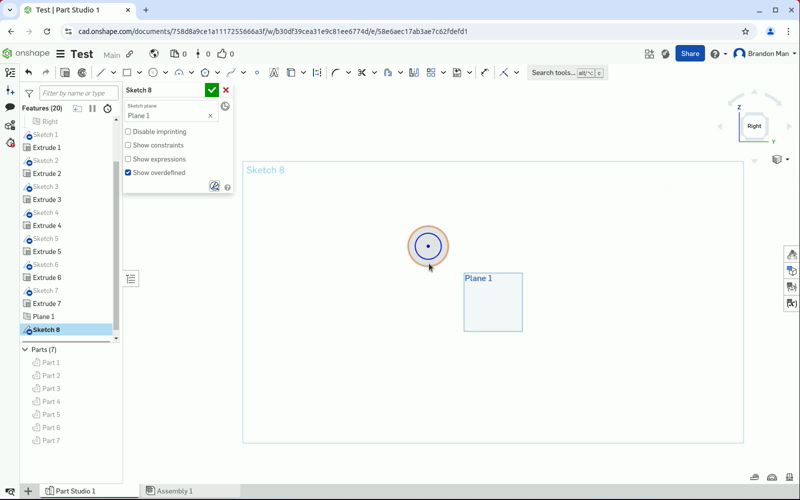
scroll(6)
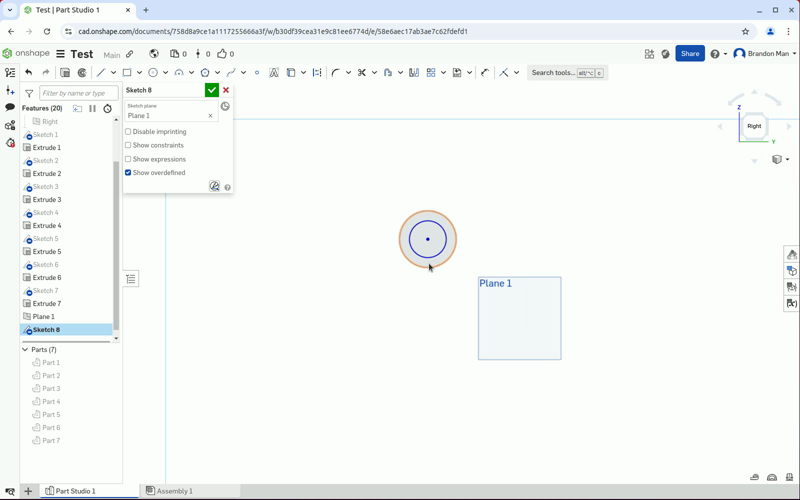
scroll(6)
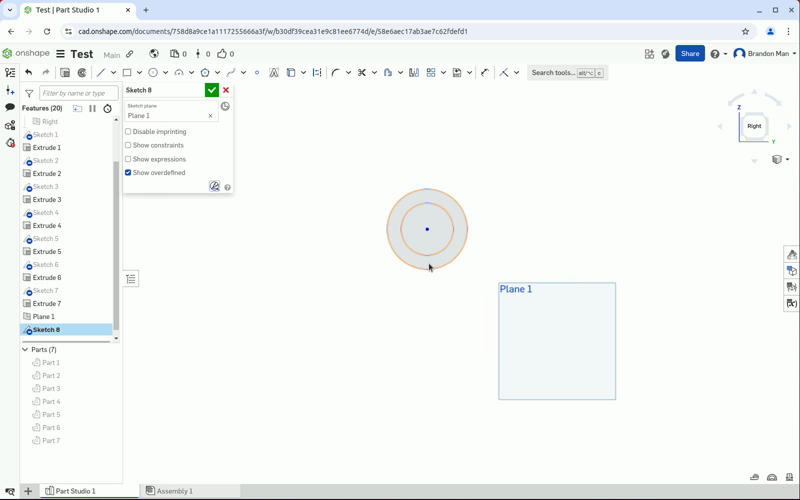
scroll(6)
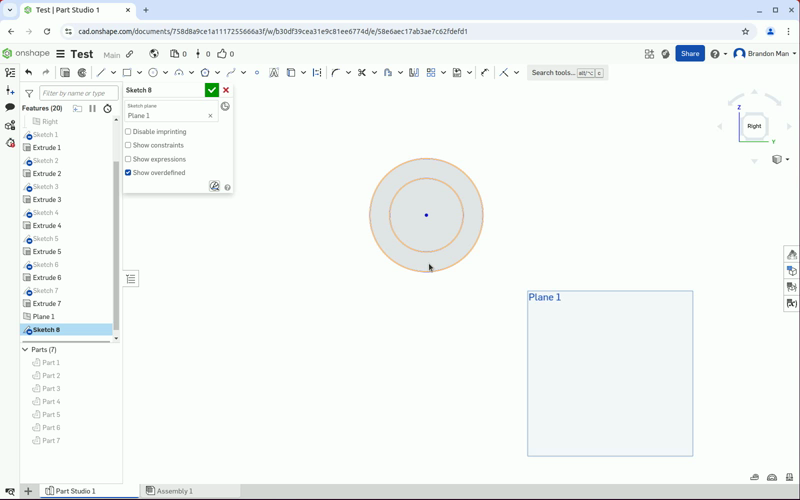
scroll(6)
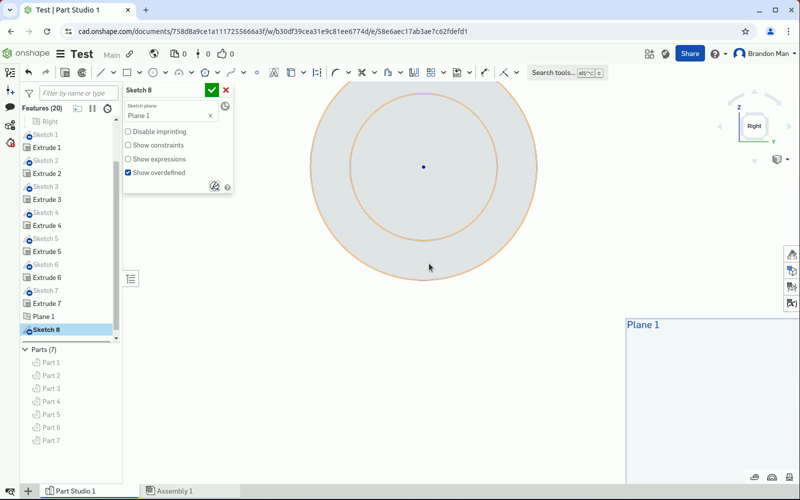
click(429, 263)
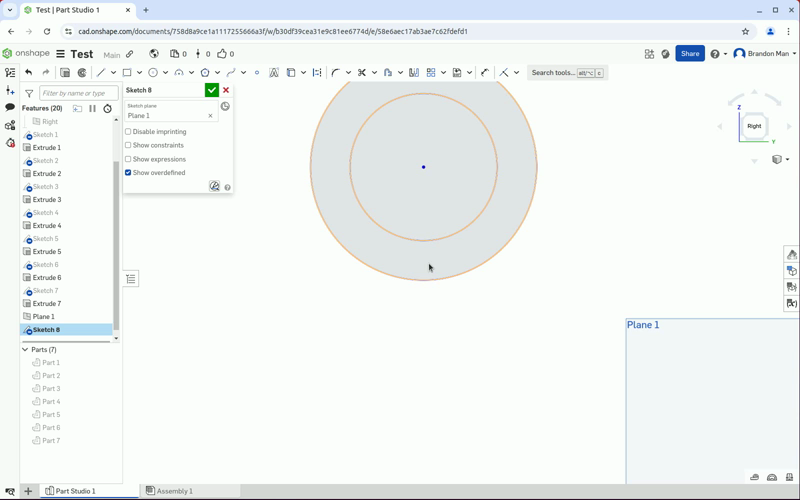
scroll(-6)
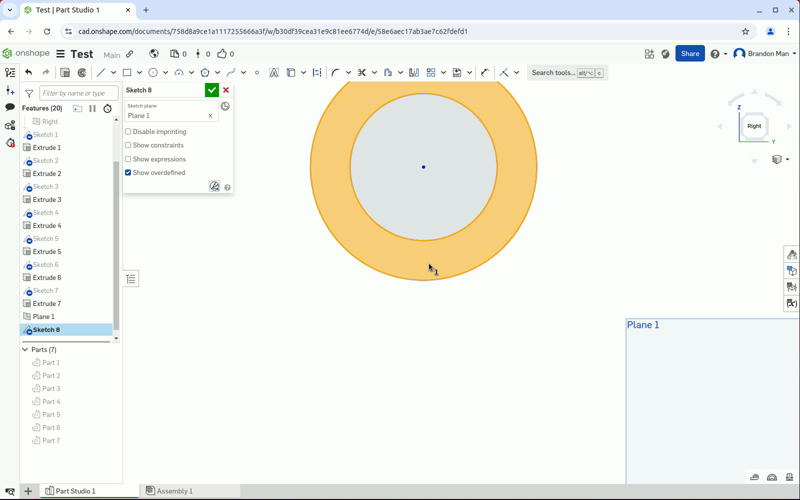
scroll(-6)
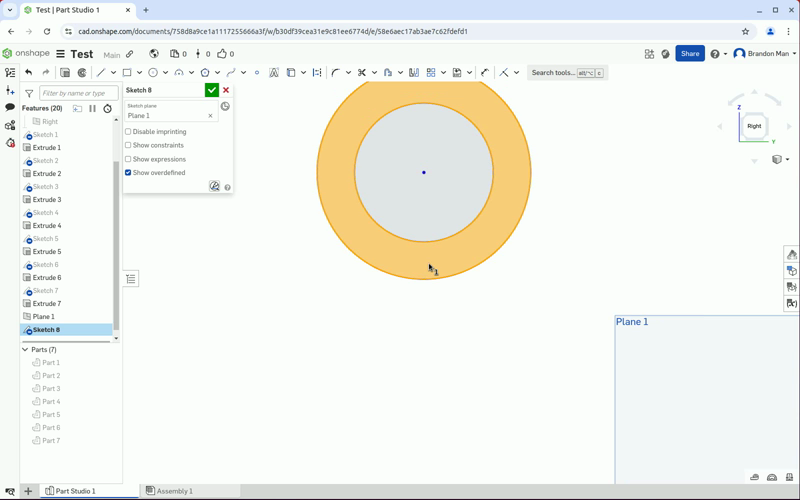
scroll(-6)
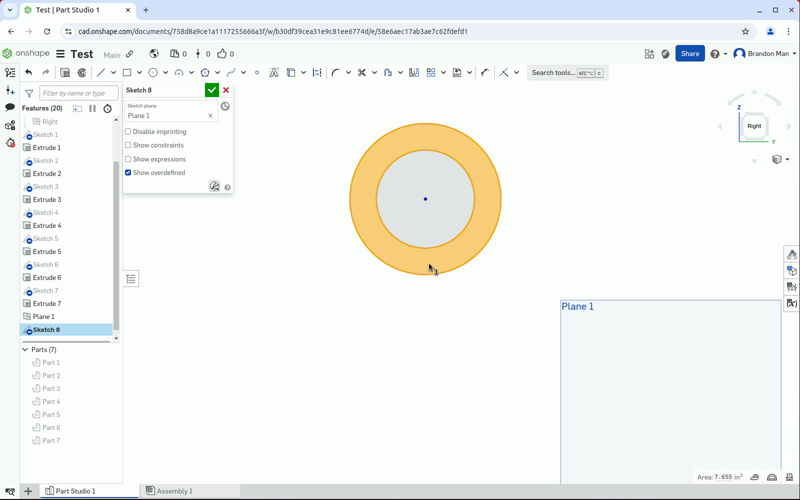
scroll(-6)
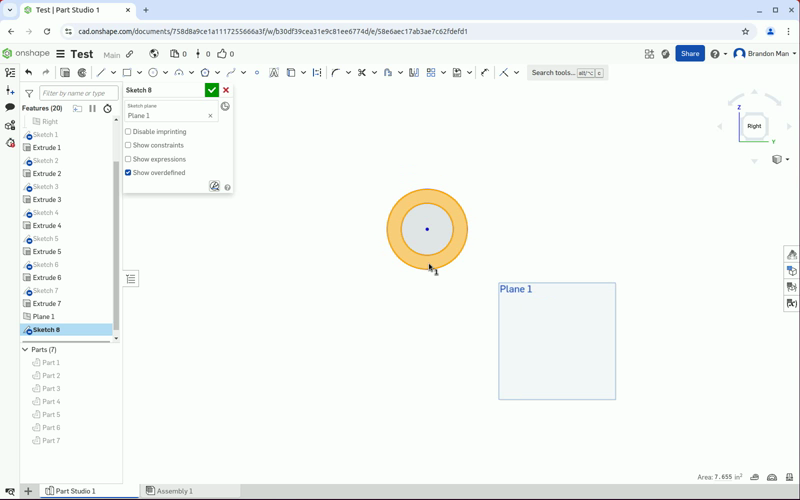
scroll(-6)
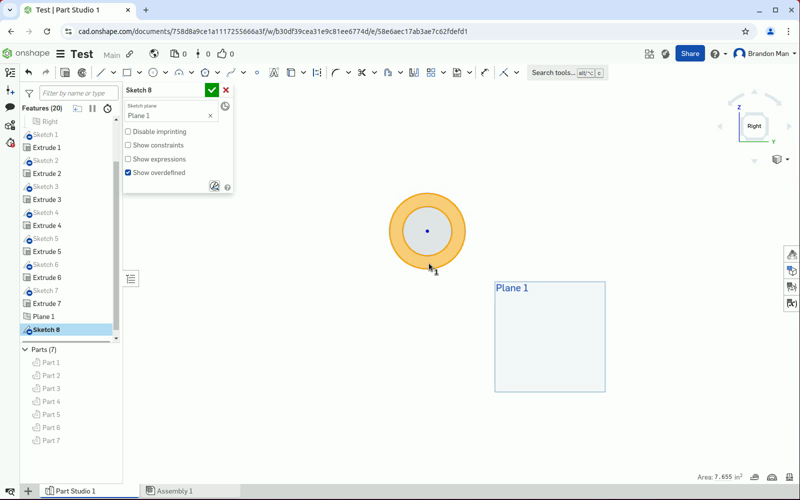
scroll(-6)
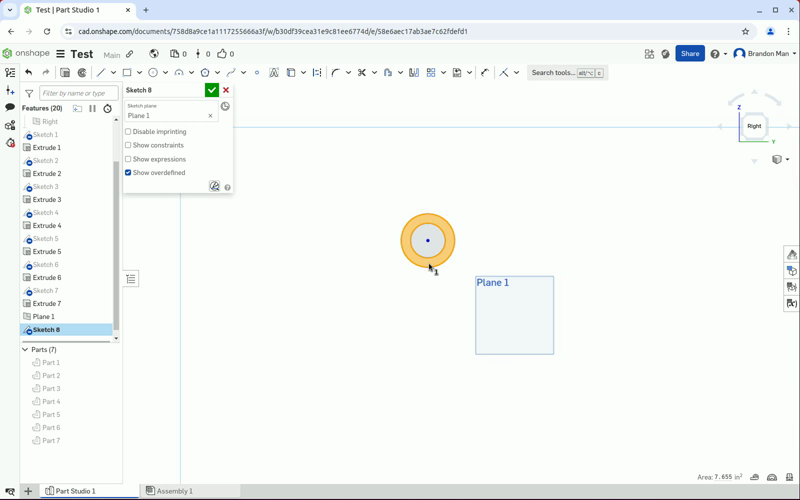
scroll(-6)
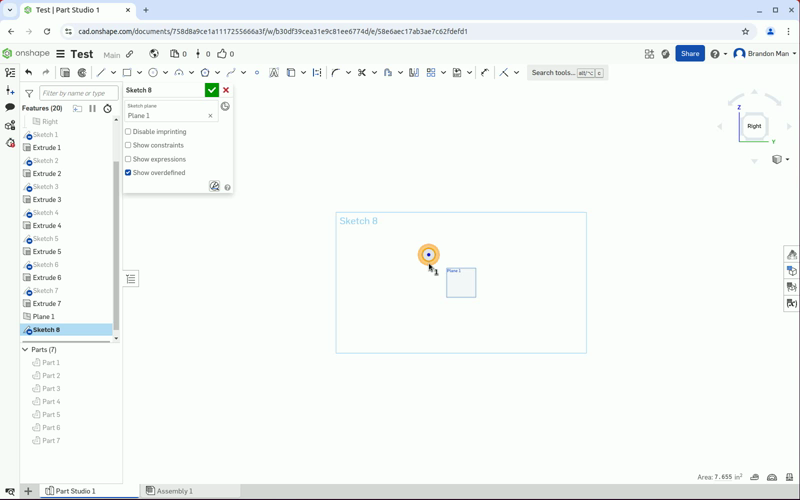
mouse_move(73, 352)
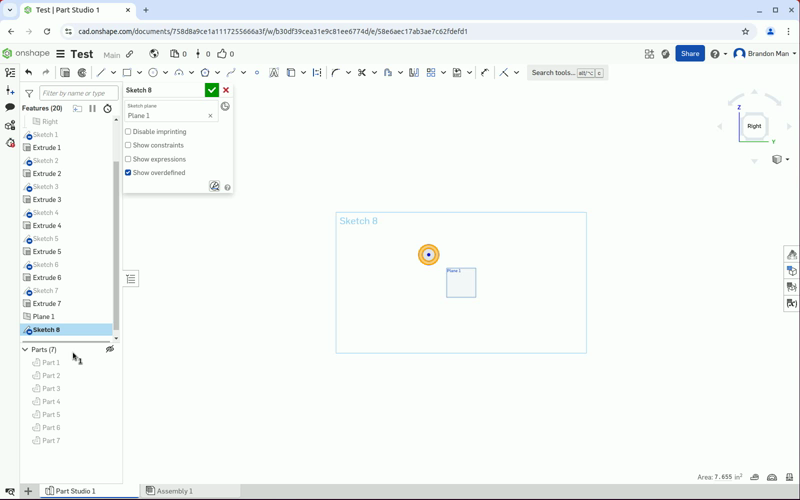
key(shift+y)
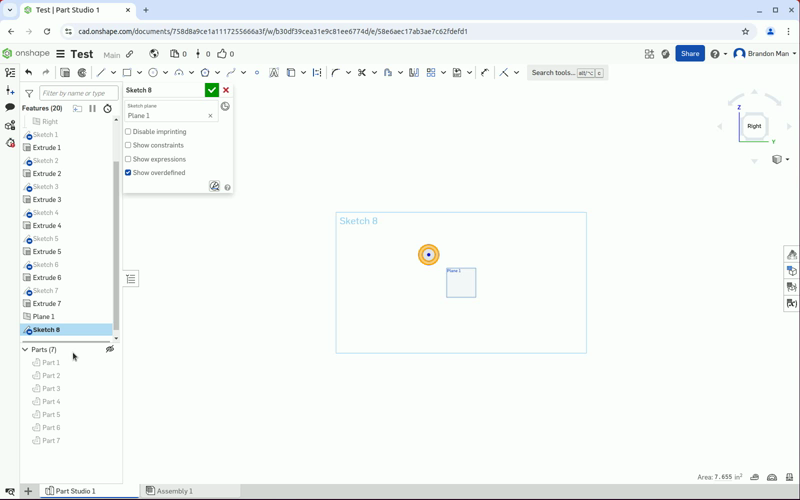
key(shift+e)
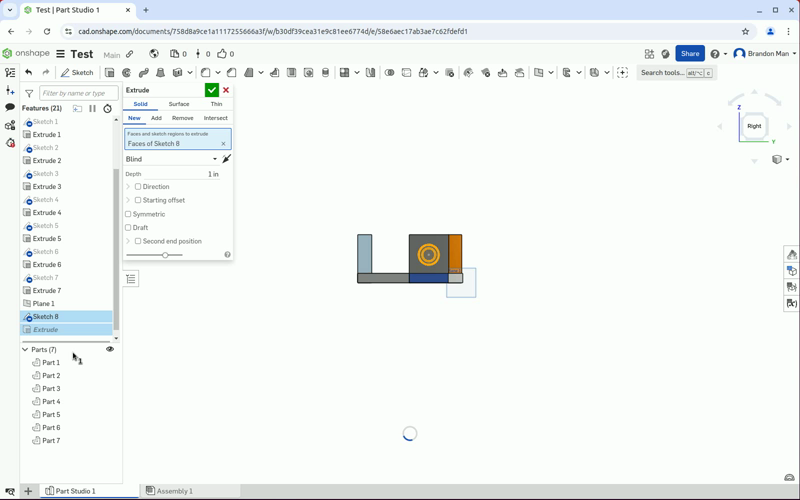
mouse_move(143, 106)
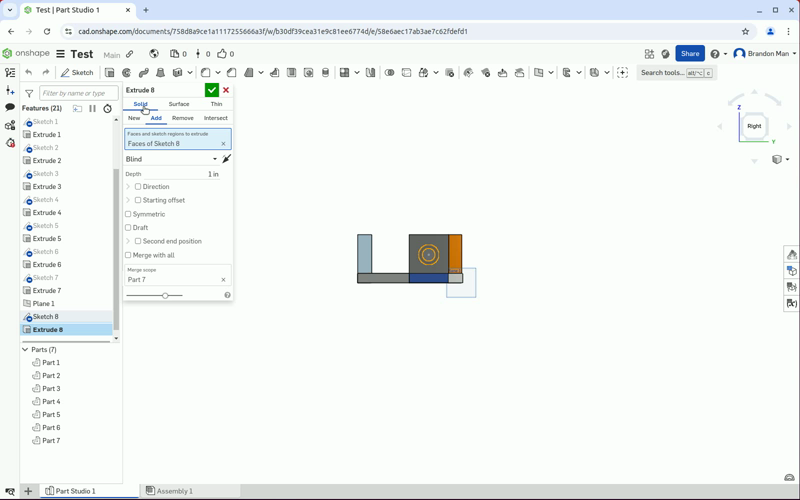
click(143, 106)
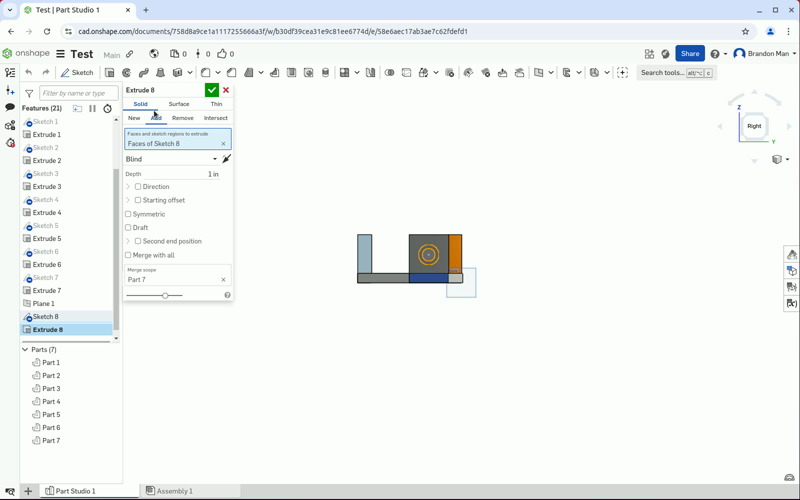
mouse_move(186, 120)
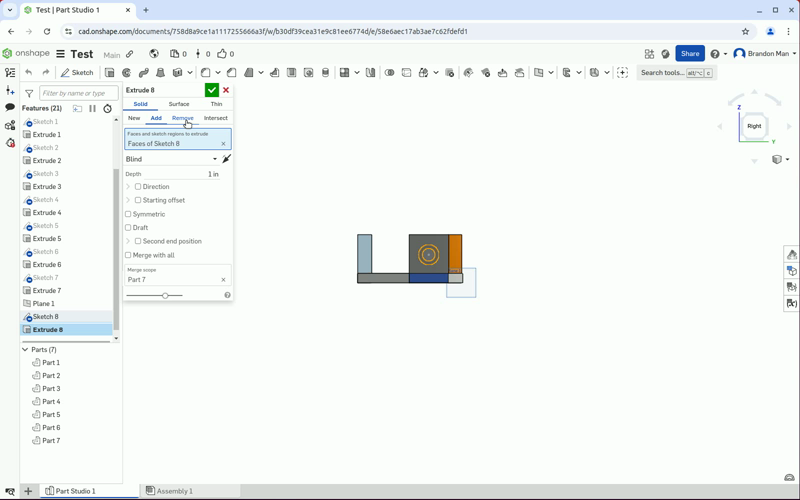
click(186, 120)
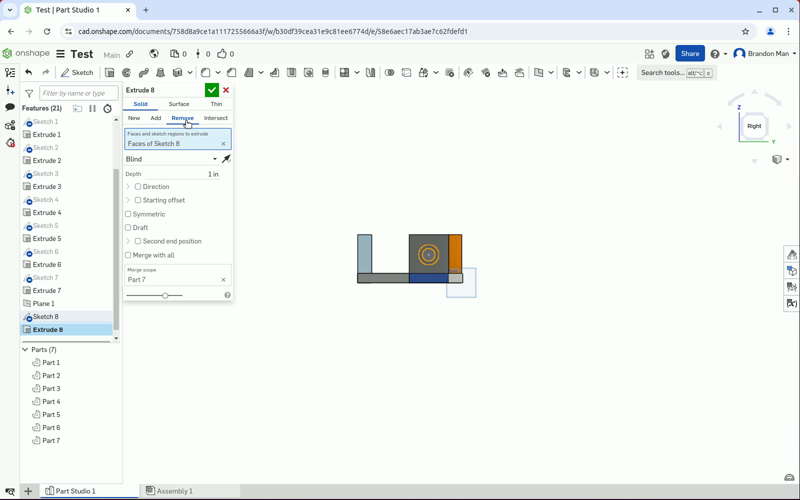
key(tab, 4)
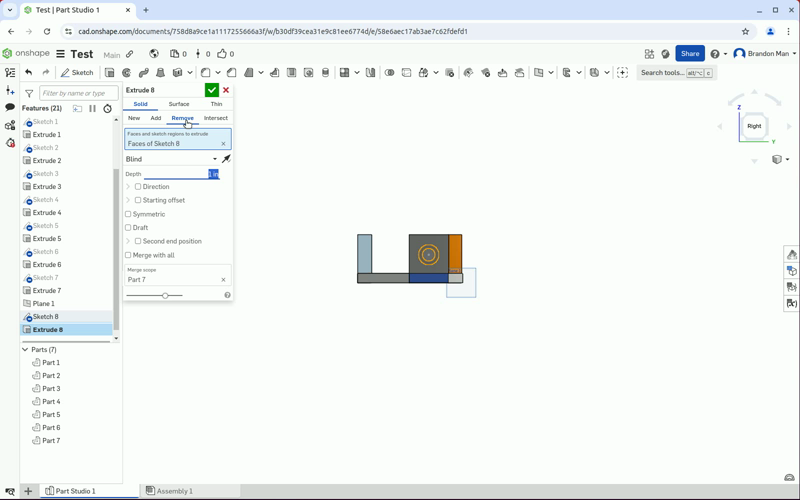
text(2.648)
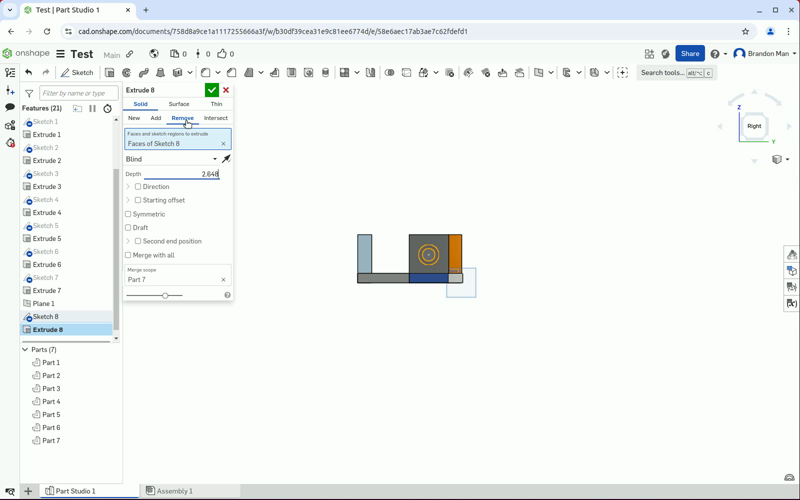
key(tab, 6)
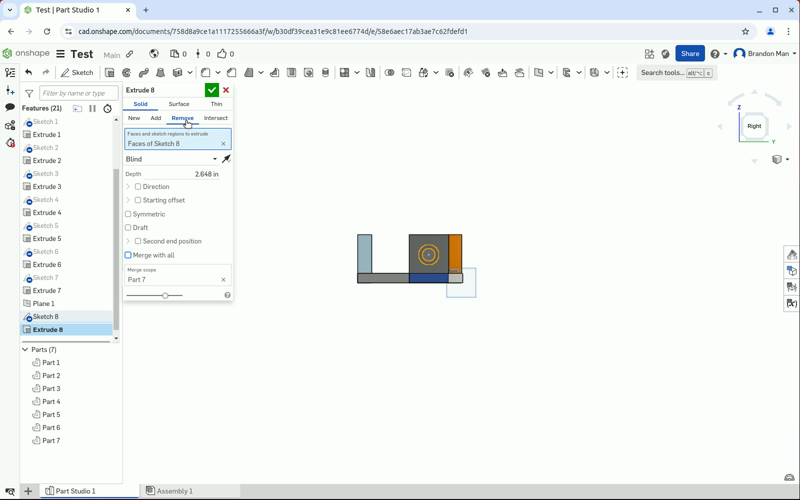
key(space)
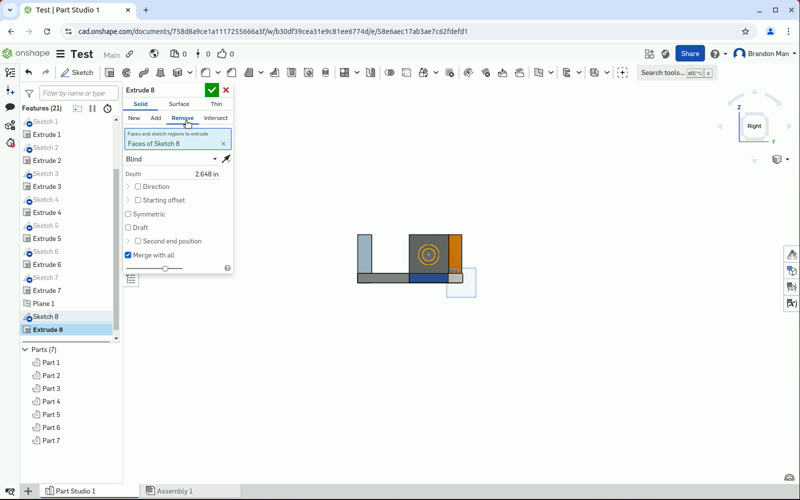
key(enter)
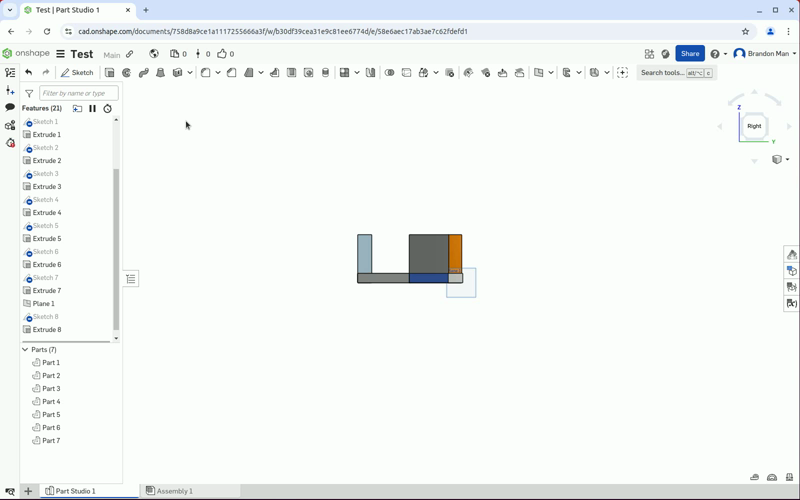
key(shift+h)
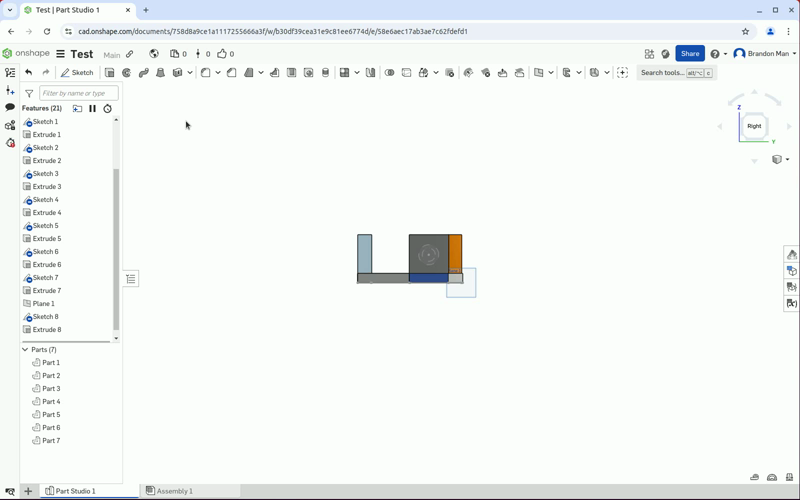
key(shift+h)
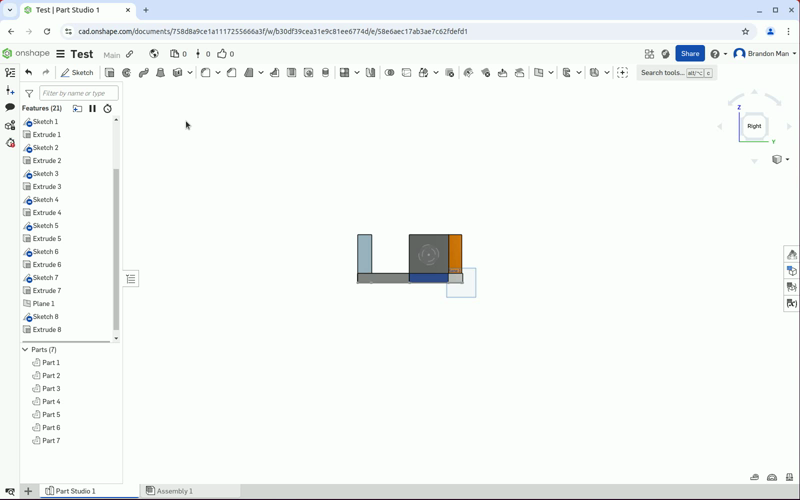
key(shift+7)
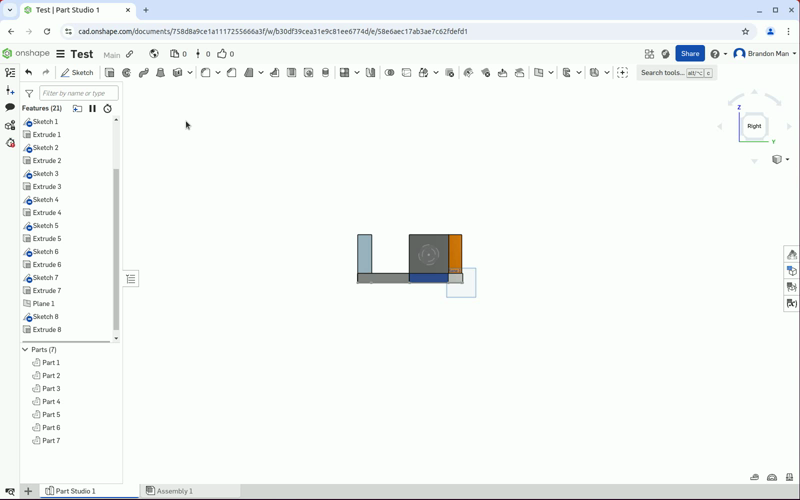
key(right, 2)
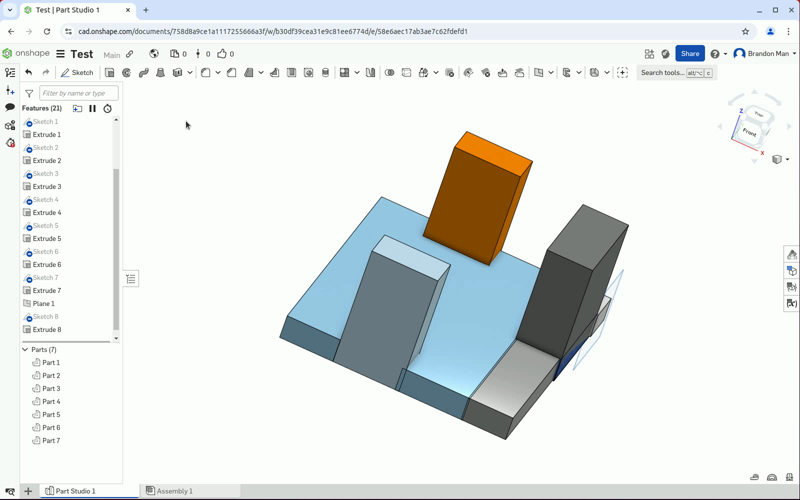
key(down, 2)
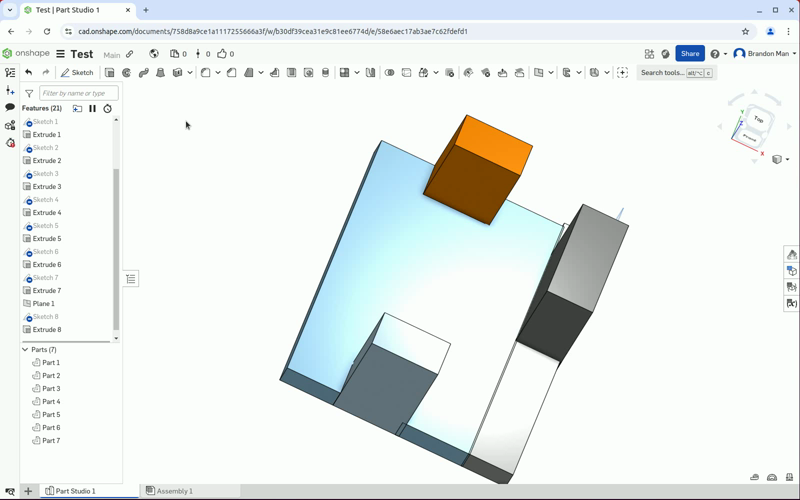
key(up, 2)
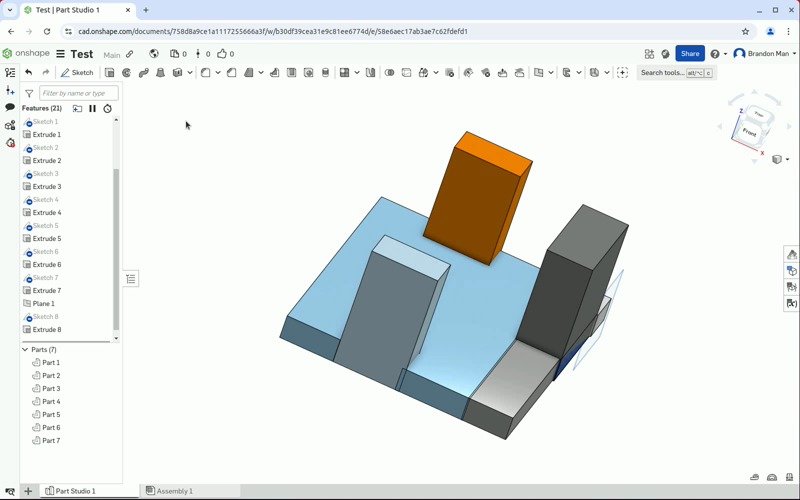
key(left, 2)
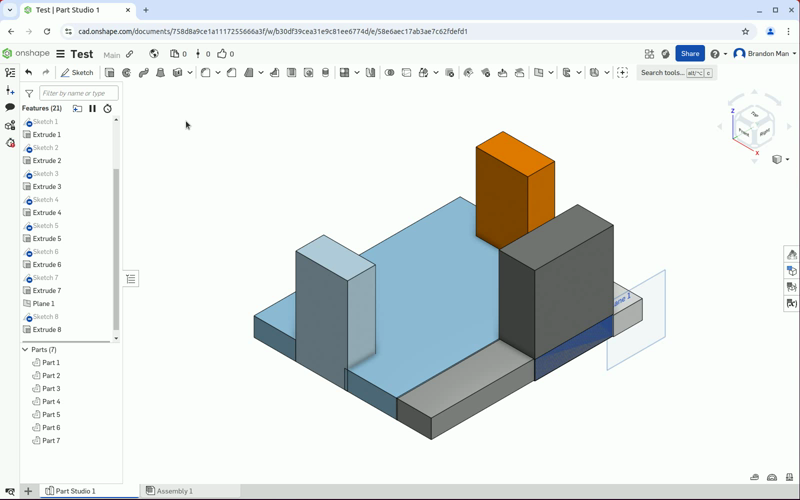
mouse_move(69, 124)
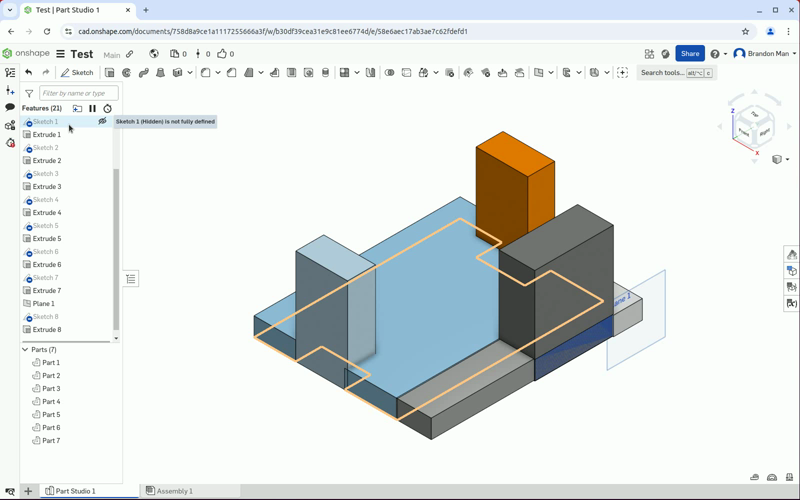
click(69, 124)